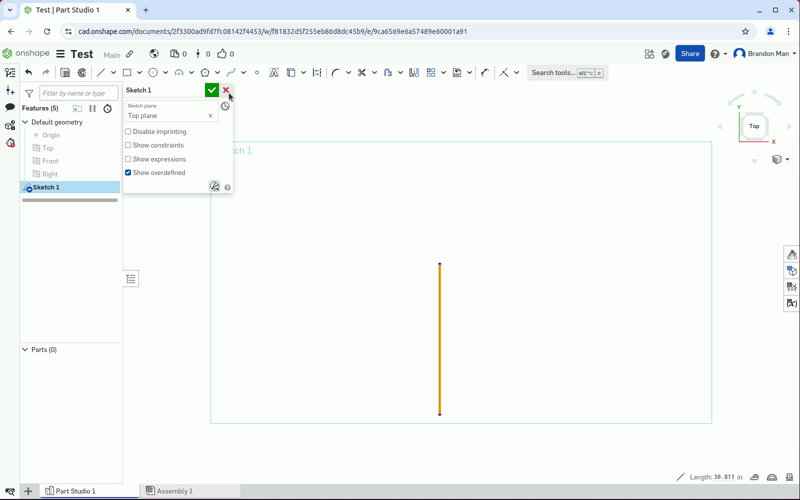
key(shift+h)
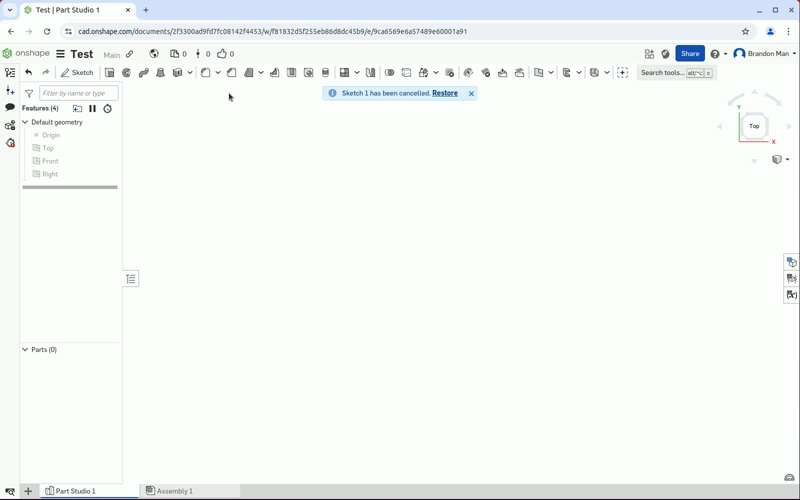
mouse_move(73, 352)
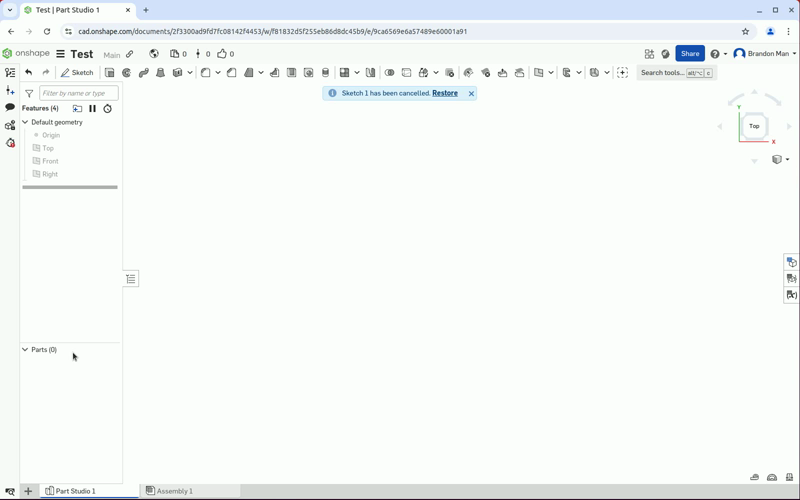
key(y)
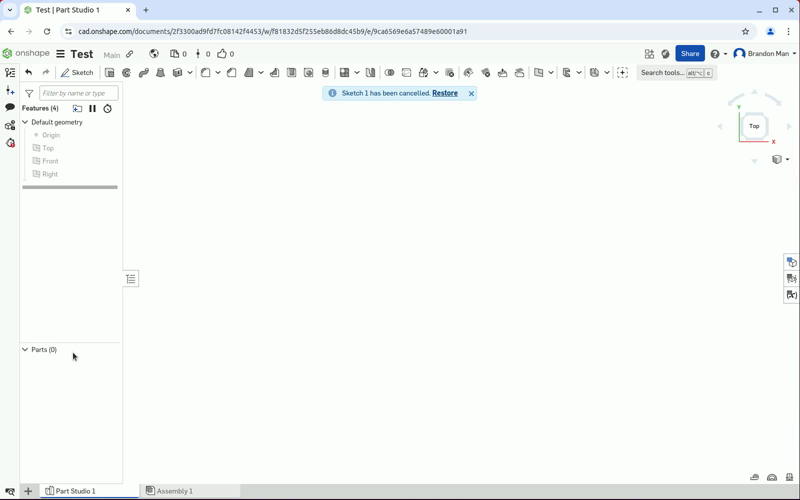
key(shift+p)
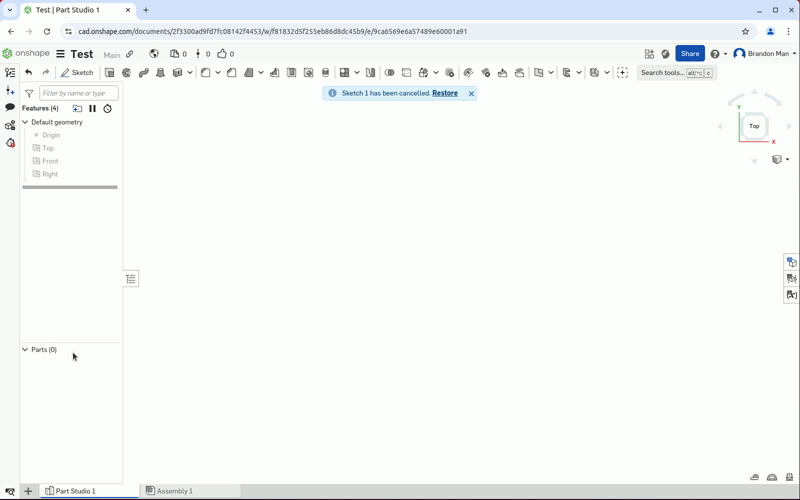
key(space)
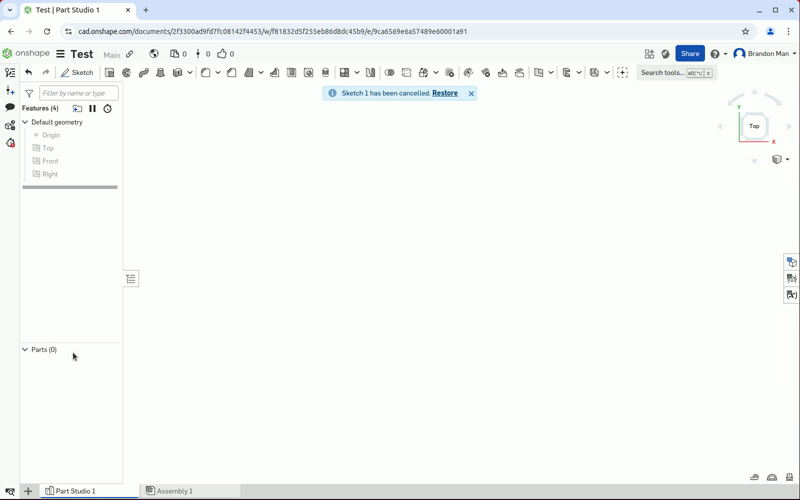
key_down(shift)
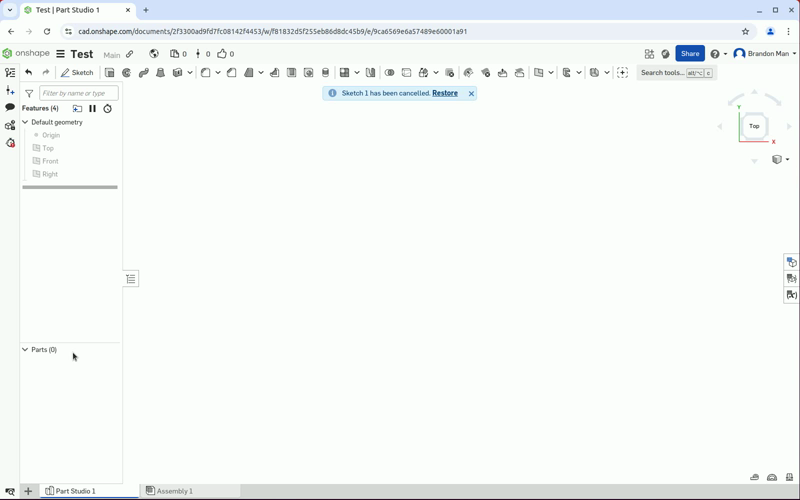
key(up)
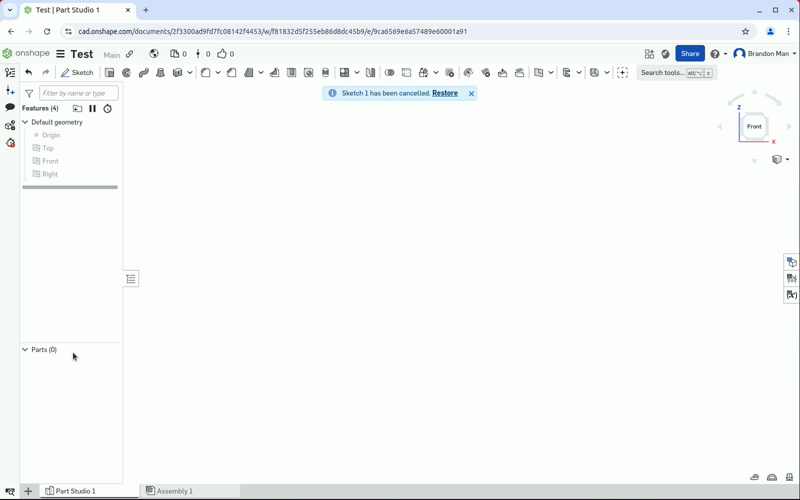
key_up(shift)
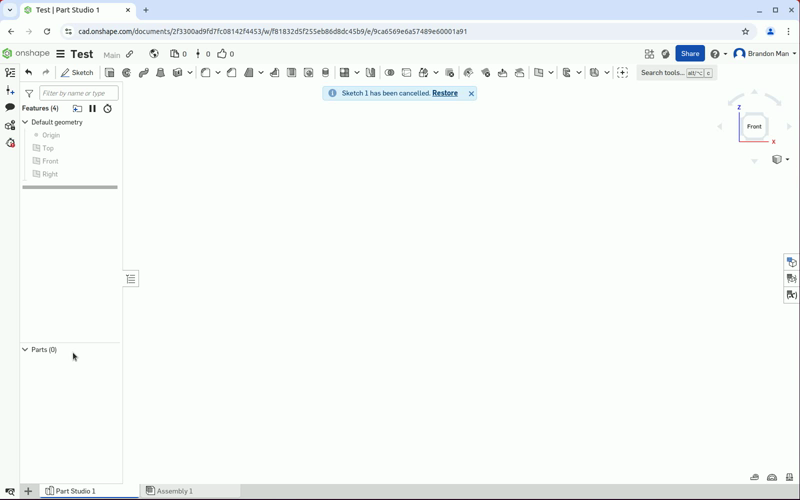
key(space)
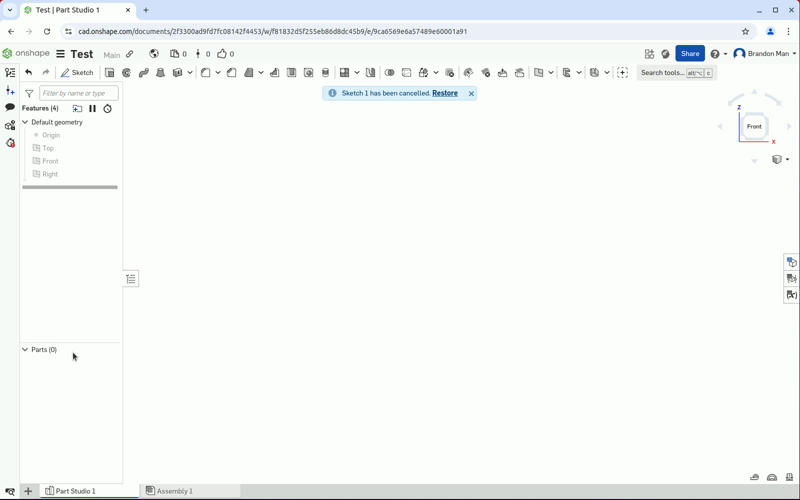
key_down(shift)
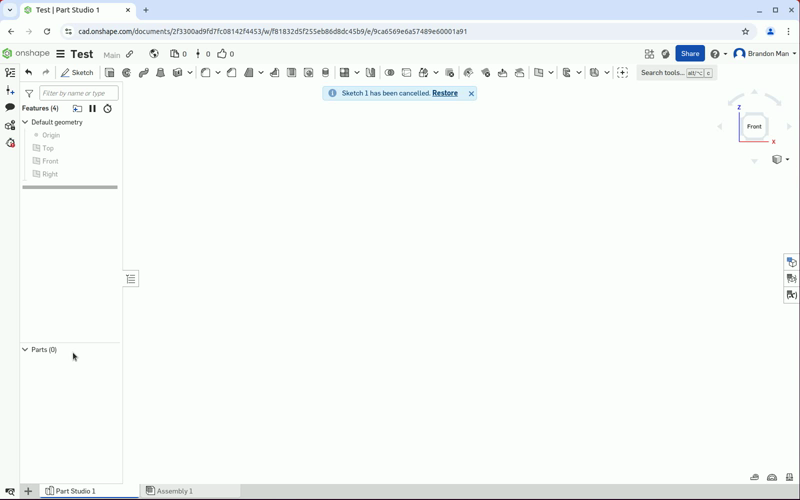
key(left)
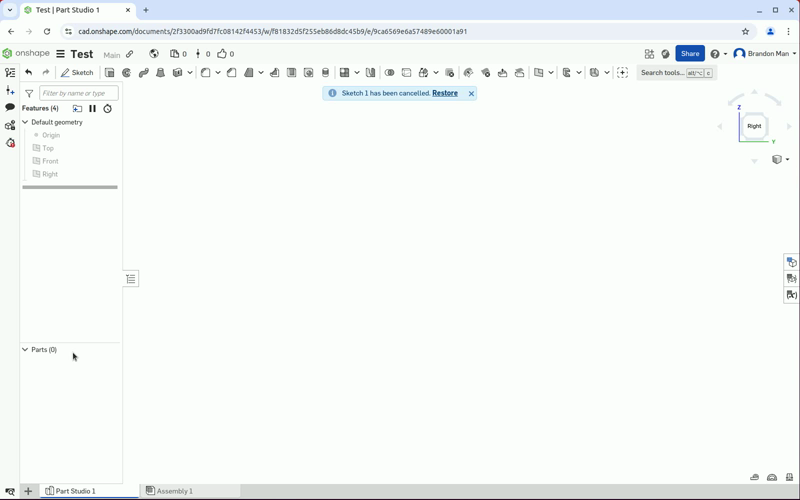
key_up(shift)
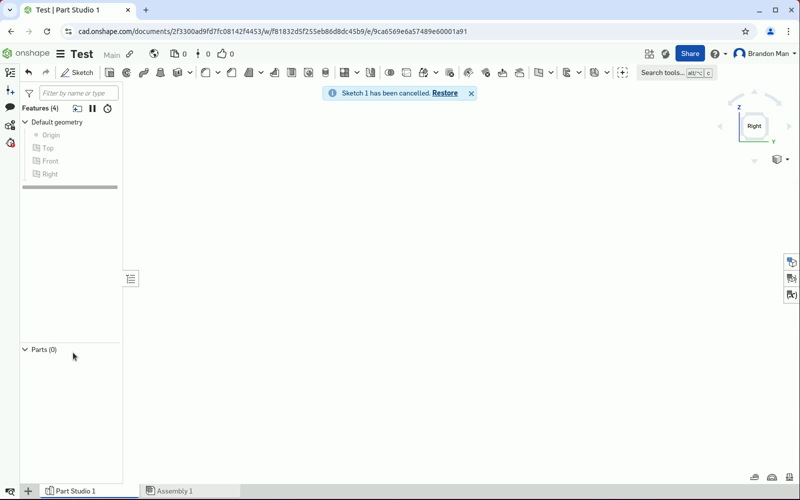
mouse_move(73, 352)
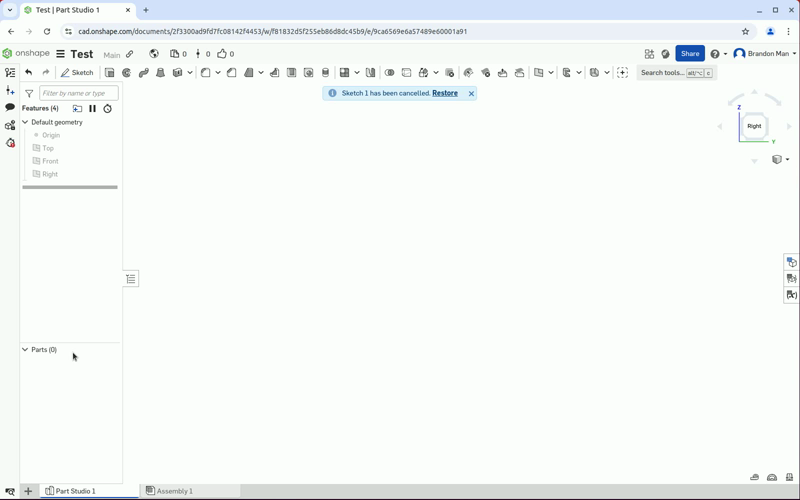
key(shift+y)
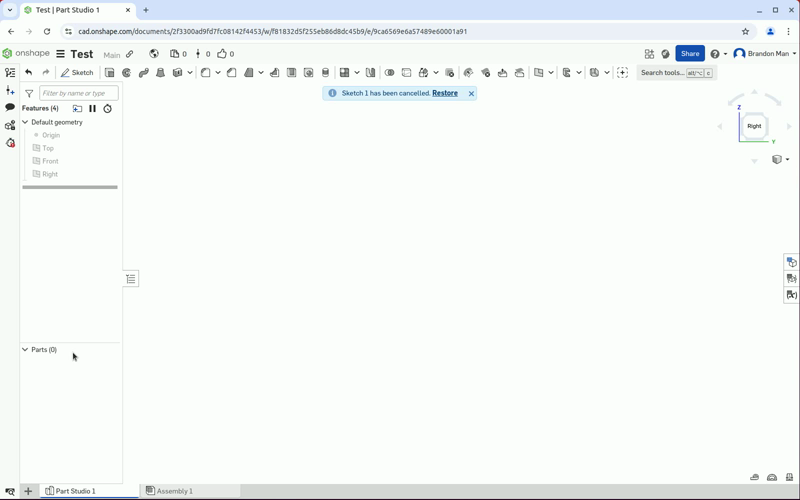
key(shift+s)
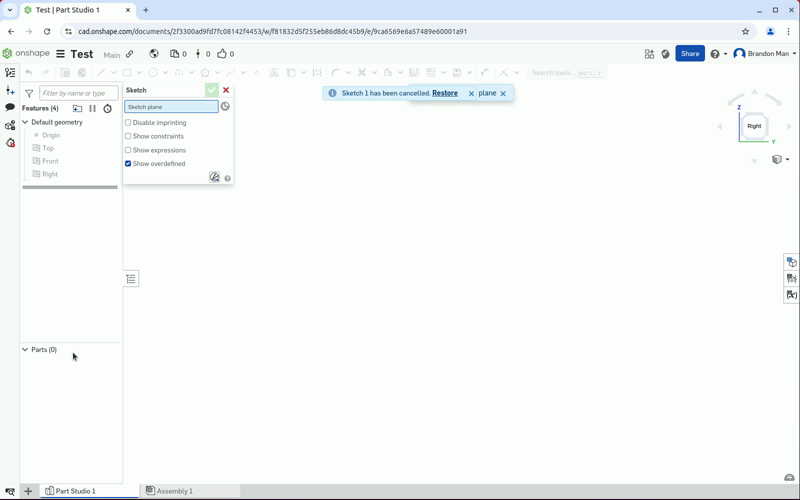
mouse_move(73, 176)
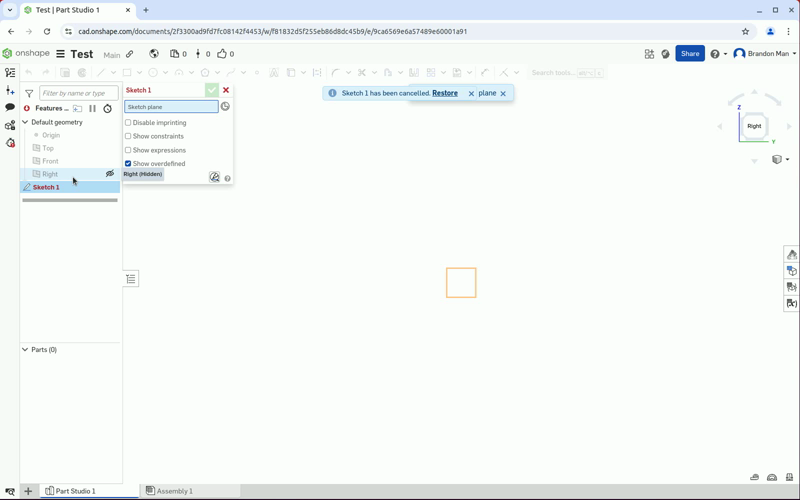
click(73, 176)
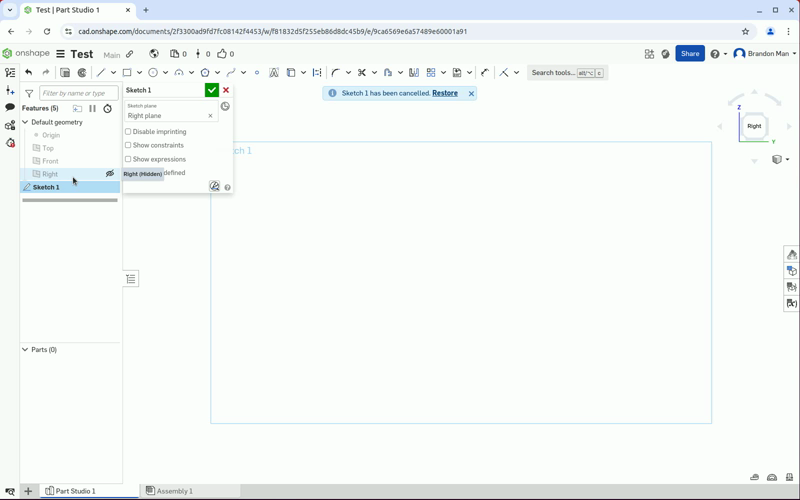
mouse_move(73, 352)
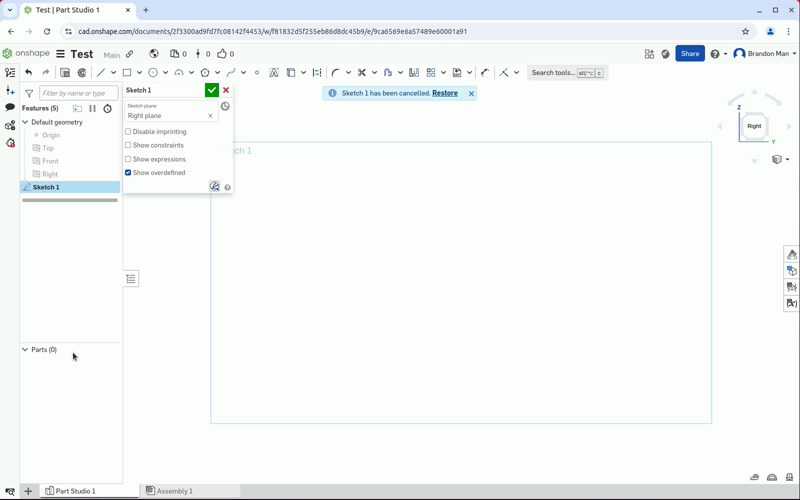
key(y)
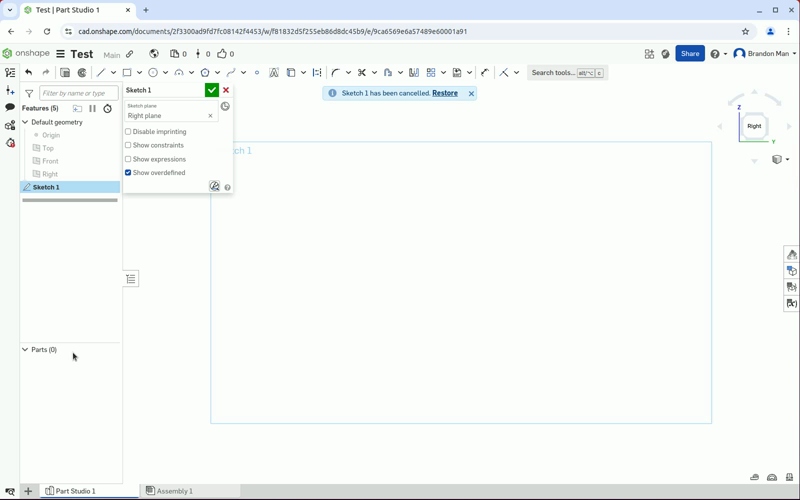
key(l)
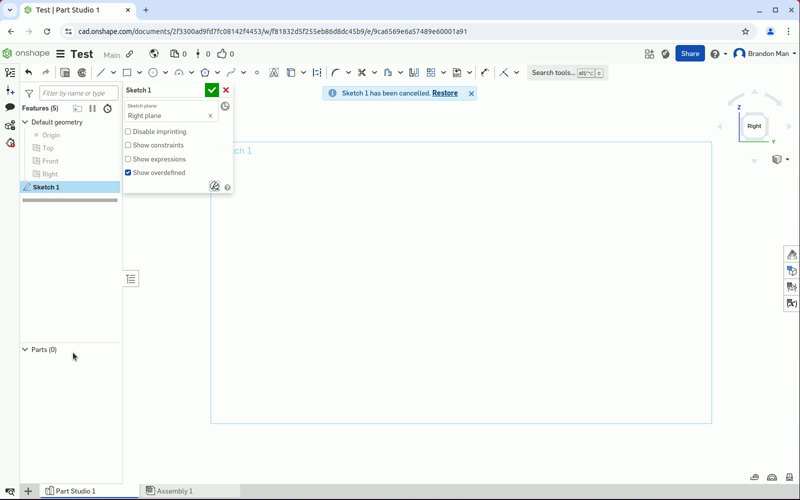
key_down(shift)
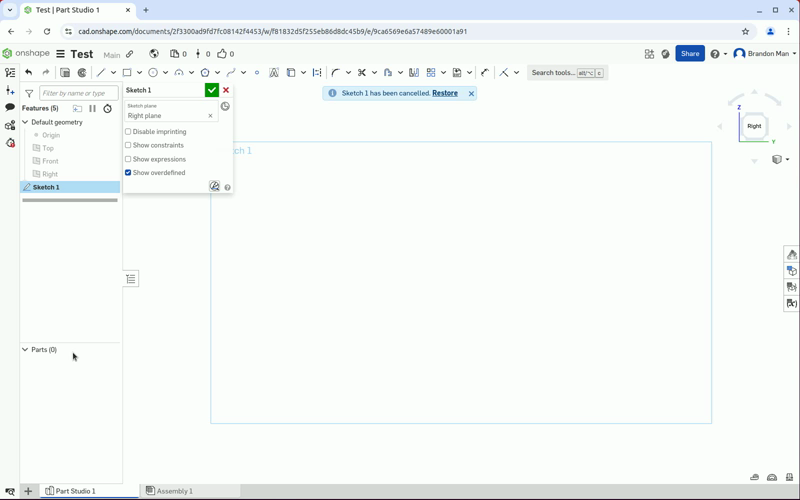
mouse_move(423, 278)
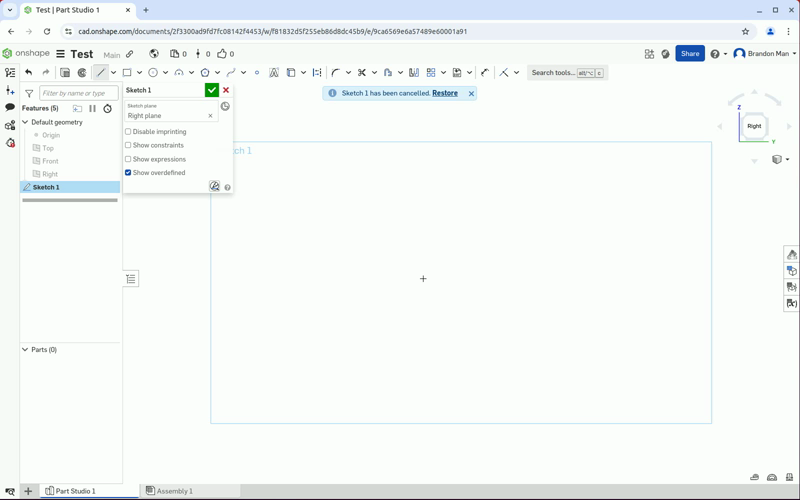
click(423, 278)
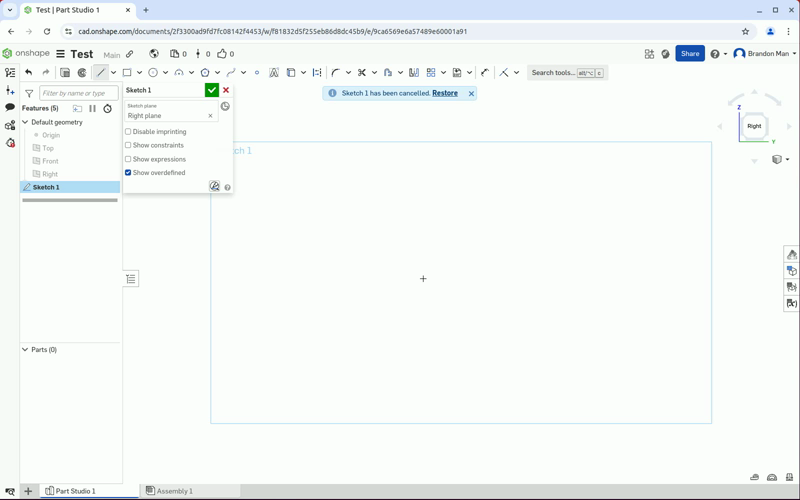
key_up(shift)
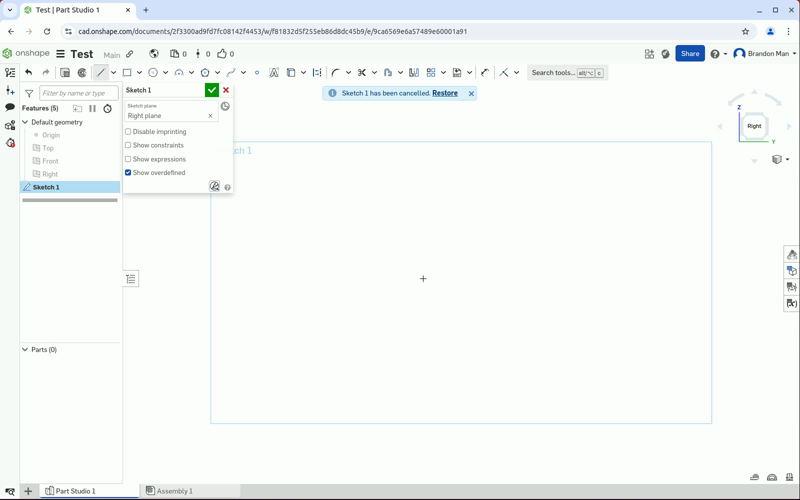
key_down(shift)
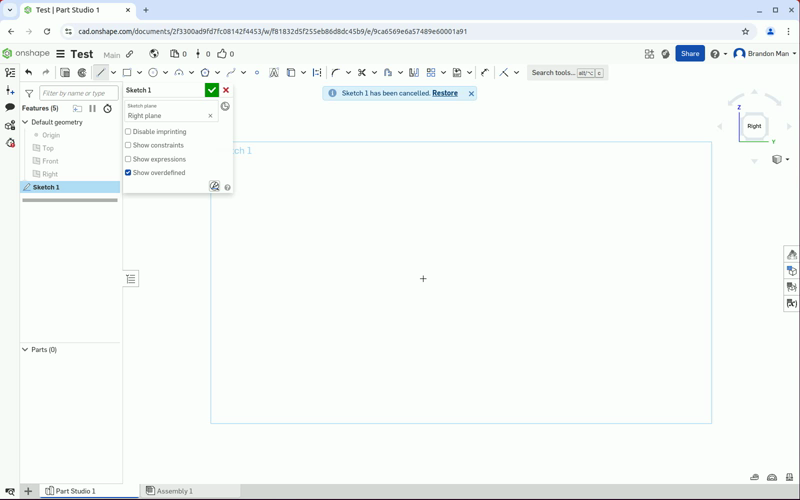
mouse_move(497, 278)
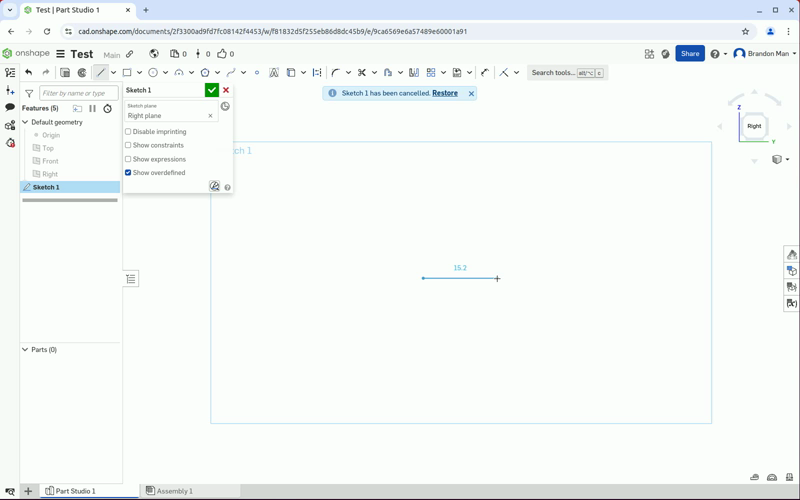
click(497, 278)
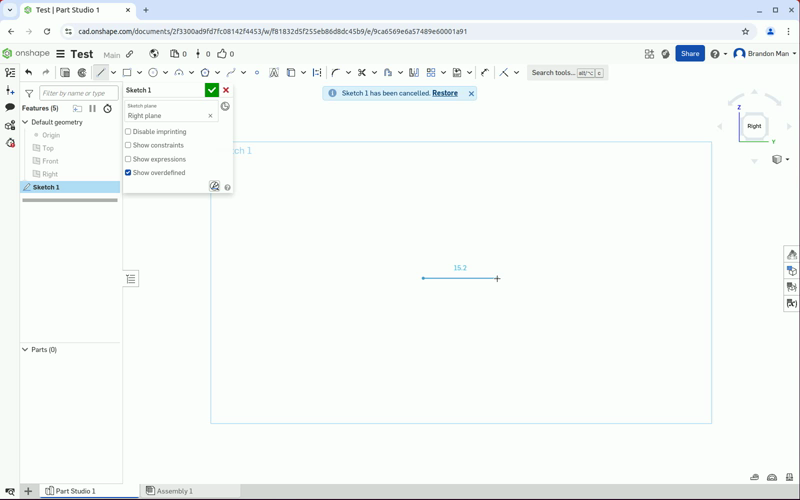
key_up(shift)
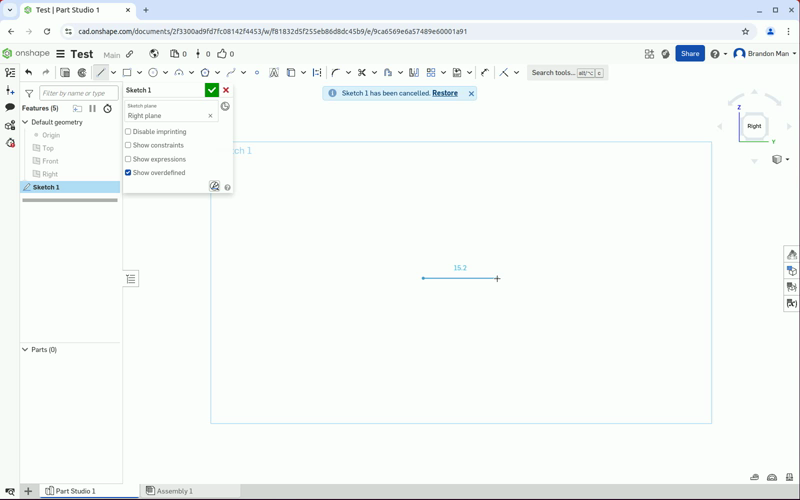
key(esc)
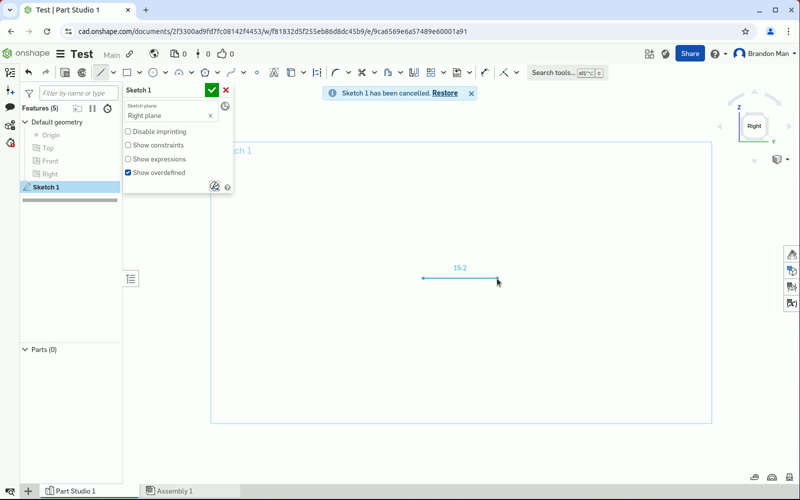
key(a)
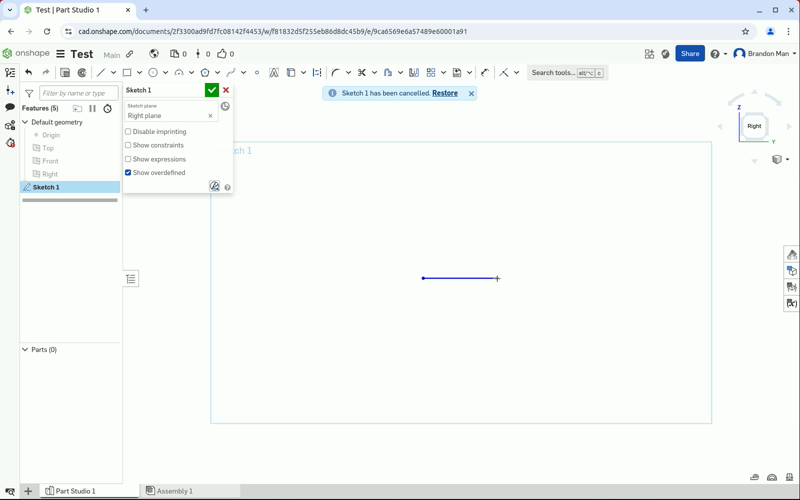
mouse_move(497, 278)
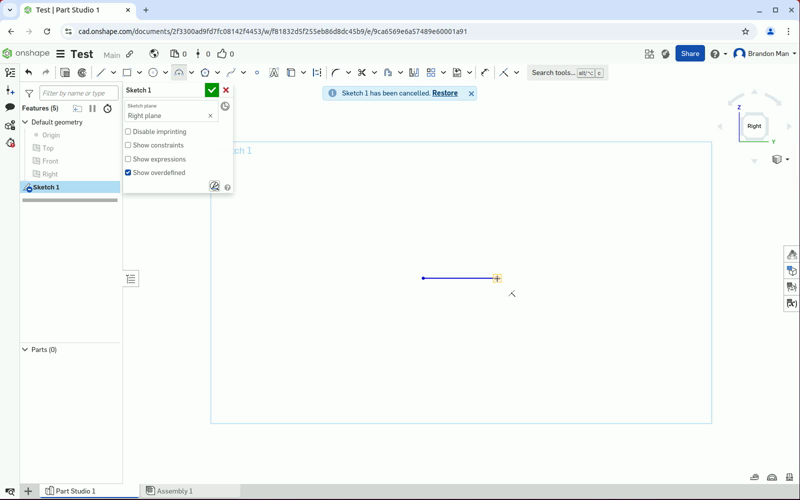
click(497, 278)
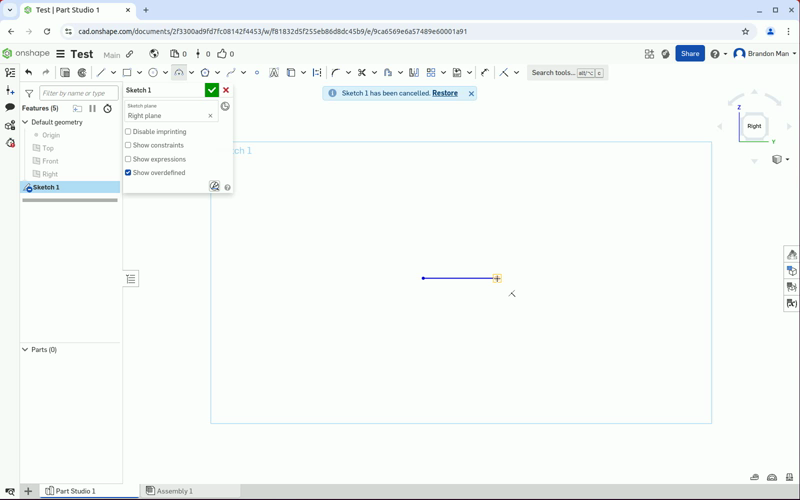
mouse_move(423, 278)
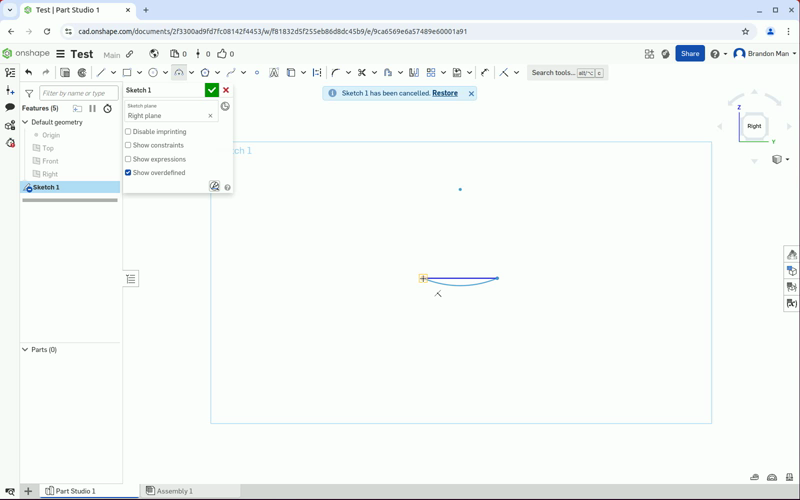
click(423, 278)
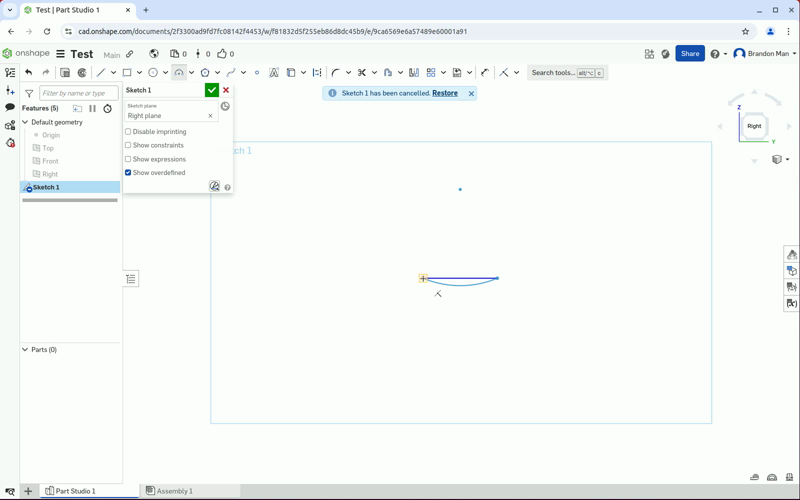
key_down(shift)
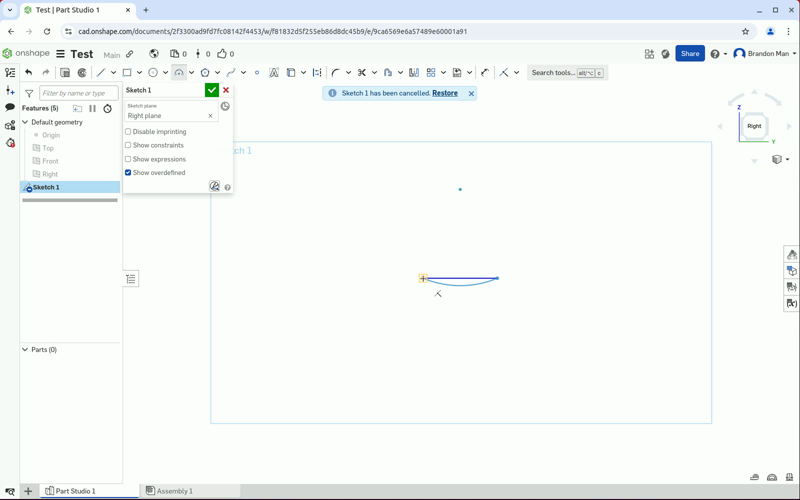
mouse_move(460, 245)
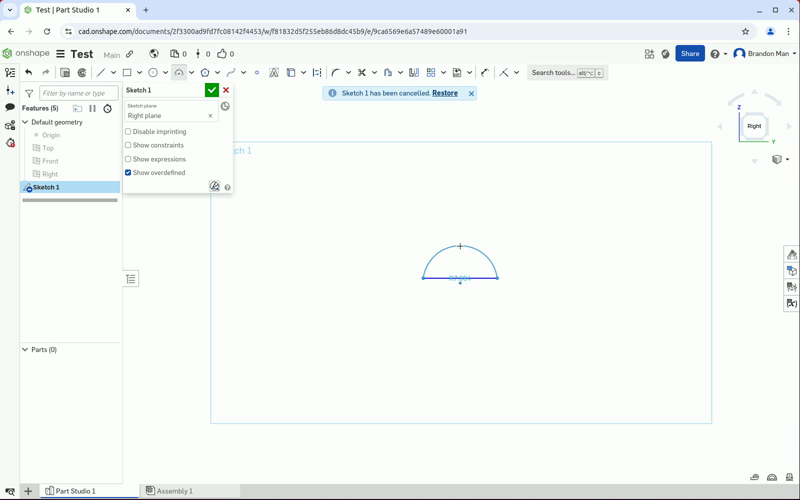
click(460, 245)
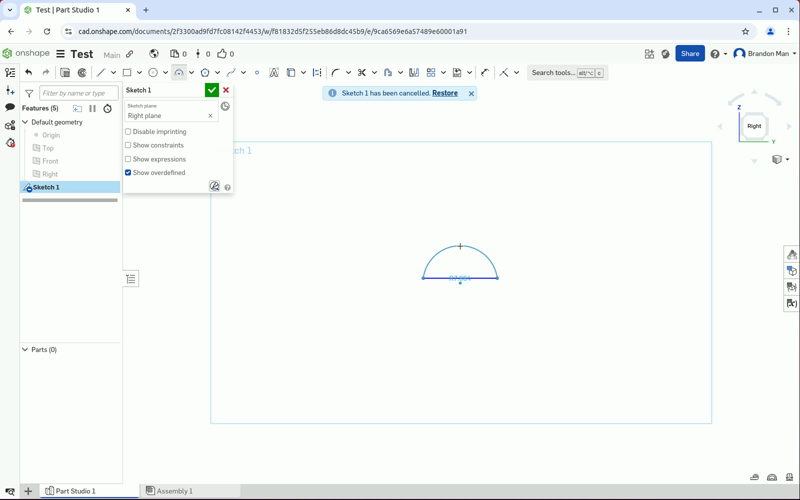
key_up(shift)
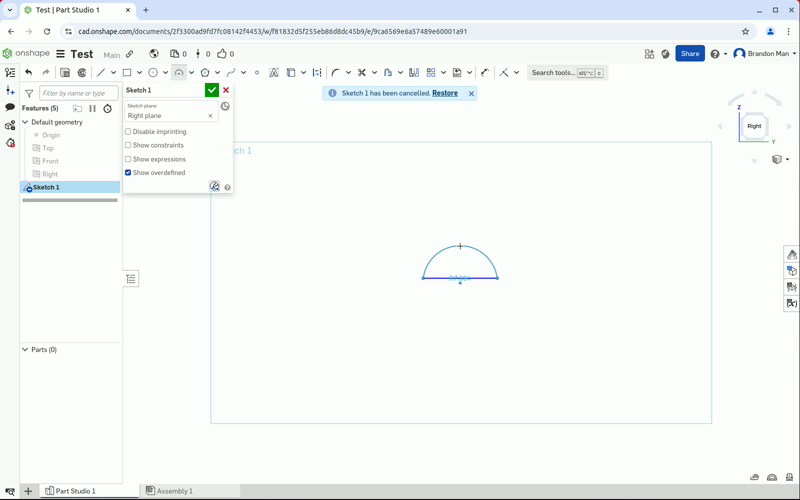
key(esc)
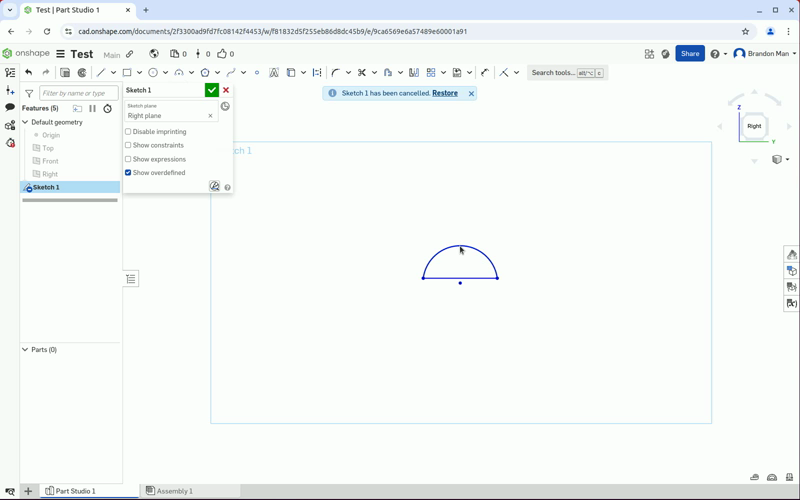
mouse_move(429, 276)
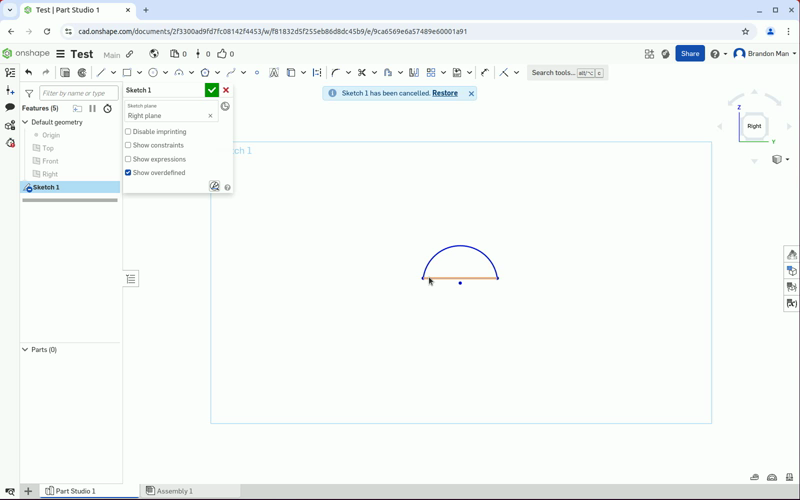
click(429, 276)
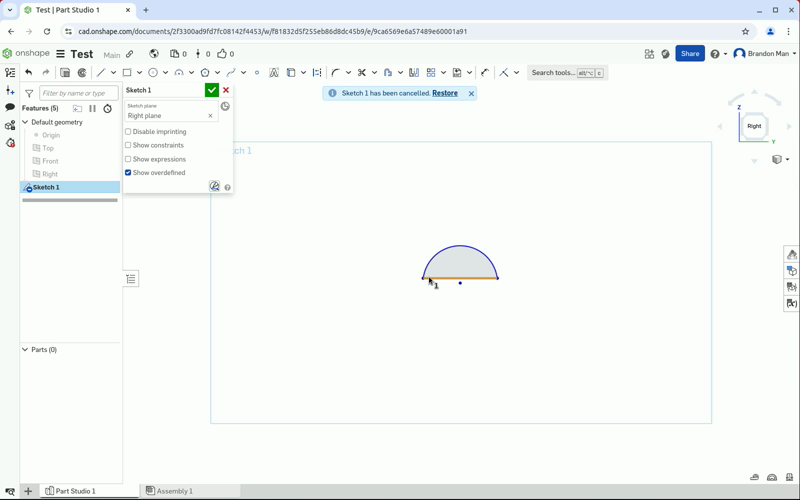
mouse_move(73, 352)
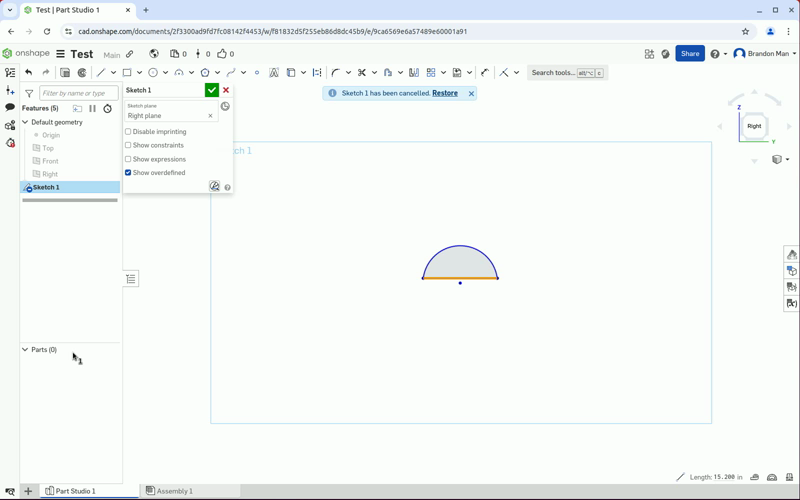
key(shift+y)
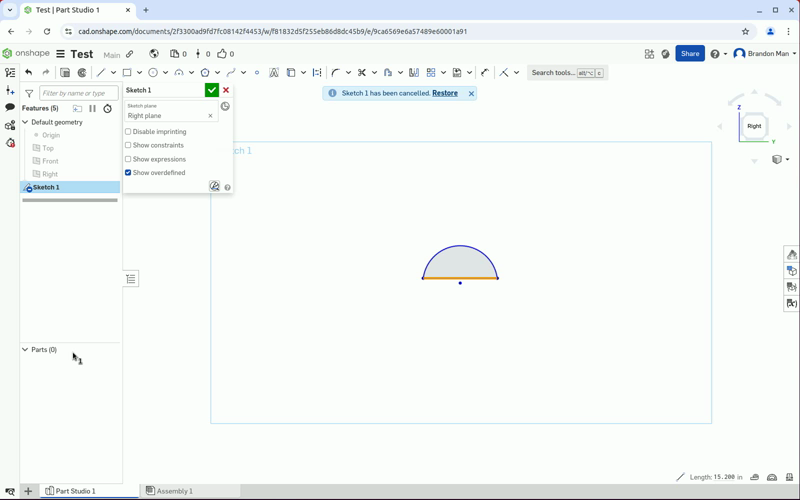
key(shift+e)
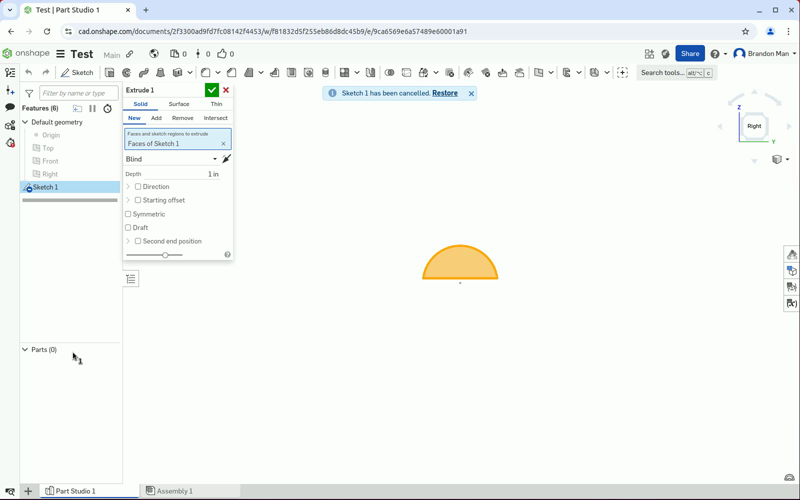
mouse_move(143, 106)
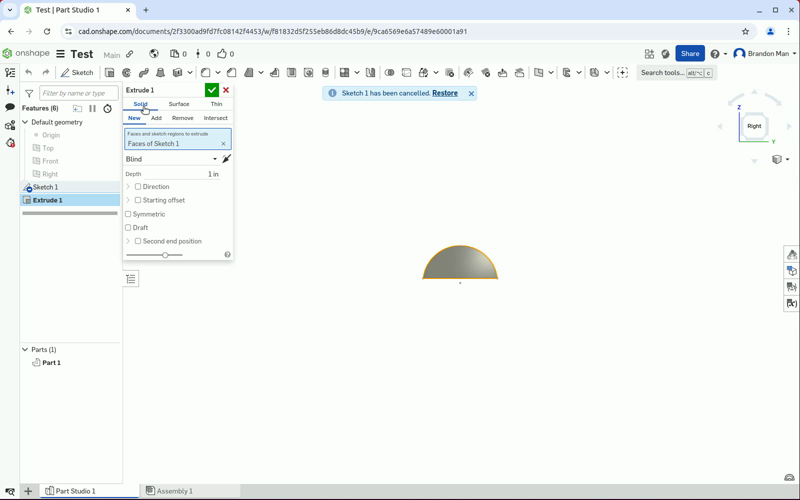
click(143, 106)
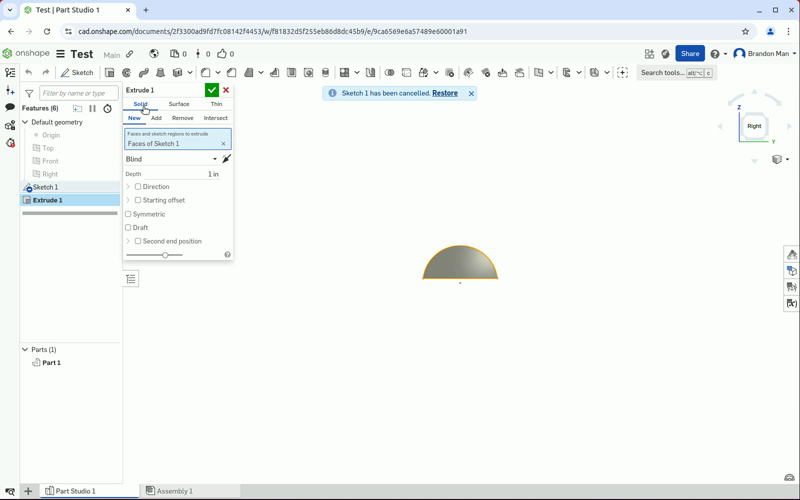
mouse_move(137, 120)
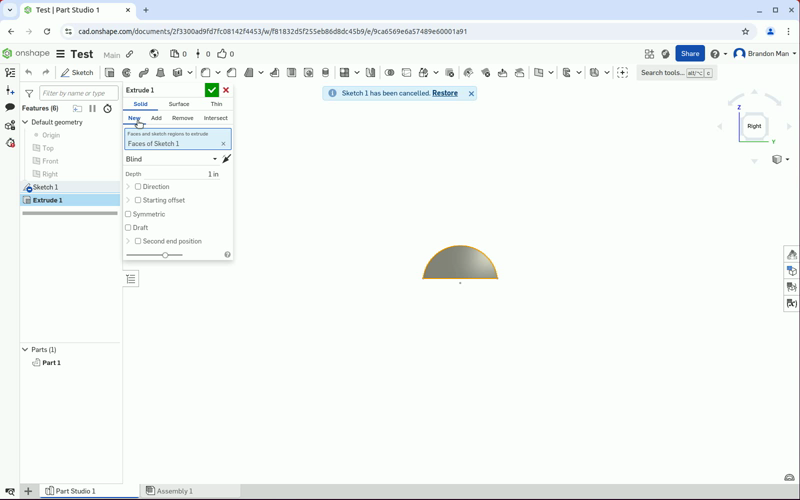
click(137, 120)
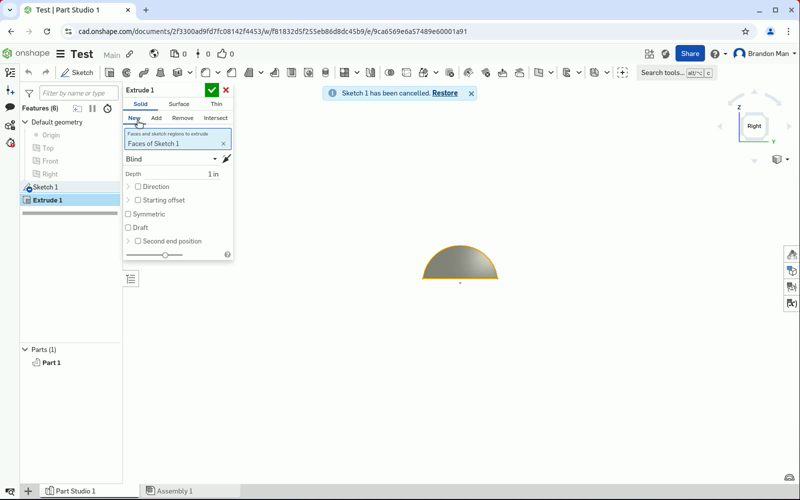
key(tab, 4)
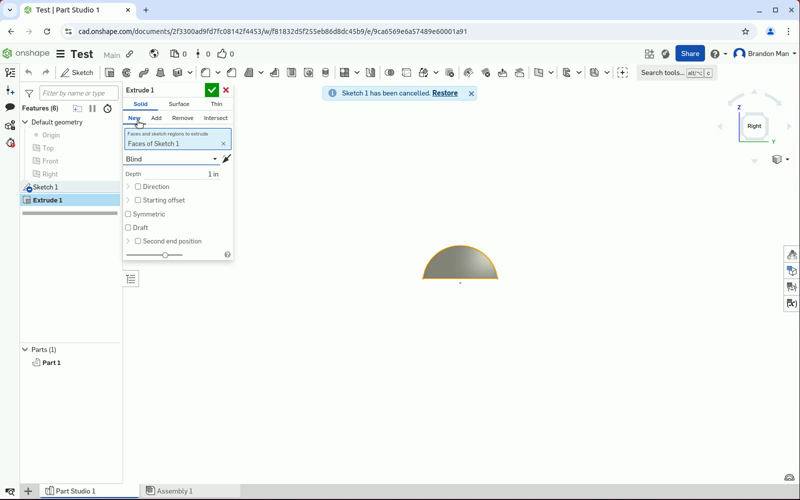
text(3.611)
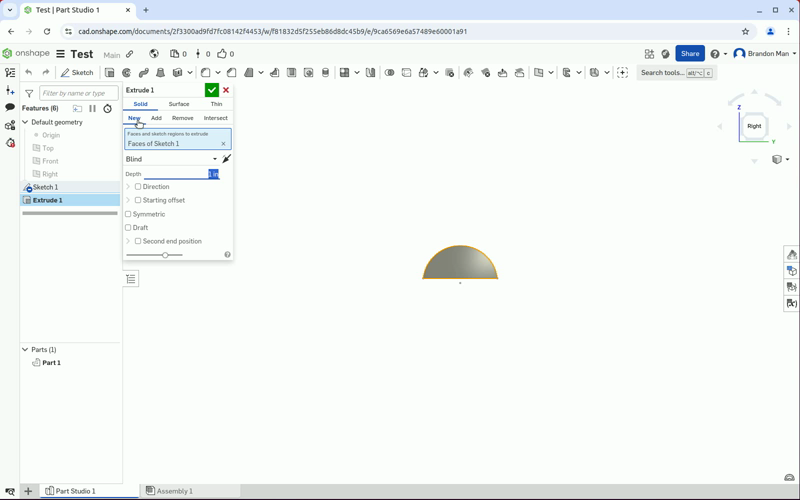
key(enter)
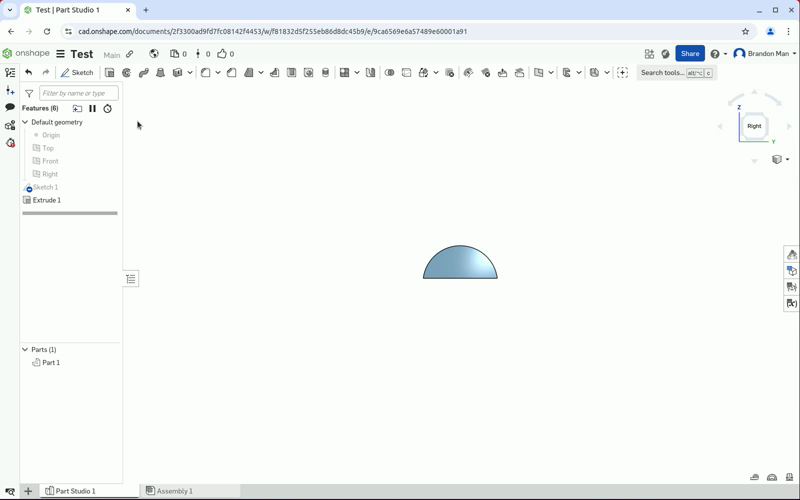
key(shift+h)
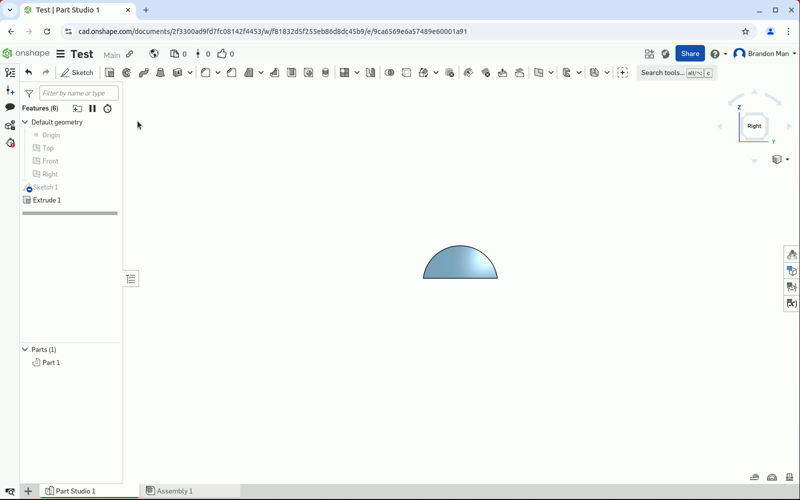
key(shift+h)
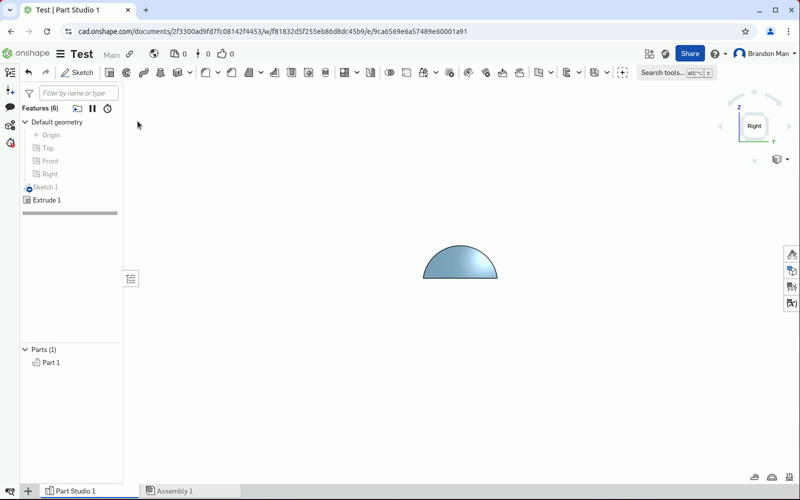
mouse_move(73, 189)
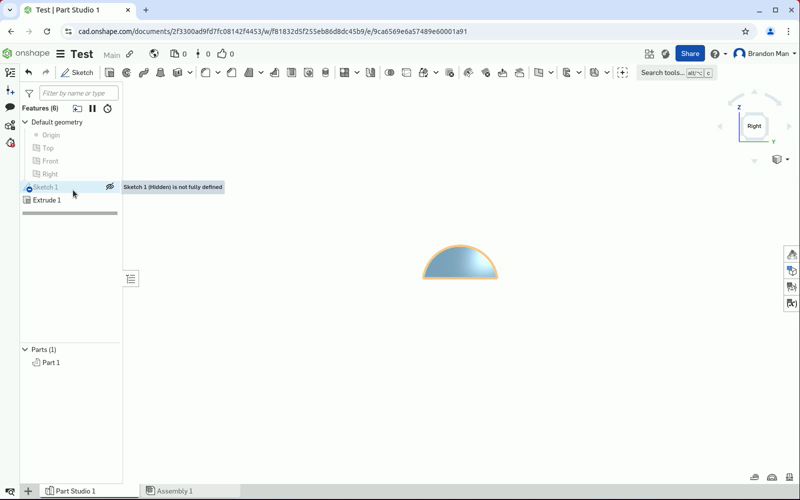
click(73, 189)
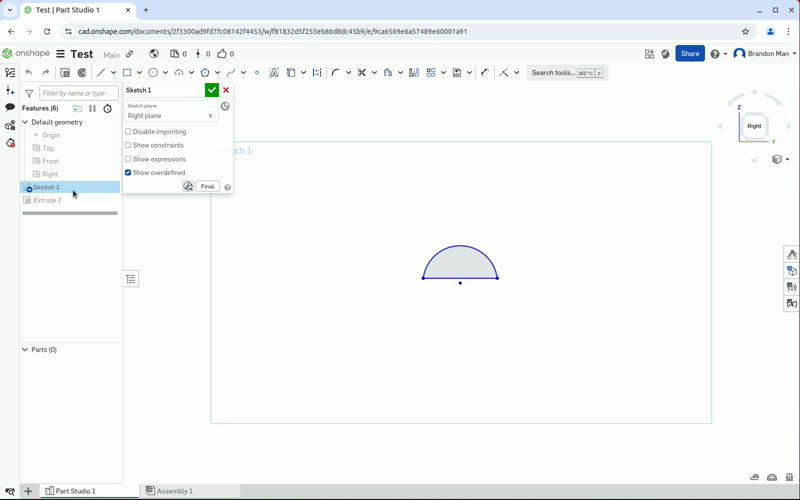
mouse_move(229, 92)
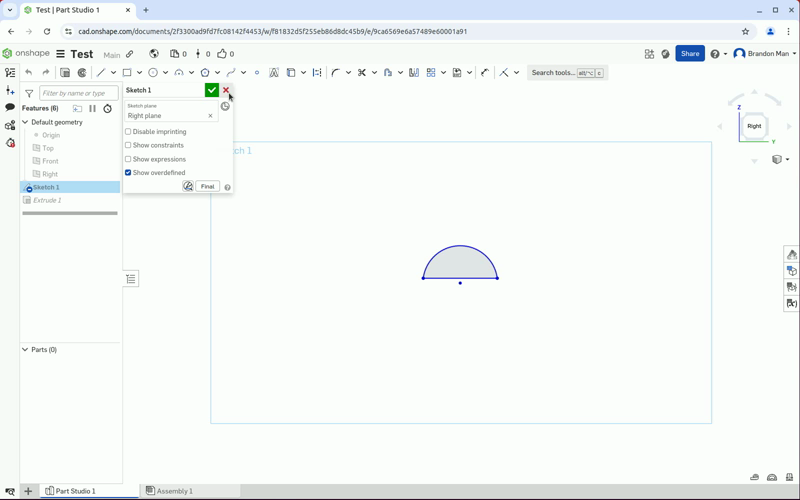
click(229, 92)
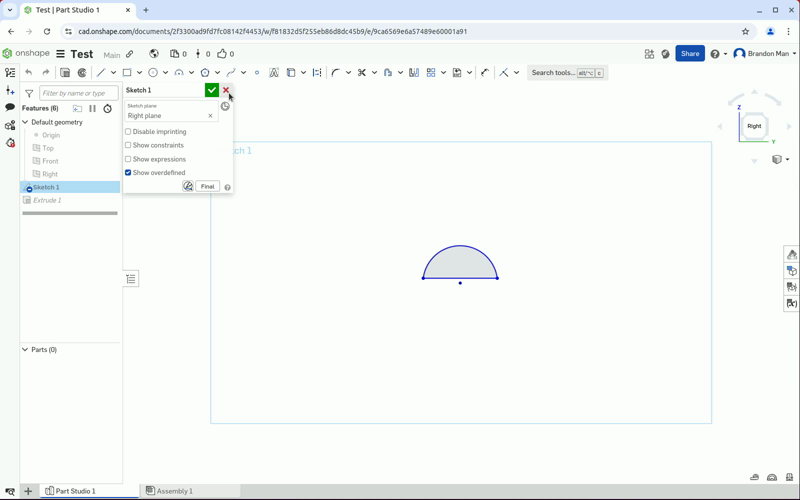
key(shift+s)
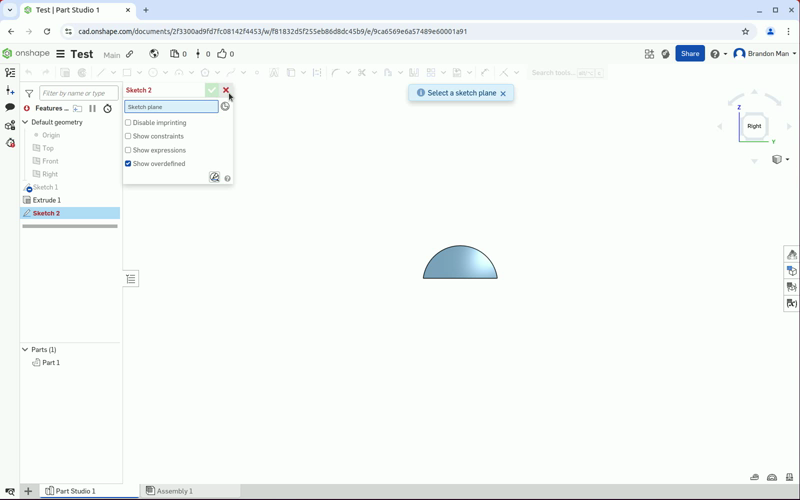
mouse_move(73, 176)
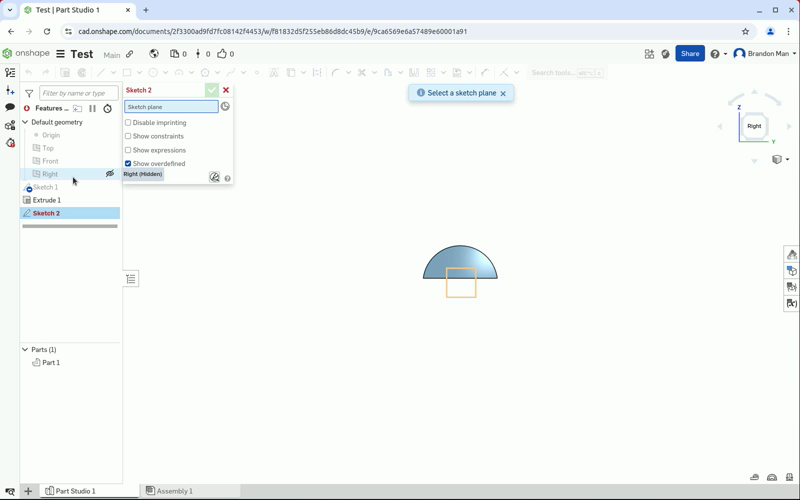
click(73, 176)
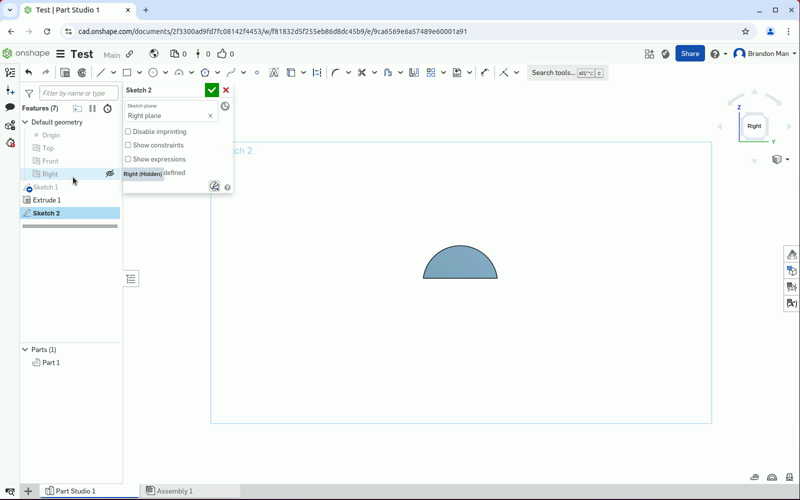
mouse_move(73, 352)
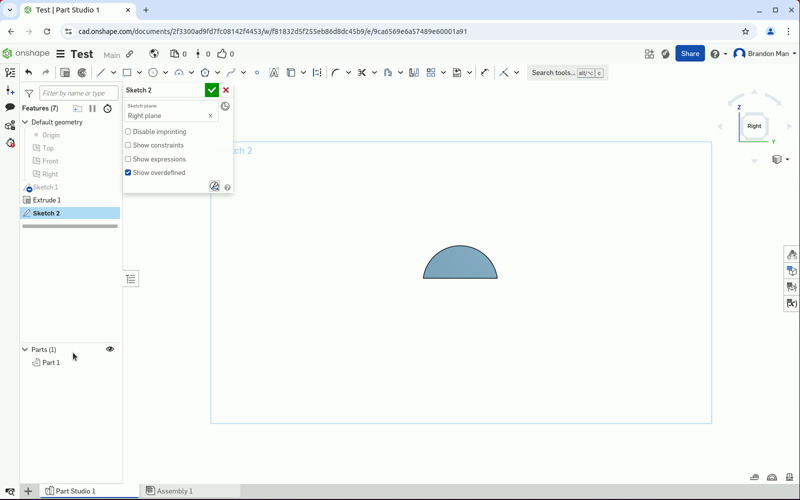
key(y)
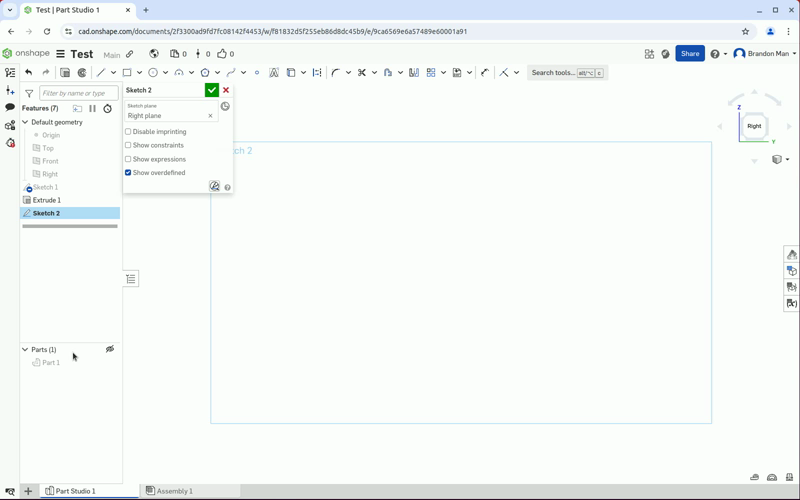
key(a)
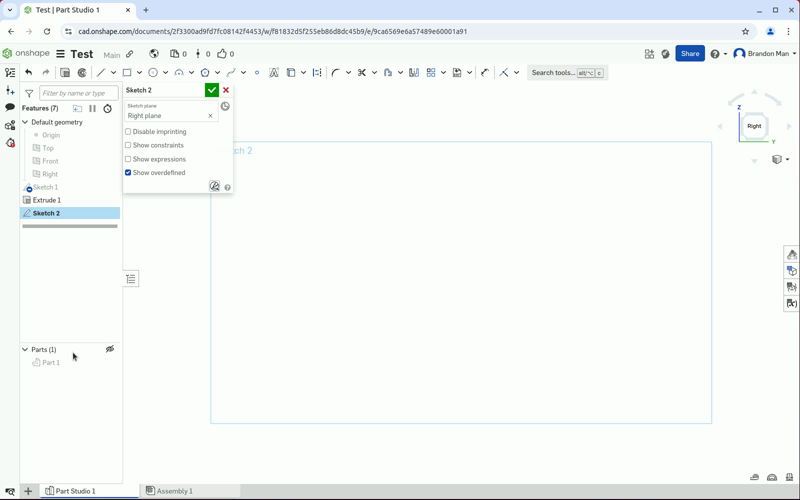
key_down(shift)
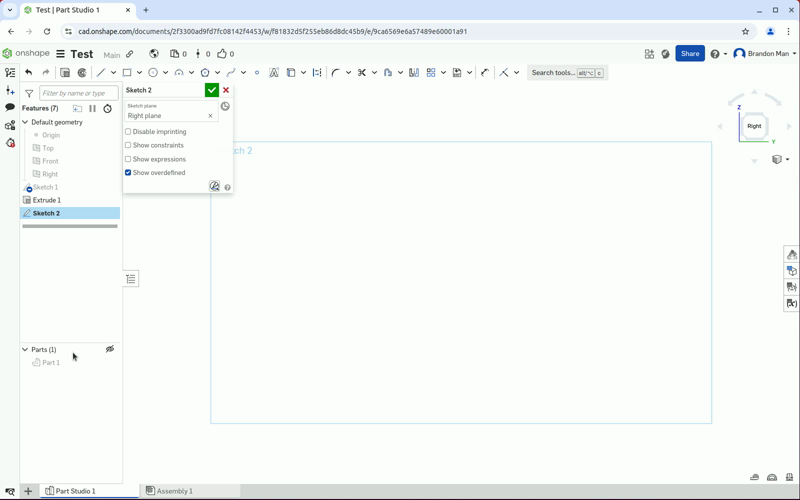
mouse_move(423, 287)
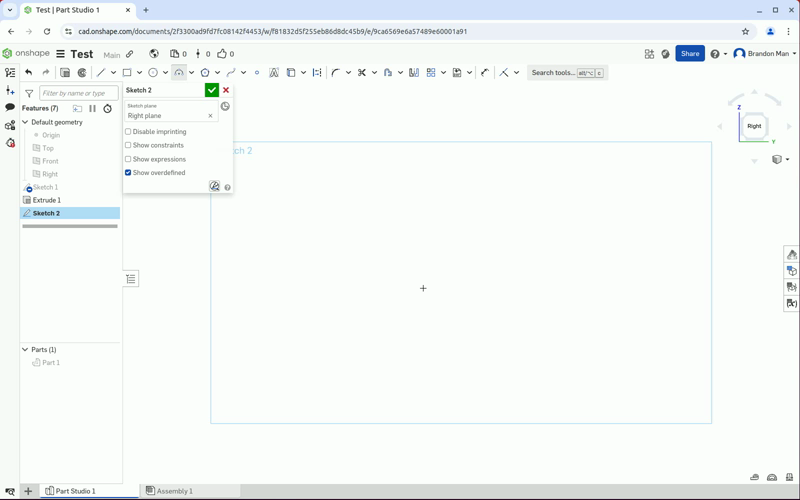
click(423, 287)
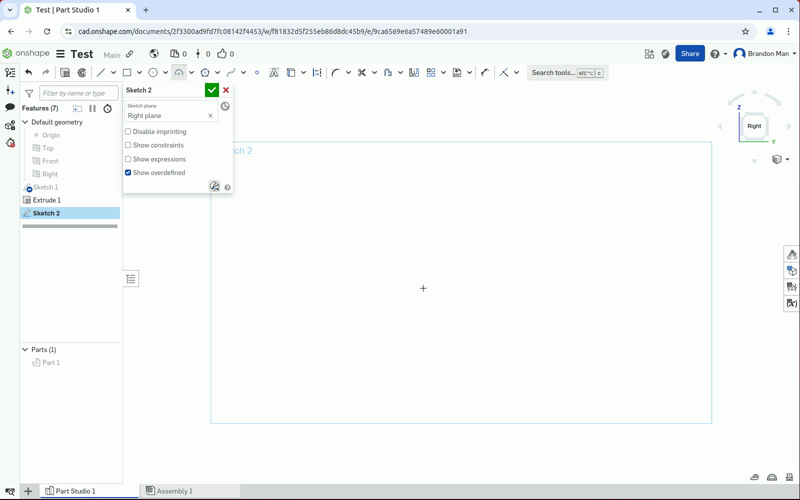
key_up(shift)
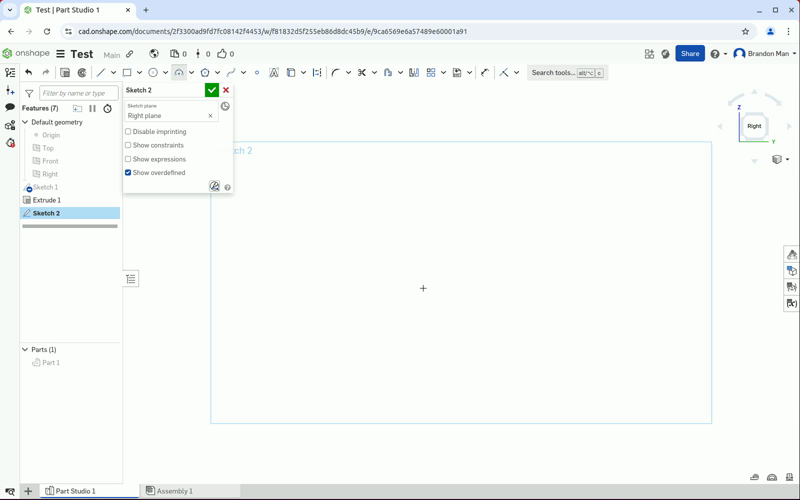
key_down(shift)
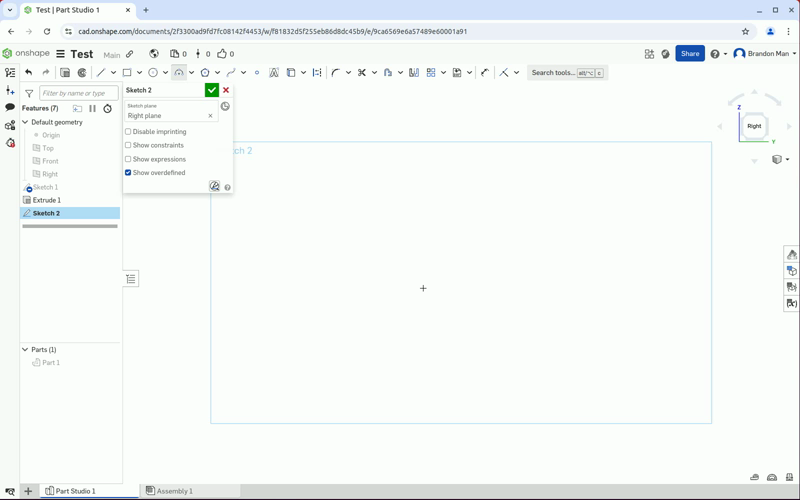
mouse_move(497, 287)
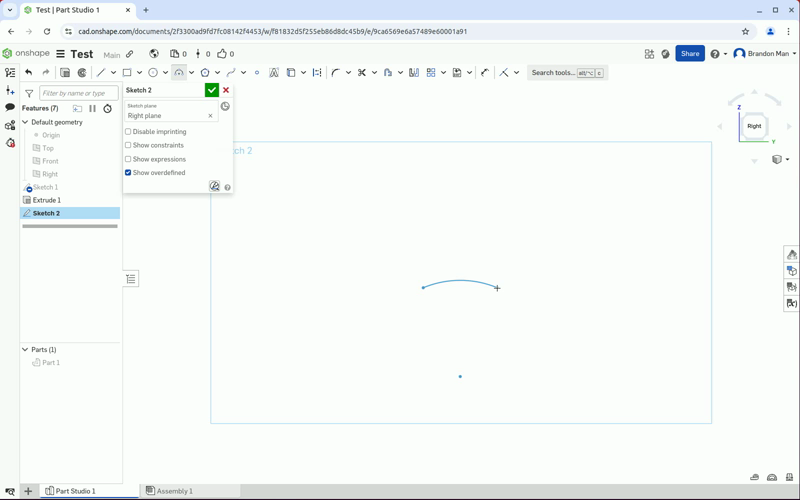
click(497, 287)
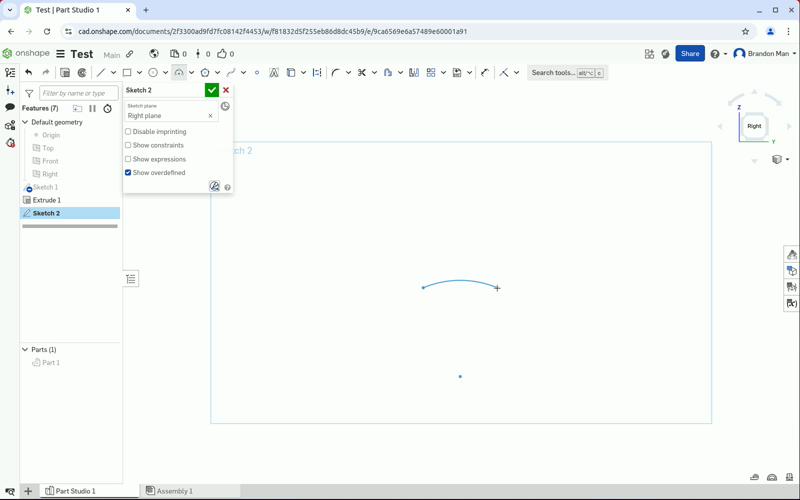
mouse_move(460, 320)
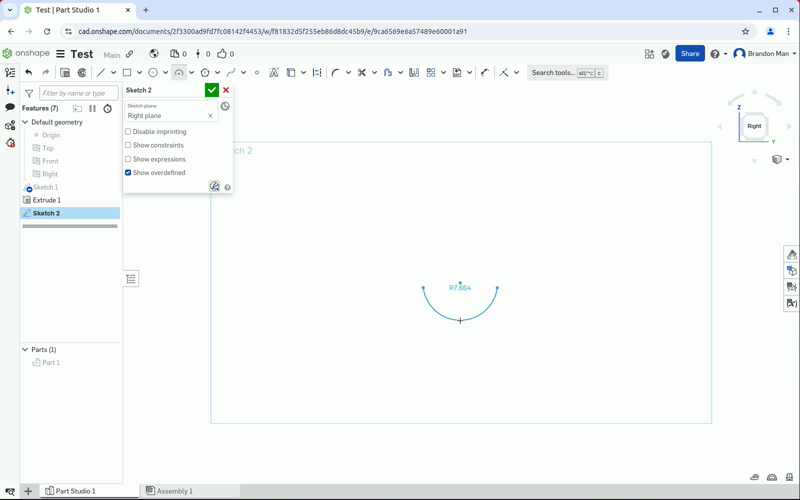
click(460, 320)
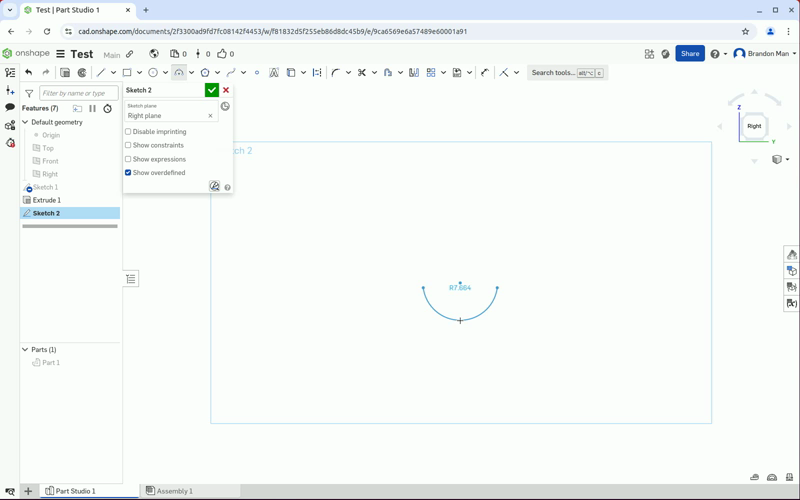
key_up(shift)
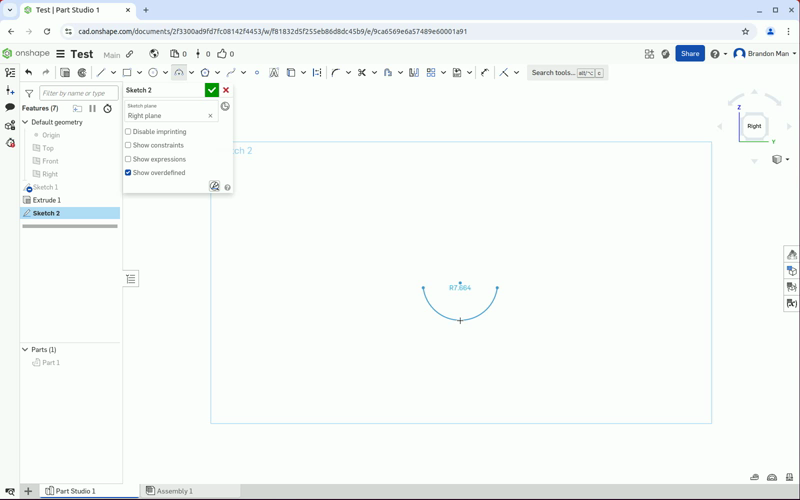
key(esc)
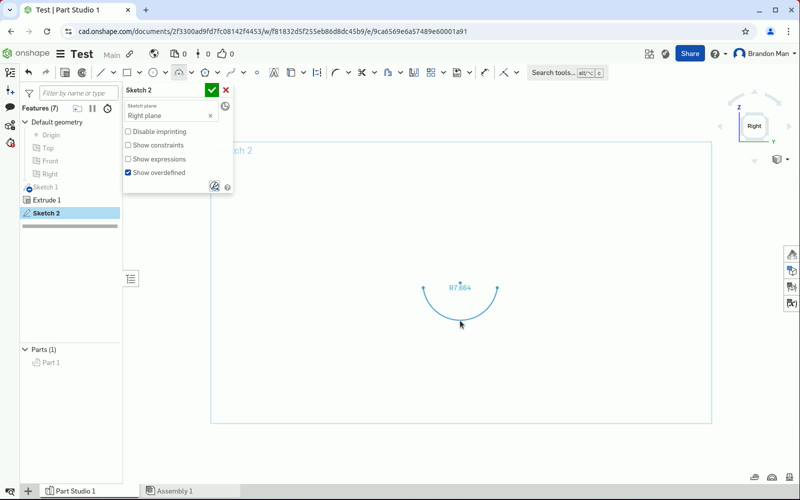
key(l)
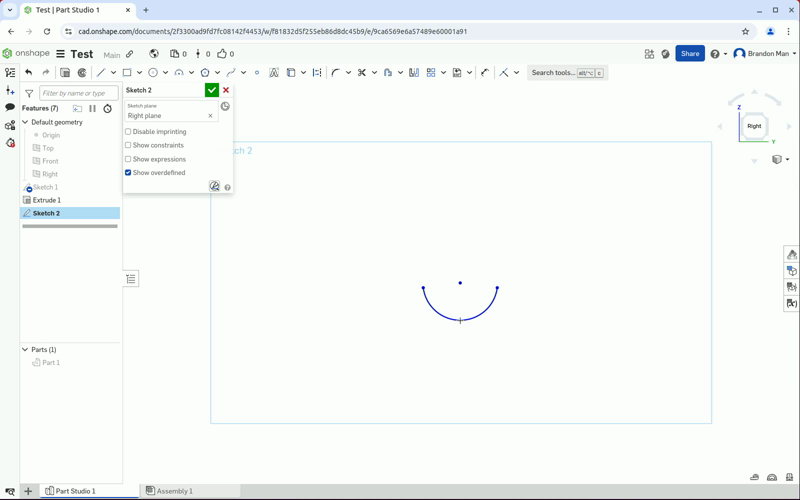
mouse_move(497, 287)
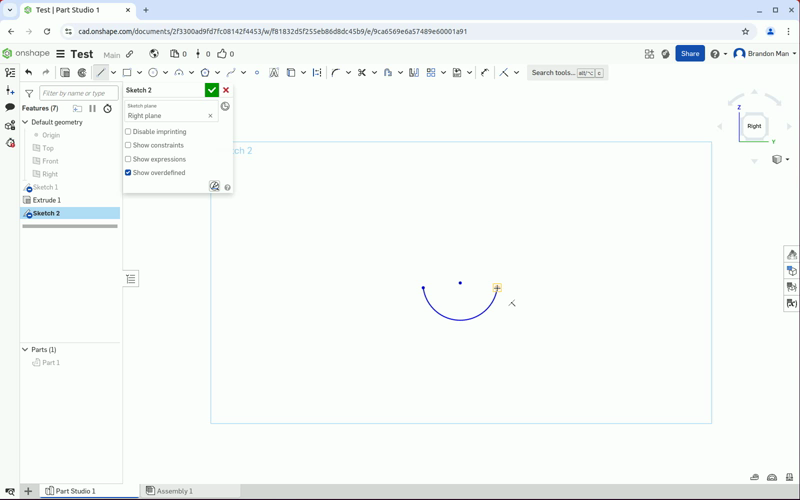
click(497, 287)
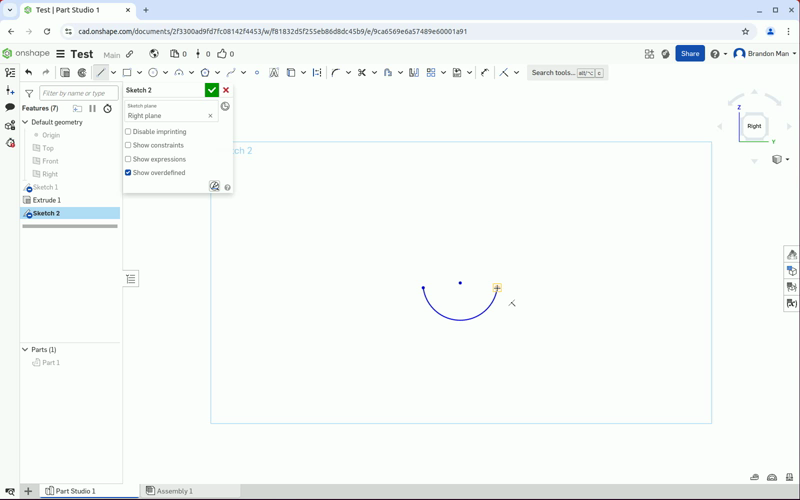
key_down(shift)
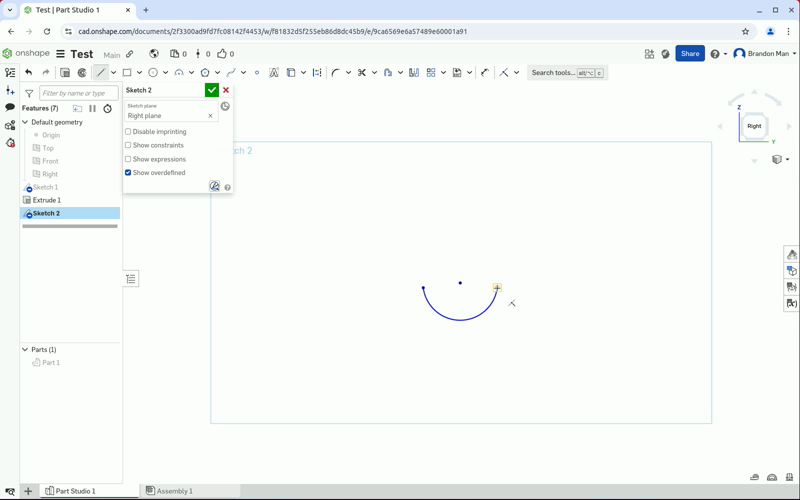
mouse_move(423, 287)
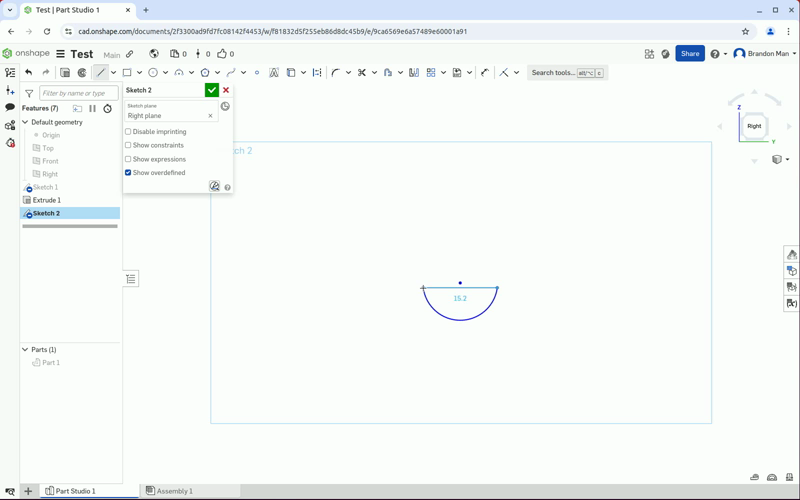
key_up(shift)
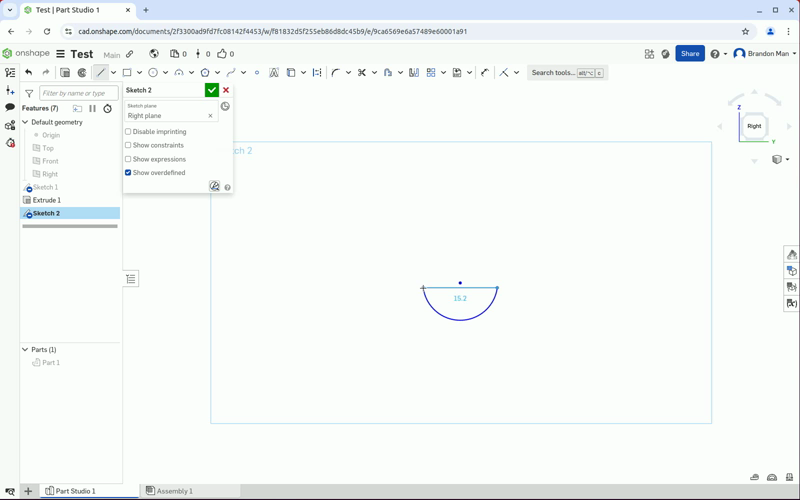
click(423, 287)
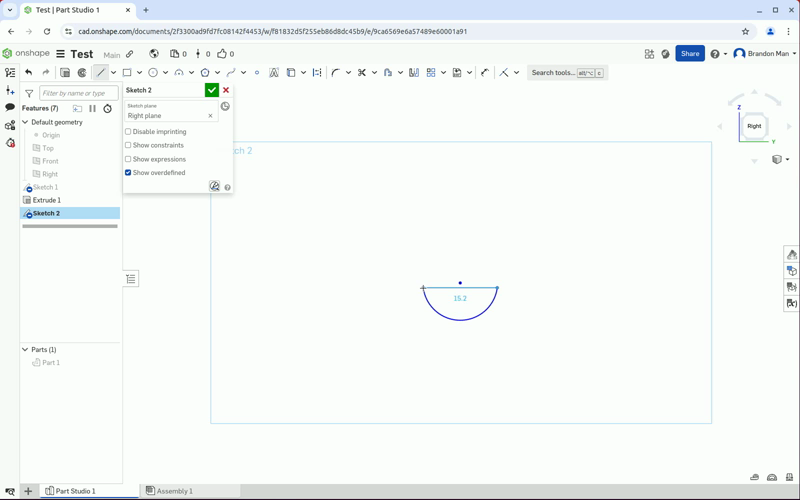
key(esc)
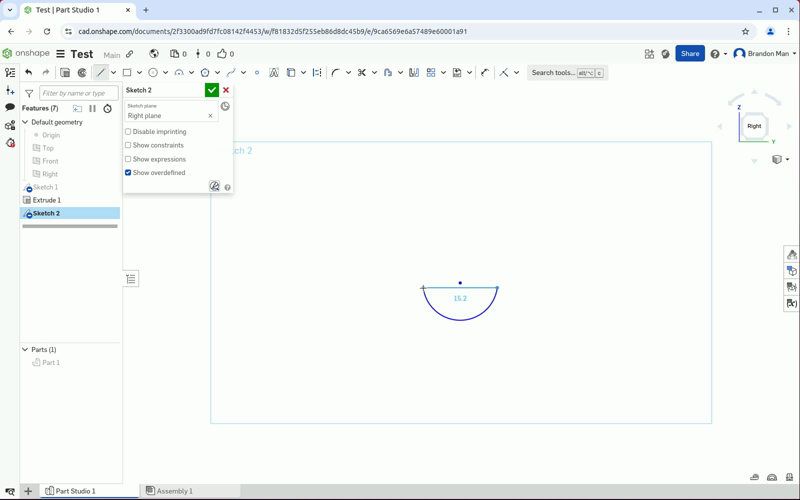
mouse_move(443, 296)
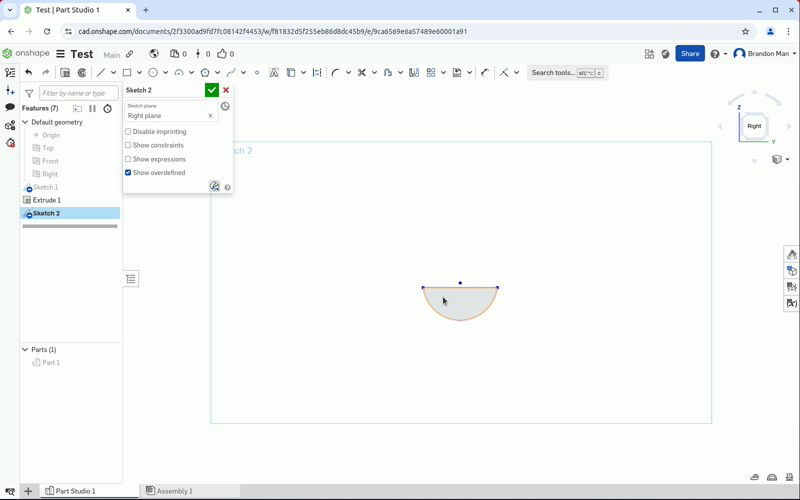
click(443, 296)
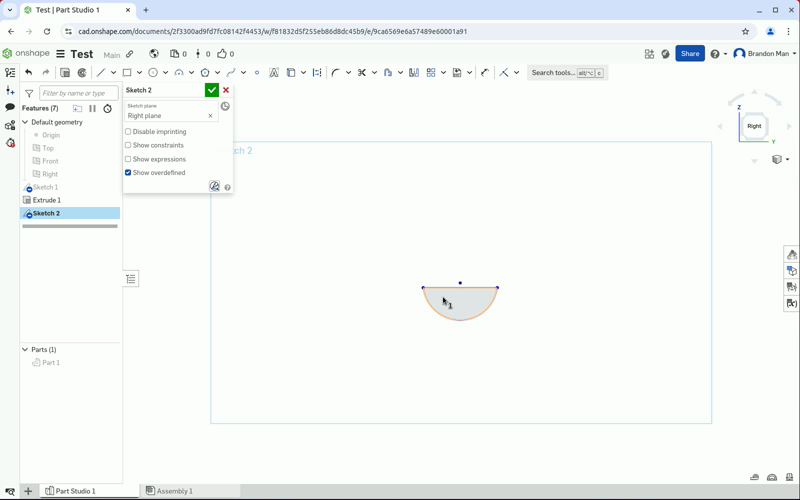
mouse_move(73, 352)
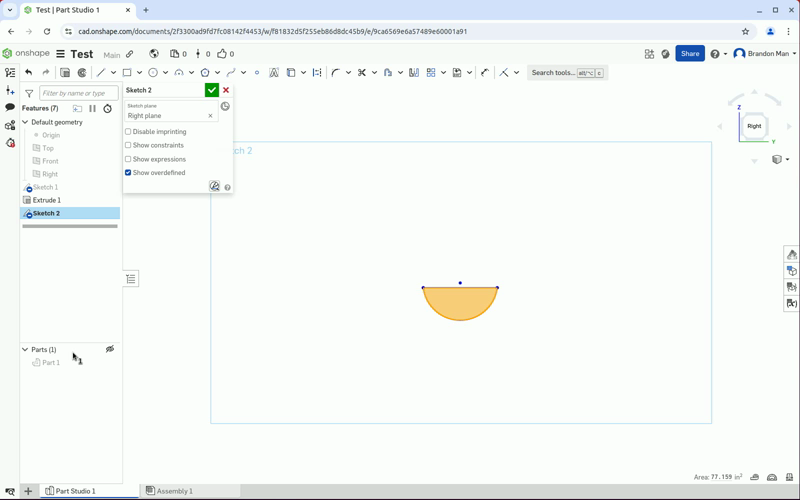
key(shift+y)
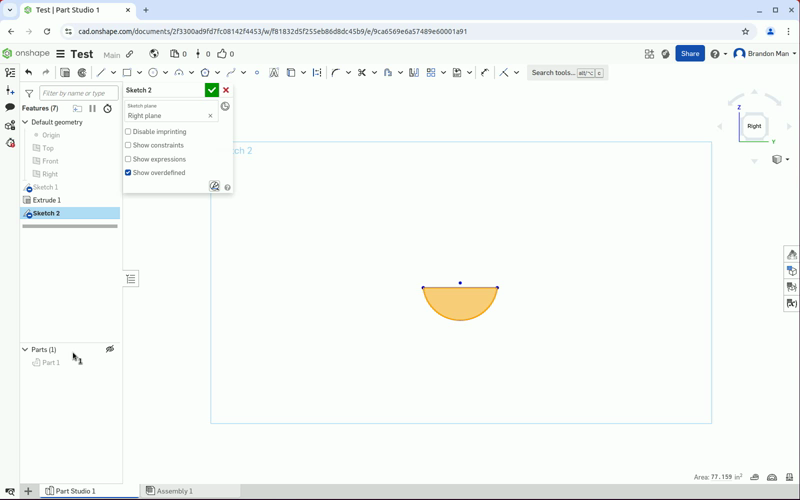
key(shift+e)
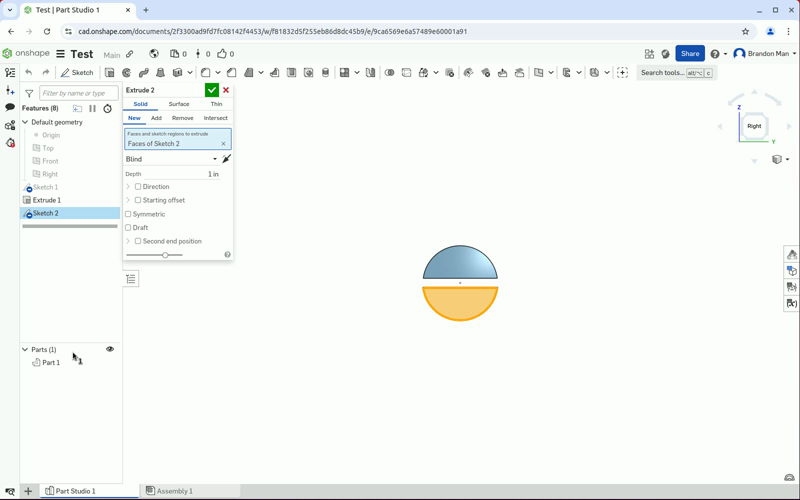
mouse_move(143, 106)
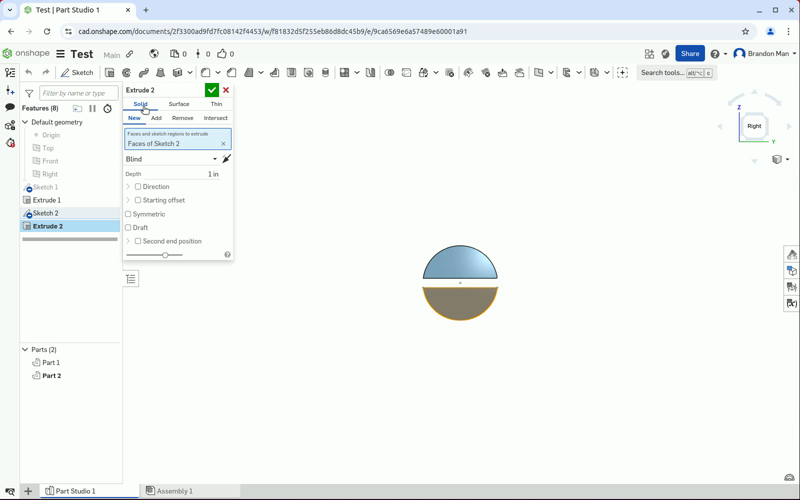
click(143, 106)
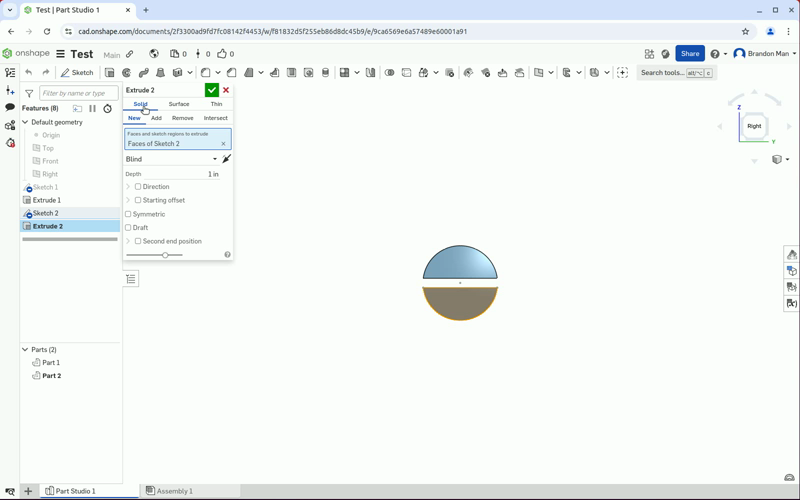
mouse_move(137, 120)
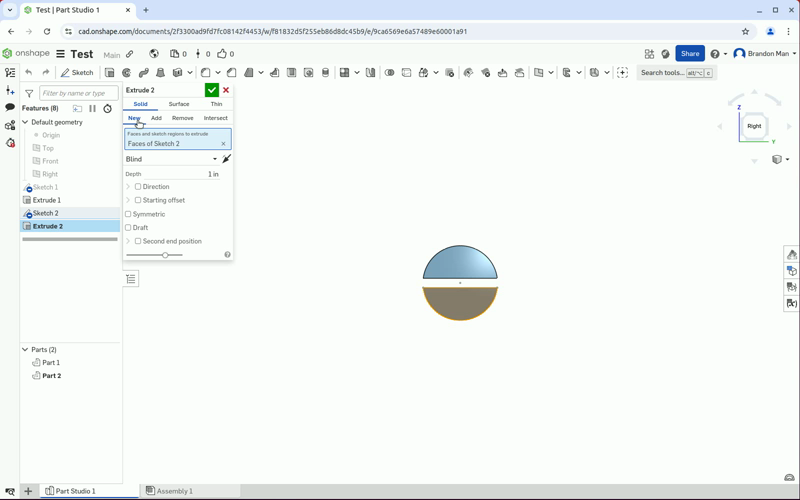
click(137, 120)
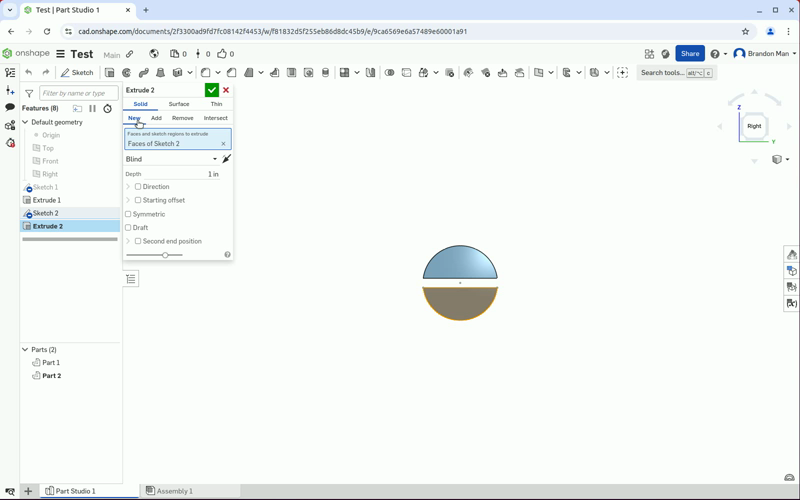
key(tab, 4)
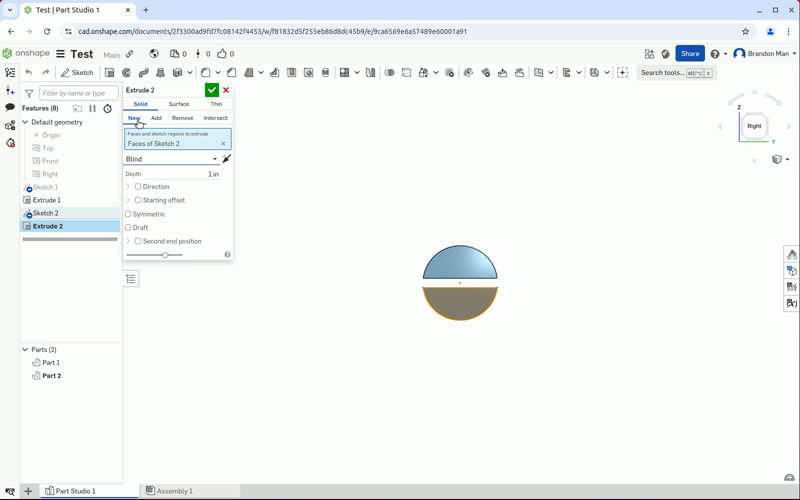
text(3.611)
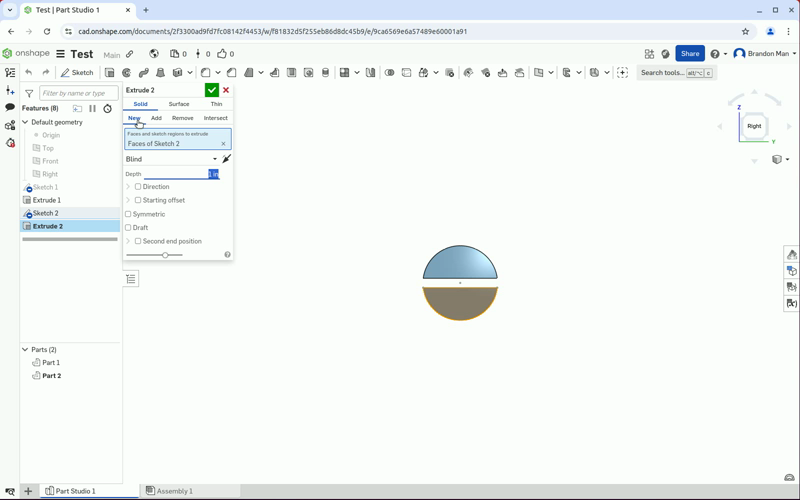
key(enter)
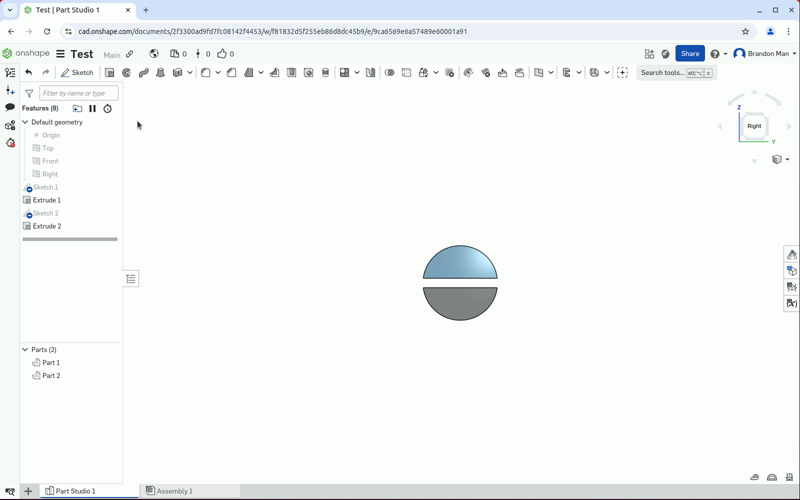
key(shift+h)
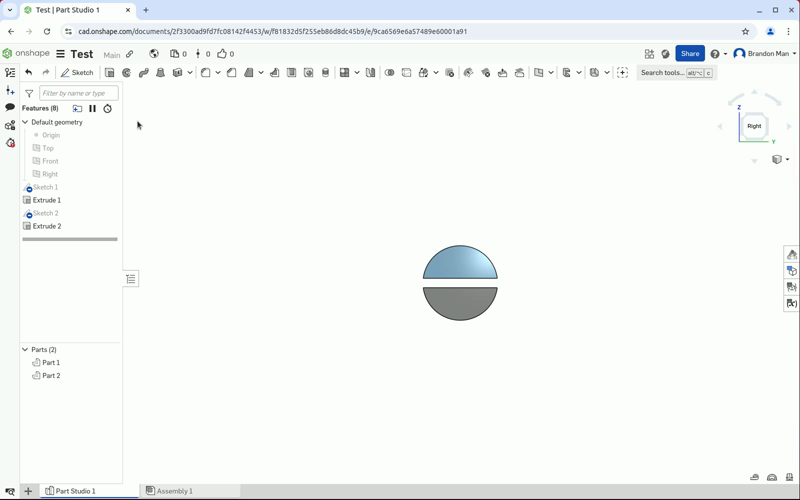
key(shift+h)
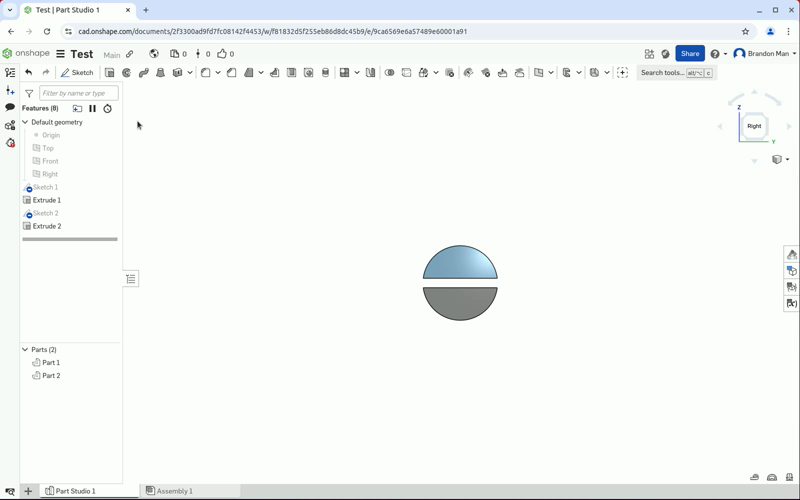
mouse_move(73, 189)
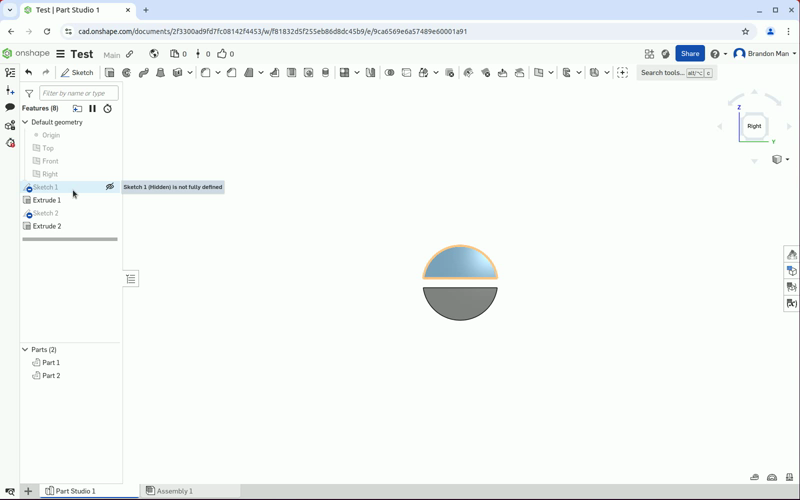
click(73, 189)
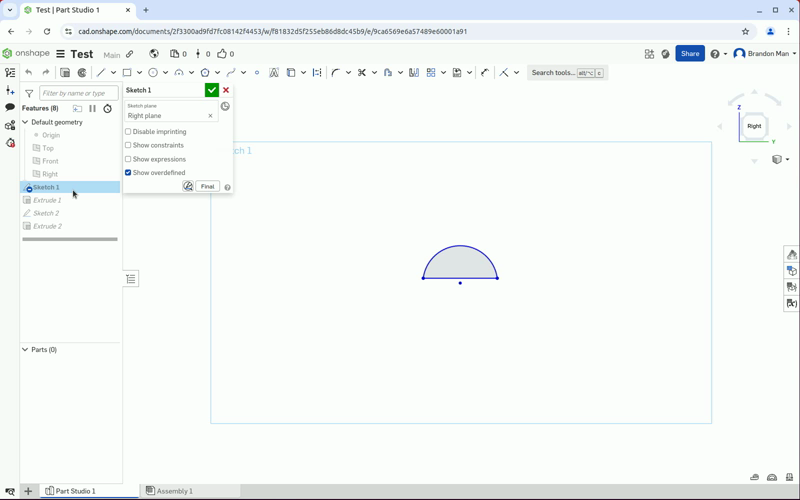
mouse_move(229, 92)
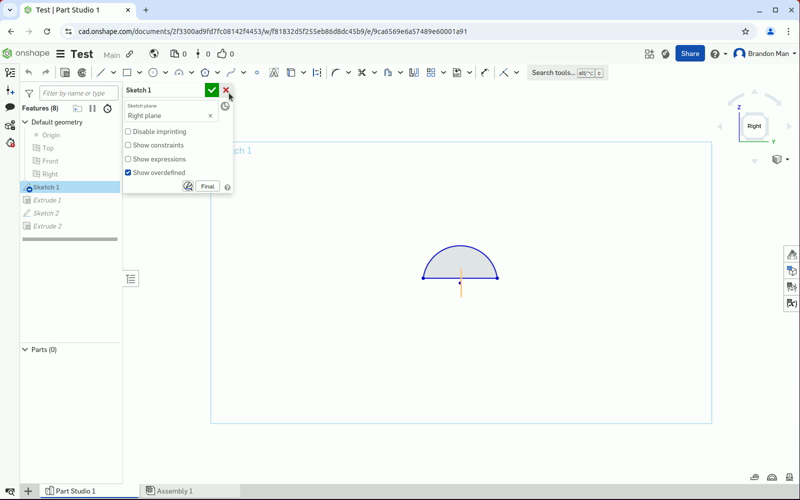
click(229, 92)
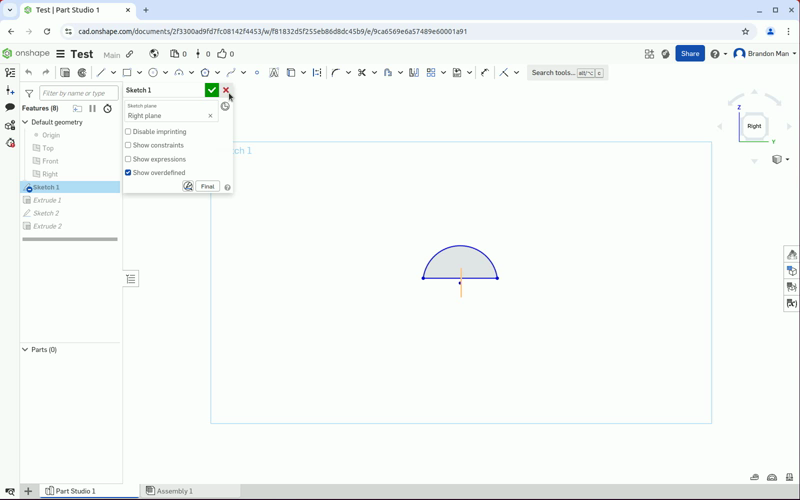
key(shift+s)
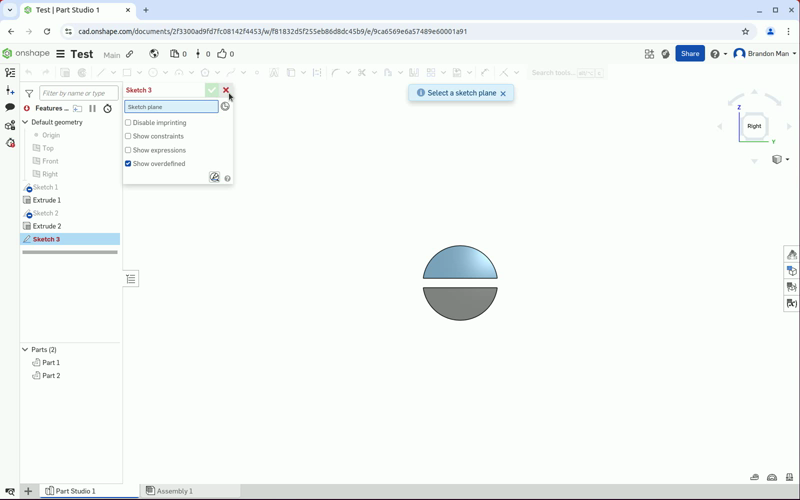
mouse_move(73, 176)
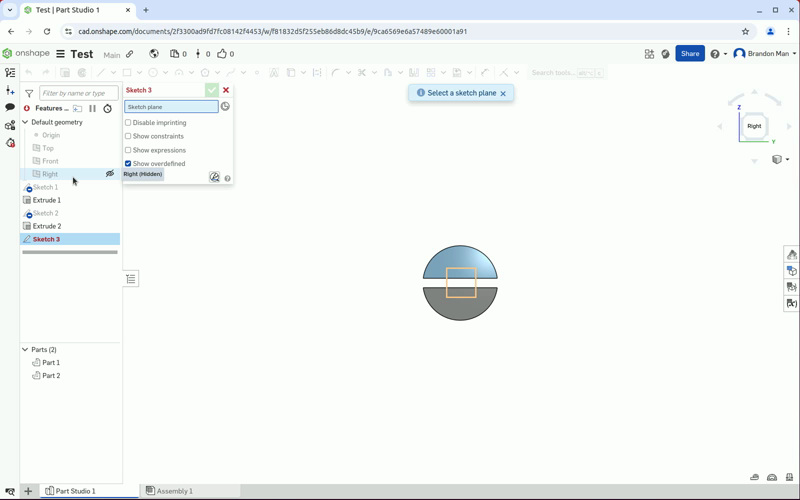
click(73, 176)
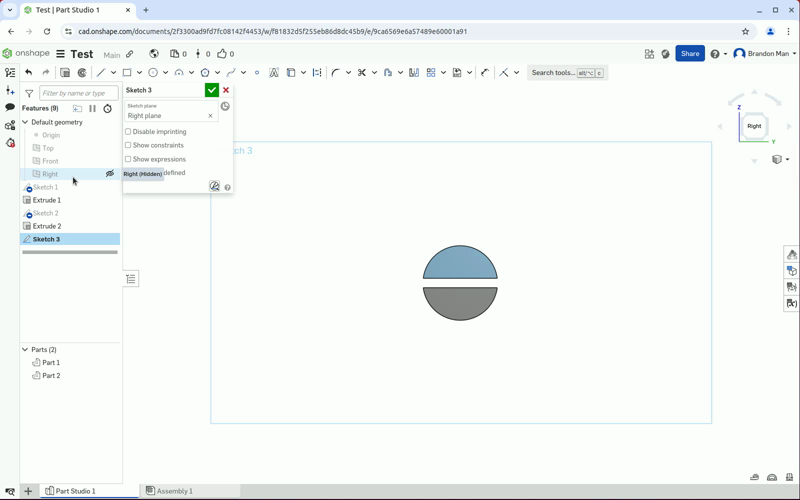
mouse_move(73, 352)
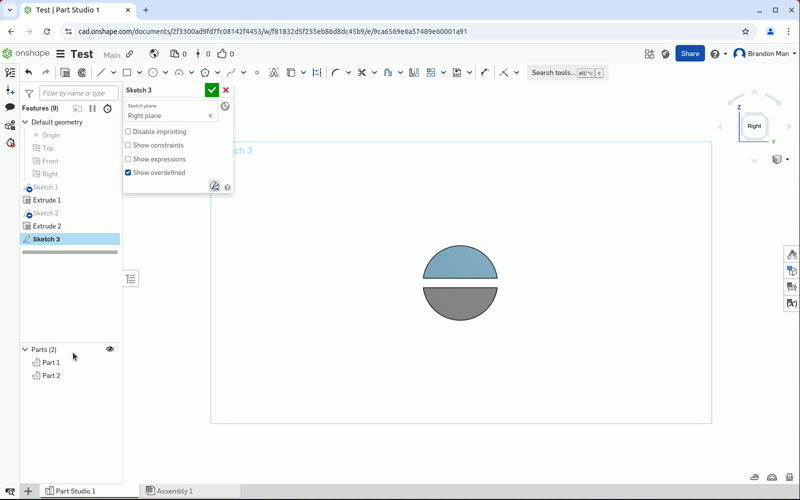
key(y)
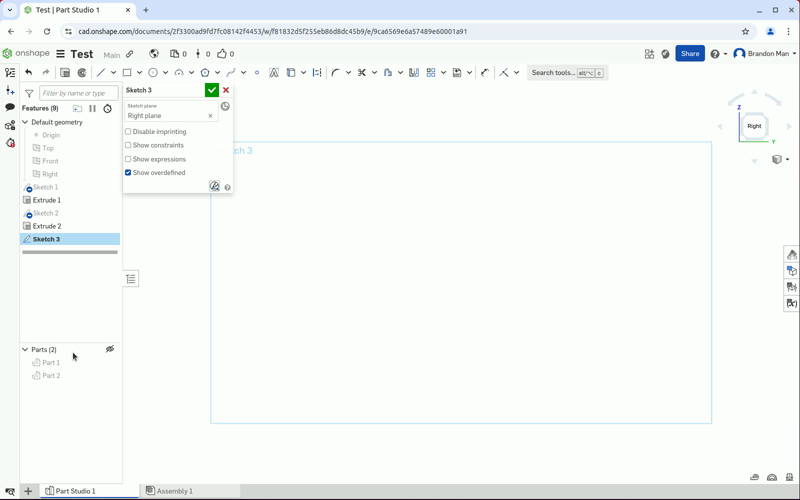
key(l)
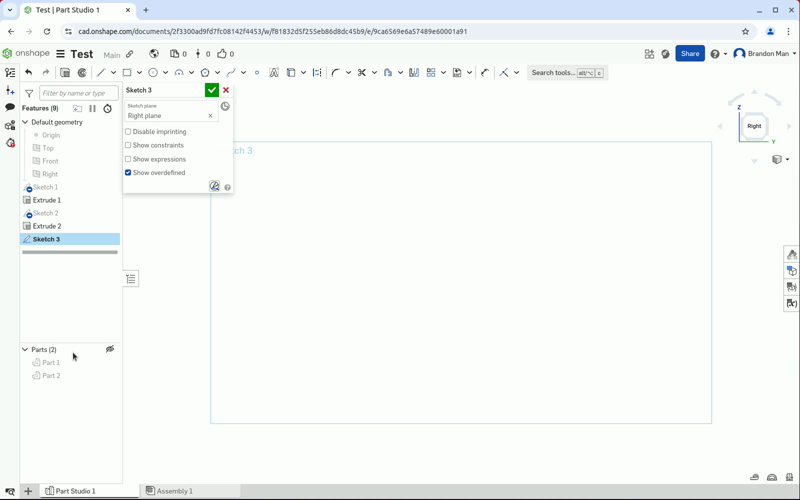
key_down(shift)
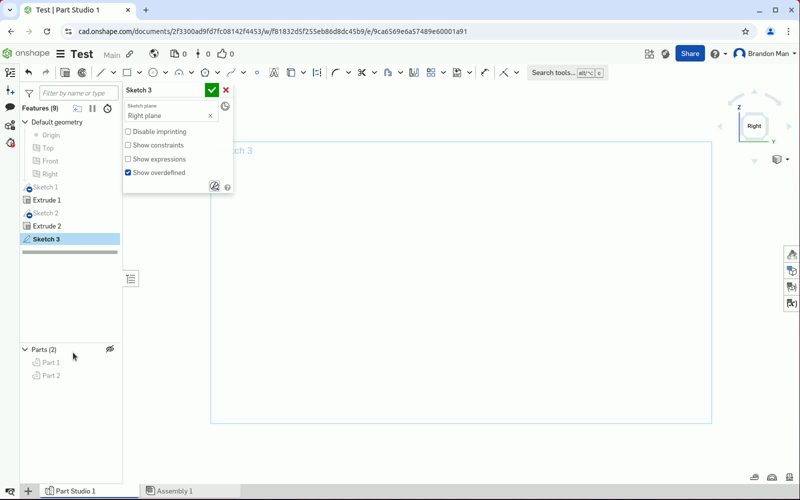
mouse_move(423, 287)
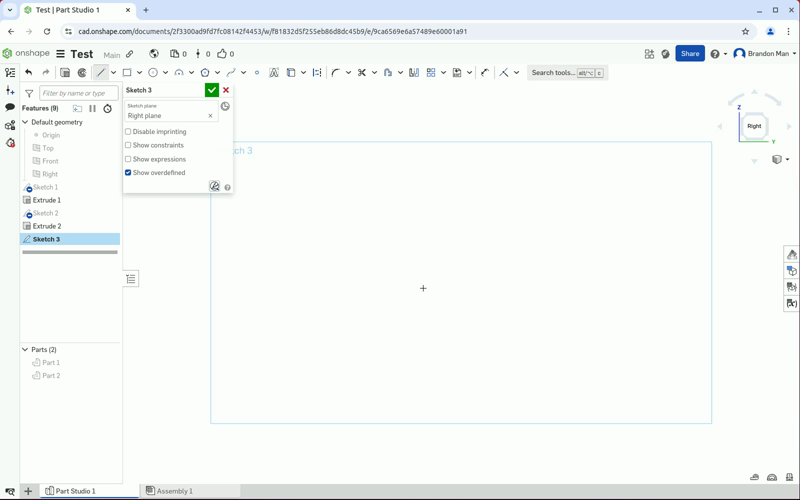
click(423, 287)
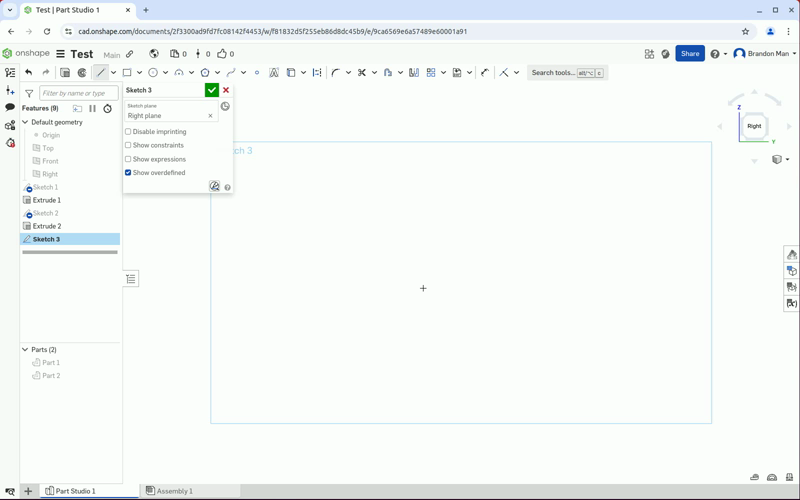
key_up(shift)
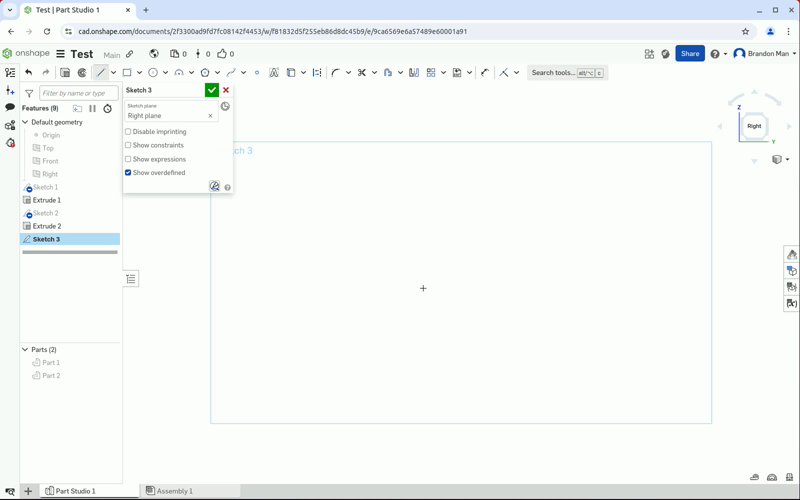
key_down(shift)
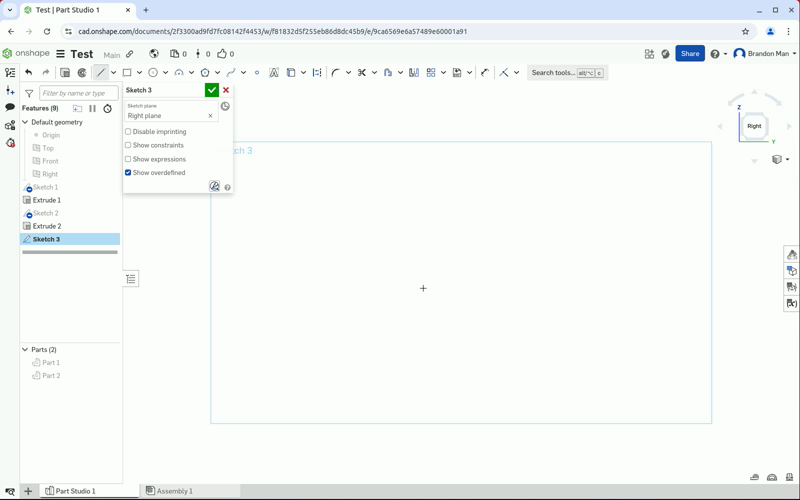
mouse_move(498, 287)
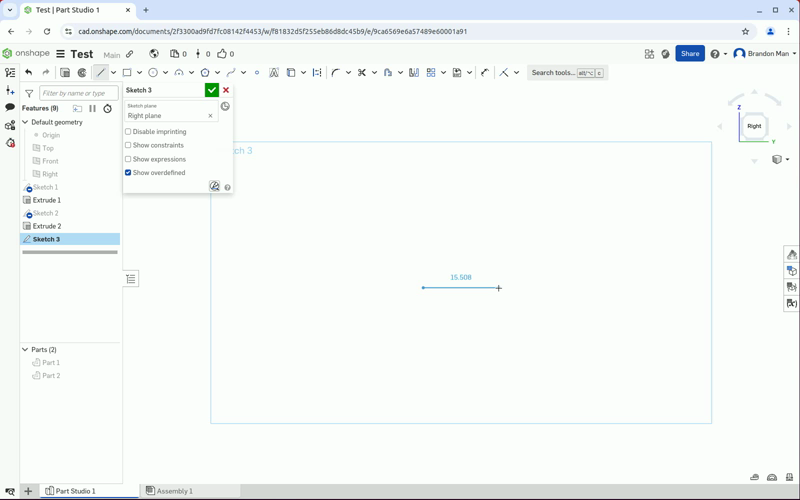
click(498, 287)
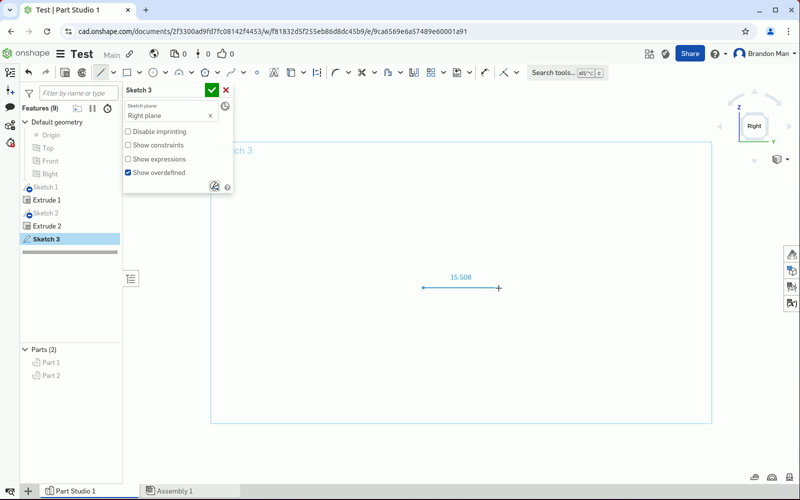
key_up(shift)
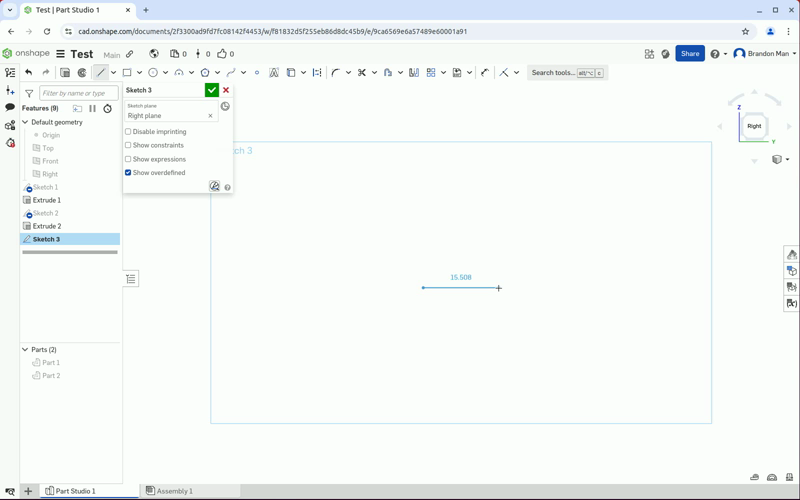
key(esc)
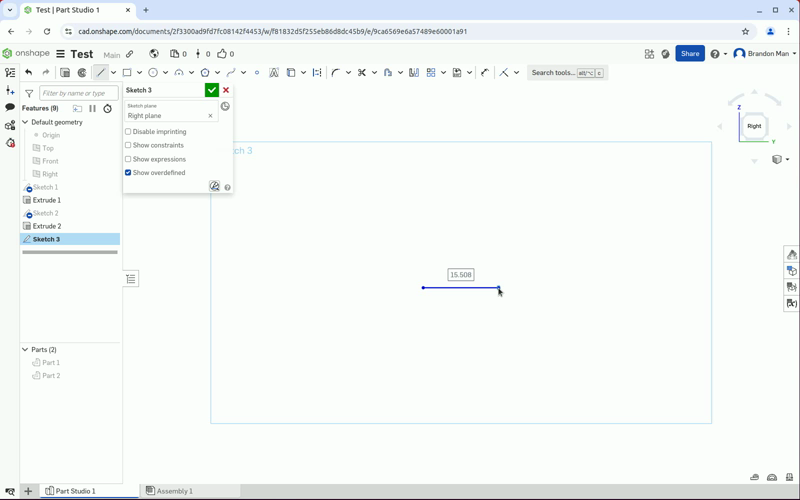
key(a)
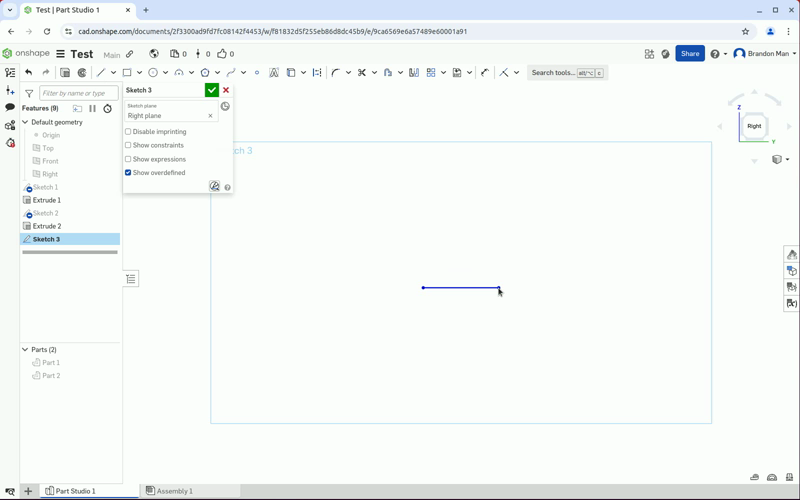
mouse_move(498, 287)
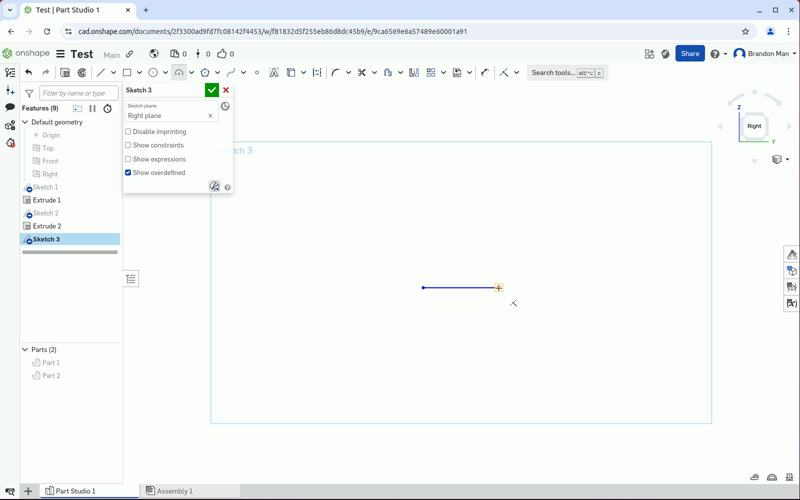
click(498, 287)
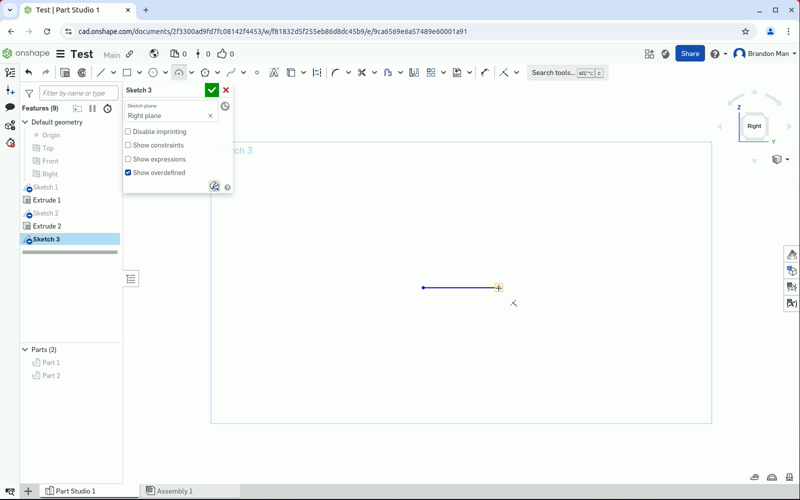
key_down(shift)
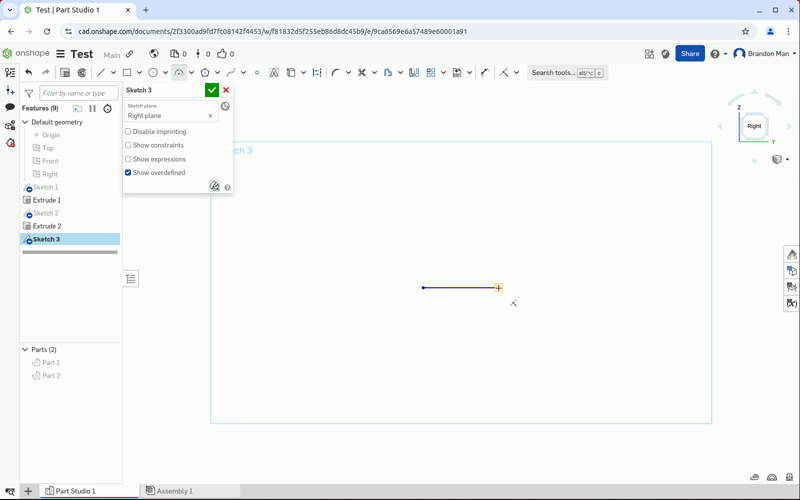
mouse_move(498, 277)
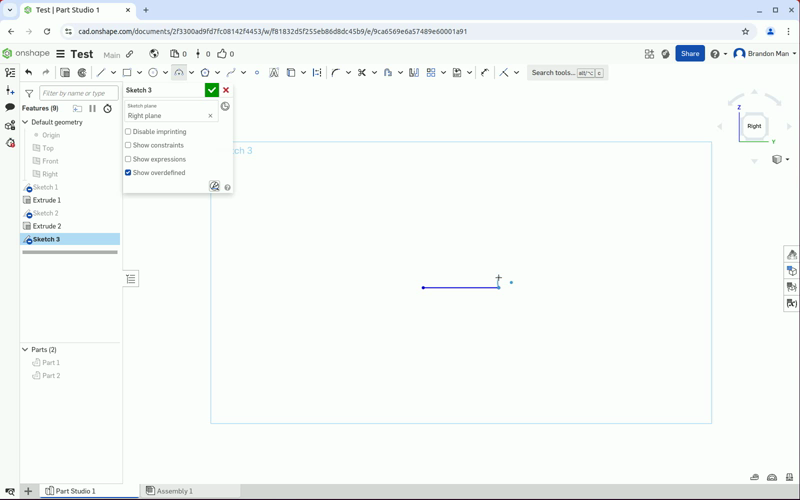
click(498, 277)
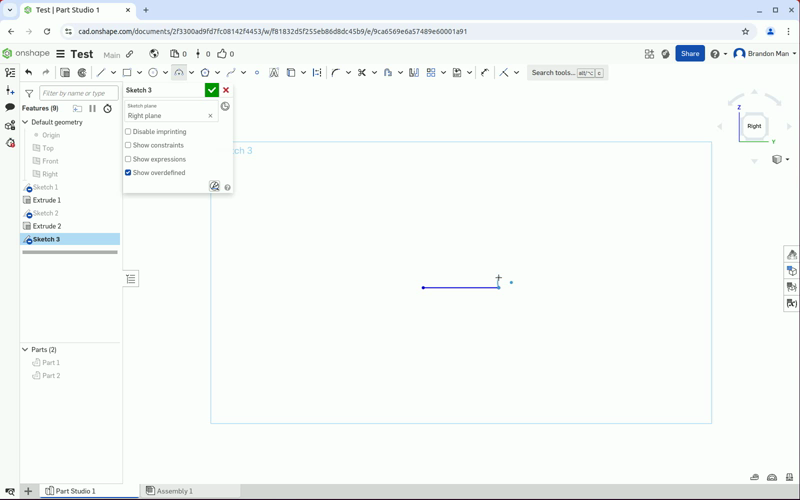
mouse_move(499, 282)
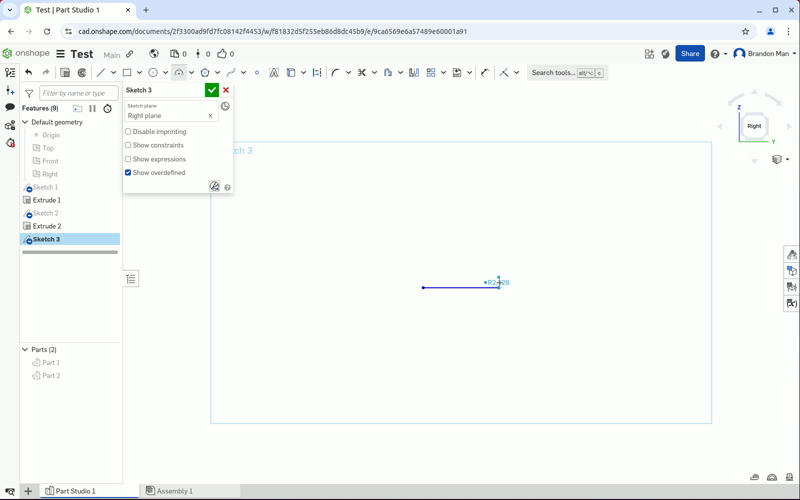
click(499, 282)
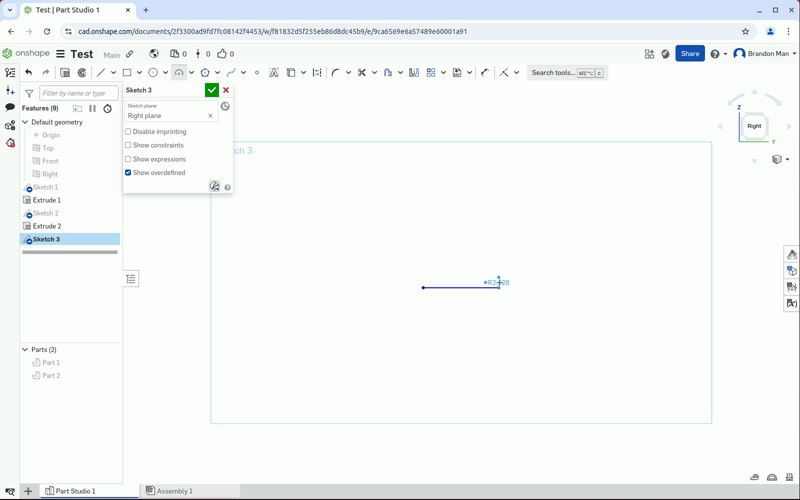
key_up(shift)
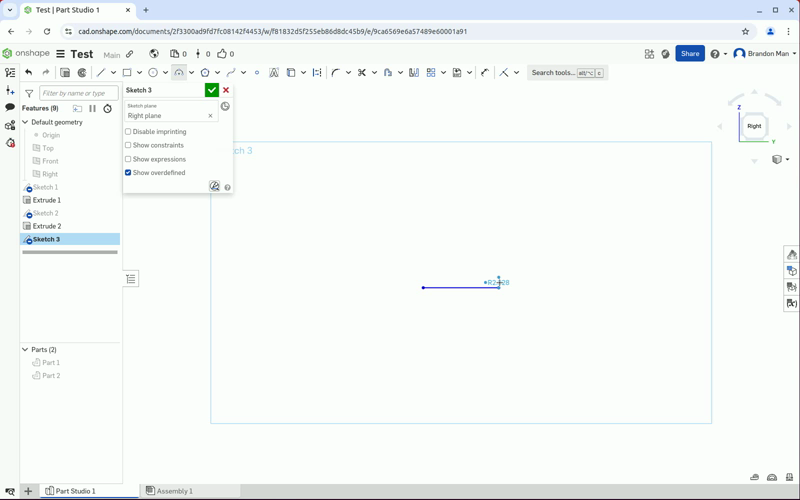
key(esc)
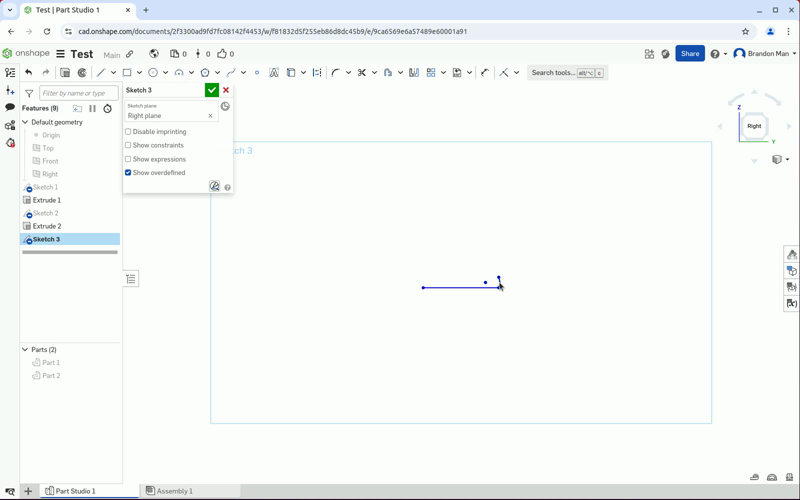
key(l)
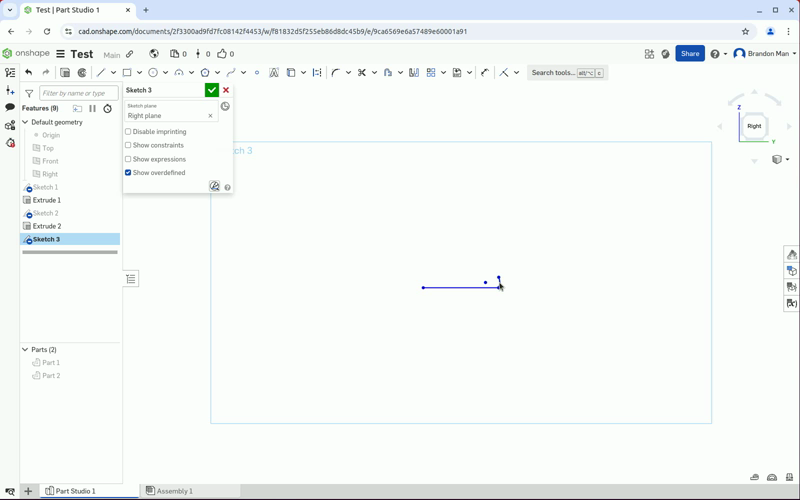
mouse_move(498, 277)
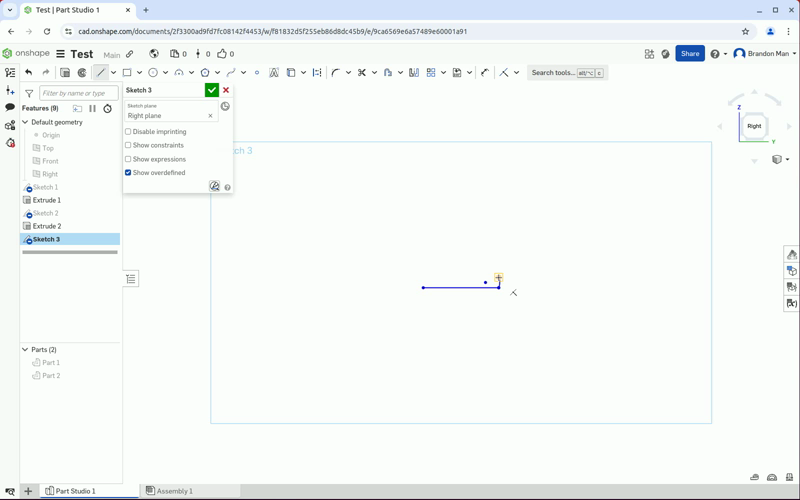
click(498, 277)
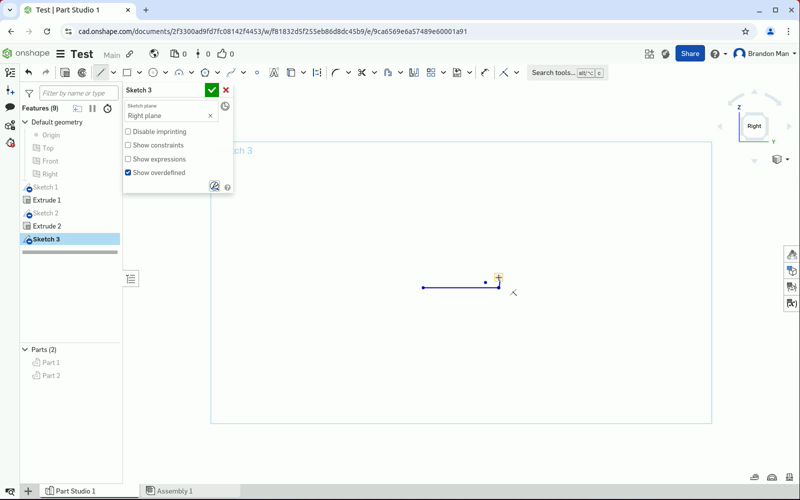
key_down(shift)
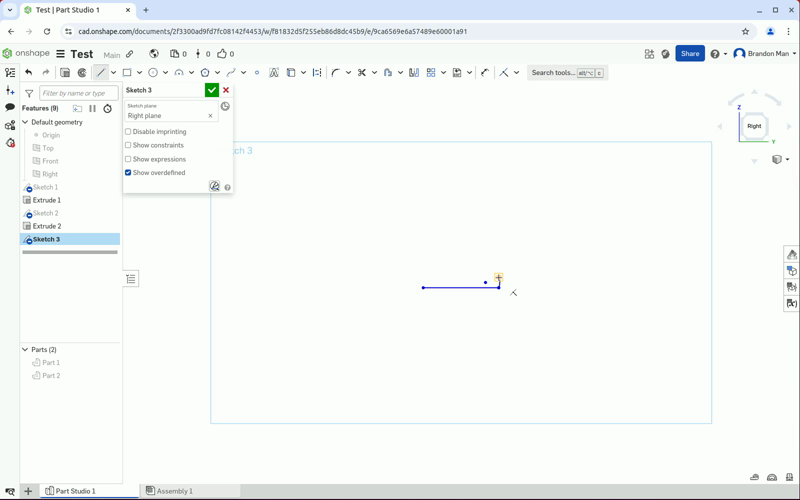
mouse_move(423, 277)
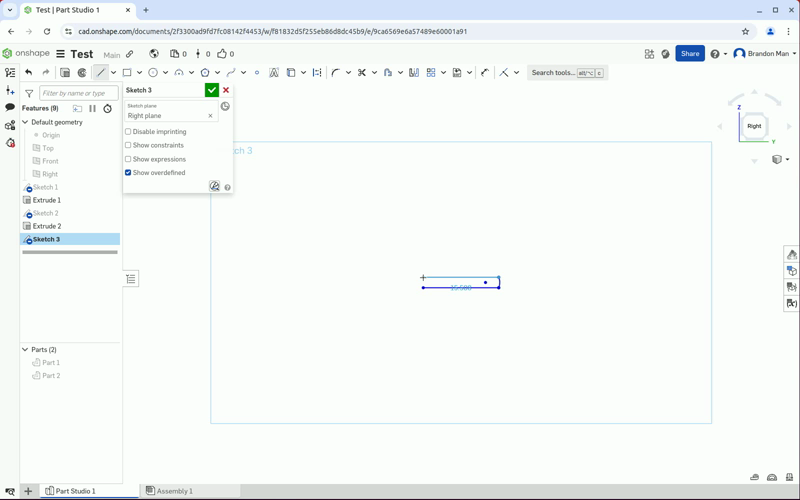
click(423, 277)
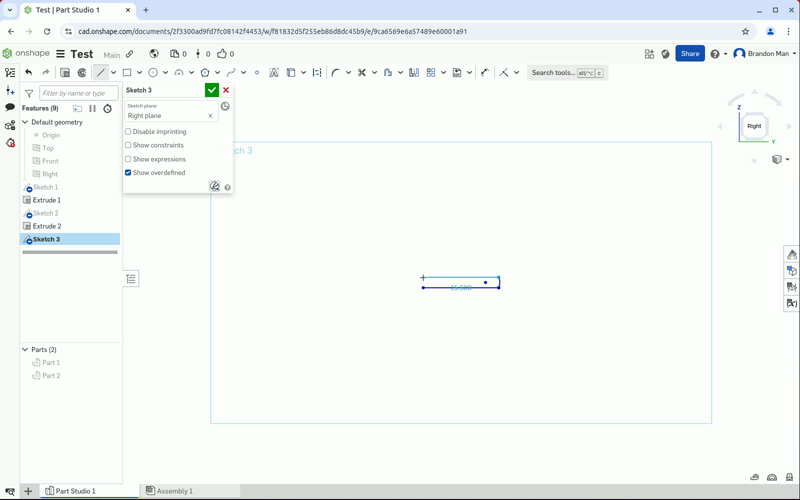
key_up(shift)
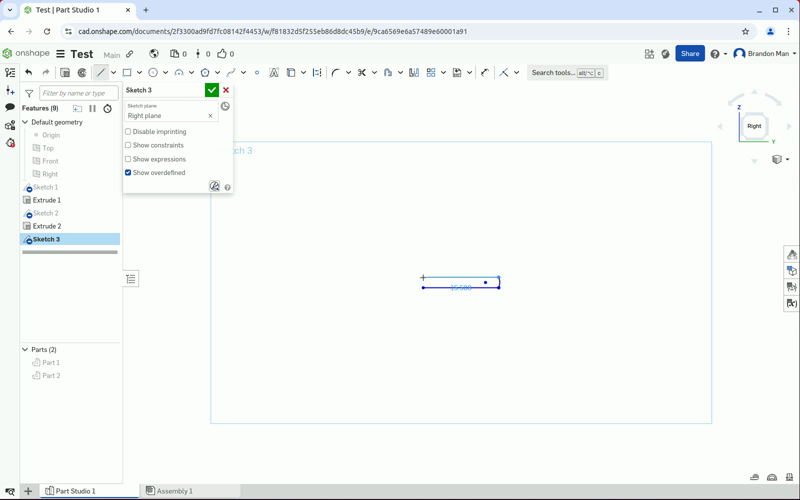
key(esc)
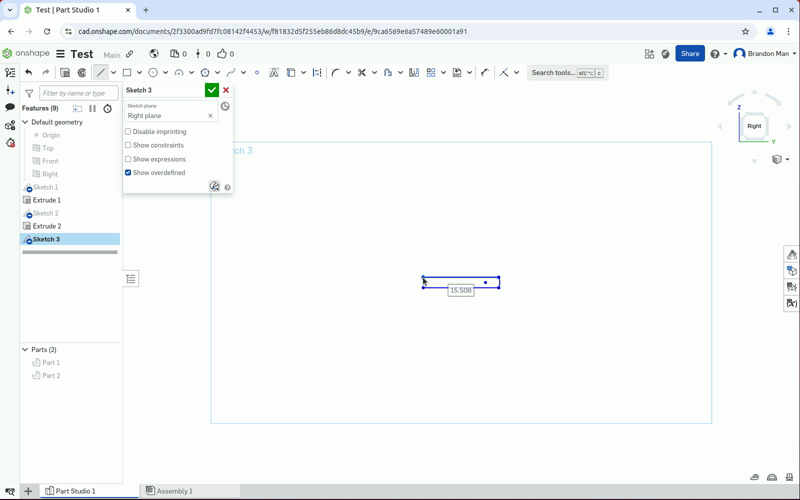
key(a)
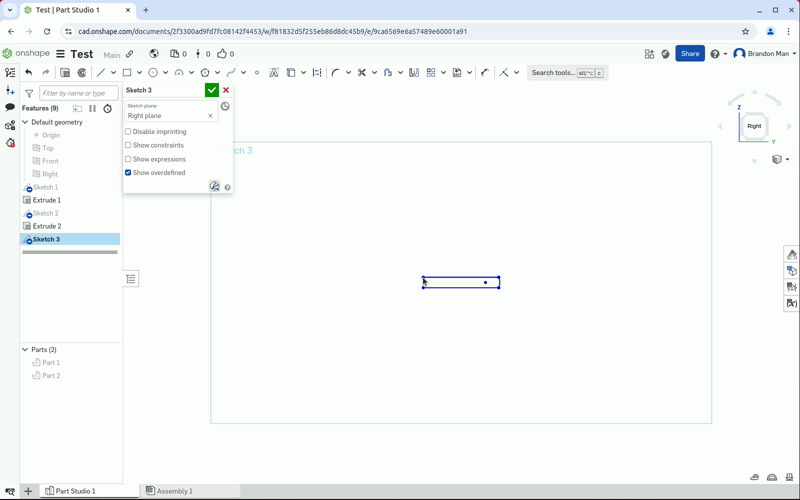
mouse_move(423, 277)
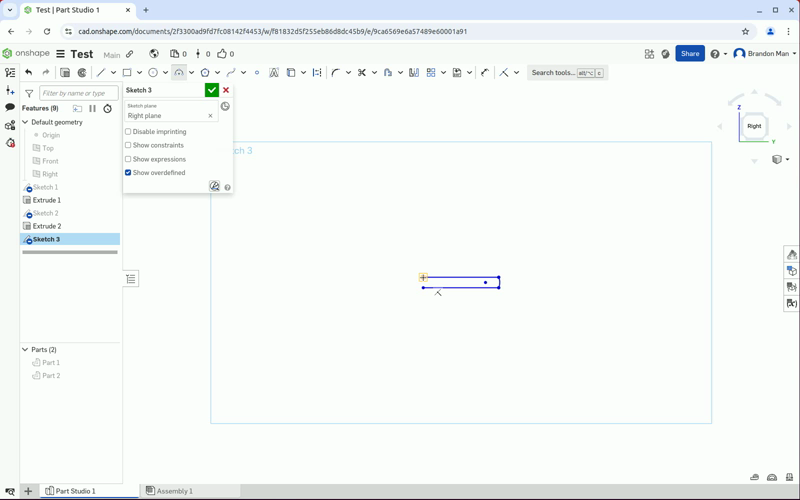
click(423, 277)
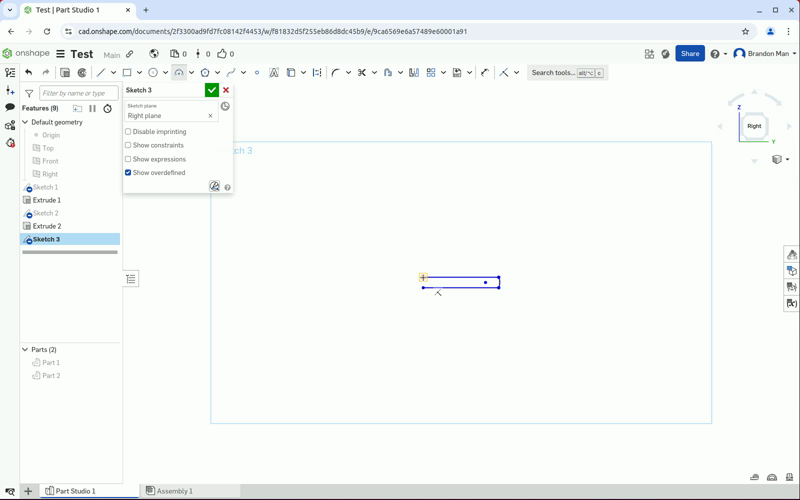
mouse_move(423, 287)
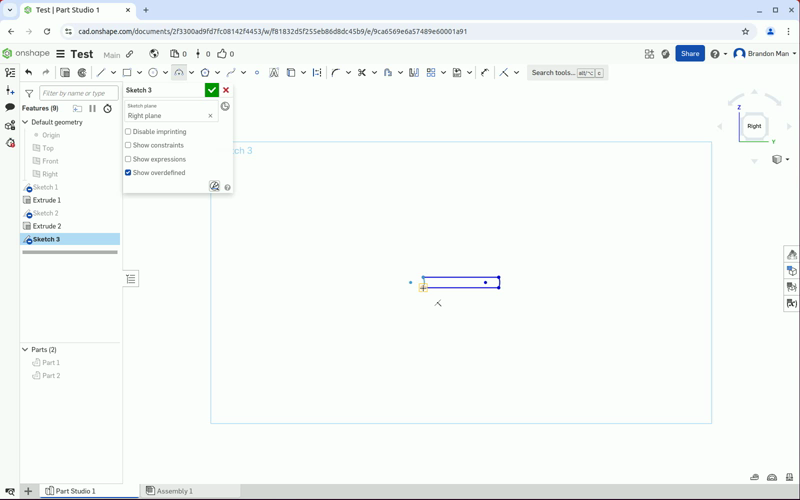
click(423, 287)
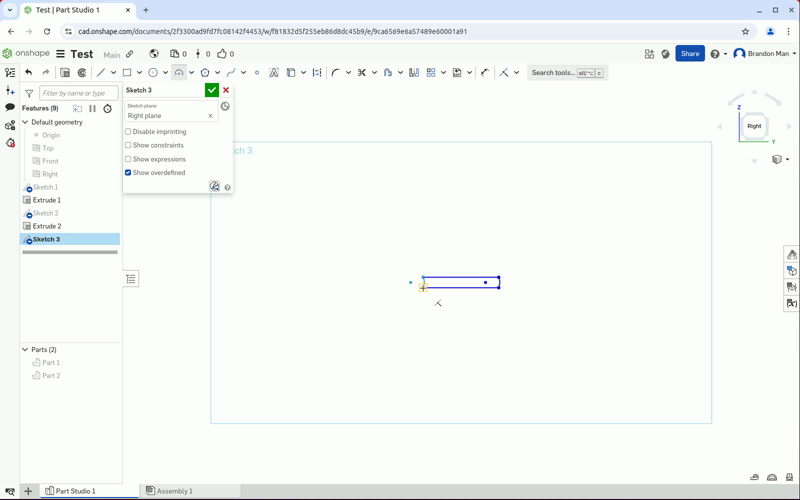
key_down(shift)
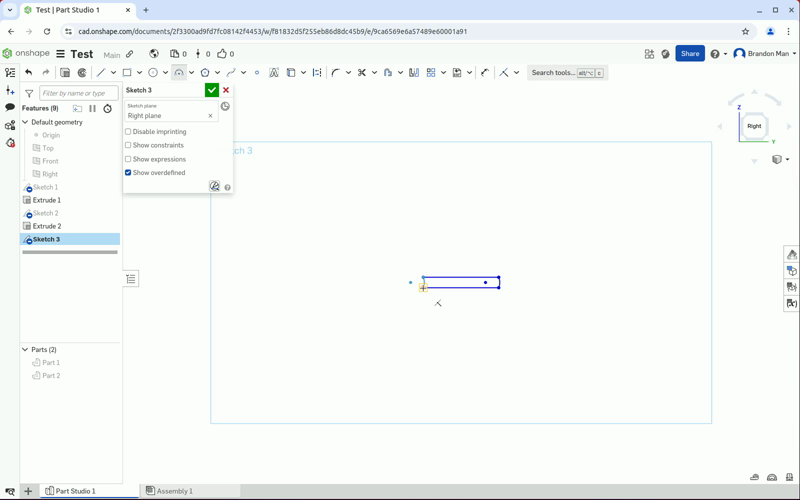
mouse_move(422, 282)
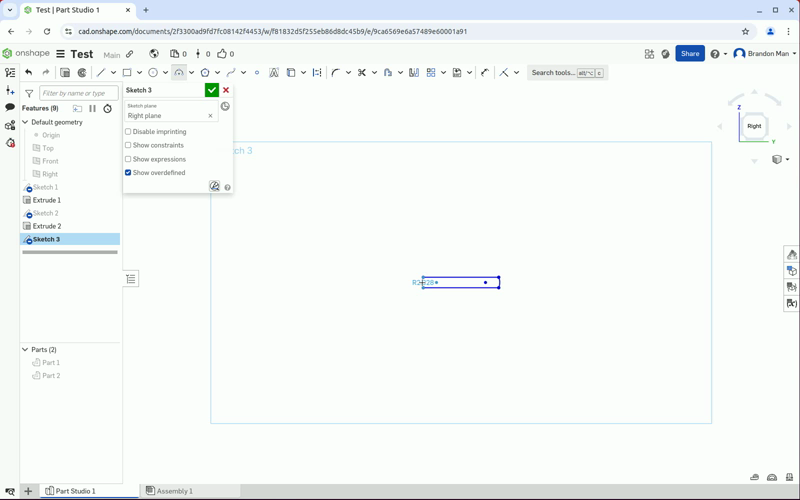
click(422, 282)
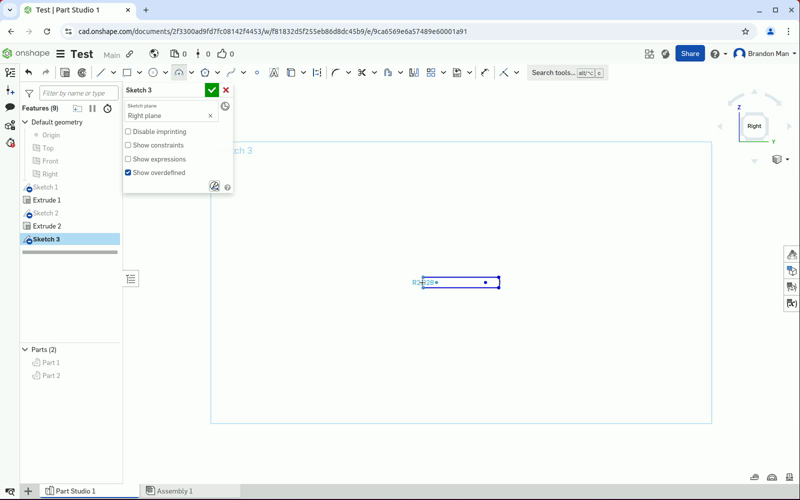
key_up(shift)
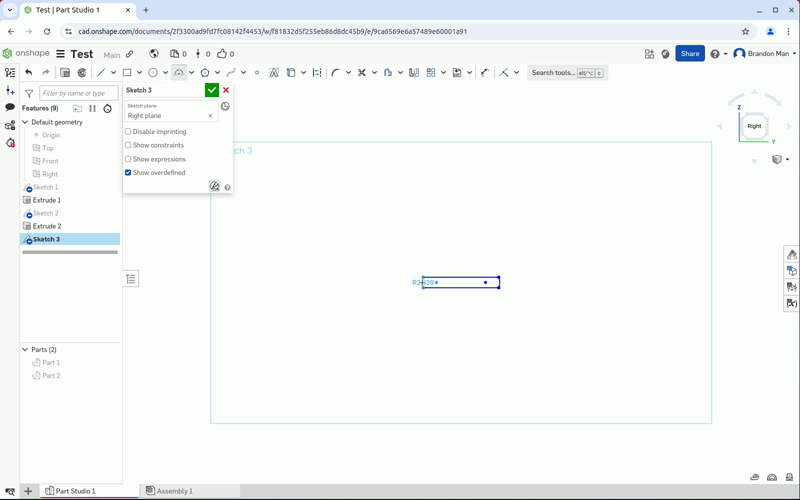
key(esc)
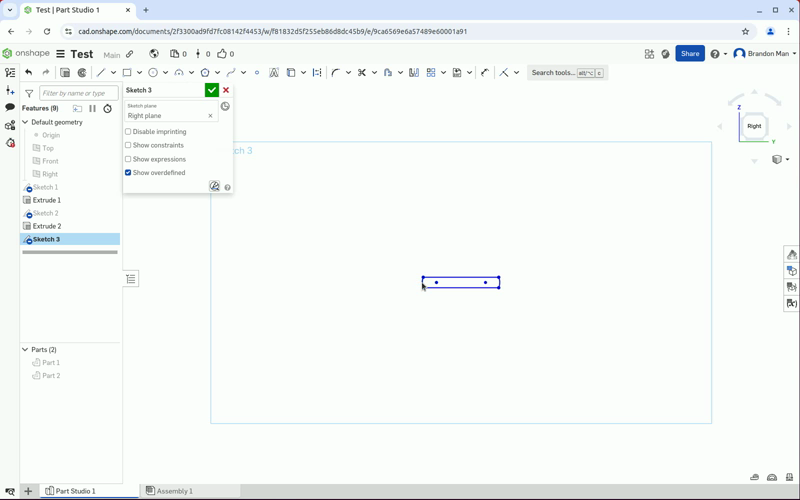
mouse_move(492, 281)
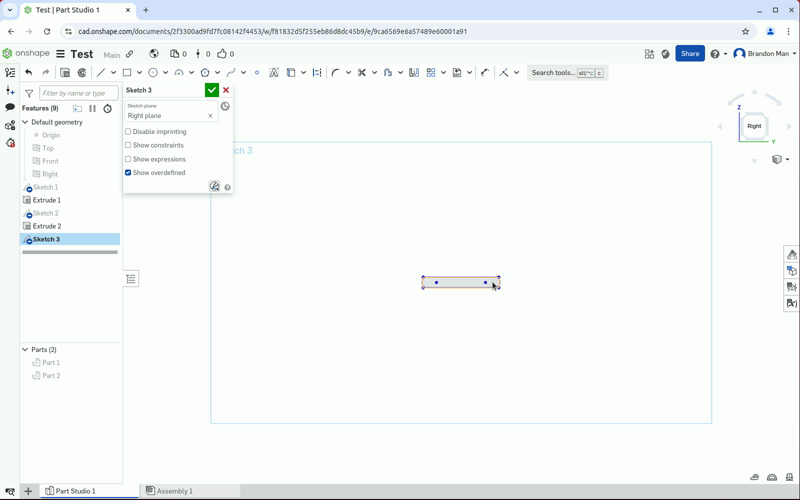
scroll(6)
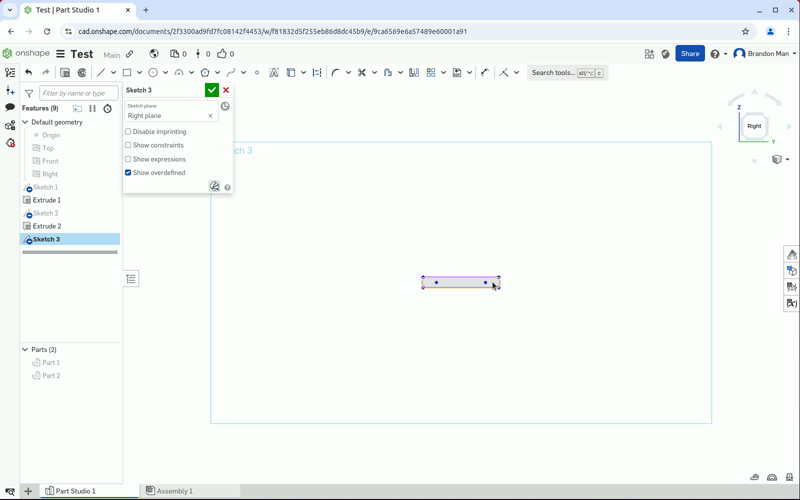
scroll(6)
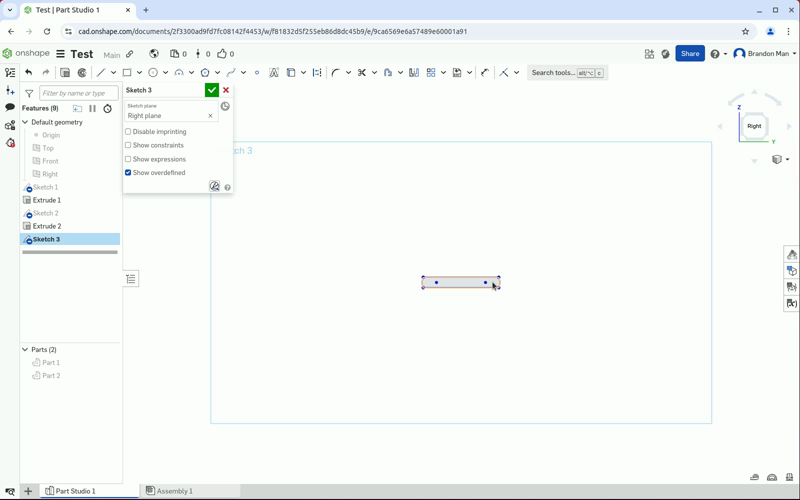
scroll(6)
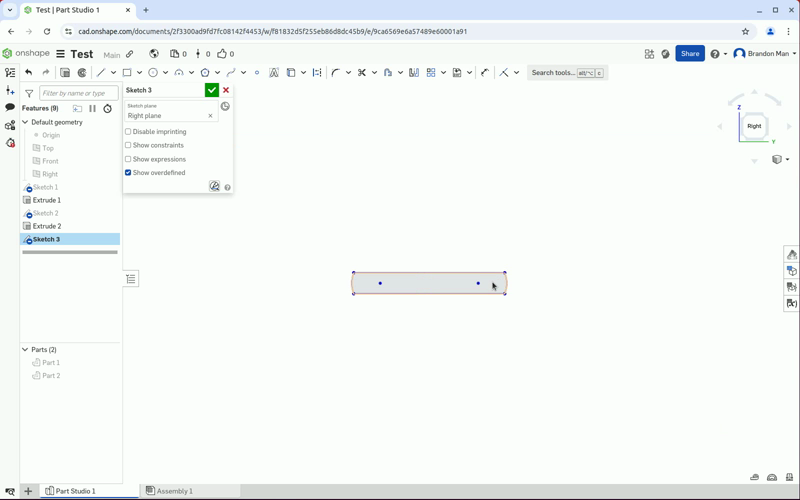
scroll(6)
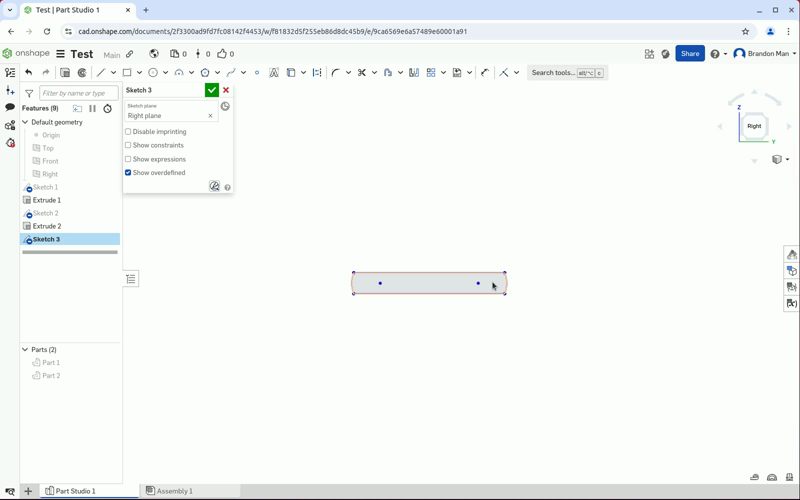
scroll(6)
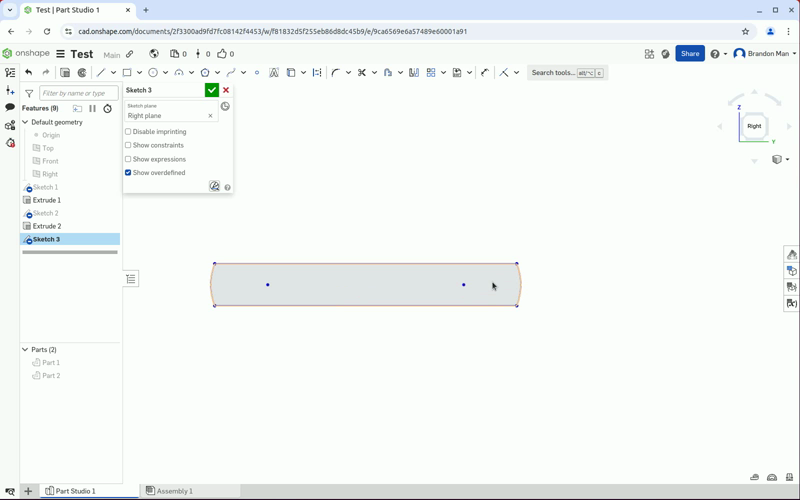
scroll(6)
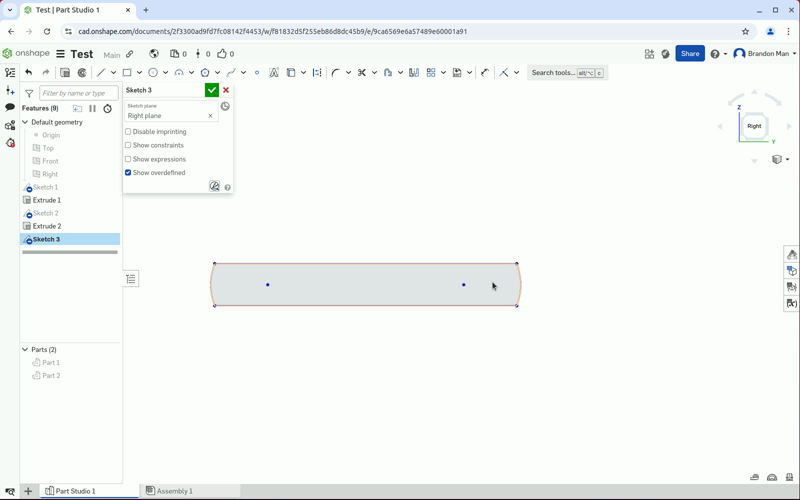
scroll(6)
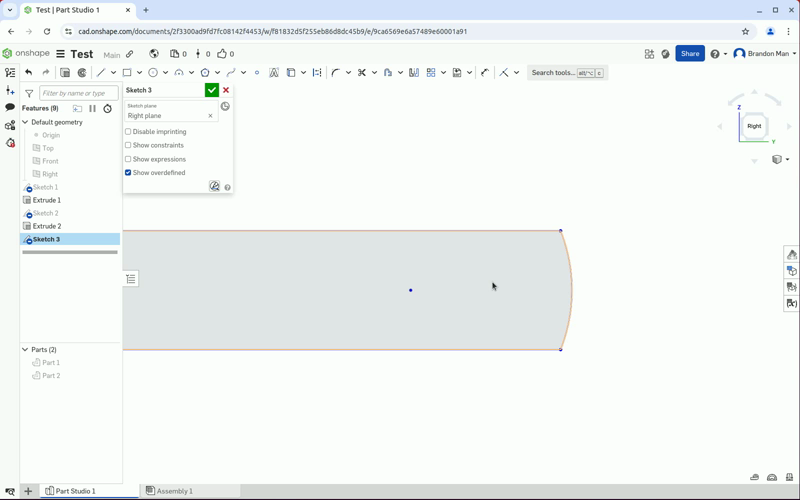
click(492, 281)
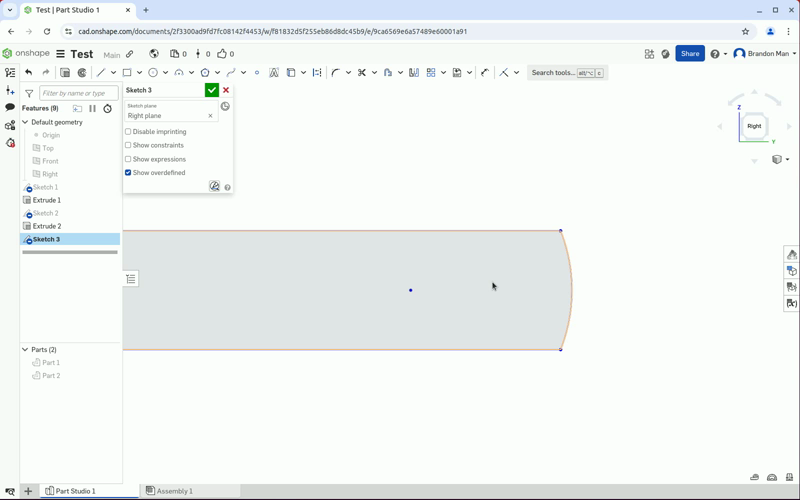
scroll(-6)
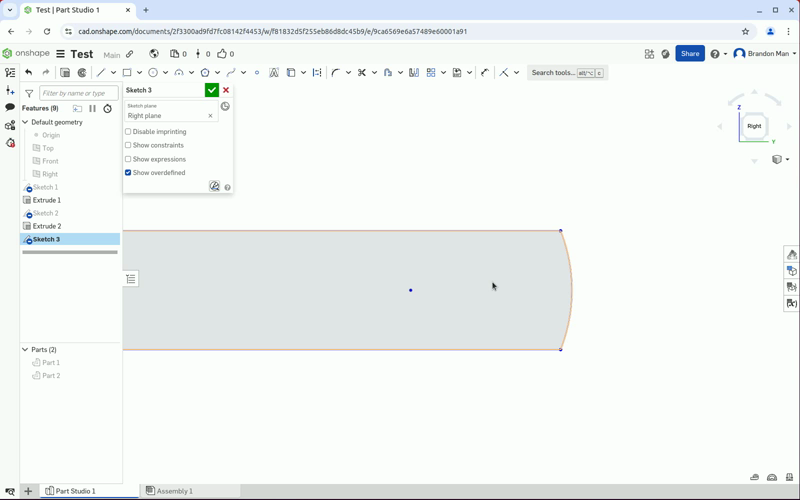
scroll(-6)
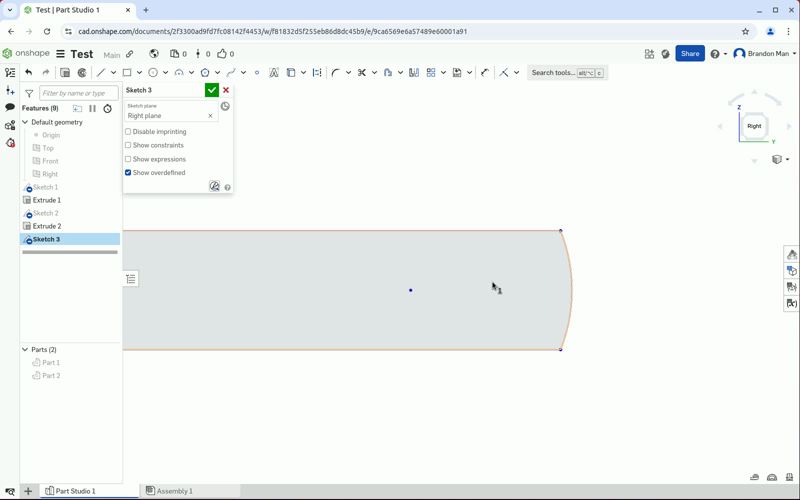
scroll(-6)
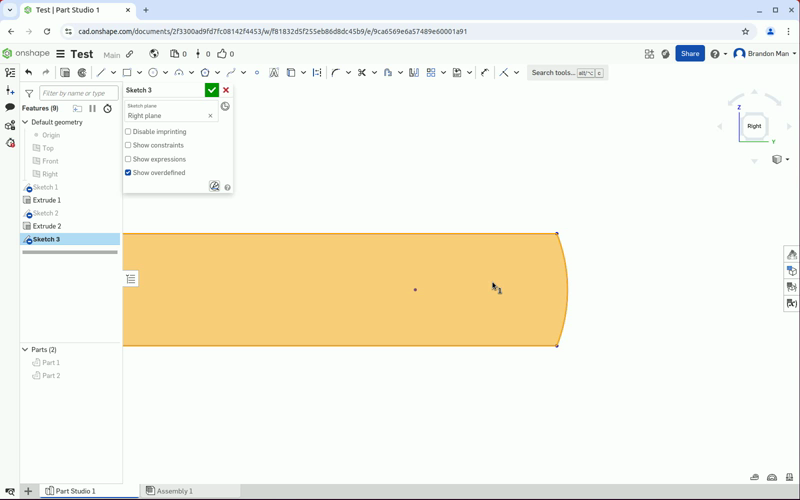
scroll(-6)
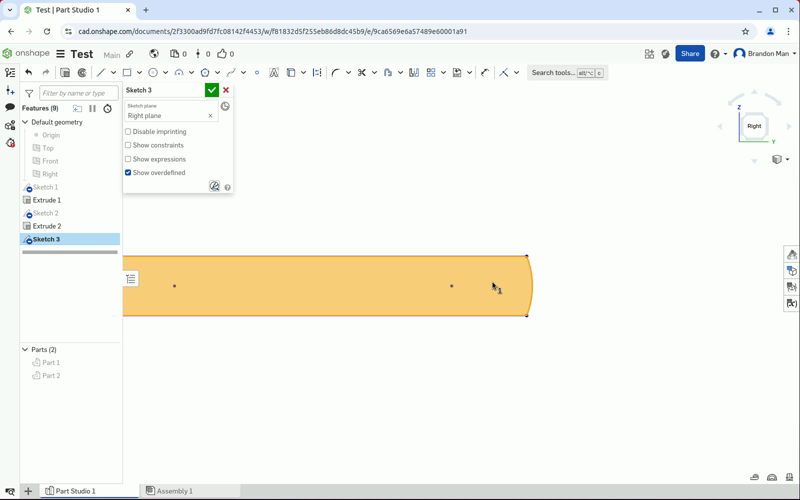
scroll(-6)
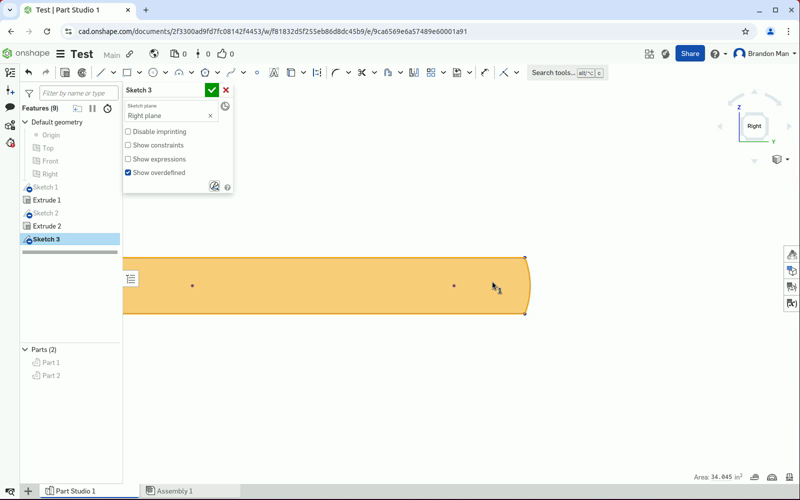
scroll(-6)
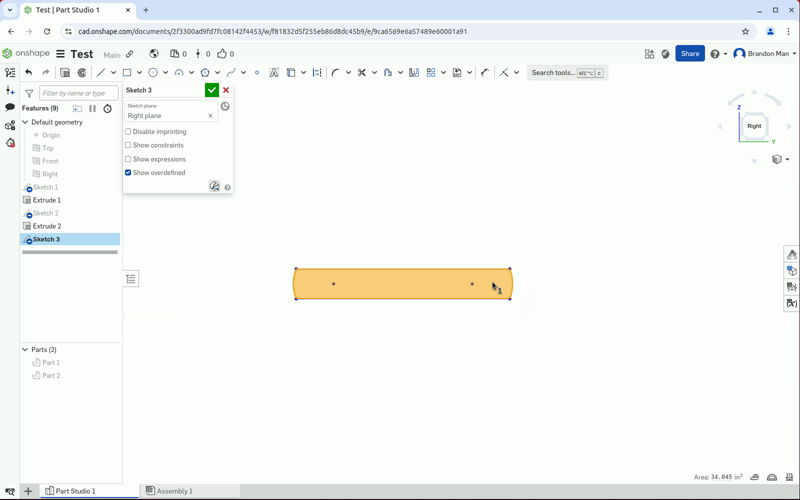
scroll(-6)
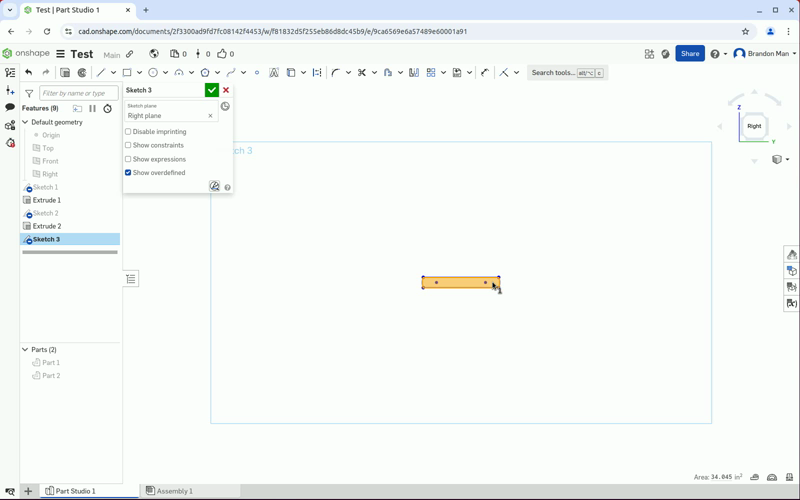
mouse_move(73, 352)
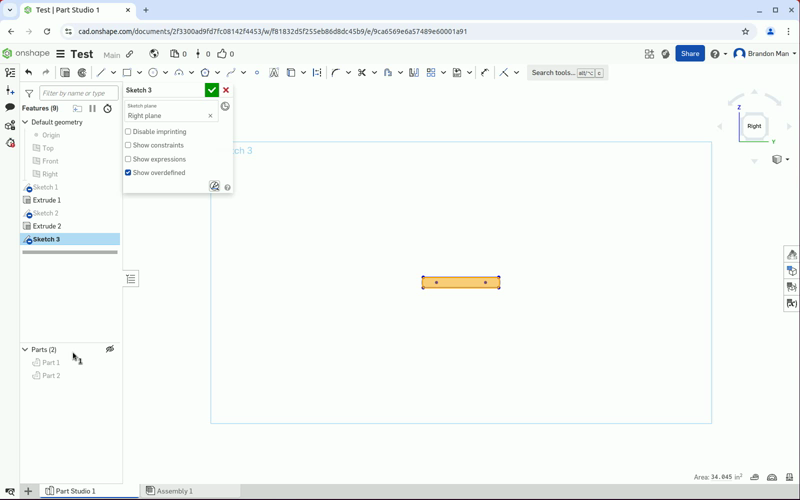
key(shift+y)
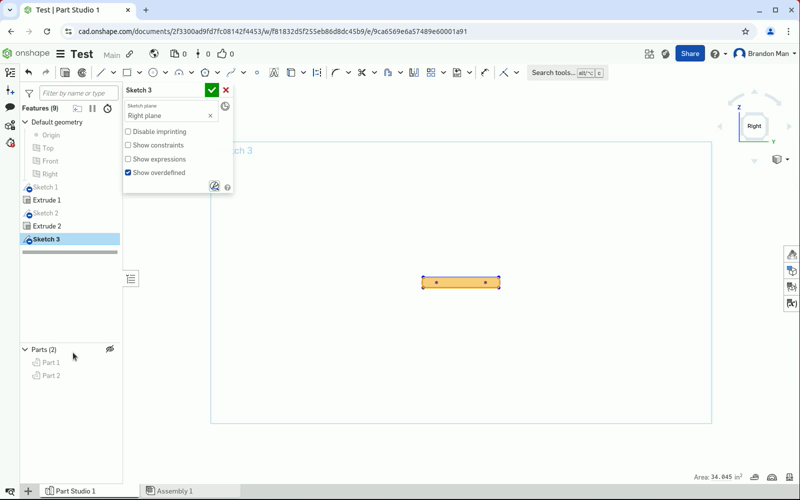
key(shift+e)
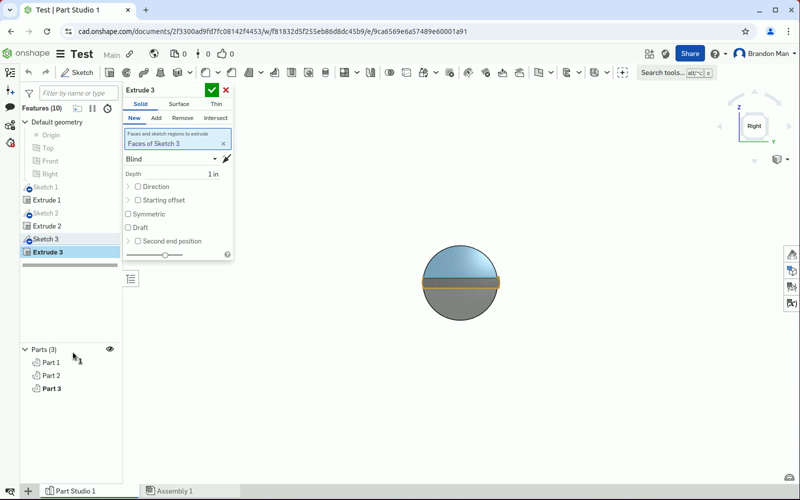
mouse_move(143, 106)
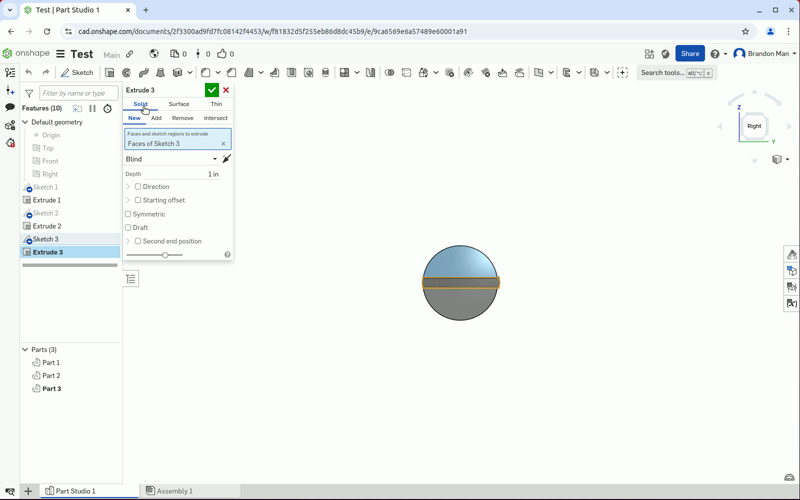
click(143, 106)
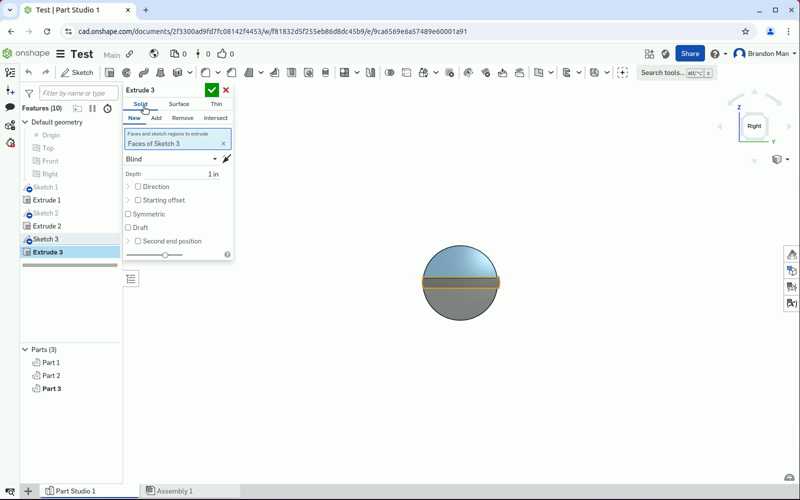
mouse_move(137, 120)
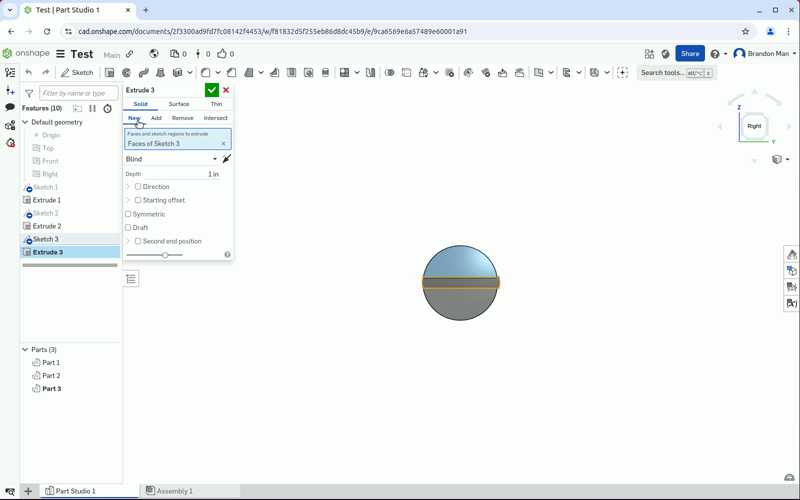
click(137, 120)
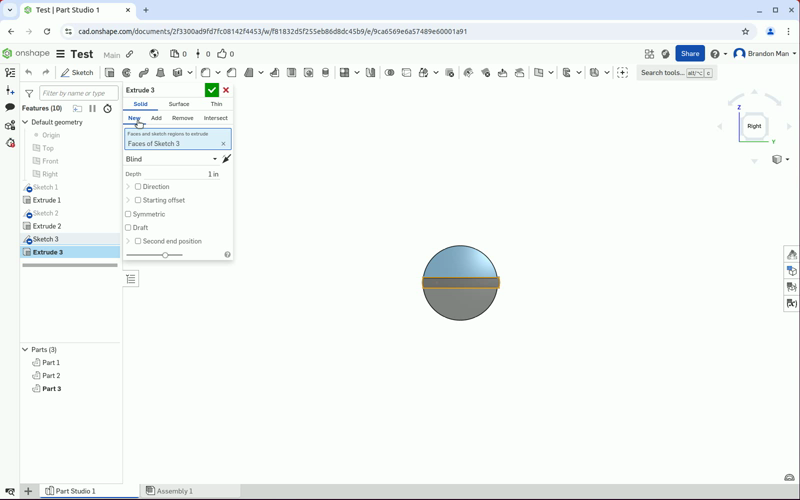
key(tab, 4)
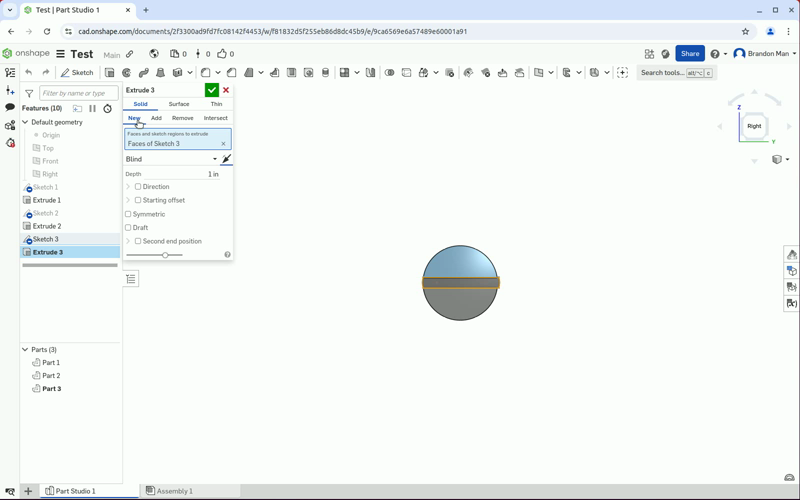
text(3.611)
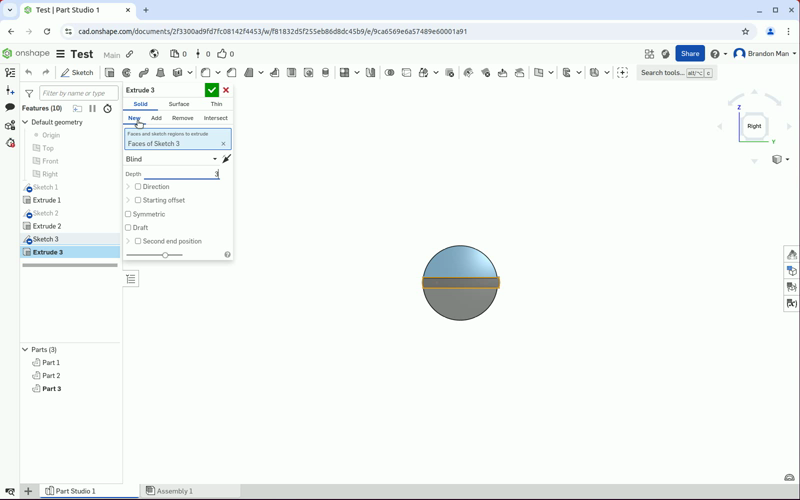
key(enter)
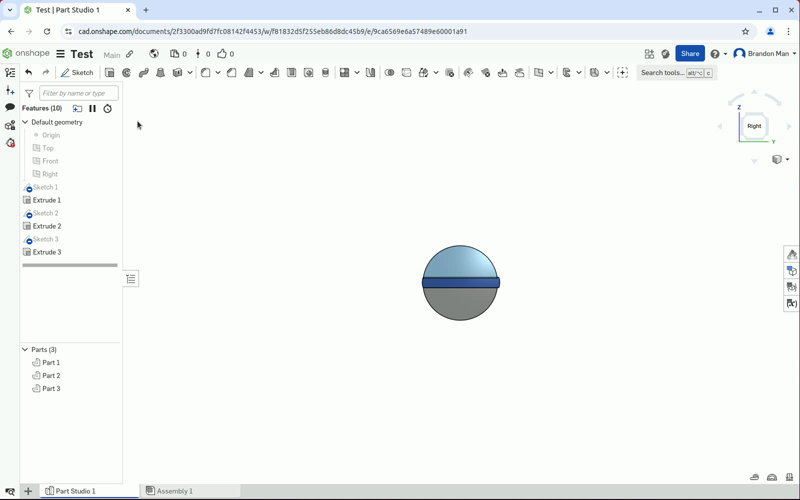
key(shift+h)
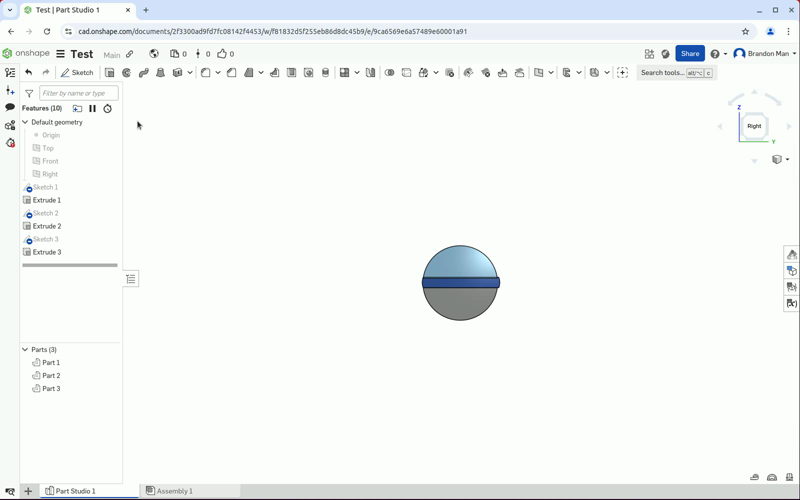
key(shift+h)
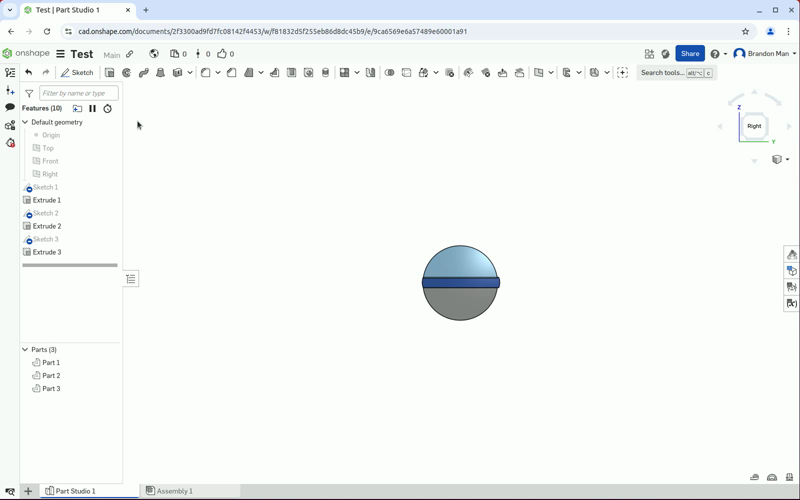
mouse_move(73, 189)
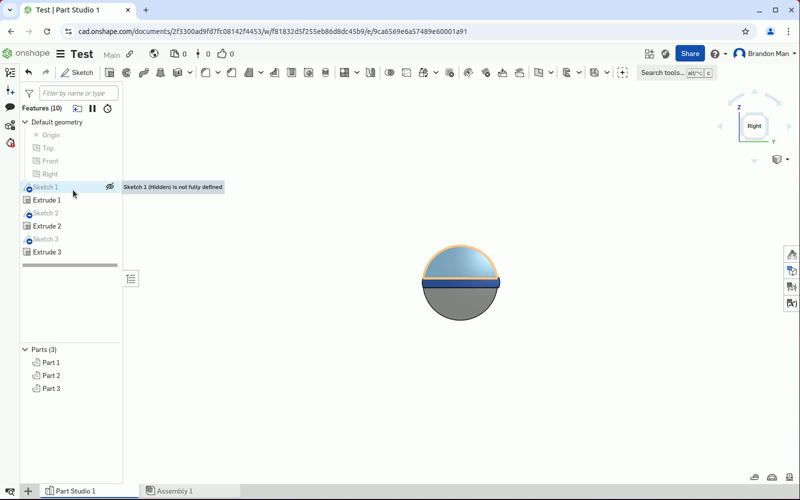
click(73, 189)
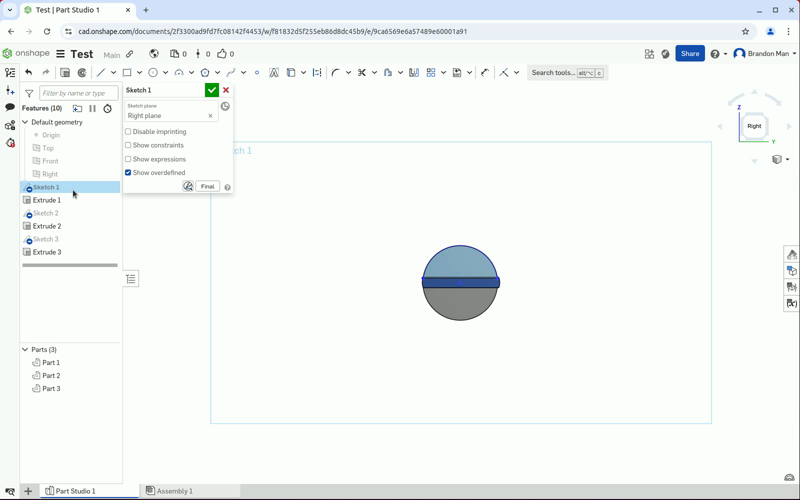
mouse_move(229, 92)
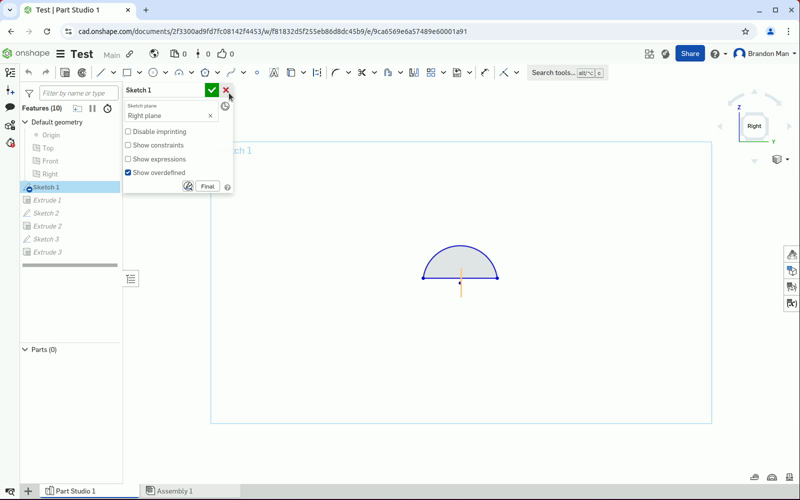
click(229, 92)
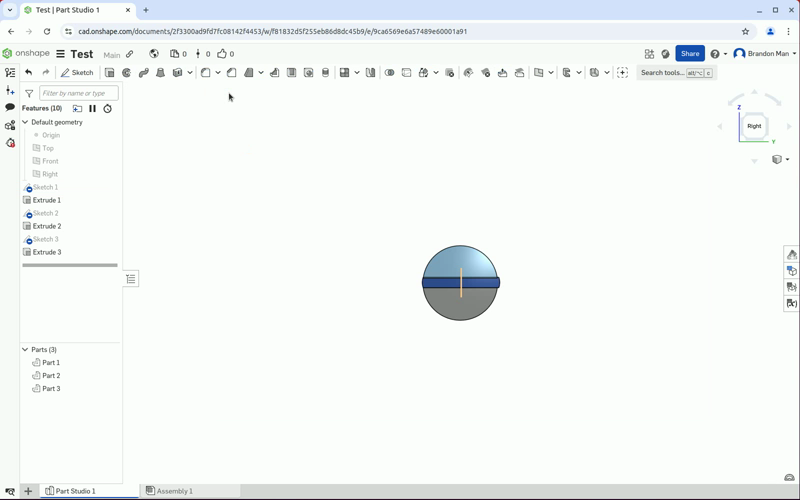
mouse_move(541, 75)
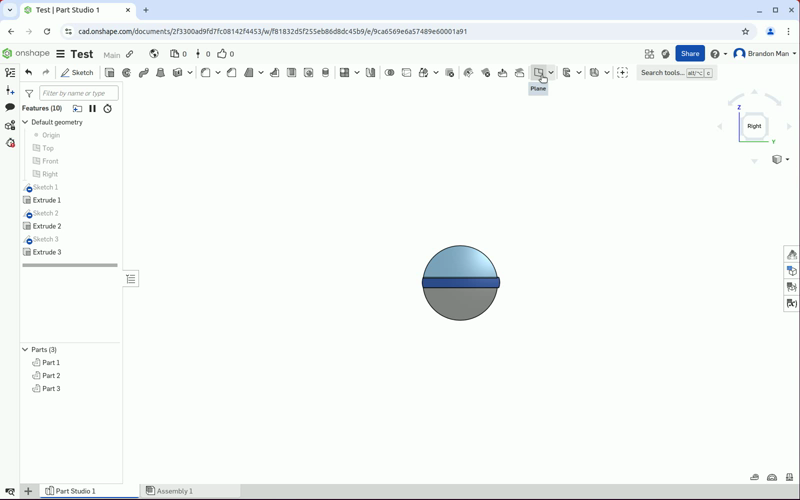
click(541, 75)
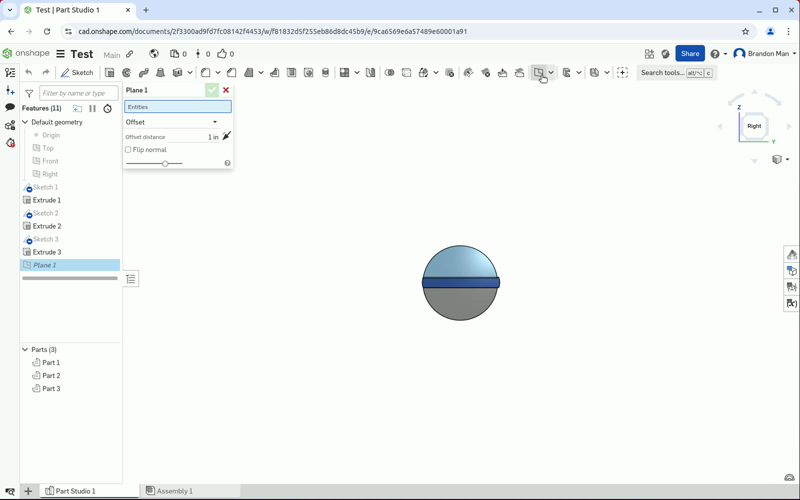
mouse_move(73, 176)
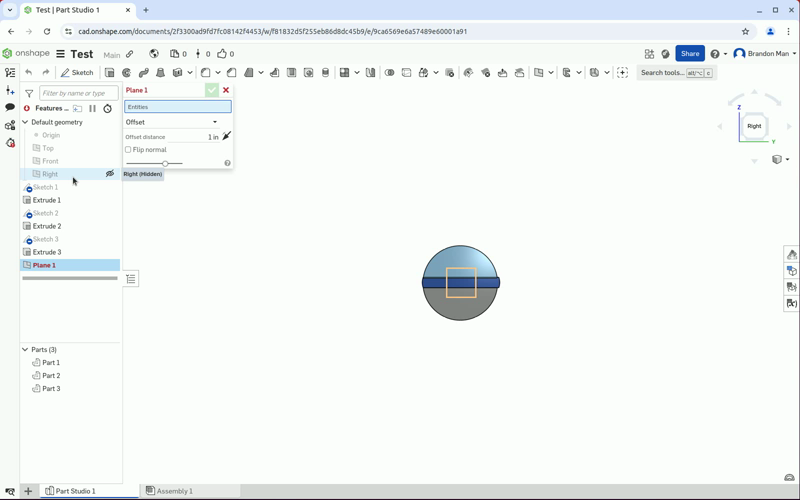
click(73, 176)
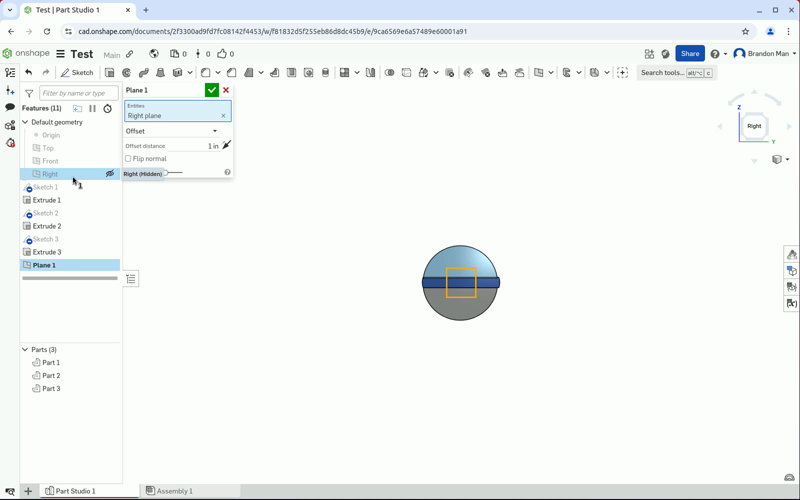
key(tab, 2)
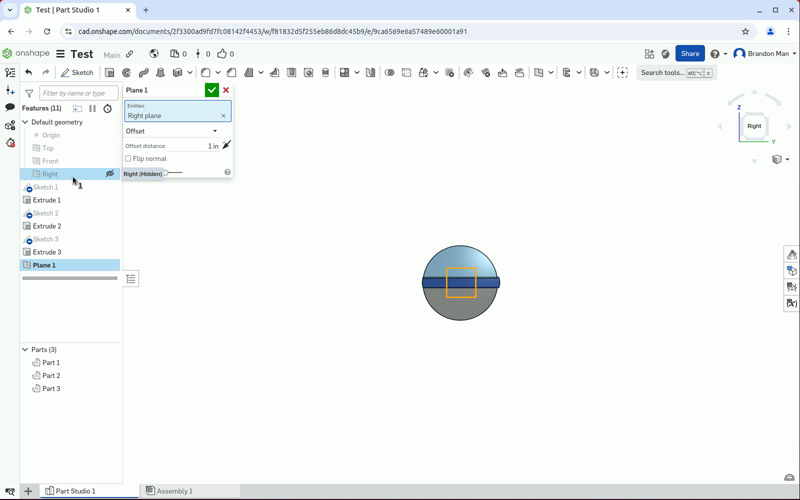
text(3.605)
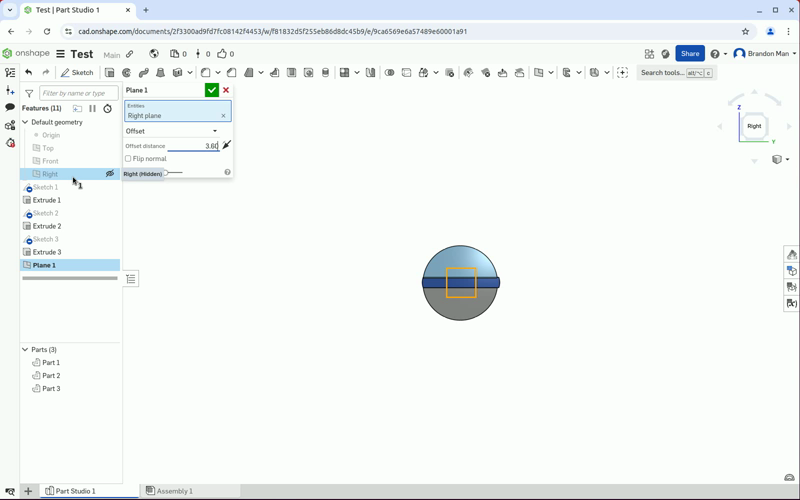
key(enter, 2)
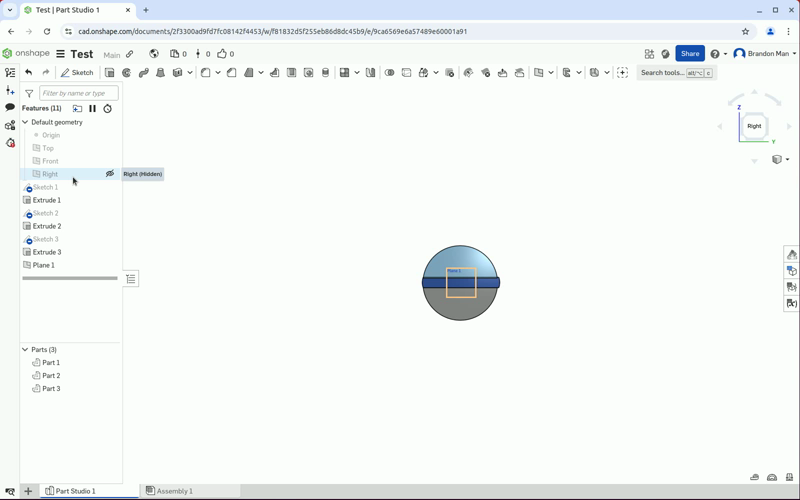
key(shift+s)
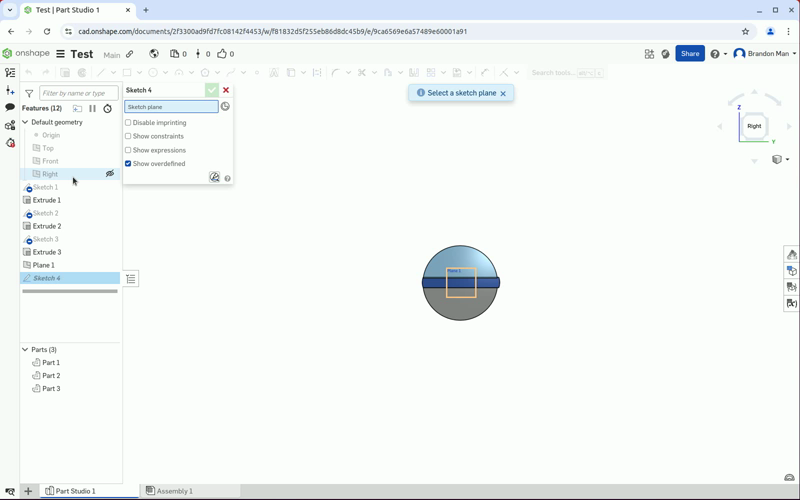
mouse_move(73, 267)
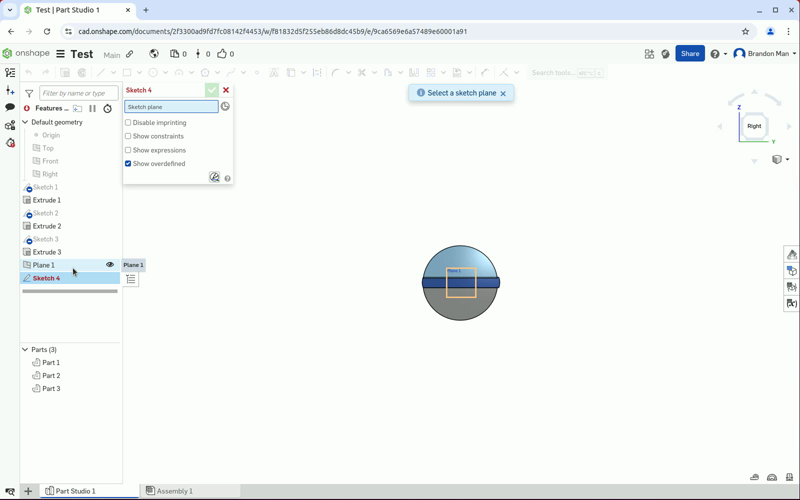
click(73, 267)
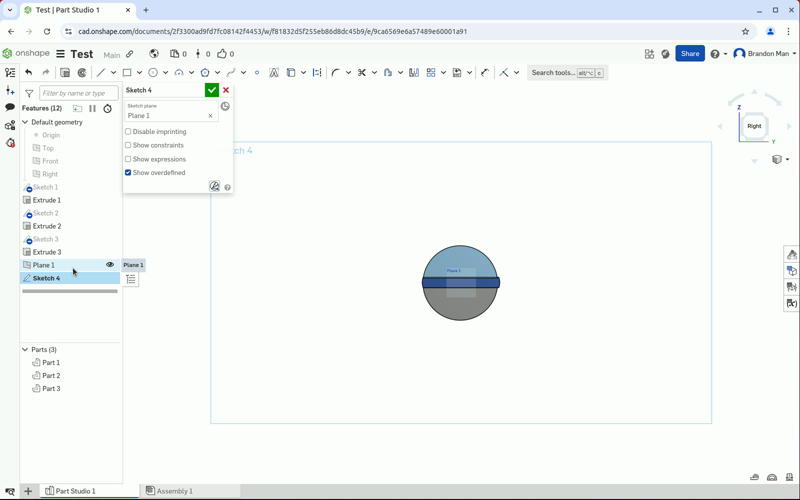
mouse_move(73, 352)
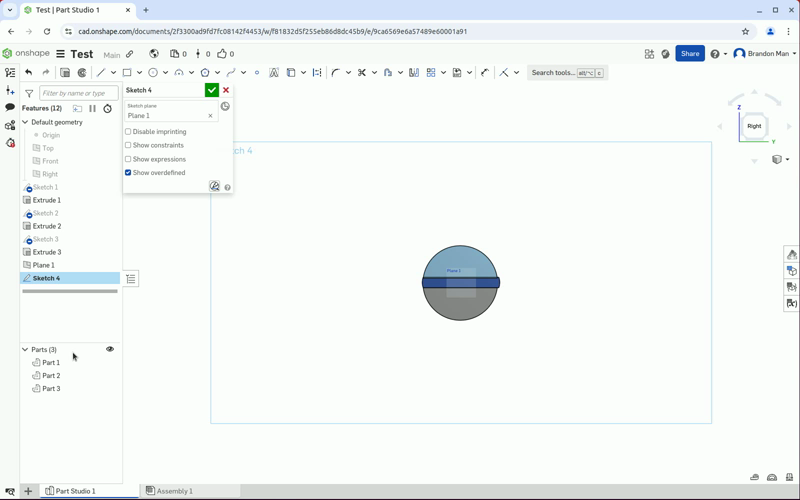
key(y)
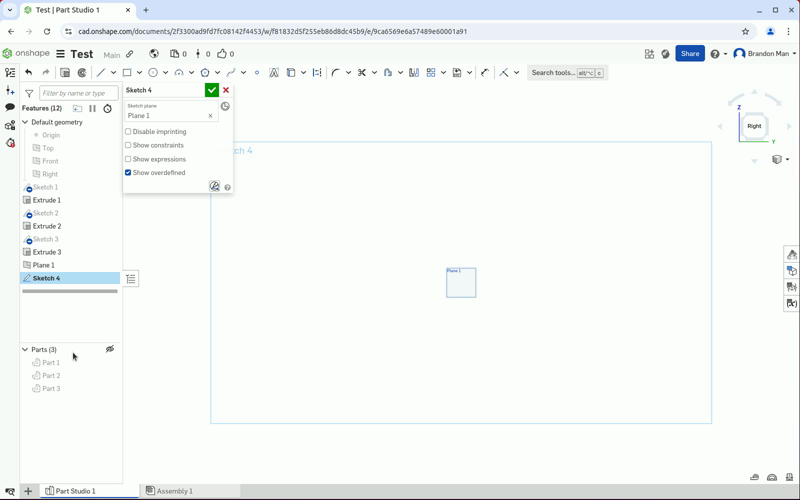
key(l)
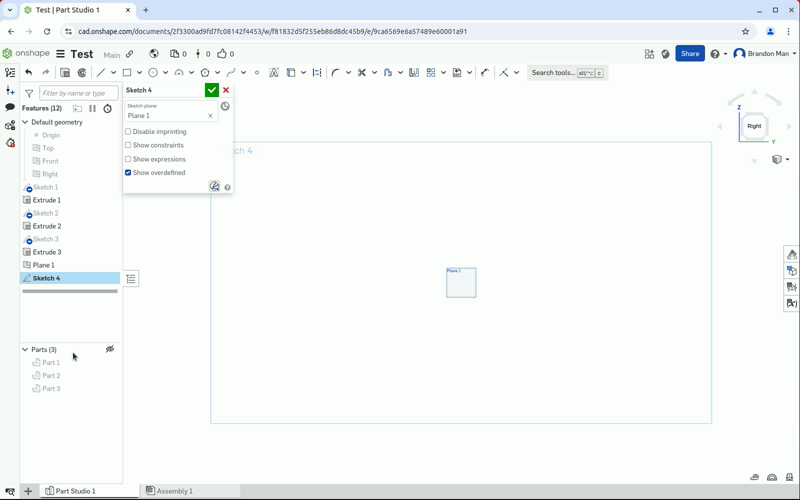
key_down(shift)
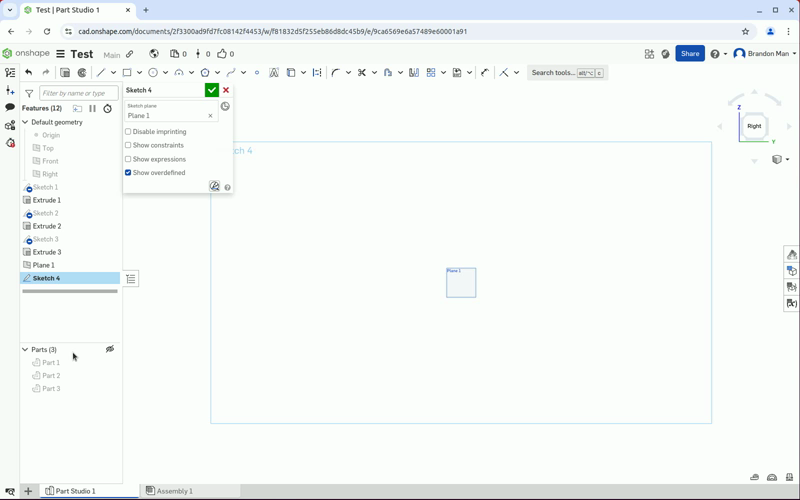
mouse_move(423, 287)
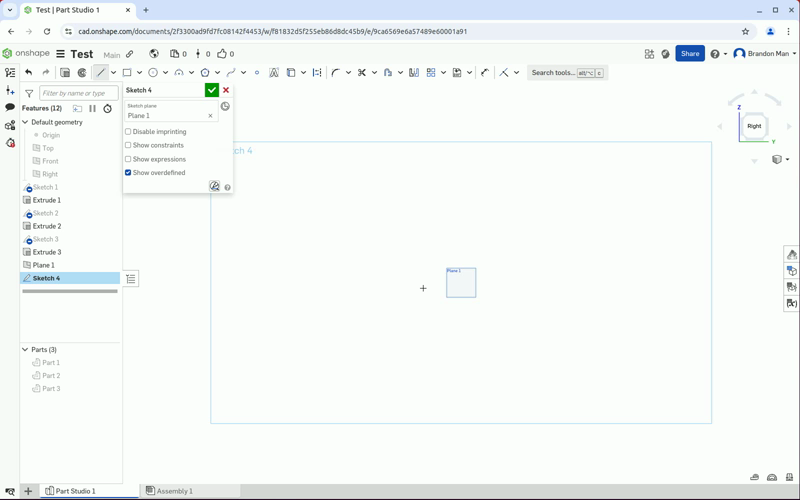
click(423, 287)
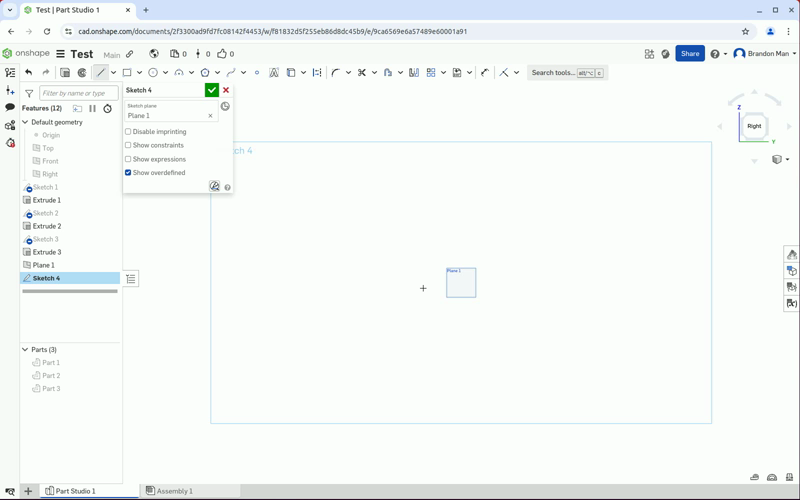
key_up(shift)
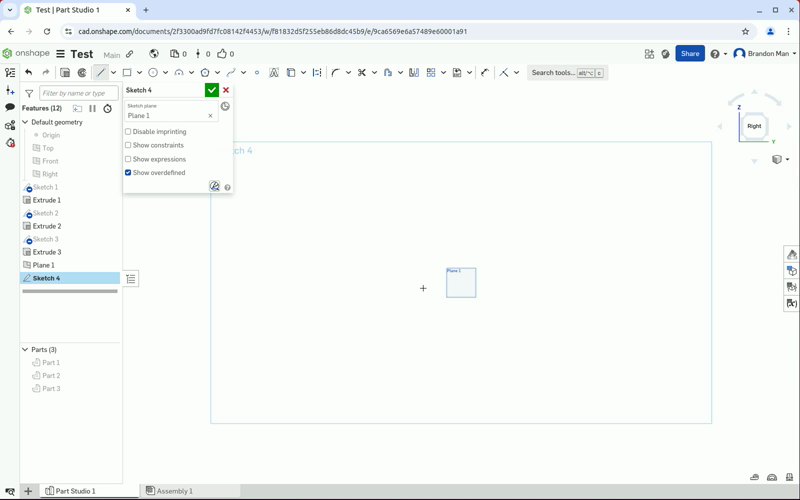
key_down(shift)
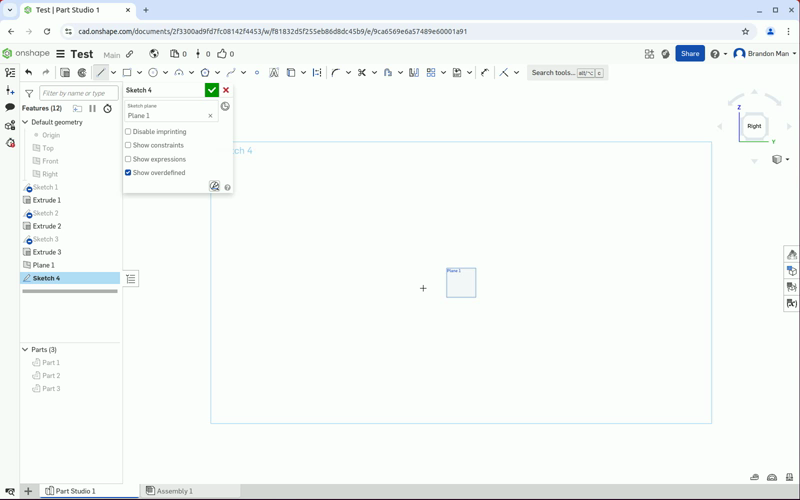
mouse_move(498, 287)
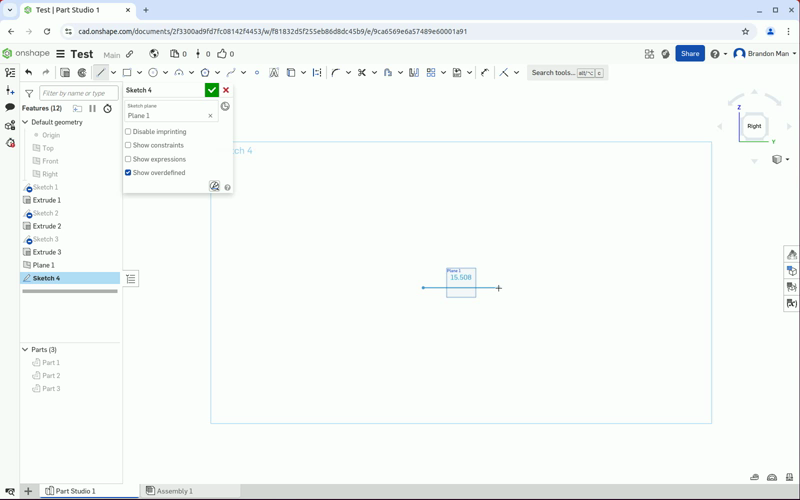
click(498, 287)
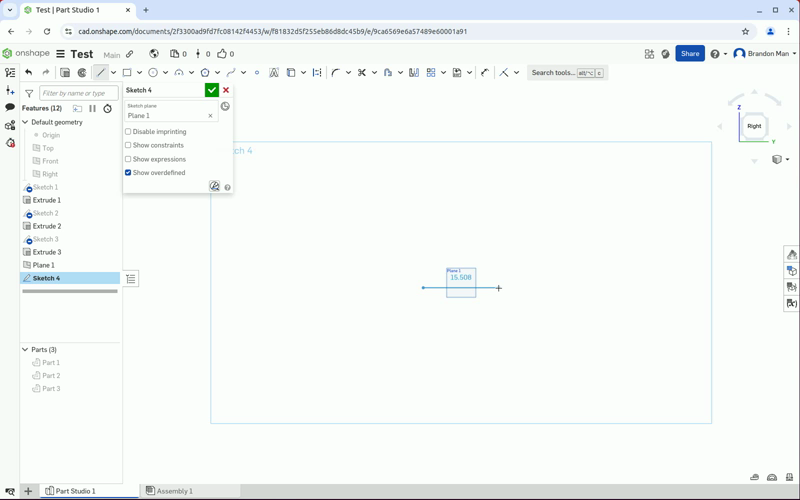
key_up(shift)
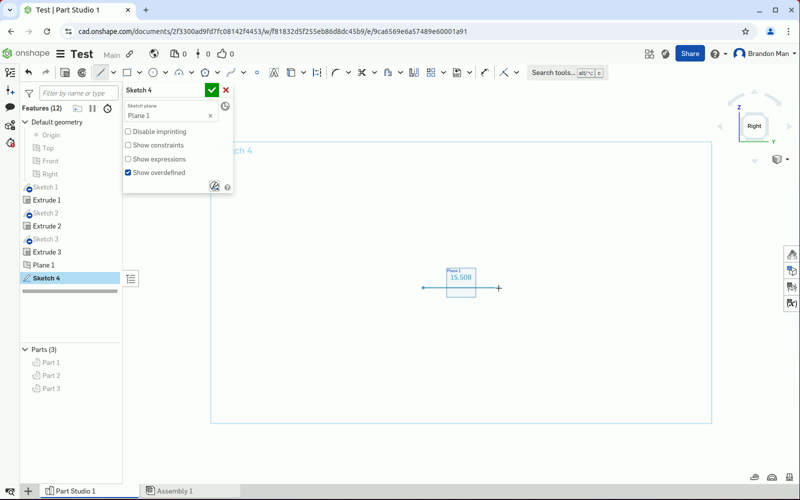
key(esc)
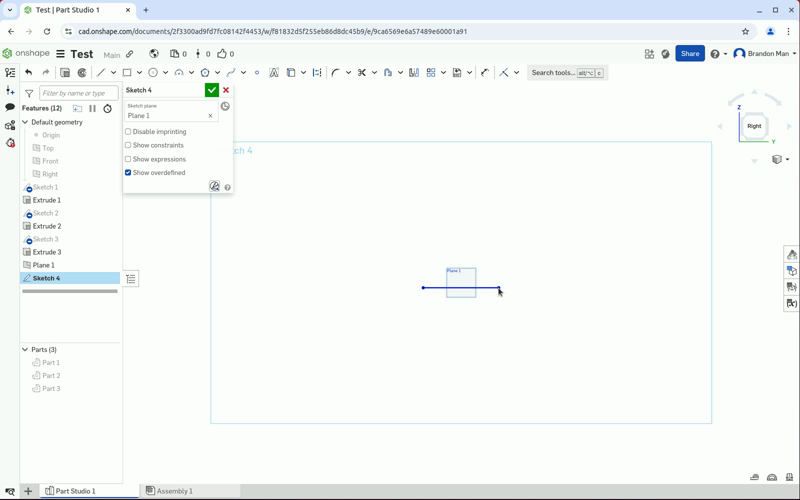
key(a)
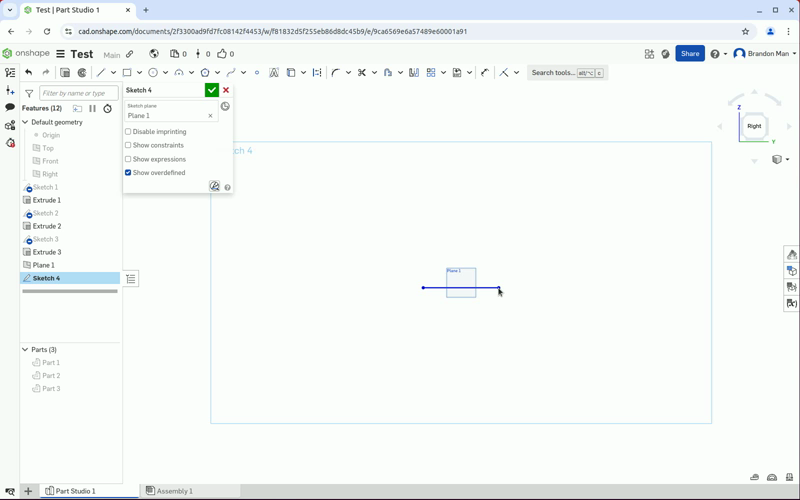
mouse_move(498, 287)
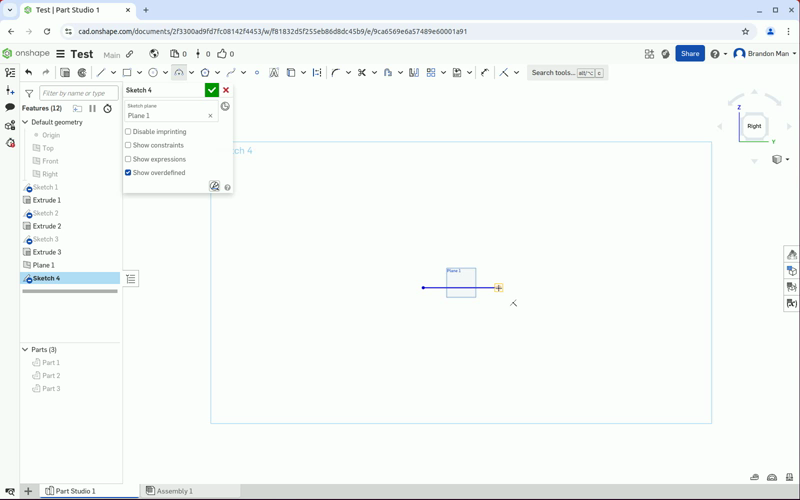
click(498, 287)
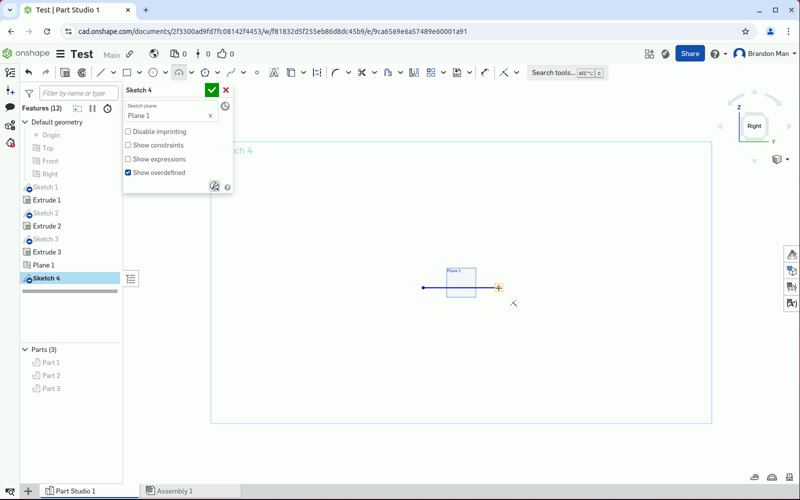
key_down(shift)
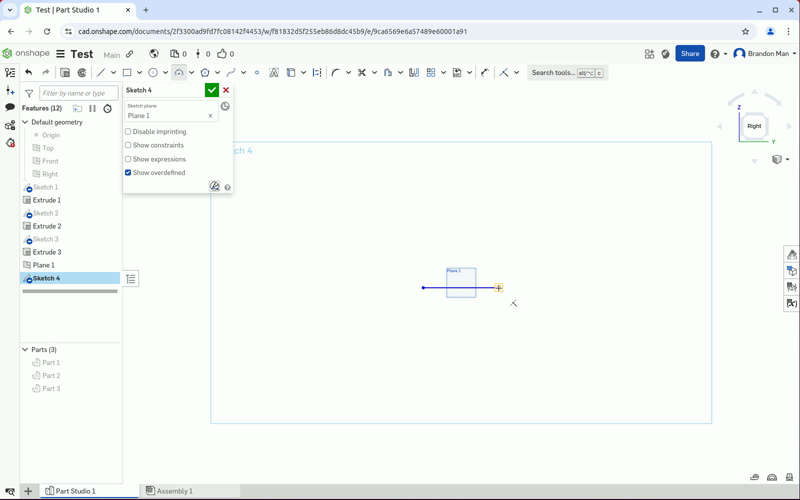
mouse_move(498, 277)
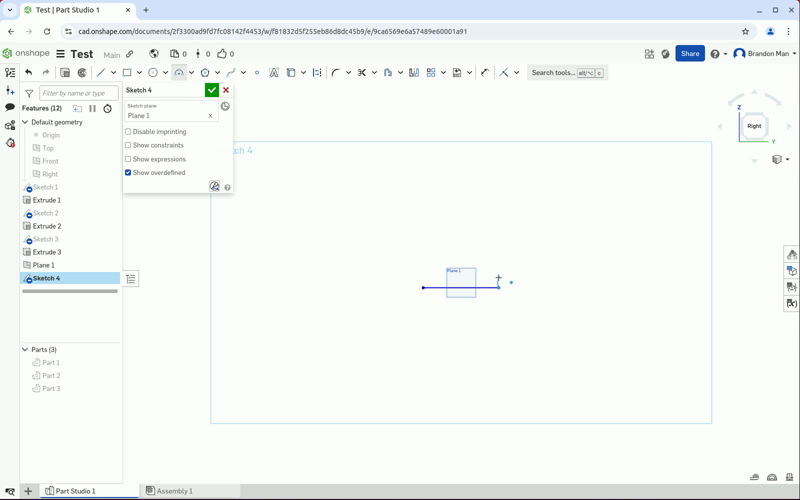
click(498, 277)
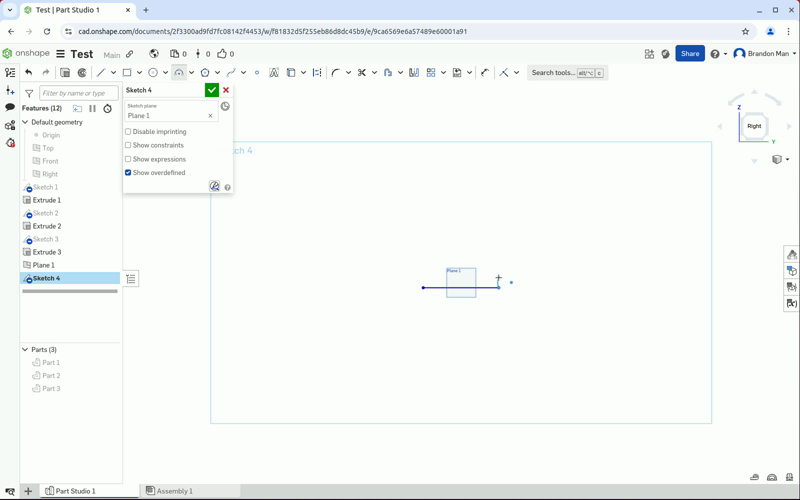
mouse_move(499, 282)
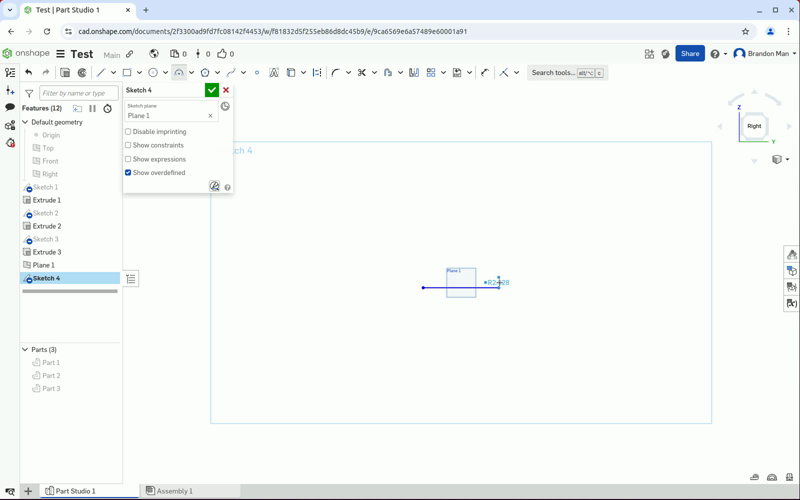
click(499, 282)
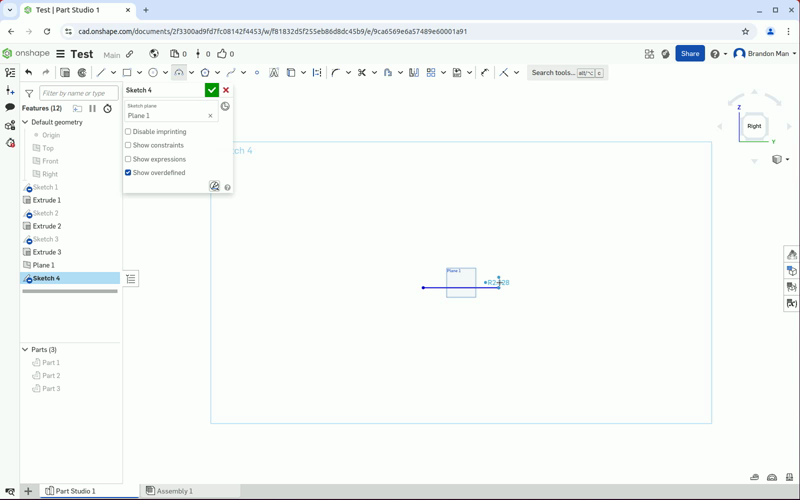
key_up(shift)
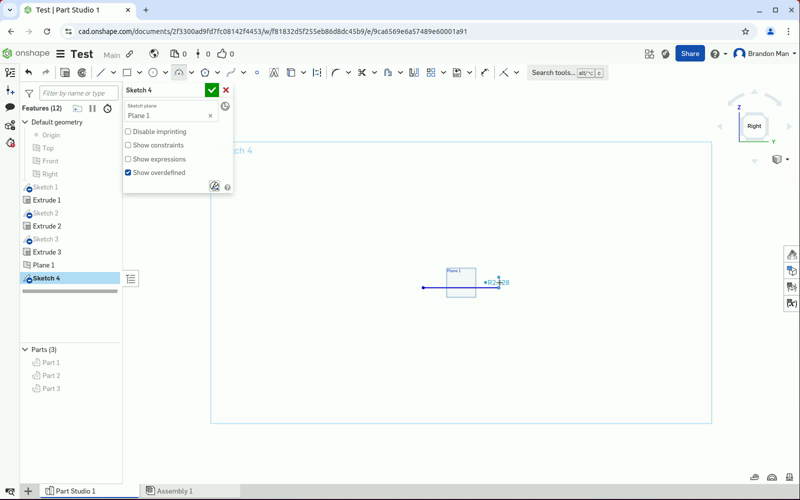
key(esc)
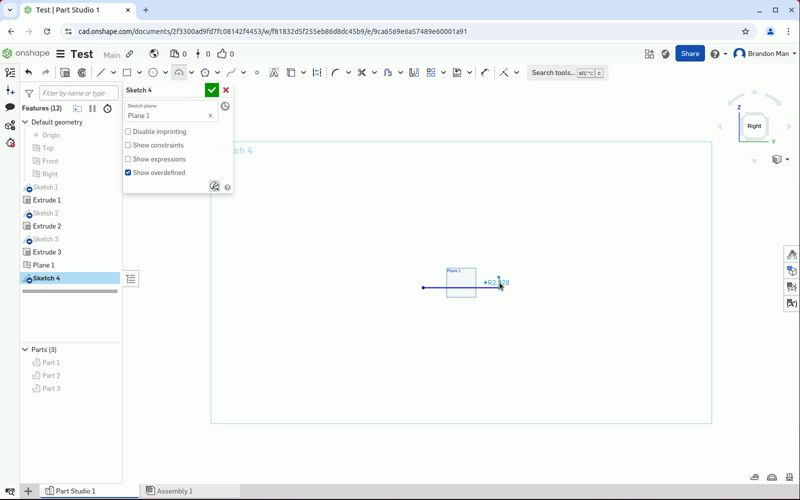
key(l)
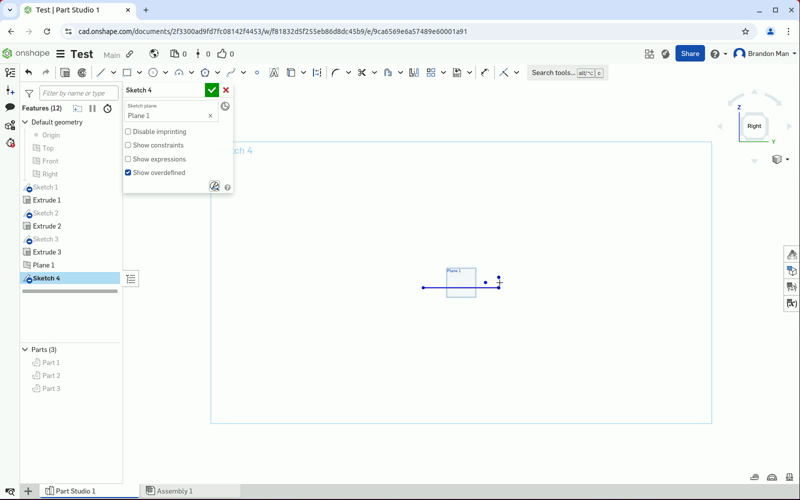
mouse_move(498, 277)
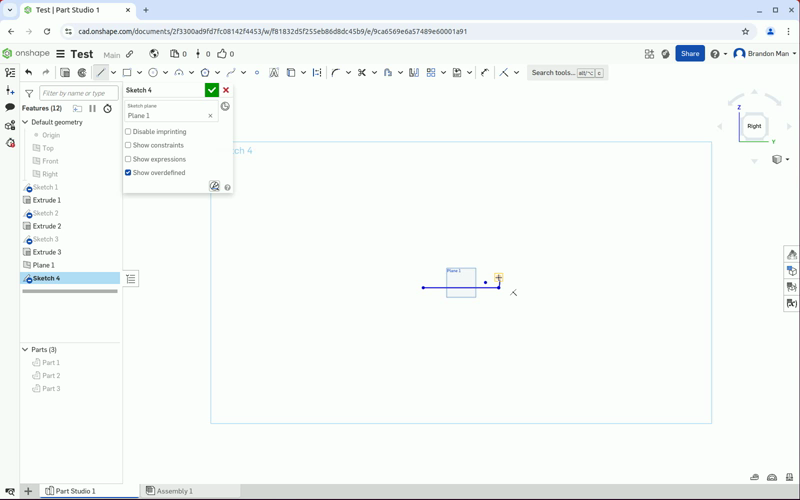
click(498, 277)
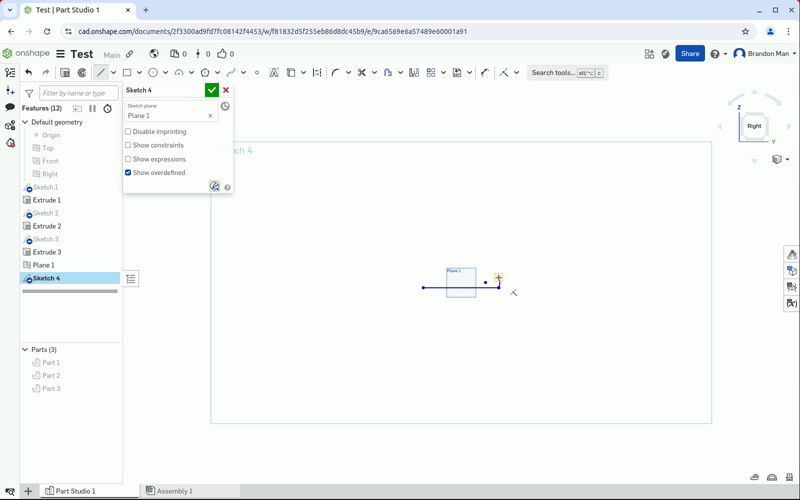
key_down(shift)
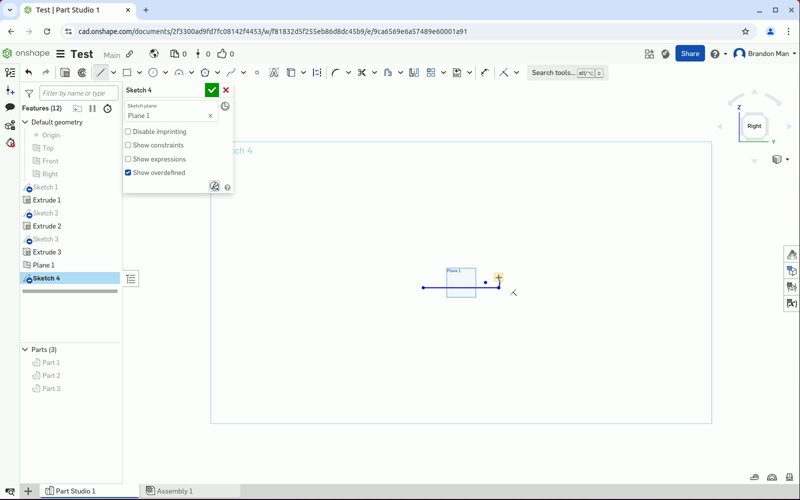
mouse_move(423, 277)
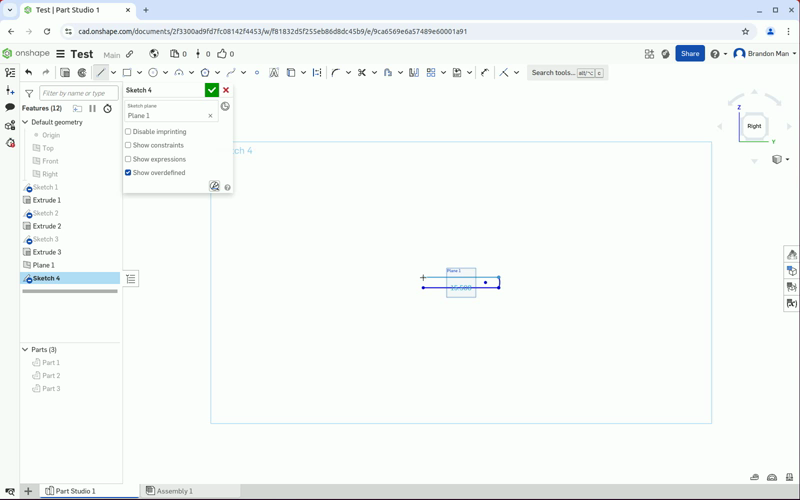
click(423, 277)
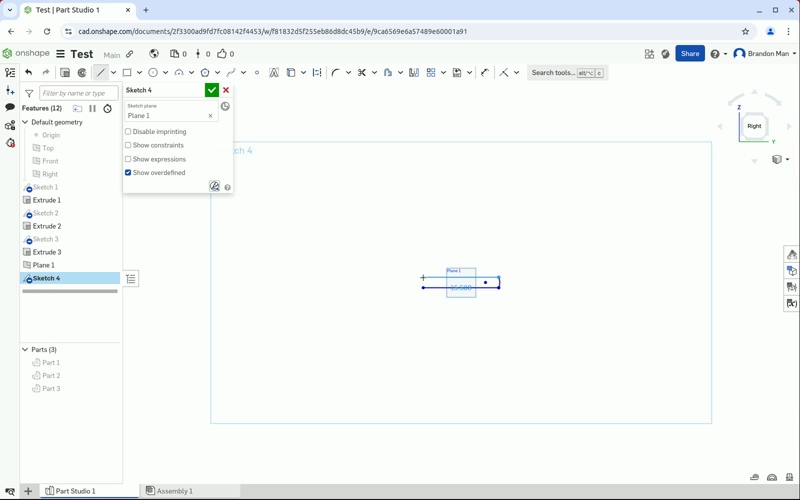
key_up(shift)
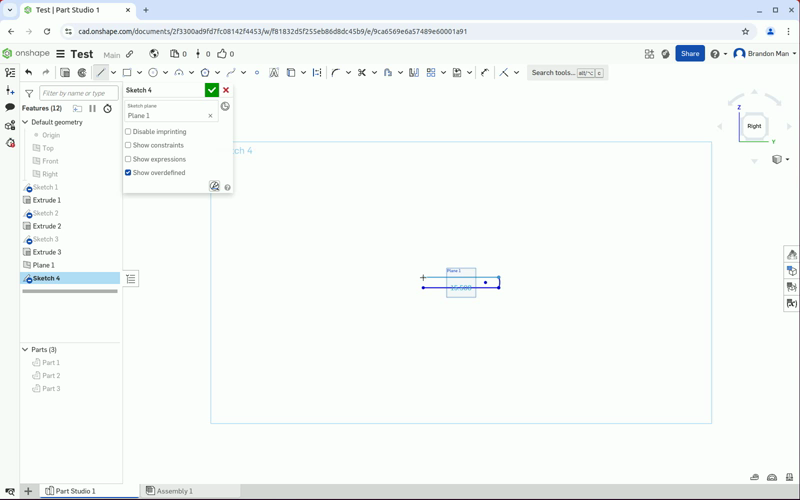
key(esc)
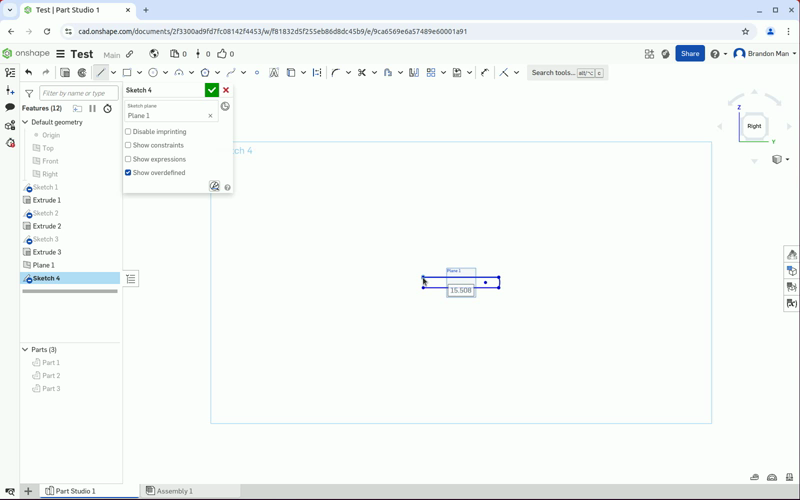
key(a)
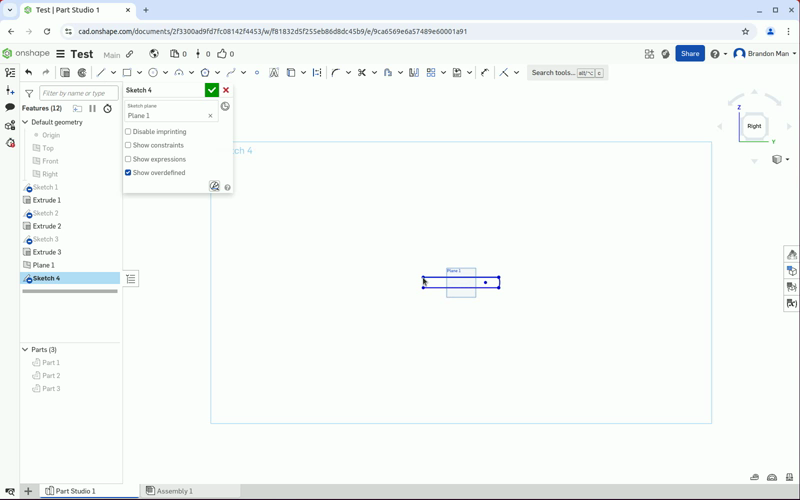
mouse_move(423, 277)
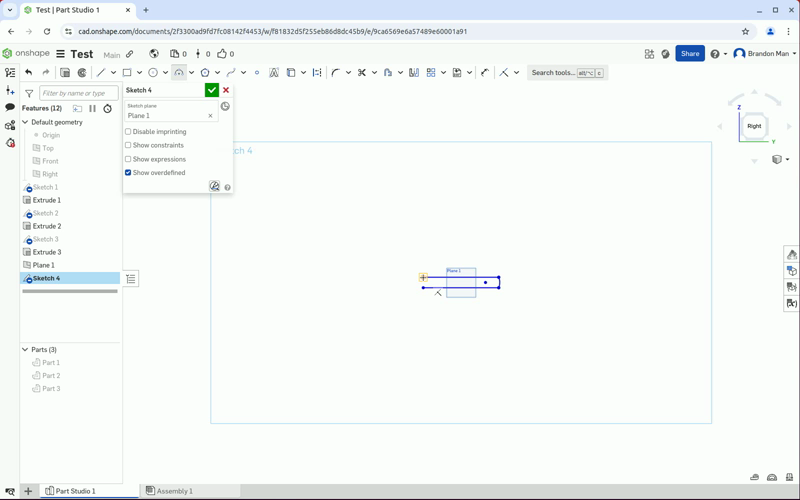
click(423, 277)
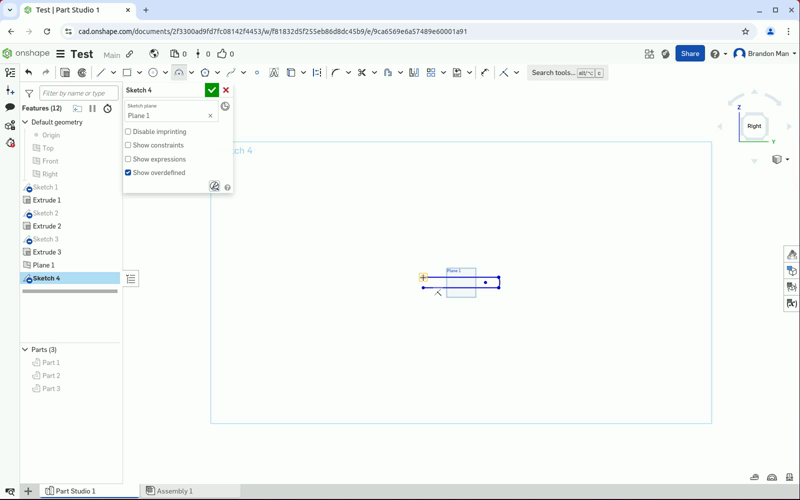
mouse_move(423, 287)
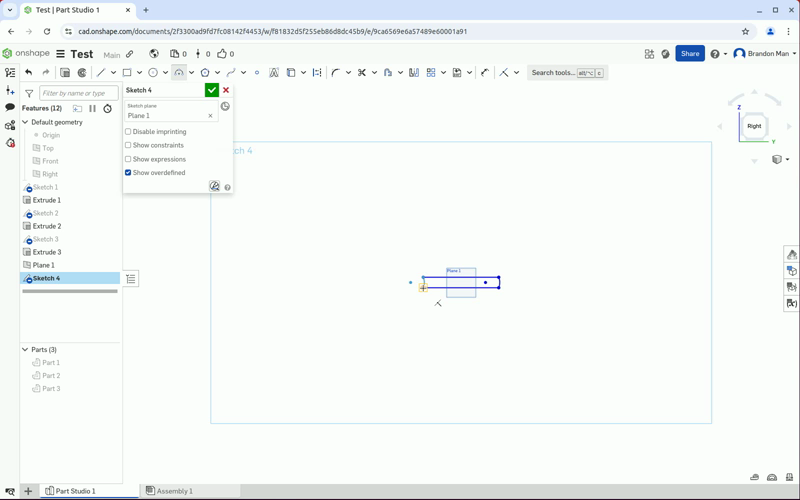
click(423, 287)
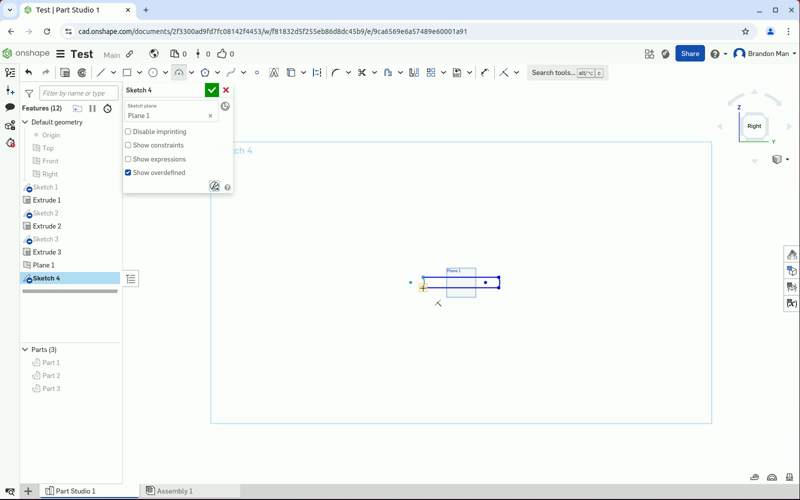
key_down(shift)
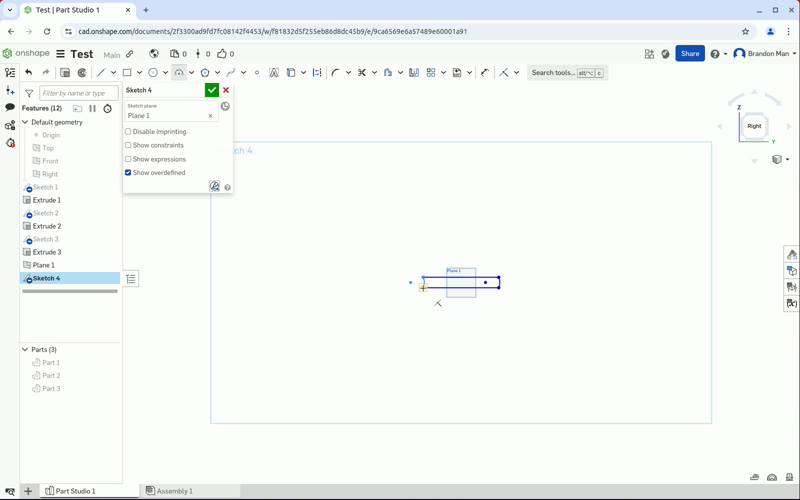
mouse_move(422, 282)
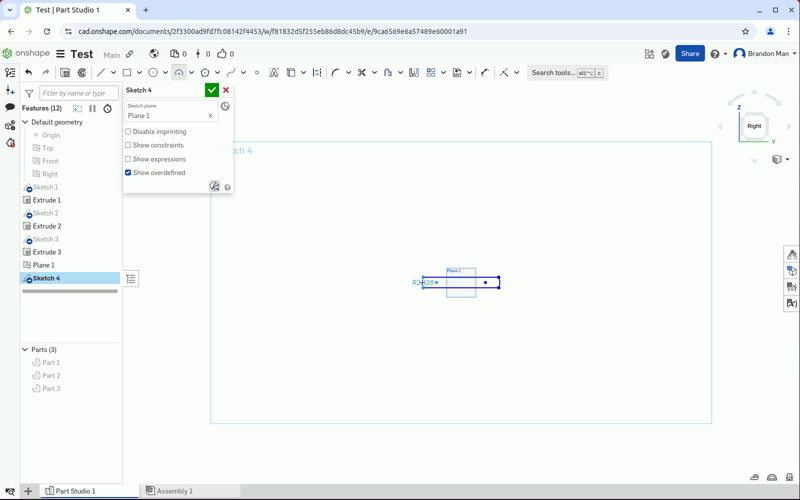
click(422, 282)
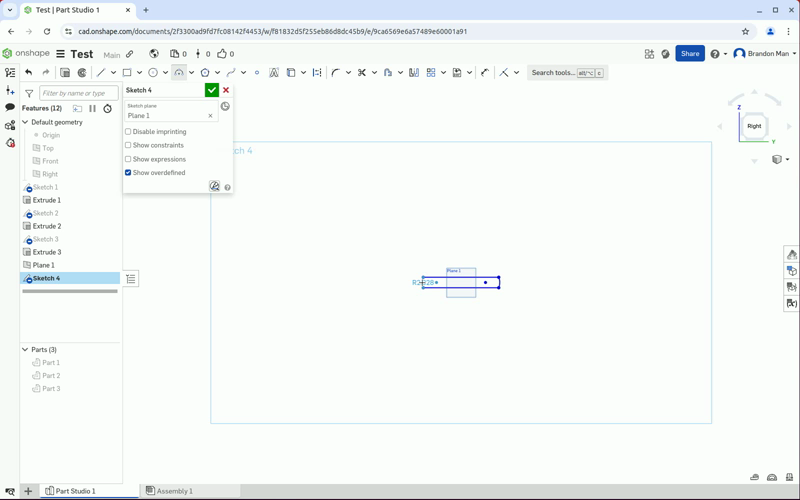
key_up(shift)
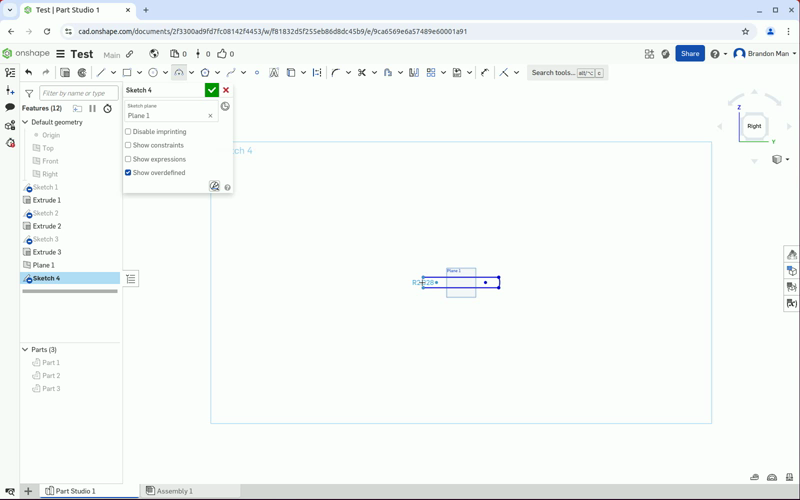
key(esc)
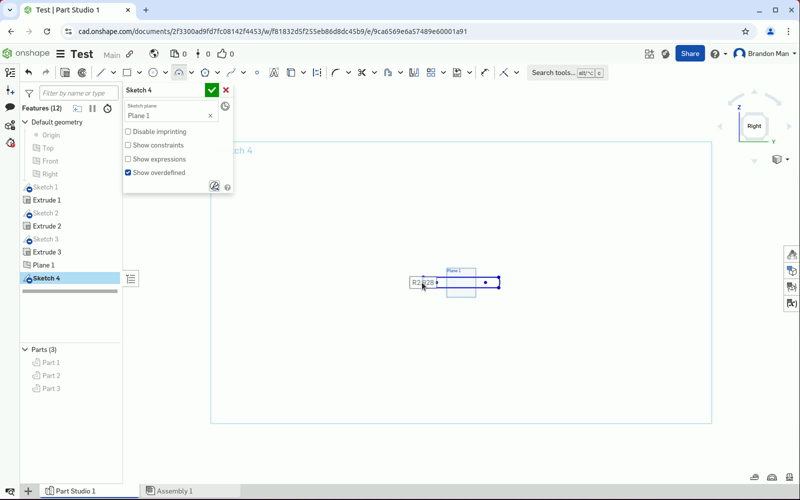
mouse_move(447, 281)
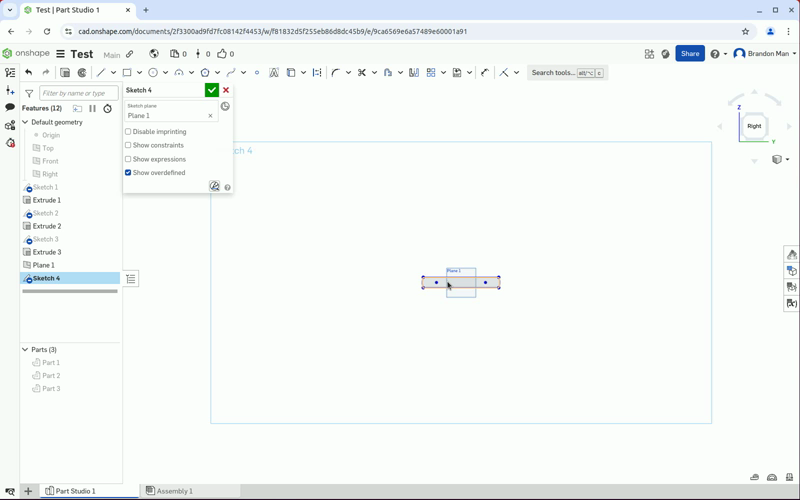
scroll(6)
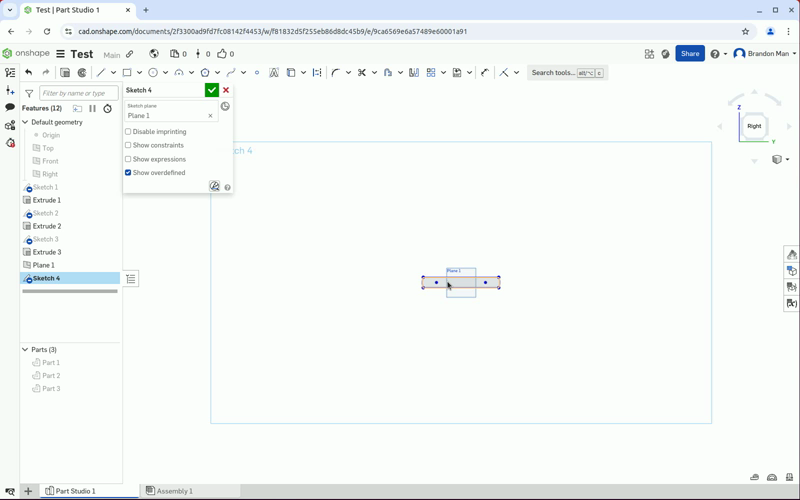
scroll(6)
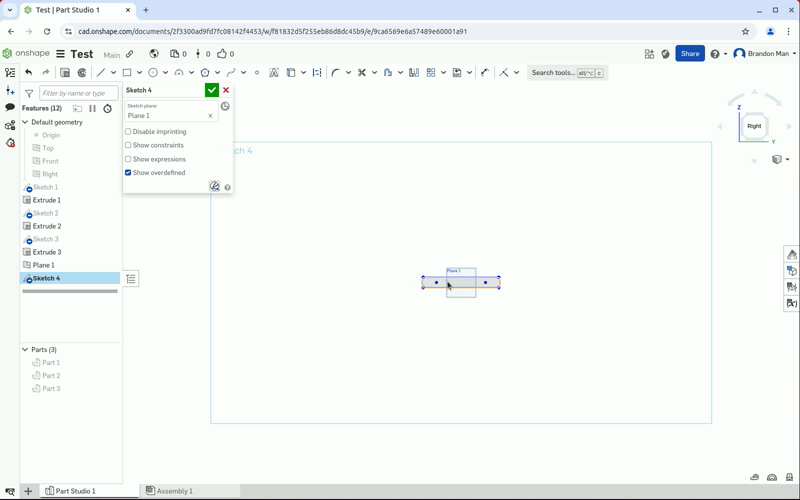
scroll(6)
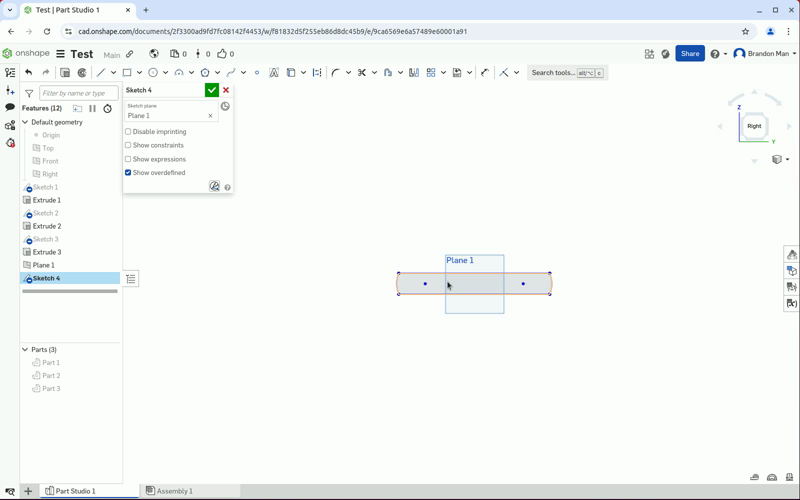
scroll(6)
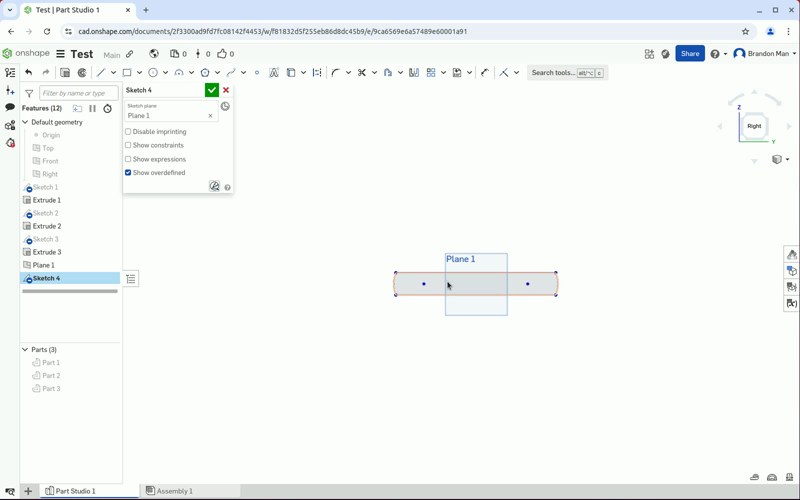
scroll(6)
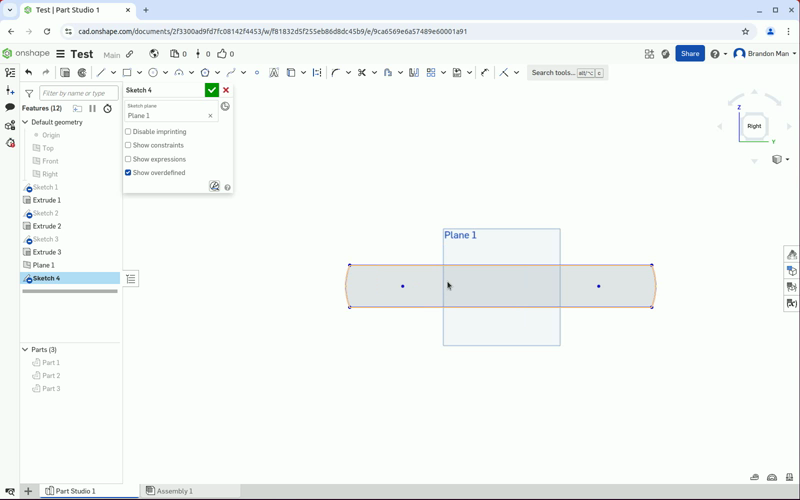
scroll(6)
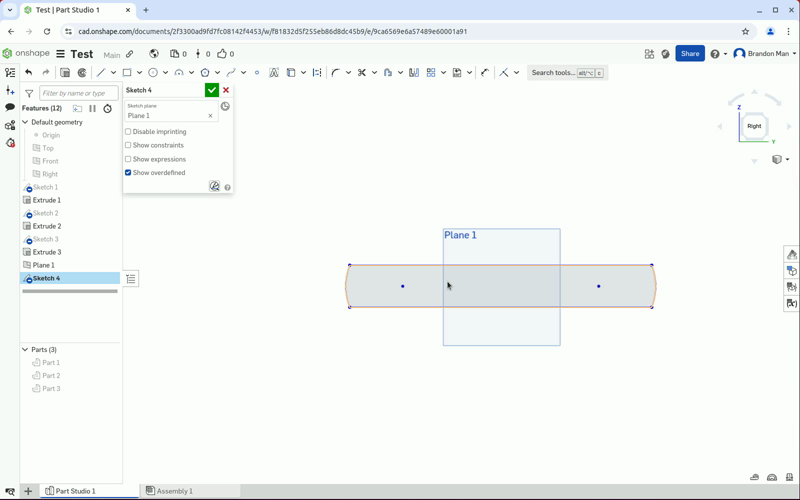
scroll(6)
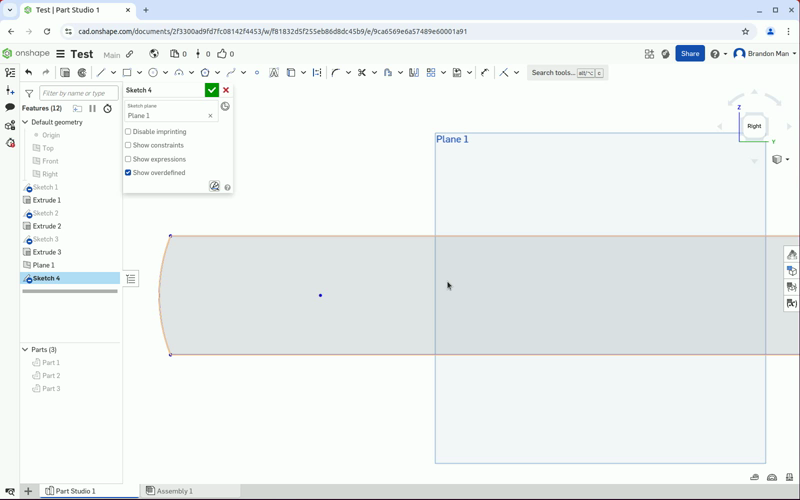
click(447, 281)
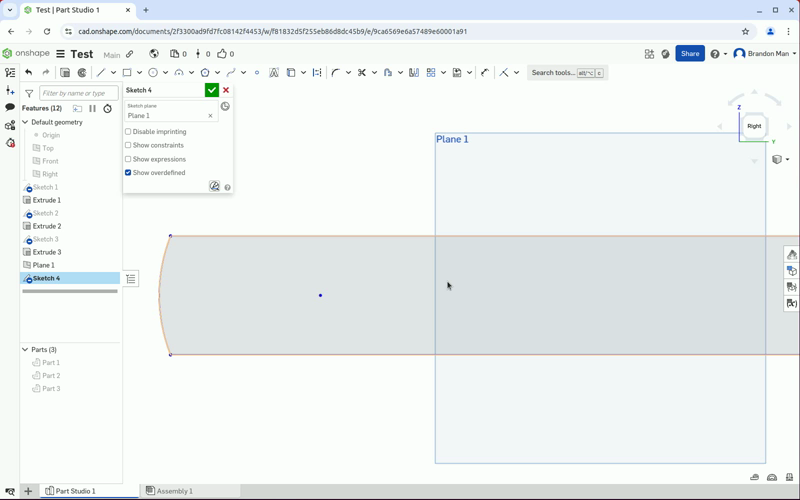
scroll(-6)
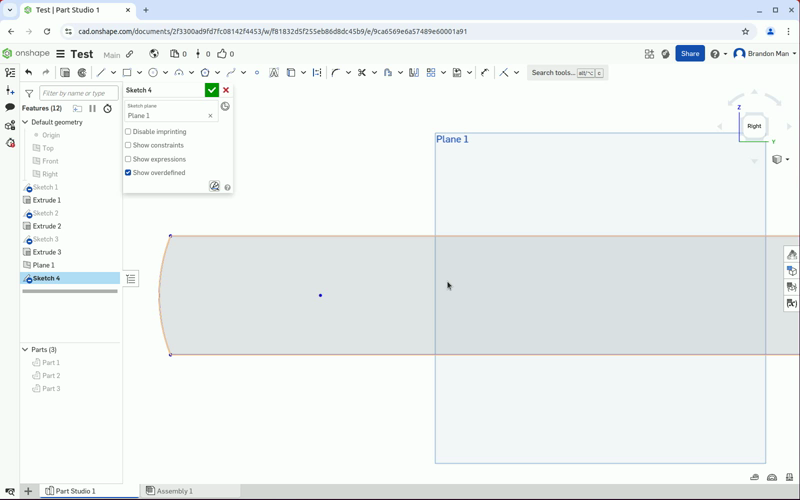
scroll(-6)
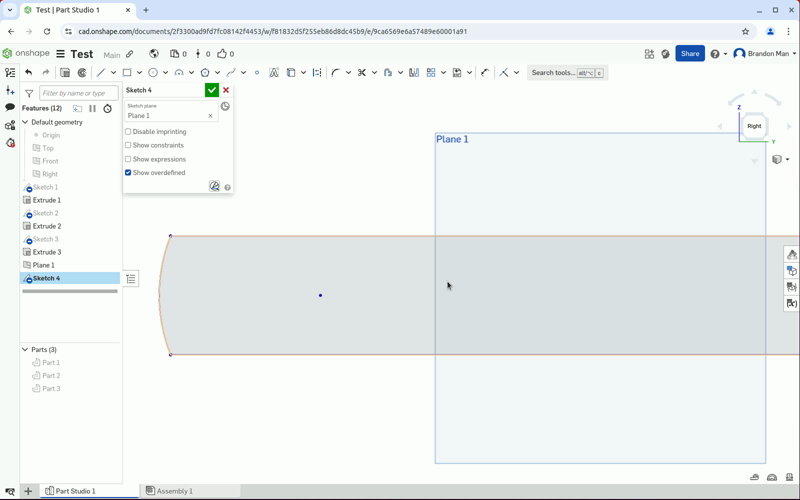
scroll(-6)
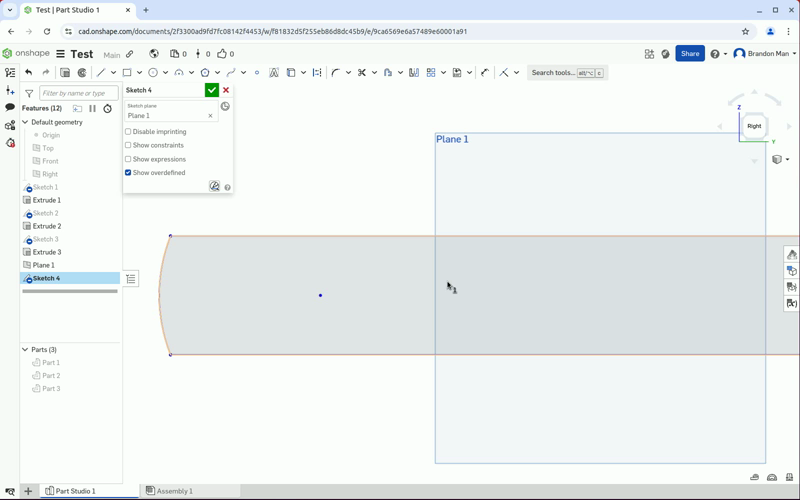
scroll(-6)
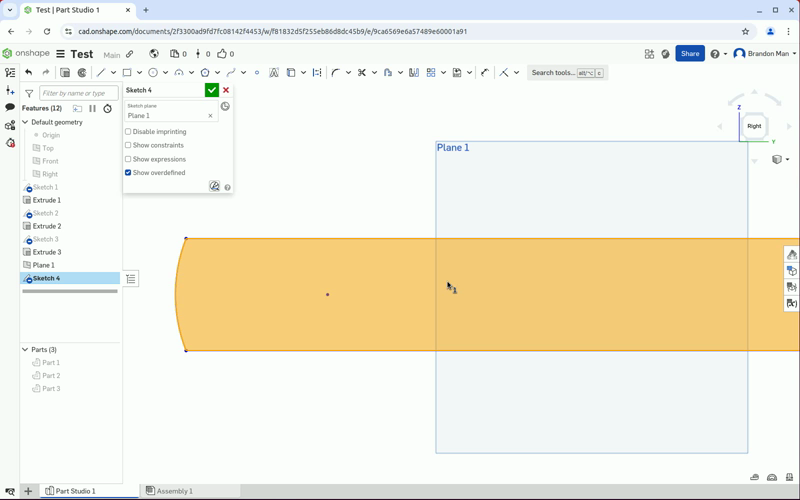
scroll(-6)
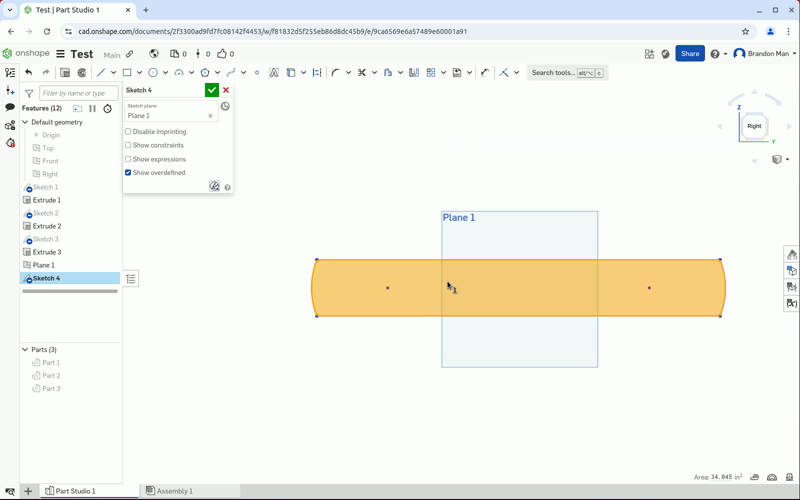
scroll(-6)
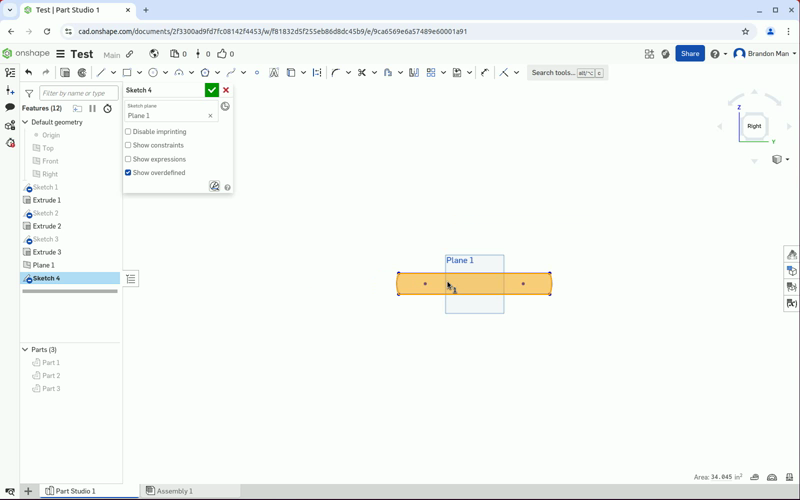
scroll(-6)
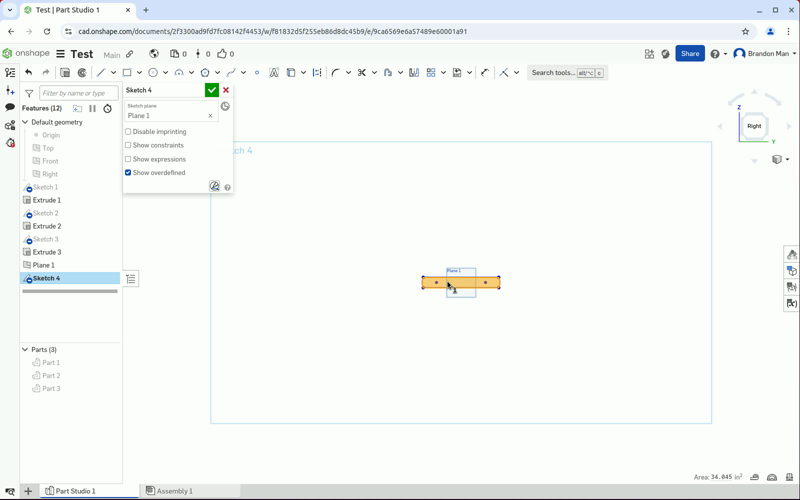
mouse_move(73, 352)
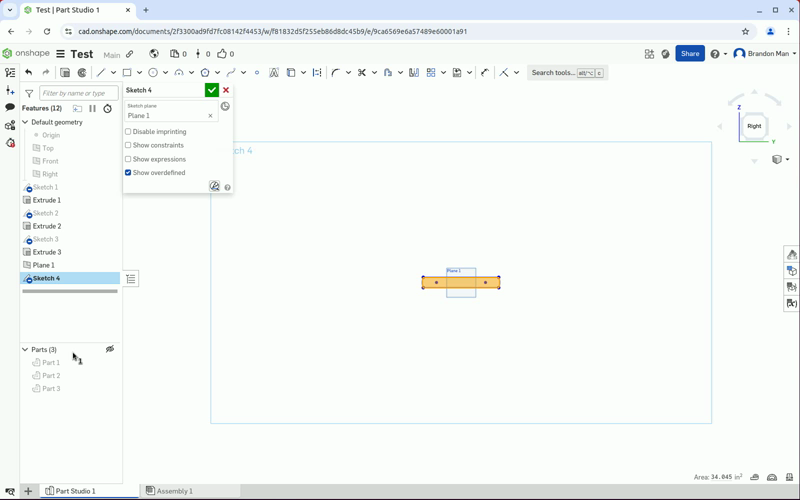
key(shift+y)
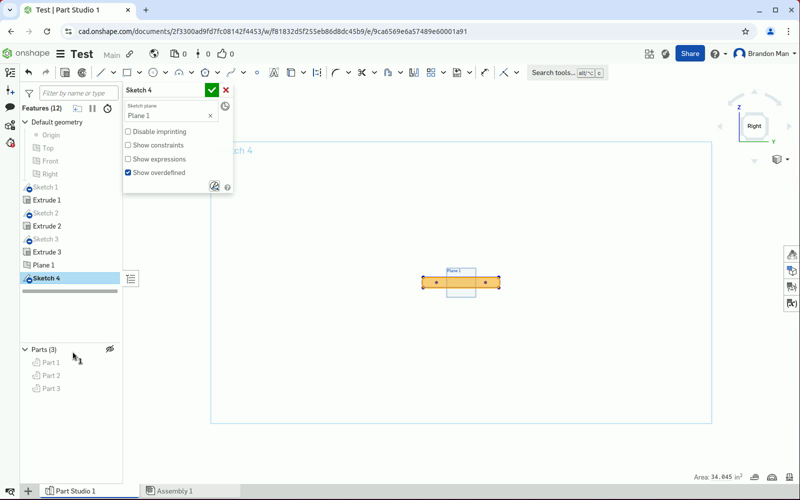
key(shift+e)
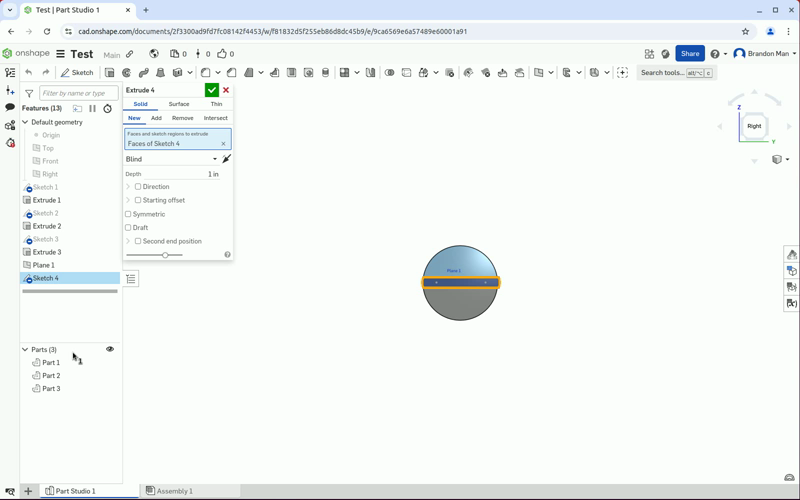
mouse_move(143, 106)
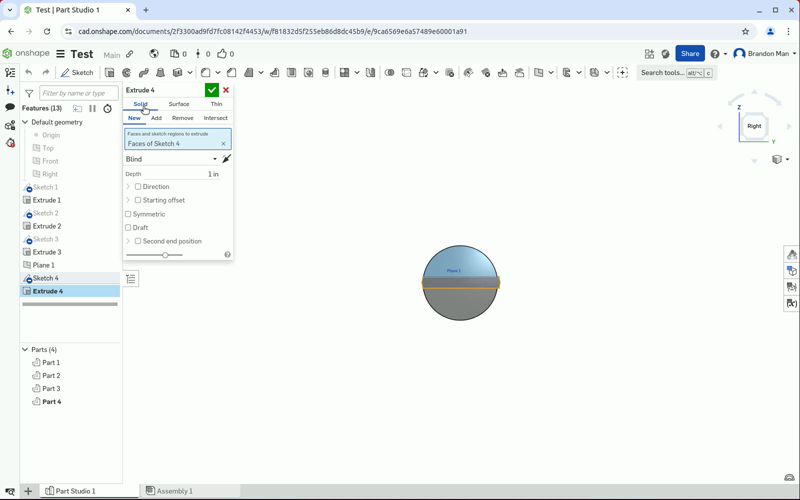
click(143, 106)
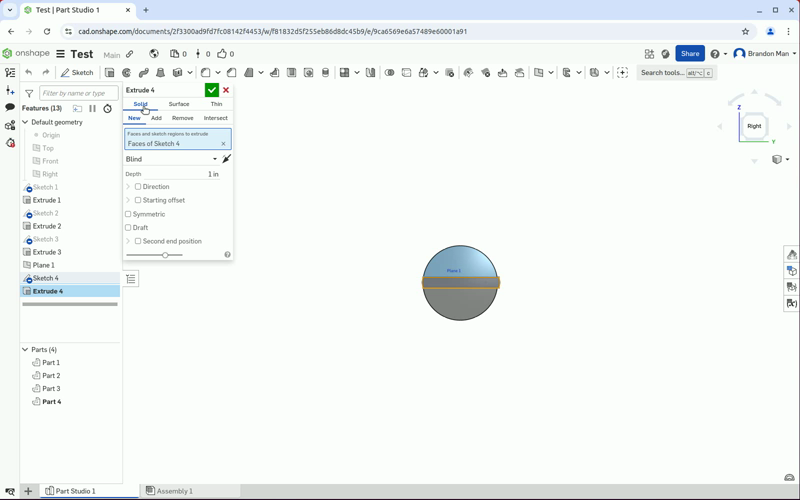
mouse_move(186, 120)
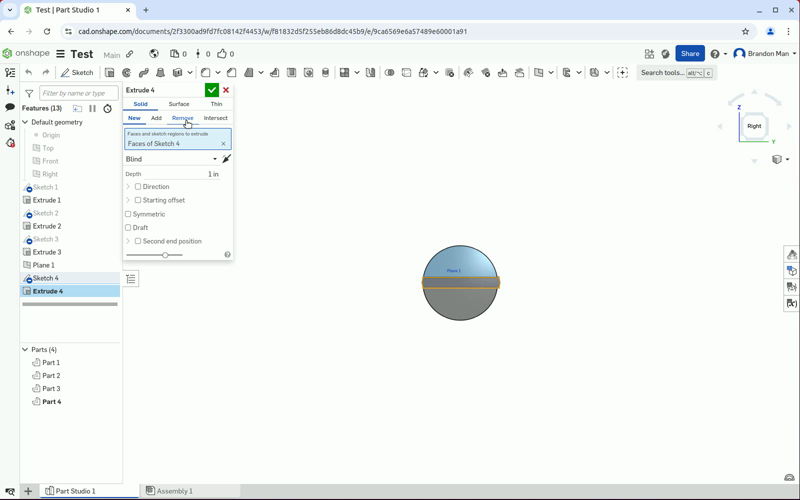
click(186, 120)
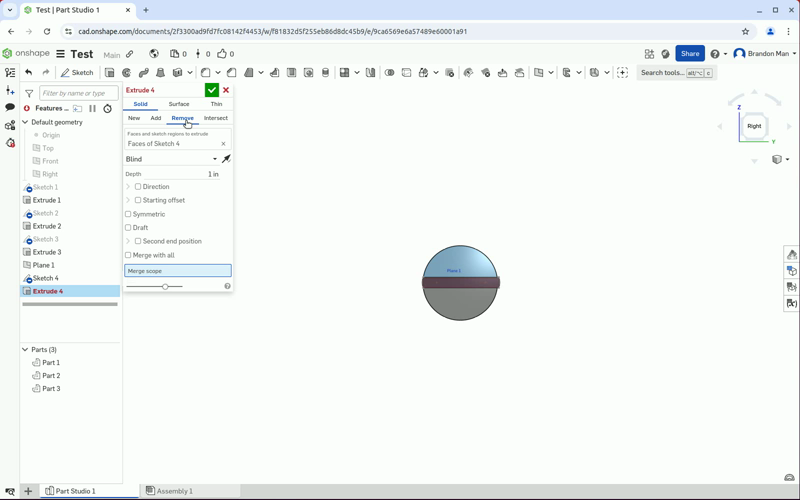
key(tab, 4)
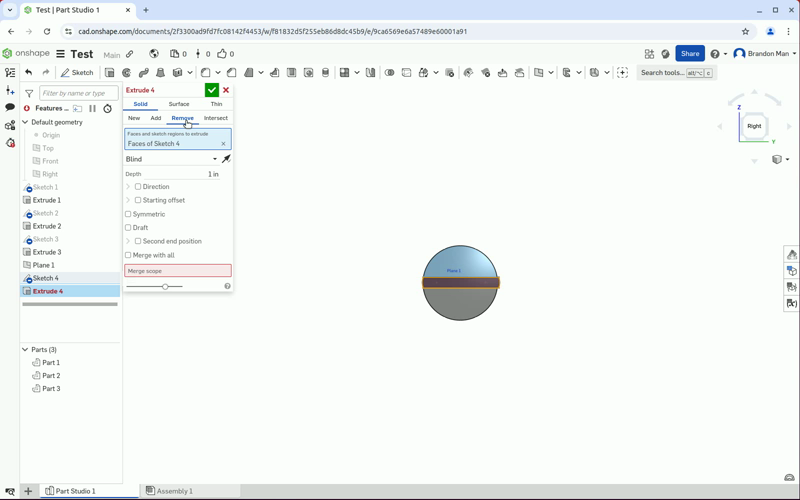
text(0.963)
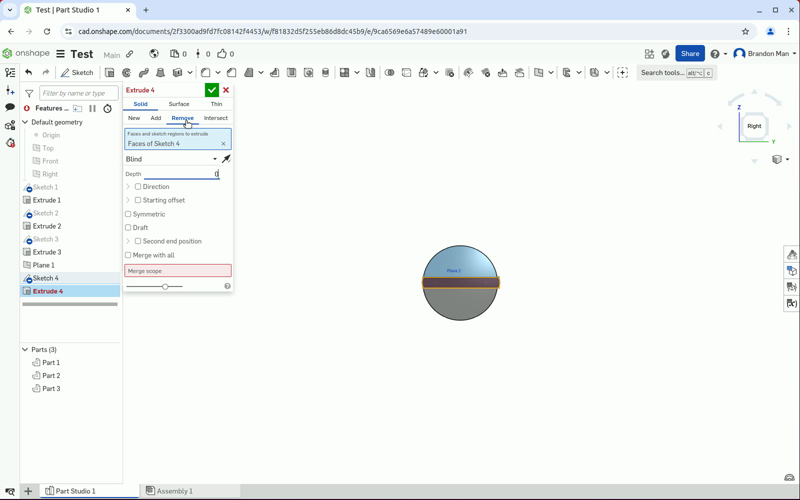
key(tab, 6)
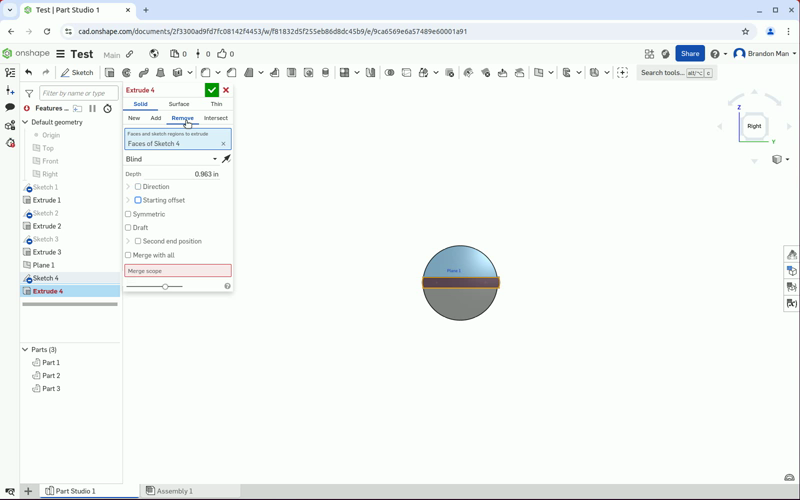
key(space)
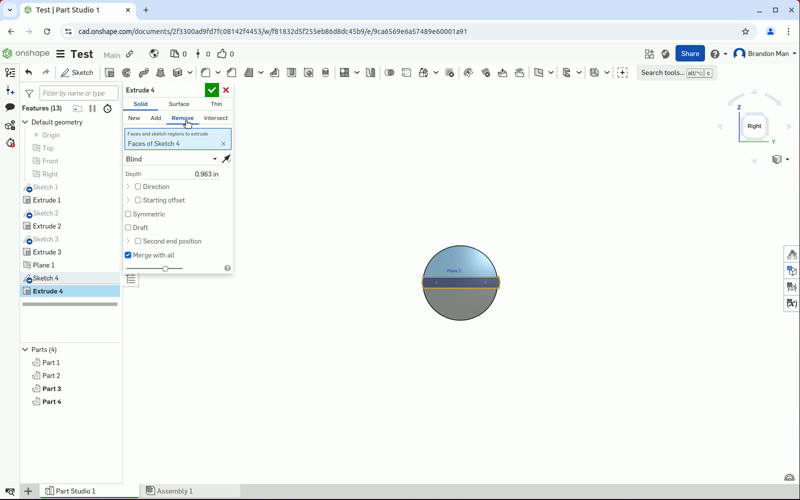
key(enter)
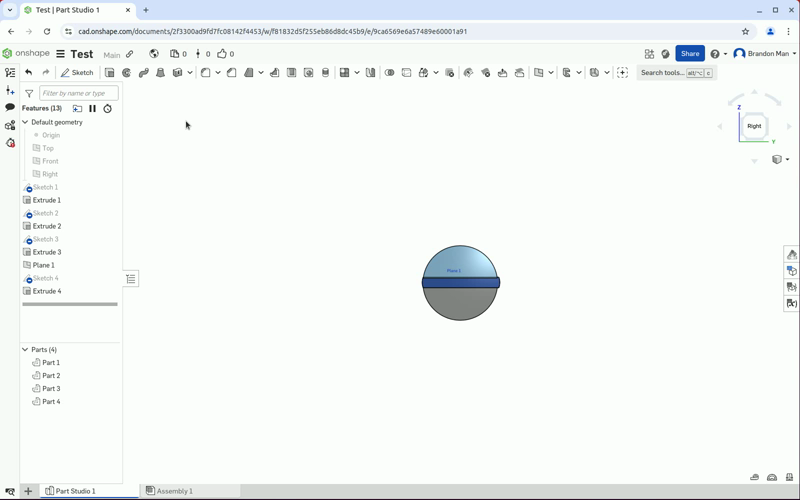
key(shift+h)
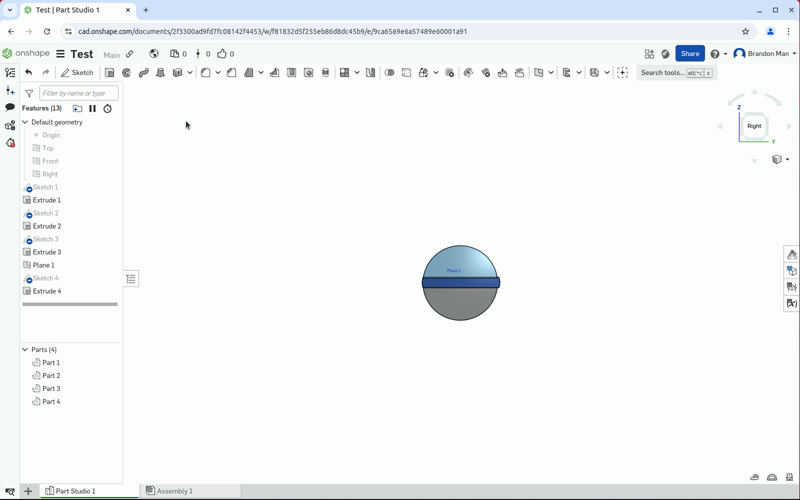
key(shift+h)
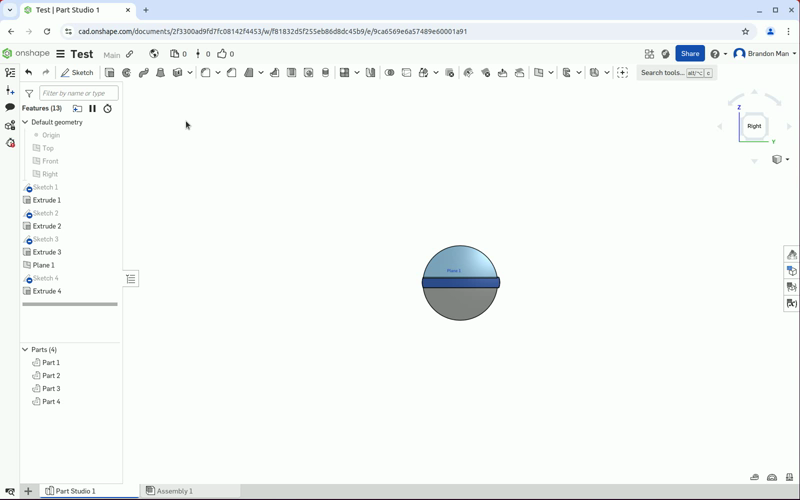
mouse_move(73, 189)
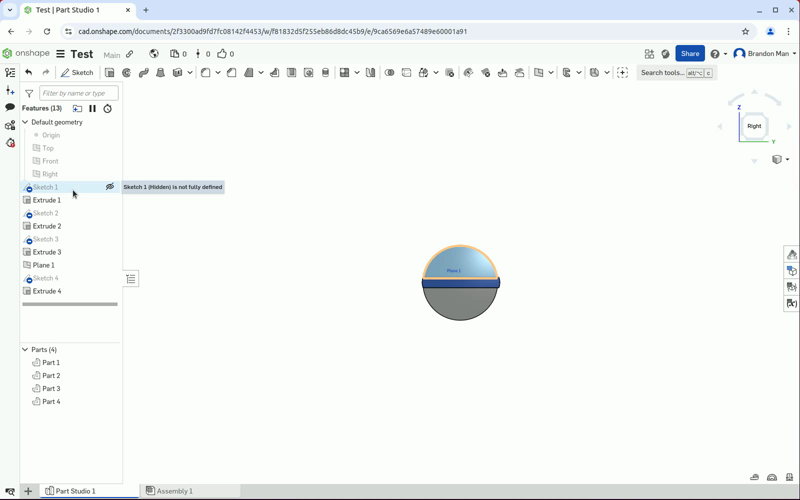
click(73, 189)
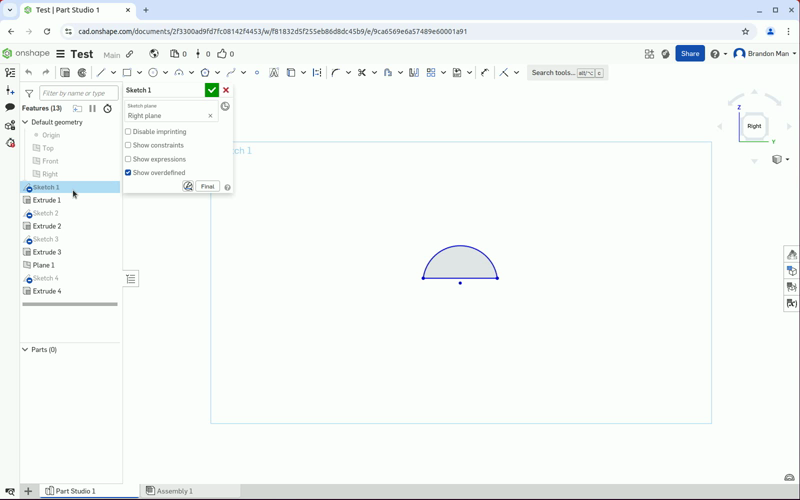
mouse_move(229, 92)
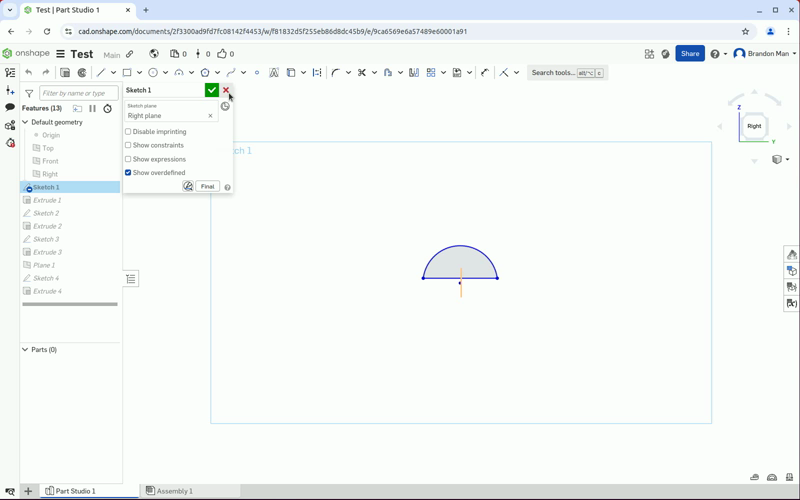
click(229, 92)
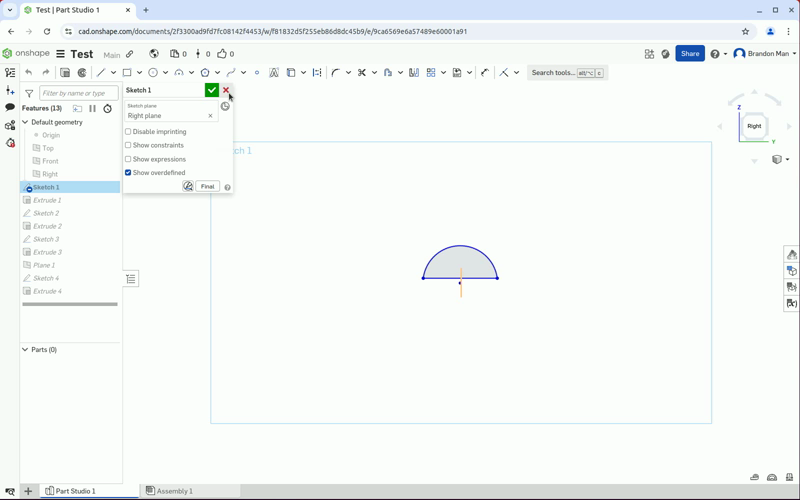
key(shift+s)
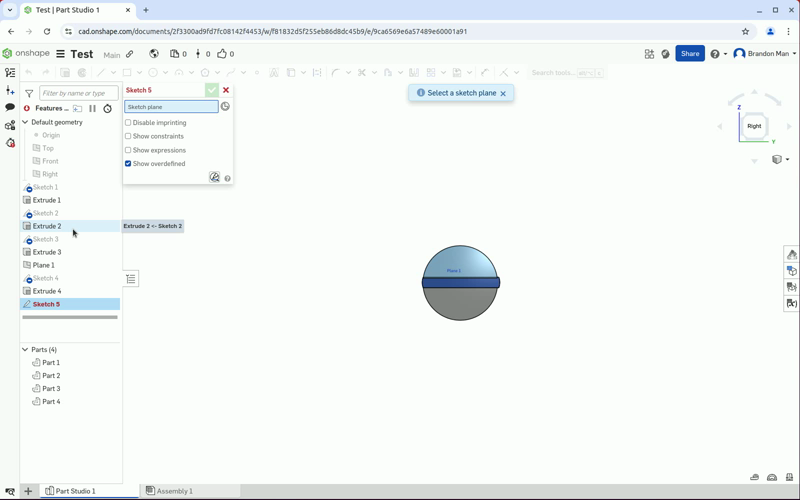
scroll(3)
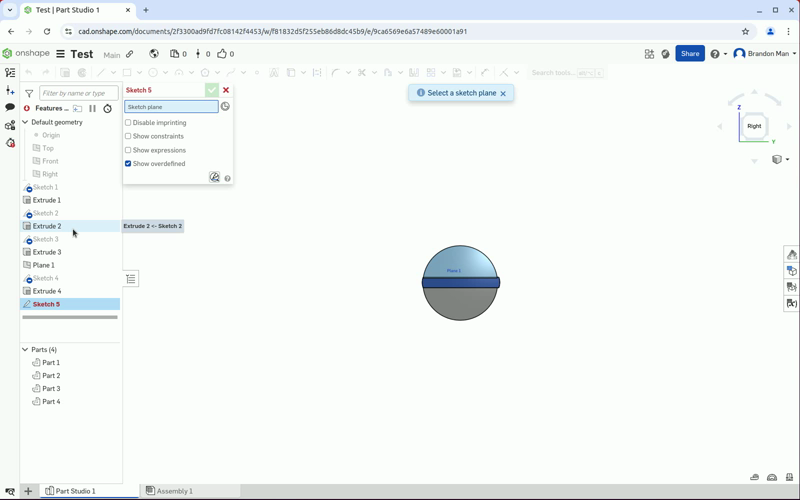
mouse_move(73, 176)
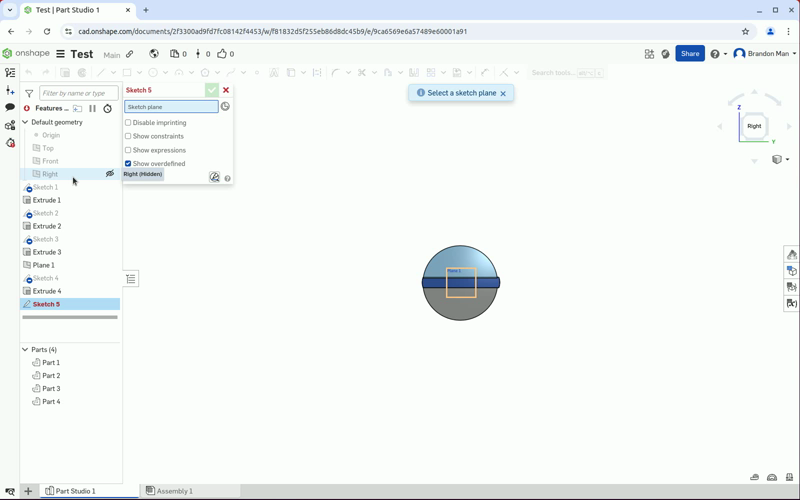
click(73, 176)
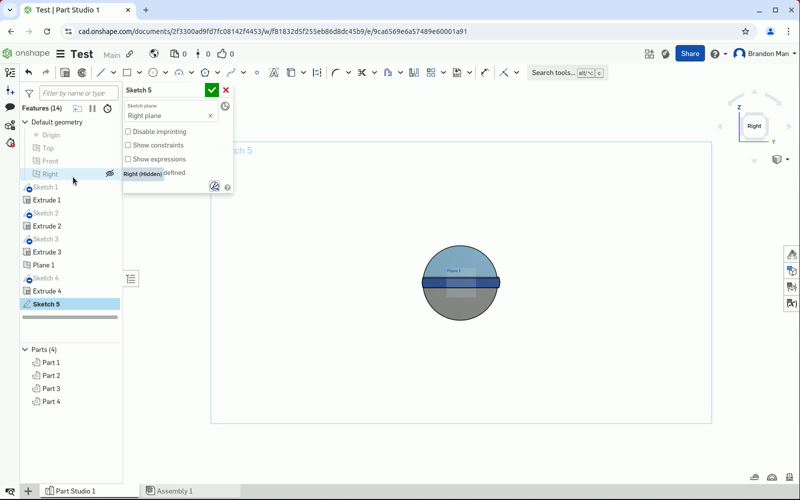
mouse_move(73, 352)
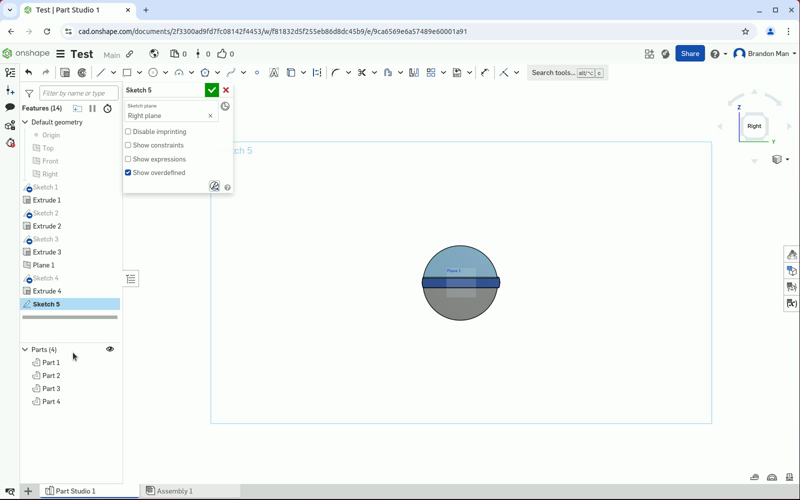
key(y)
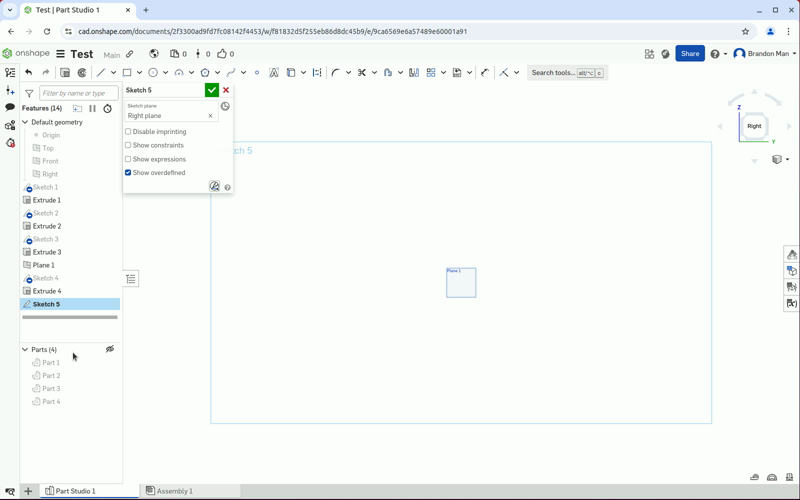
key(a)
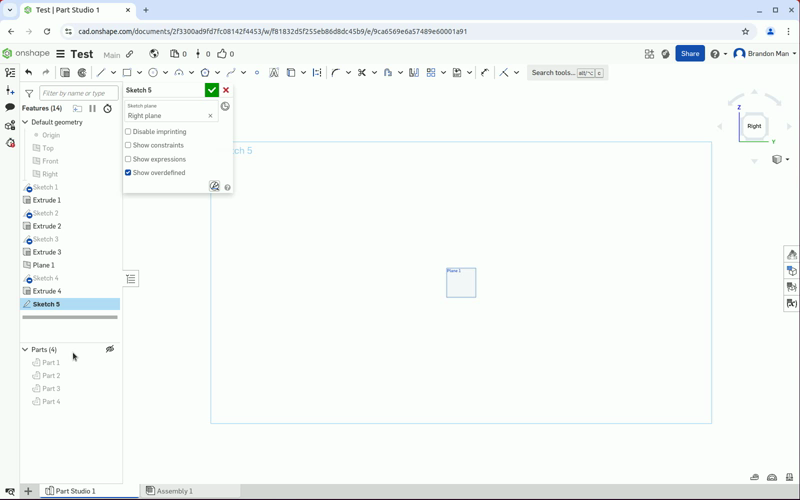
key_down(shift)
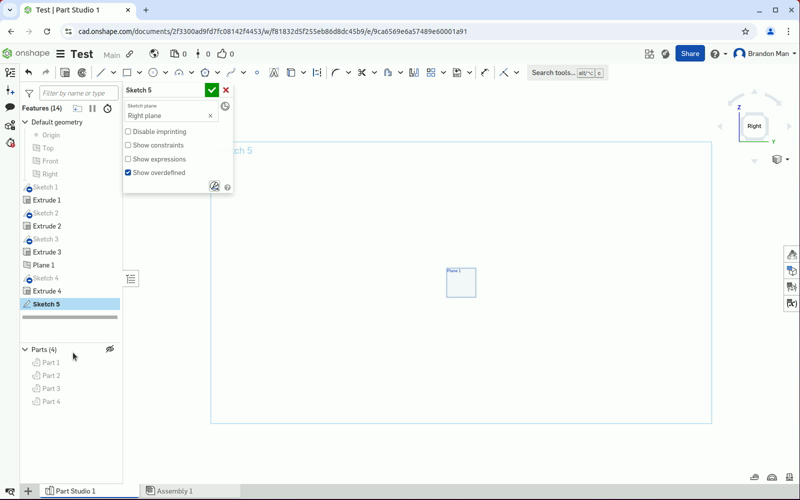
mouse_move(433, 278)
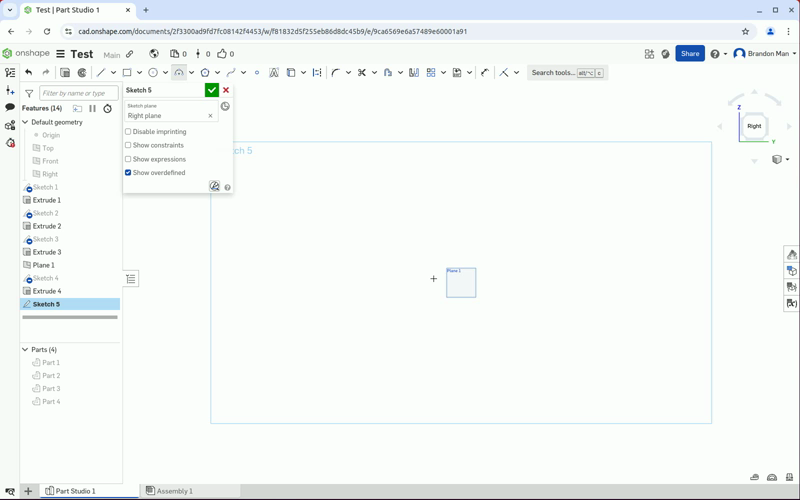
click(433, 278)
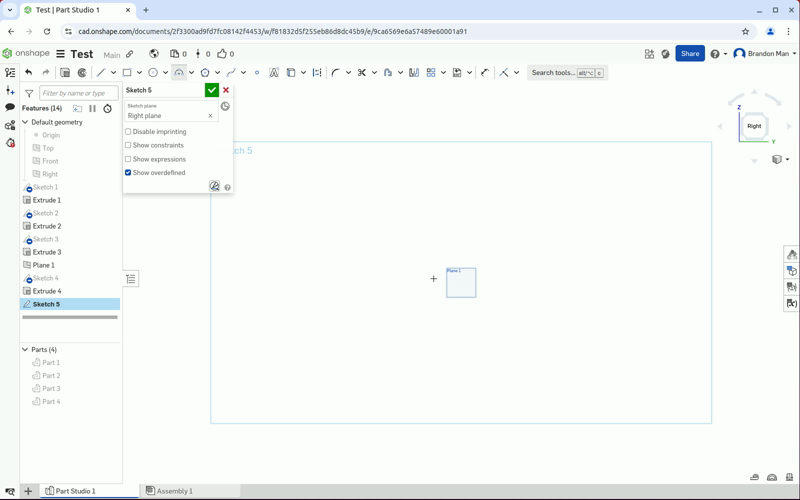
key_up(shift)
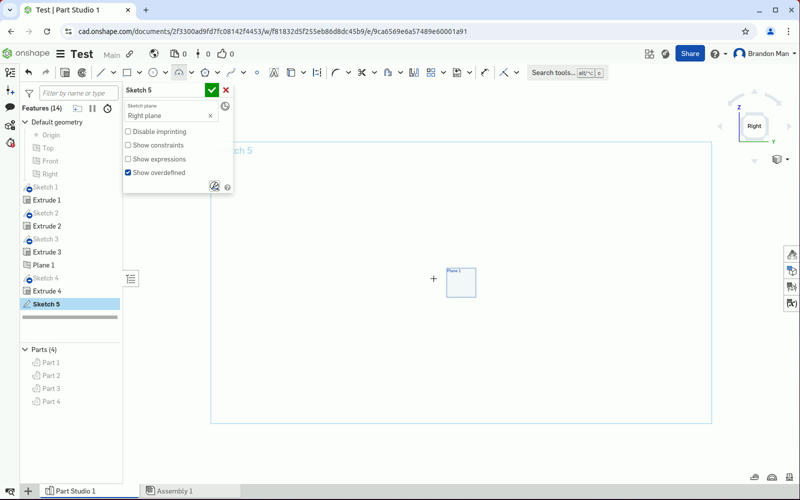
key_down(shift)
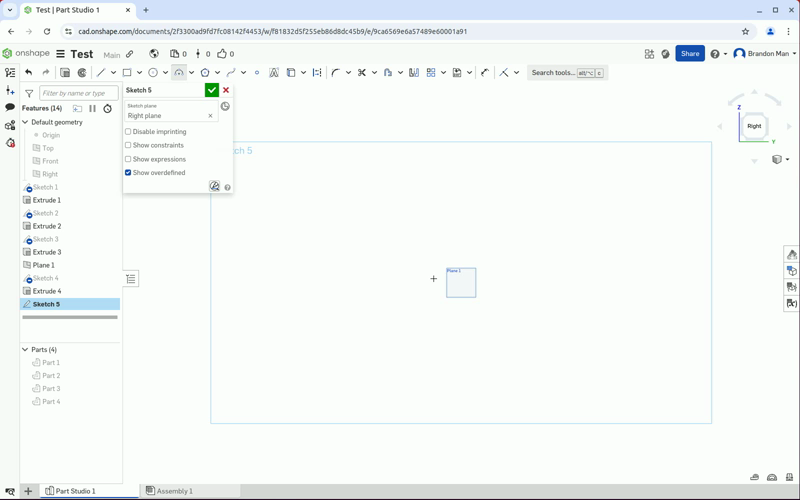
mouse_move(487, 278)
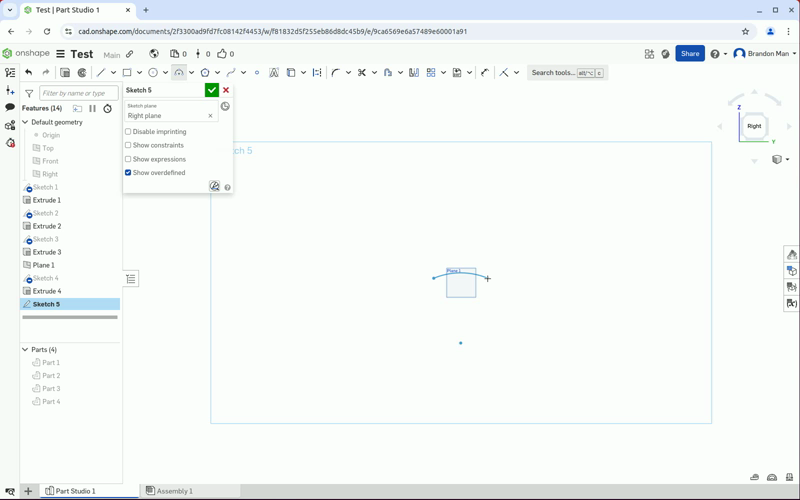
click(487, 278)
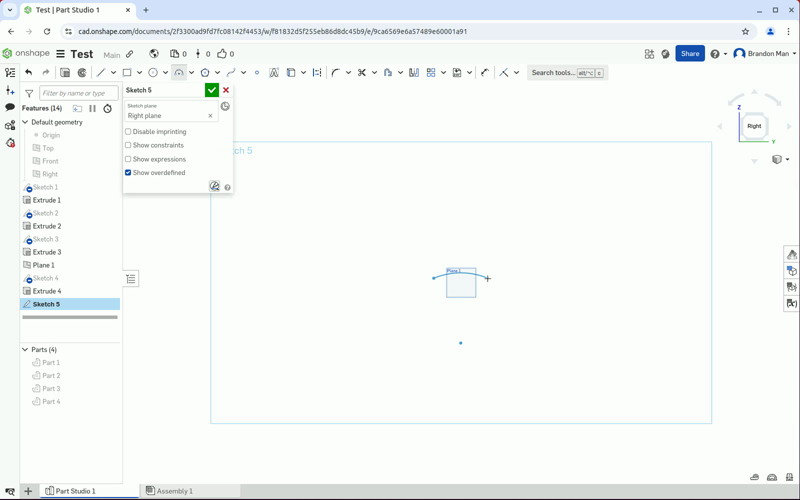
mouse_move(460, 310)
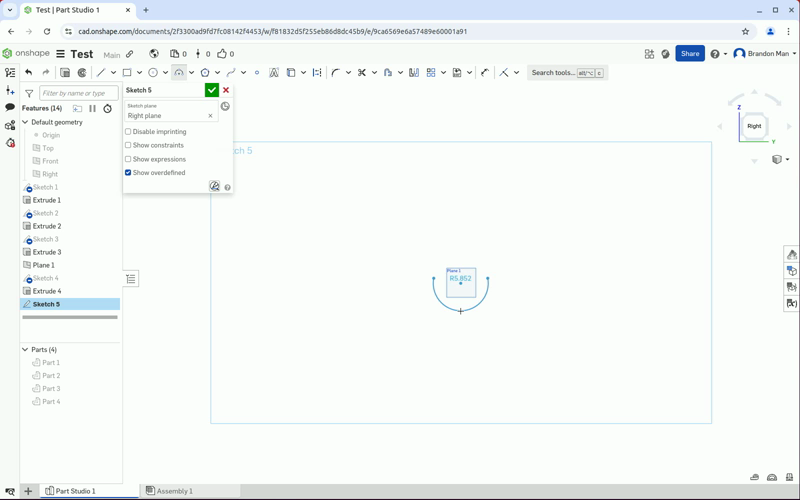
click(460, 310)
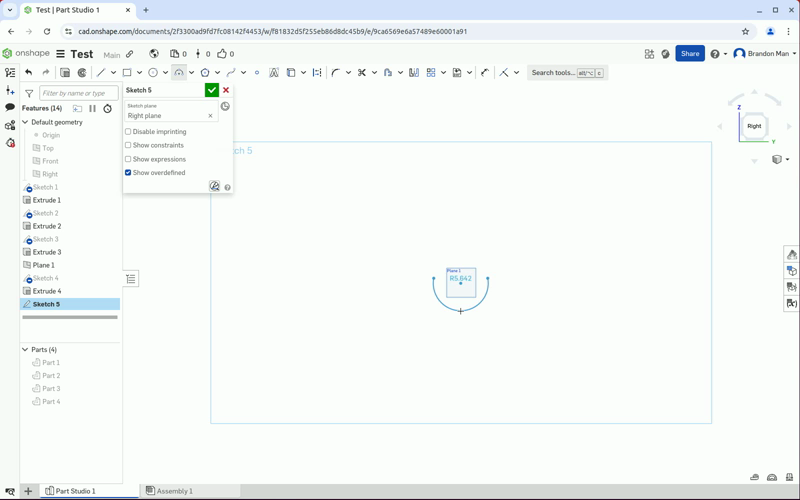
key_up(shift)
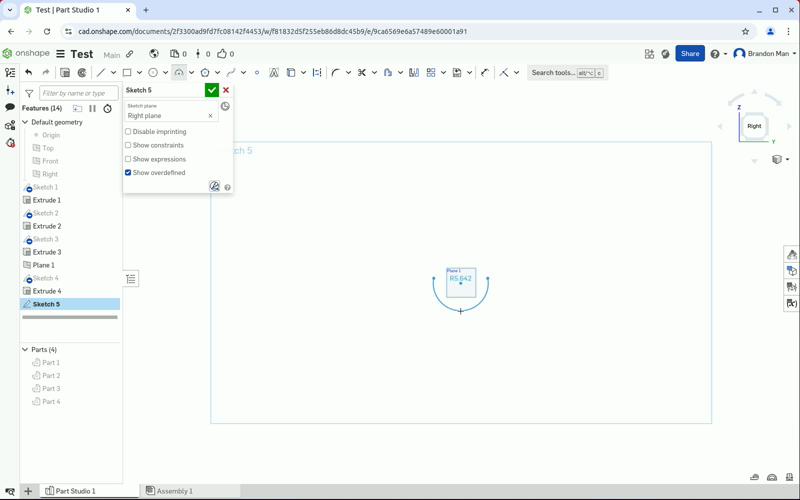
key(esc)
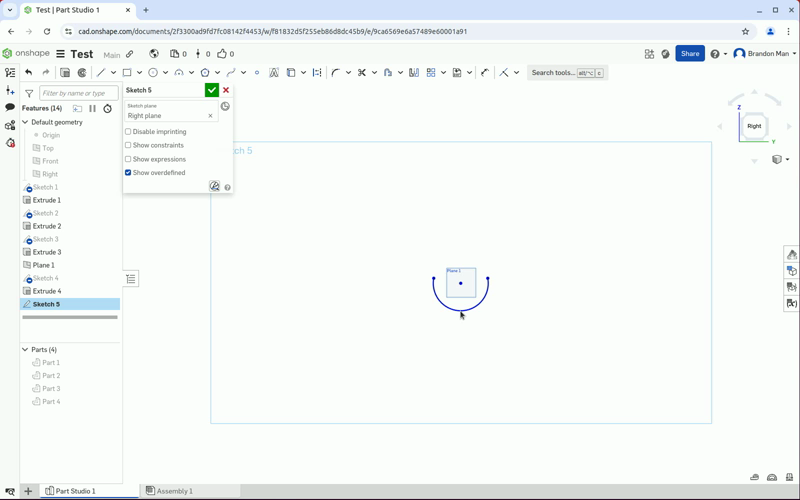
key(l)
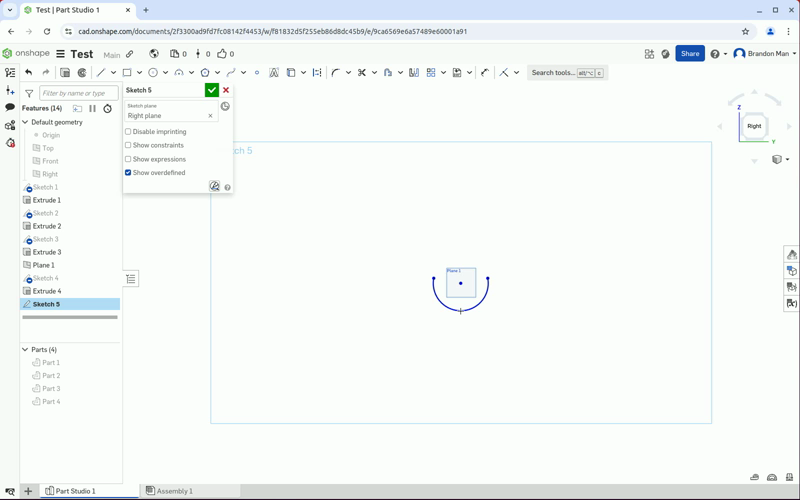
mouse_move(487, 278)
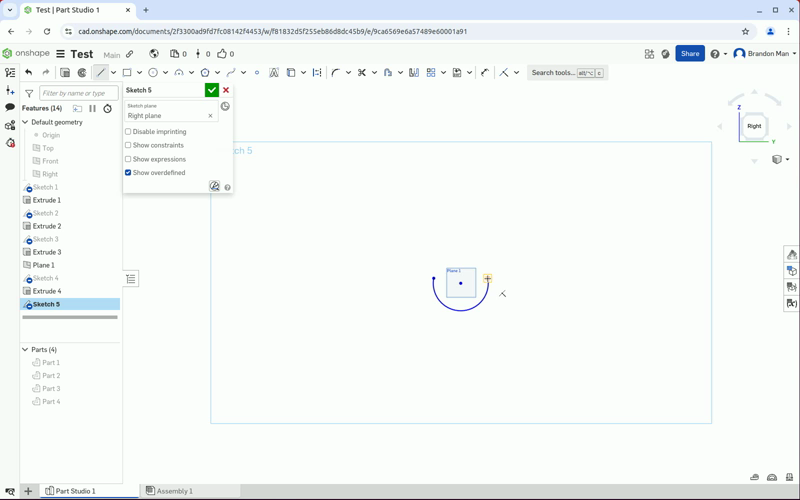
click(487, 278)
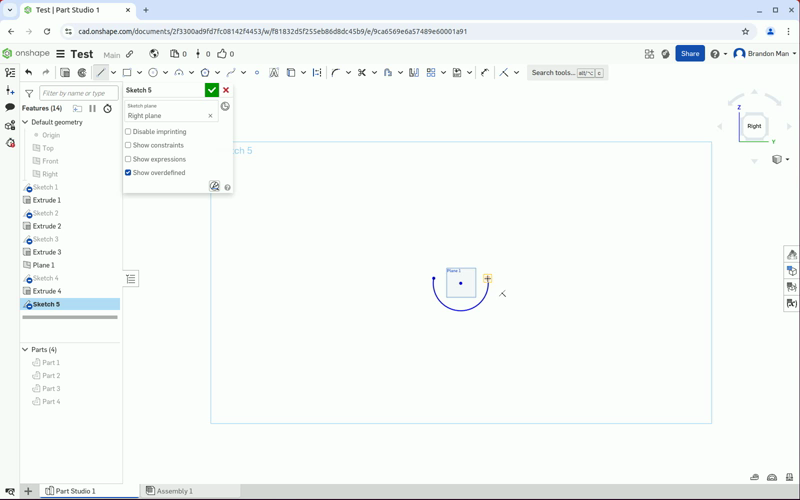
mouse_move(517, 278)
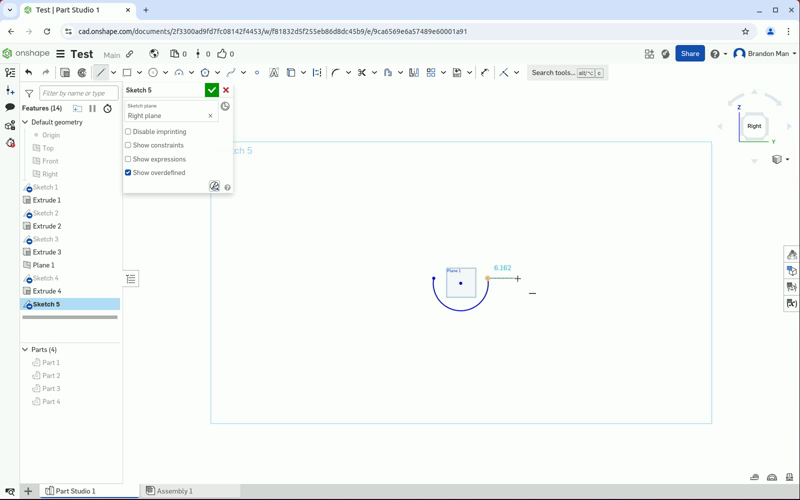
key_down(shift)
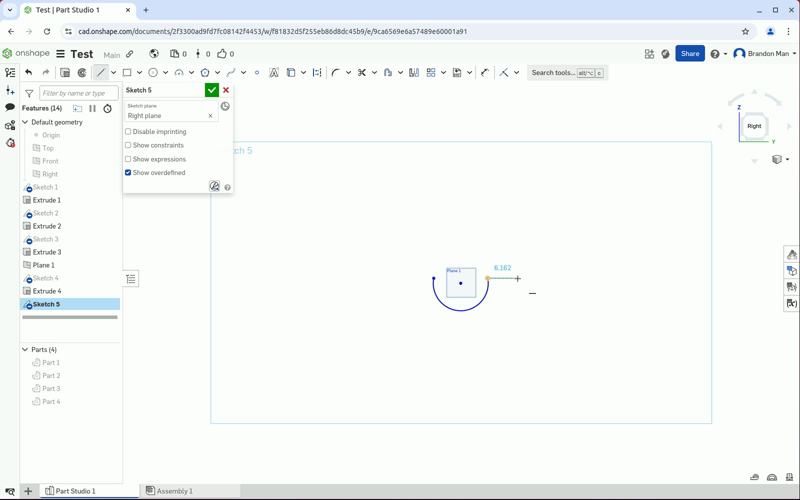
mouse_move(433, 278)
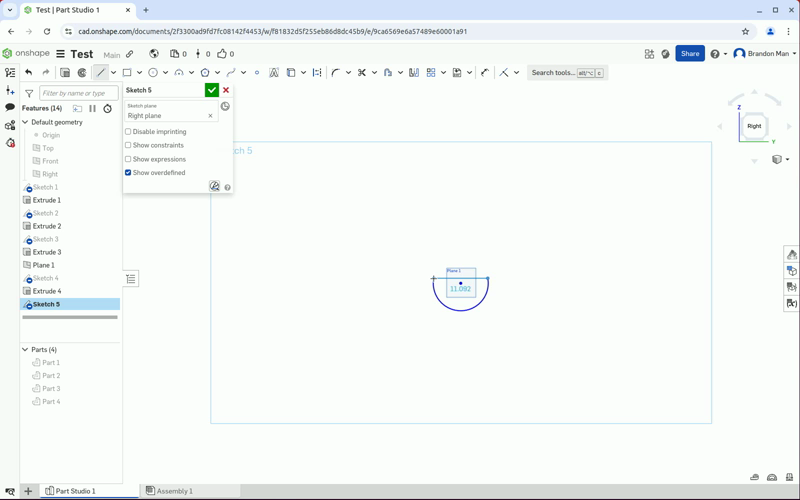
key_up(shift)
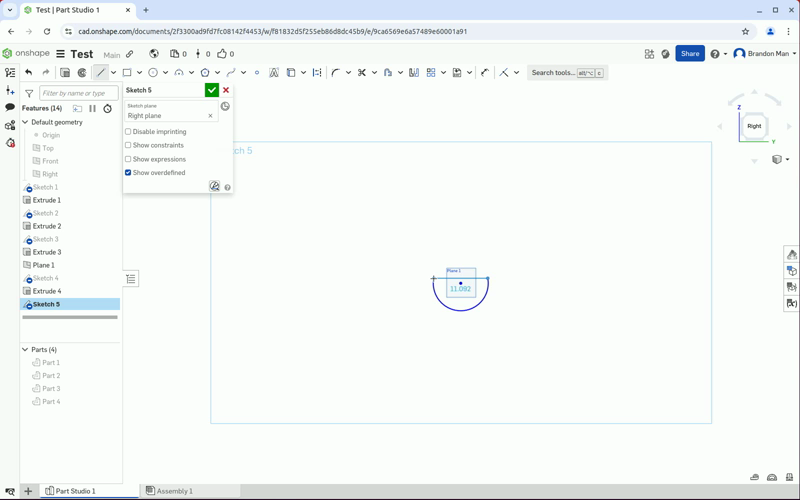
click(433, 278)
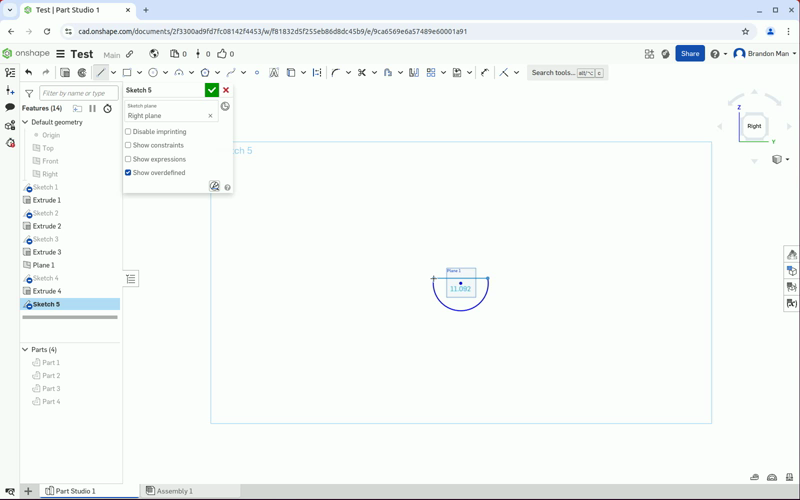
key(esc)
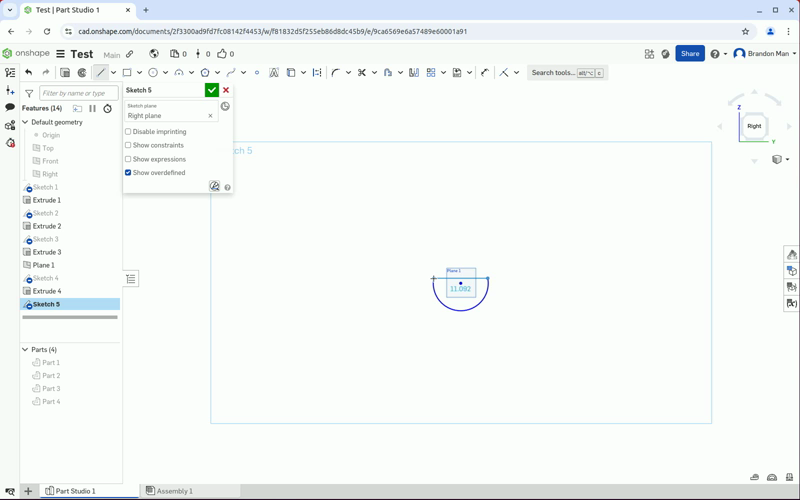
mouse_move(471, 291)
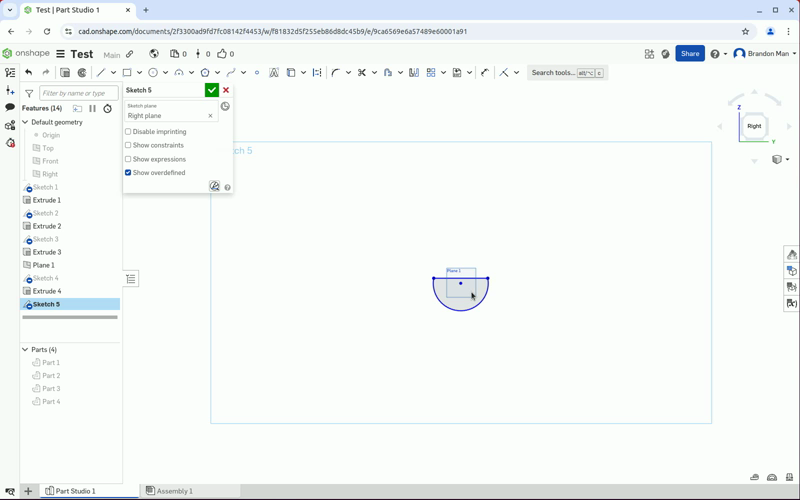
scroll(6)
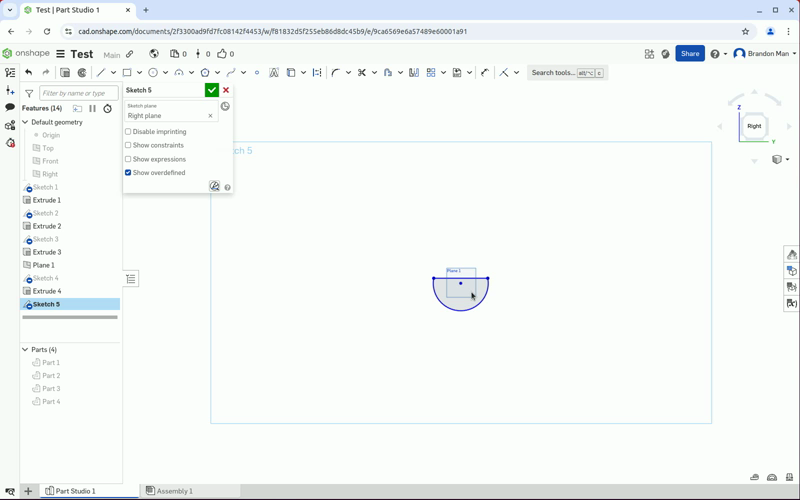
scroll(6)
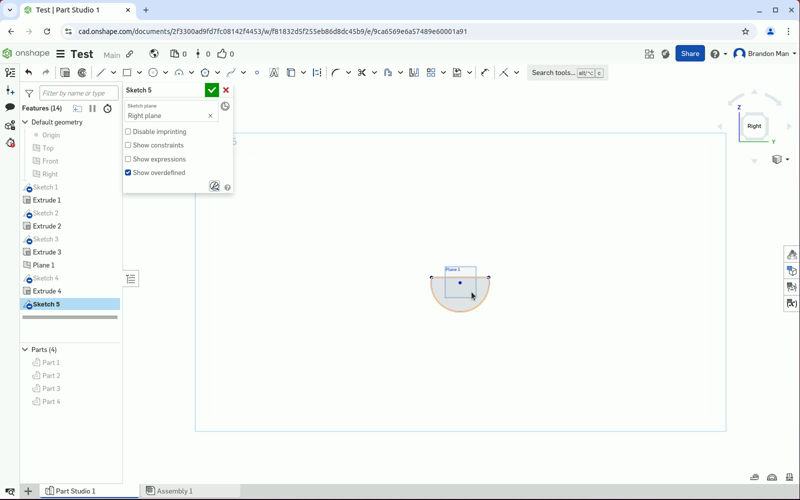
scroll(6)
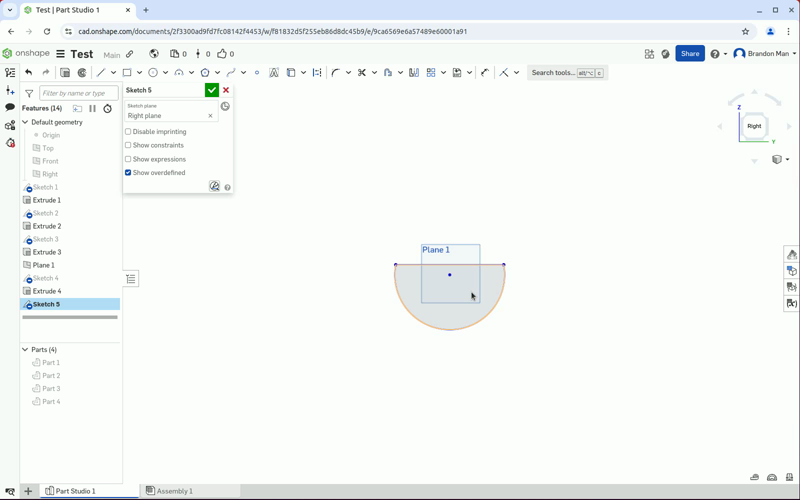
scroll(6)
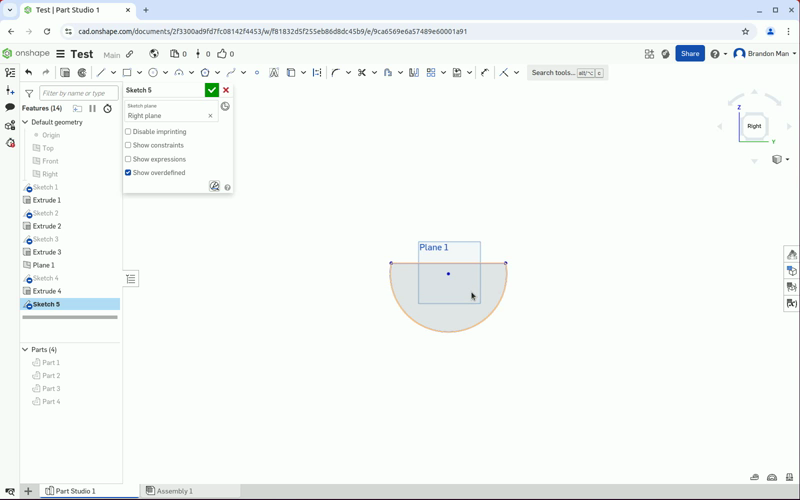
scroll(6)
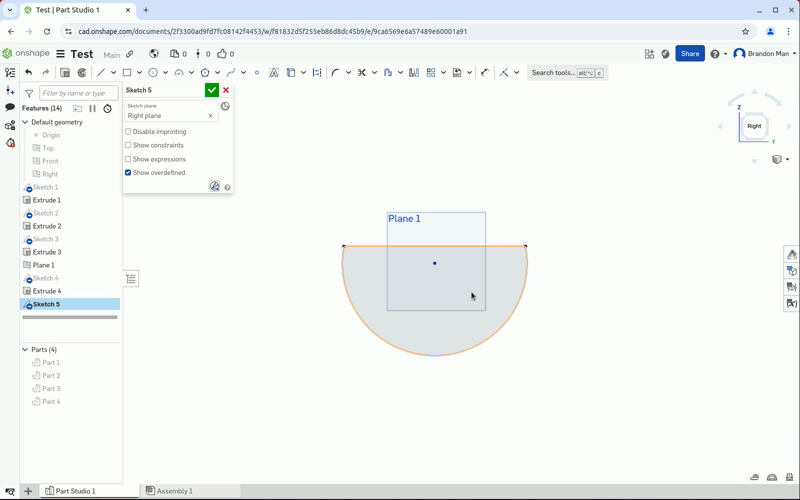
scroll(6)
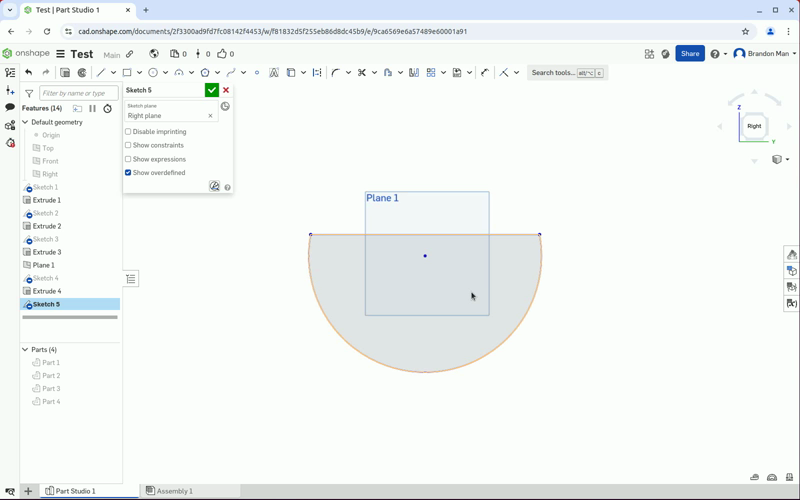
scroll(6)
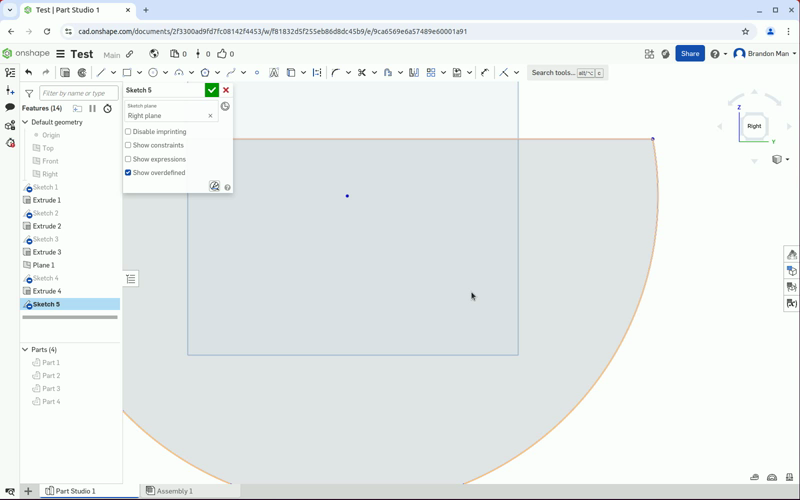
click(471, 291)
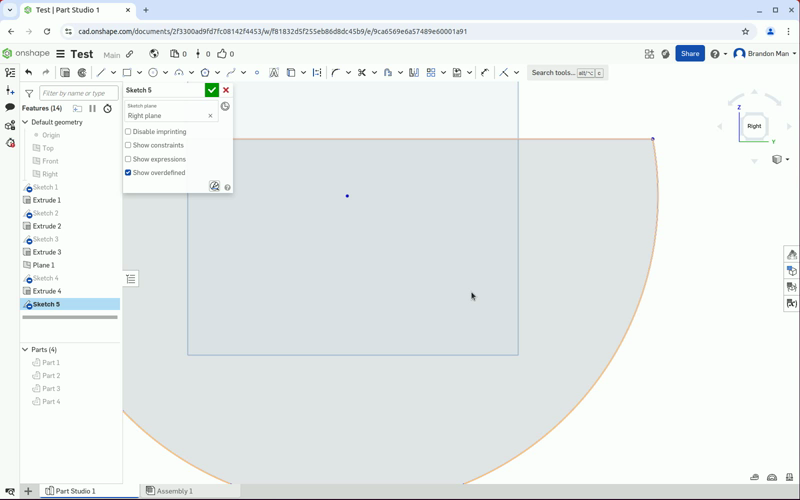
scroll(-6)
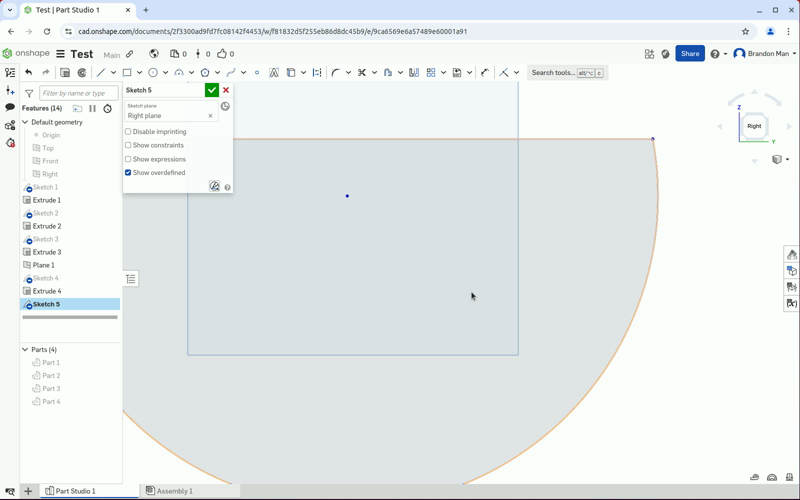
scroll(-6)
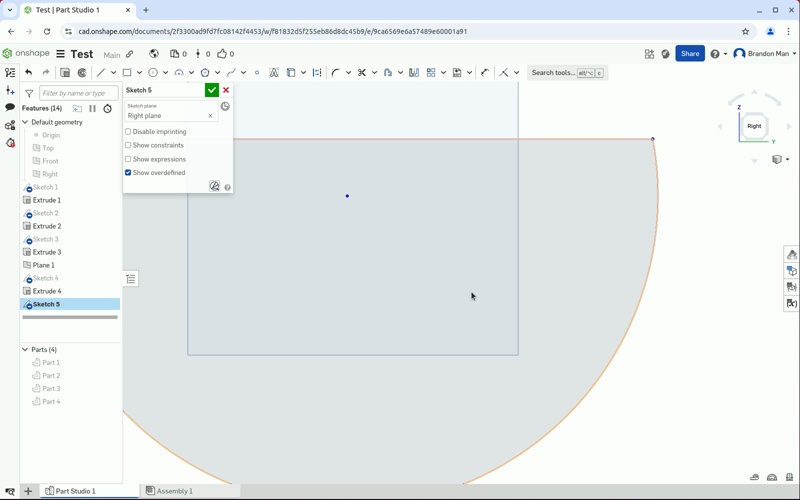
scroll(-6)
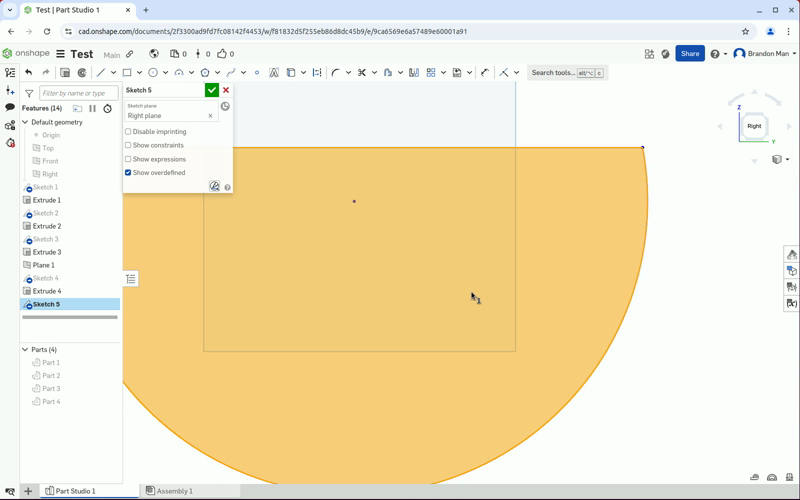
scroll(-6)
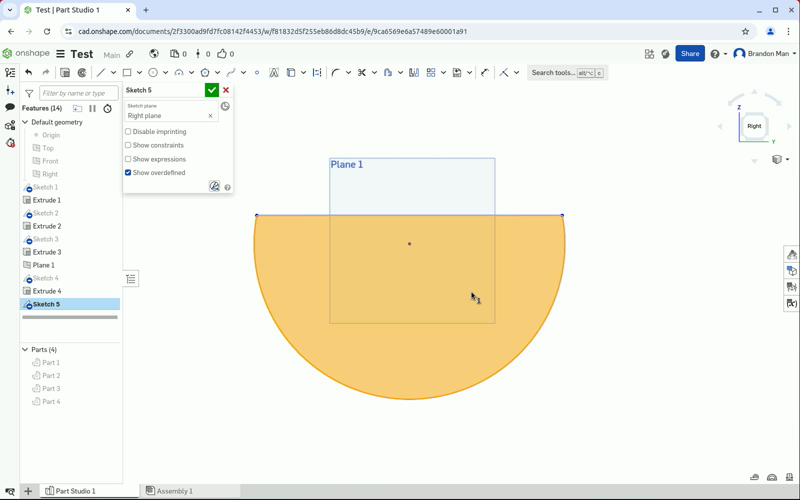
scroll(-6)
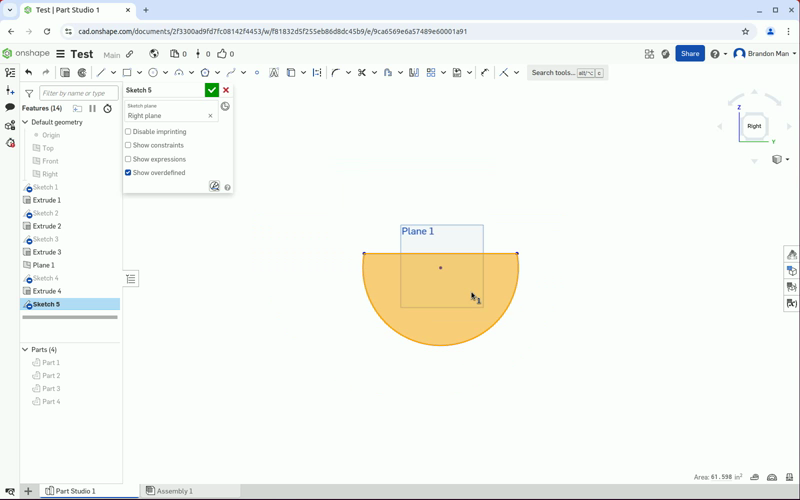
scroll(-6)
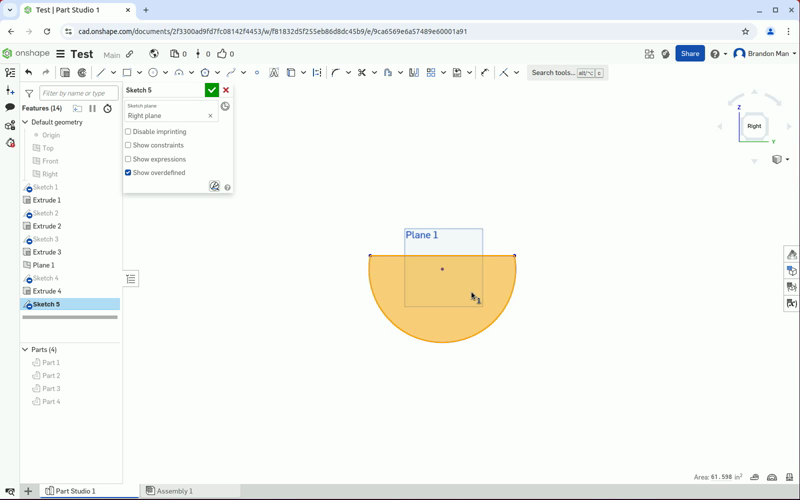
scroll(-6)
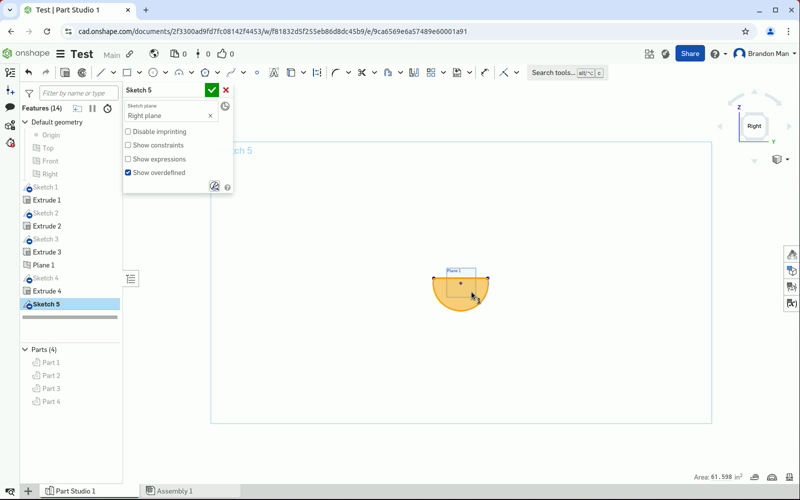
mouse_move(73, 352)
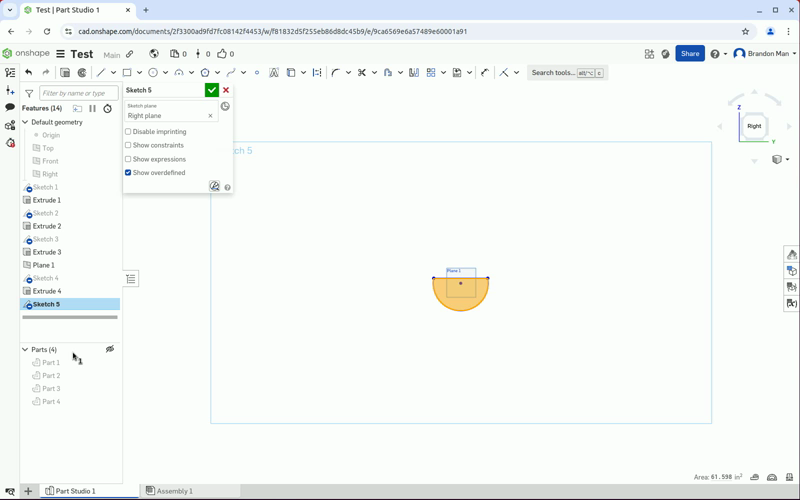
key(shift+y)
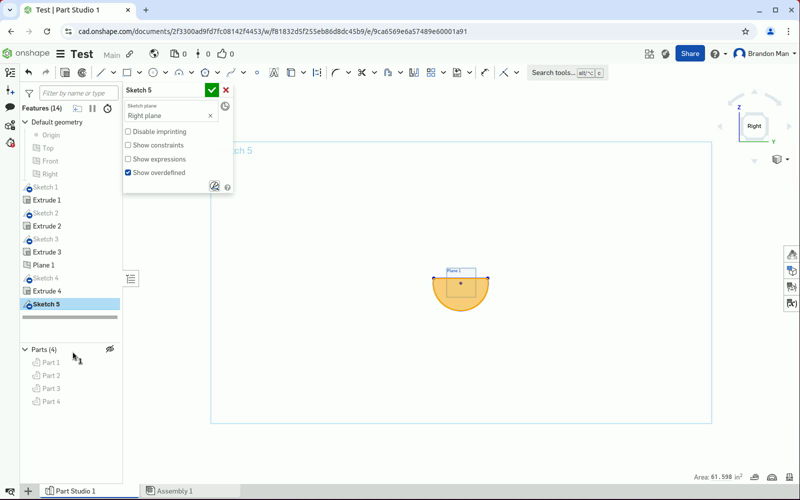
key(shift+e)
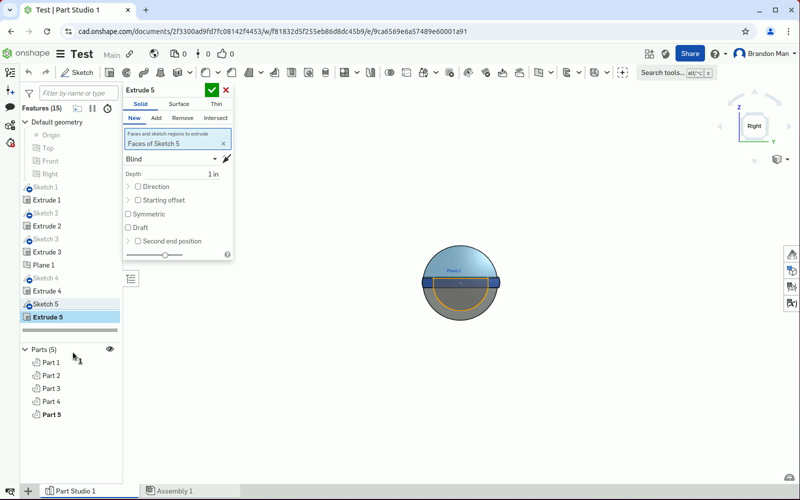
mouse_move(143, 106)
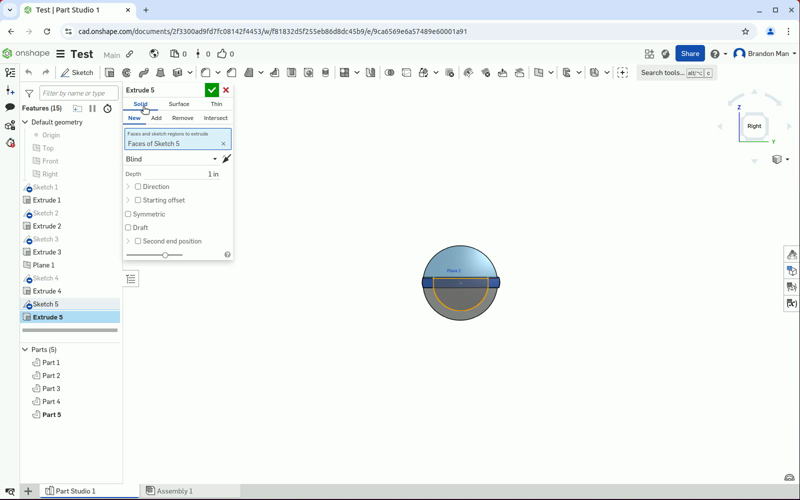
click(143, 106)
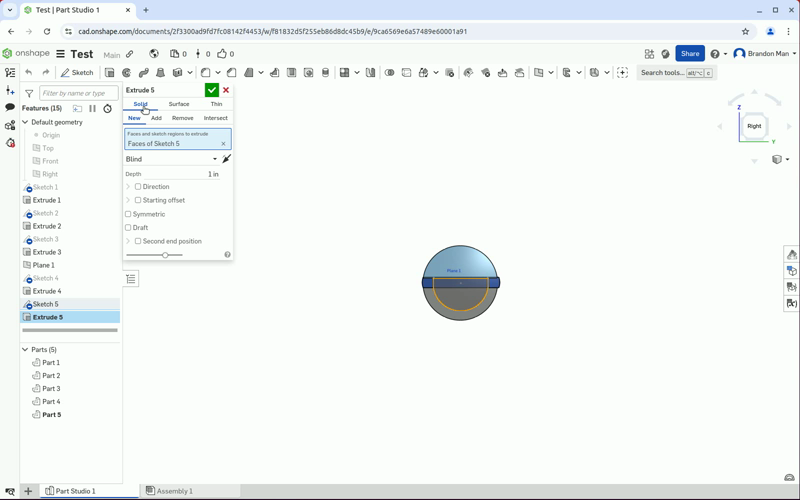
mouse_move(137, 120)
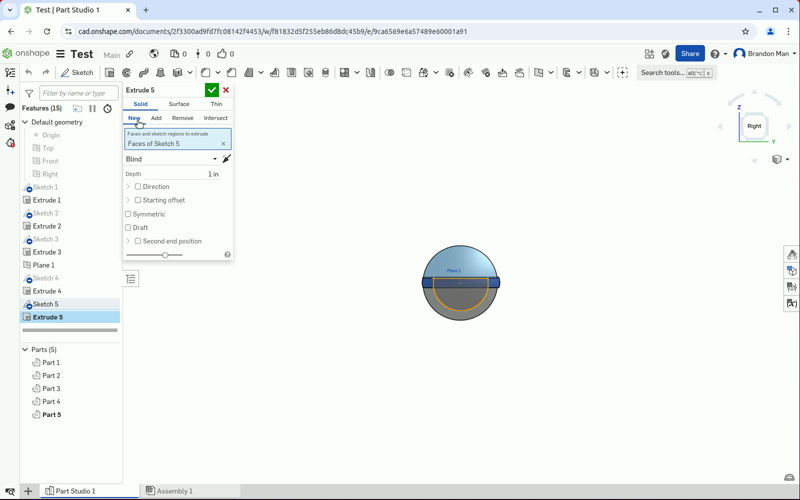
click(137, 120)
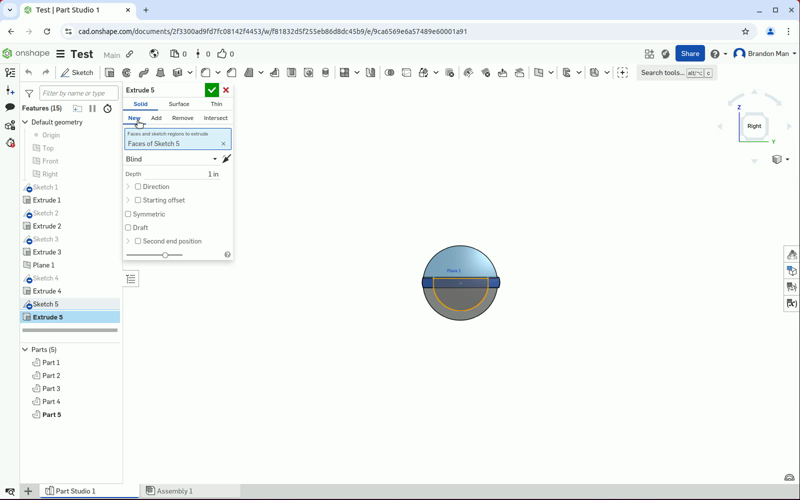
key(tab, 4)
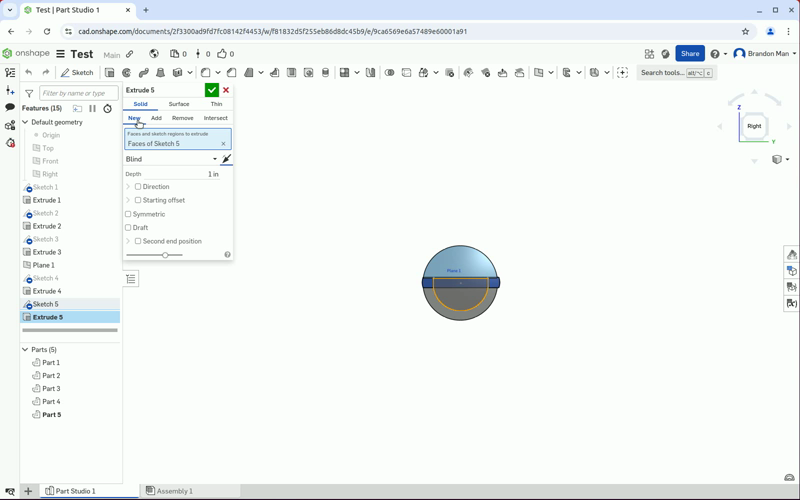
text(-23.108)
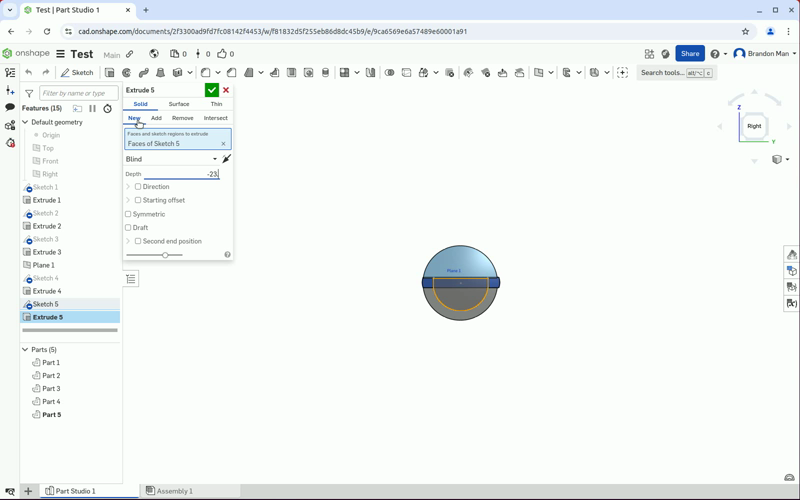
key(enter)
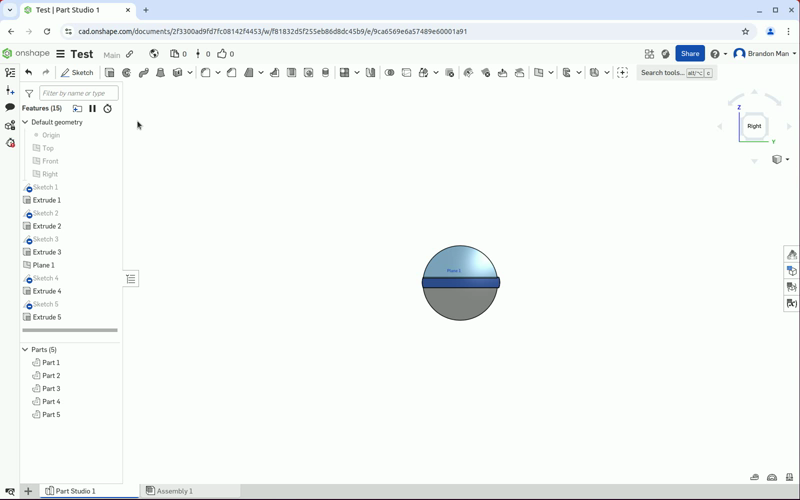
key(shift+h)
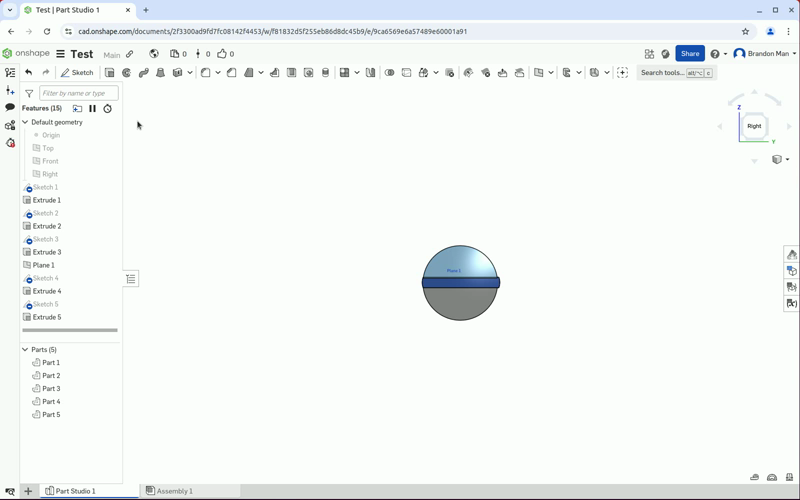
key(shift+h)
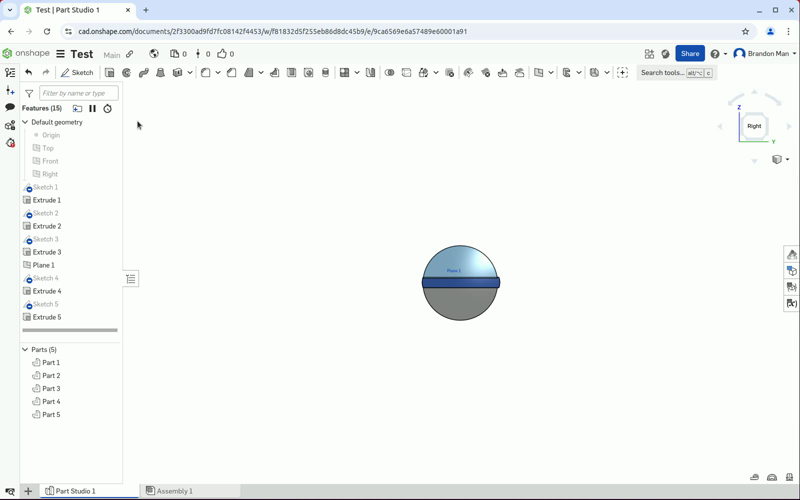
mouse_move(73, 189)
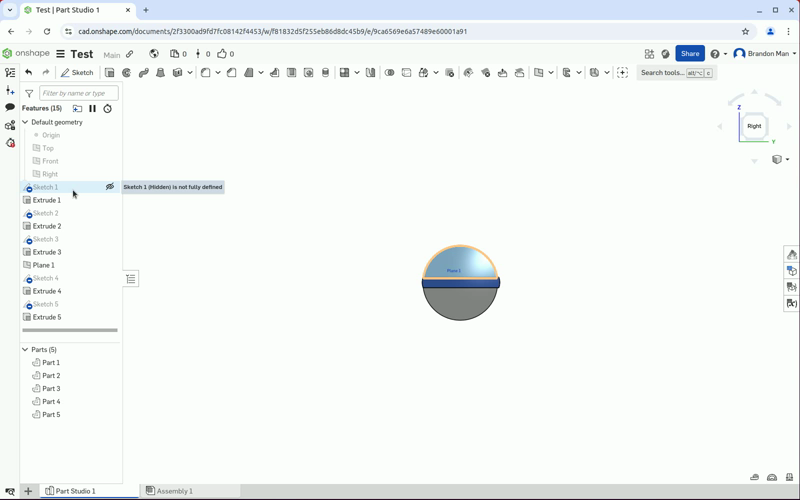
click(73, 189)
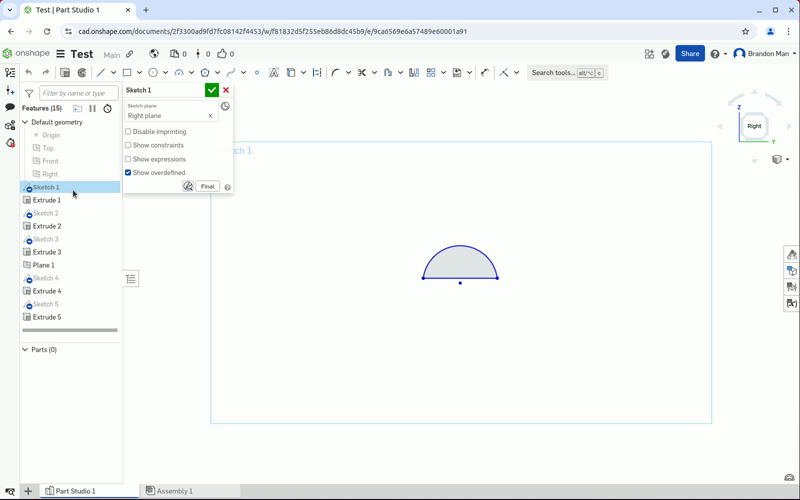
mouse_move(229, 92)
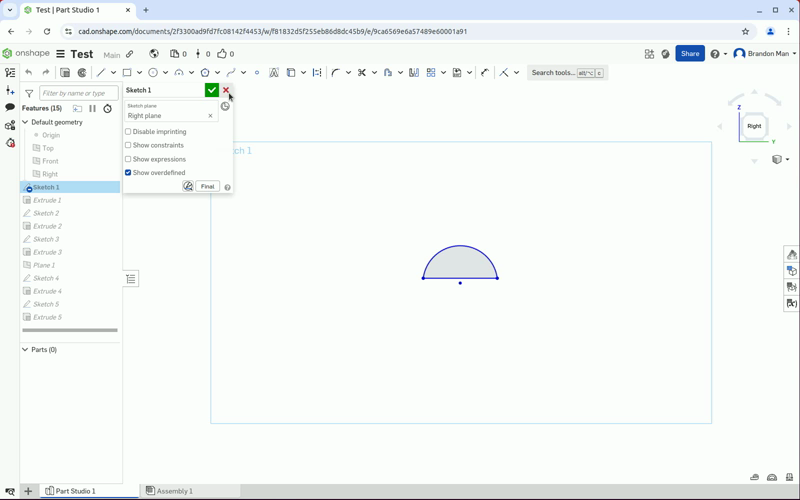
click(229, 92)
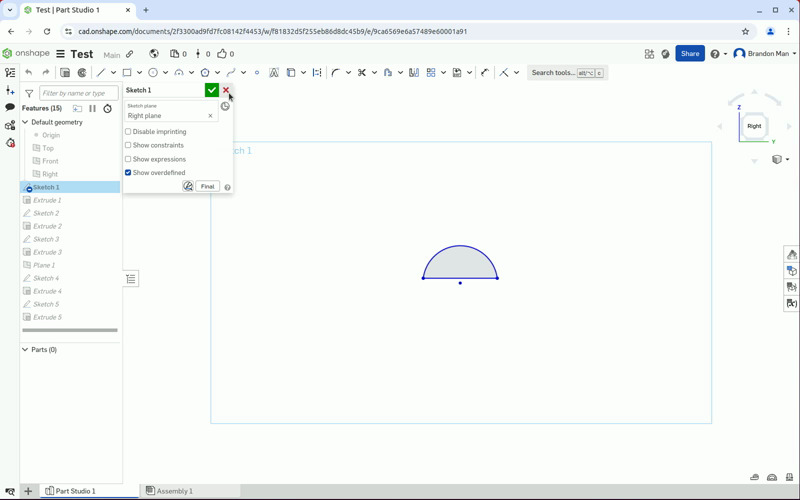
key(shift+s)
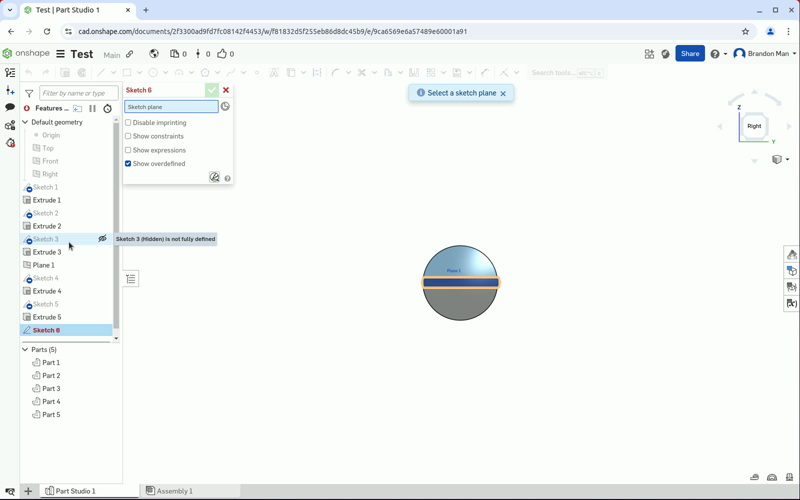
scroll(3)
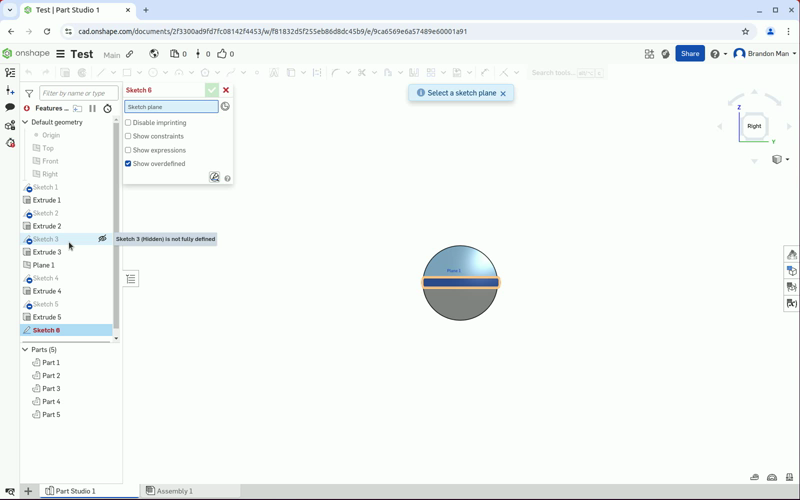
mouse_move(69, 176)
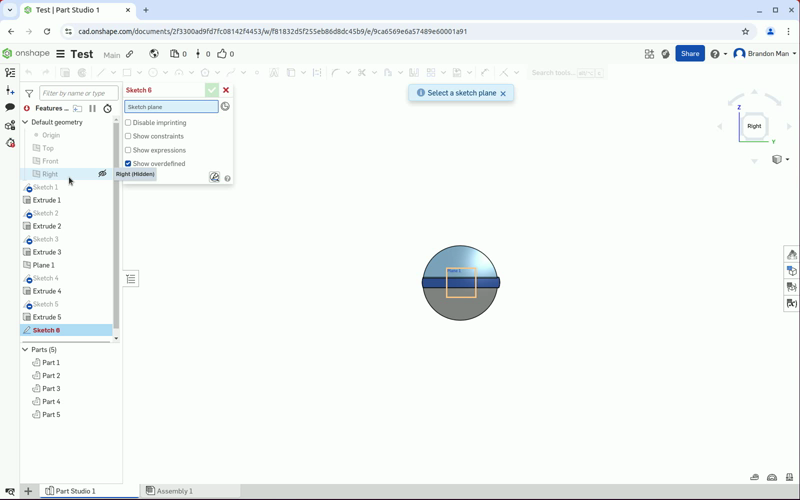
click(69, 176)
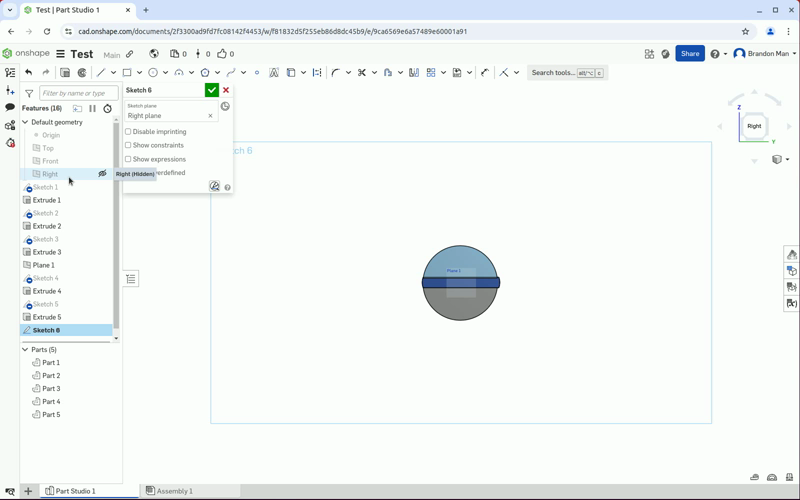
mouse_move(73, 352)
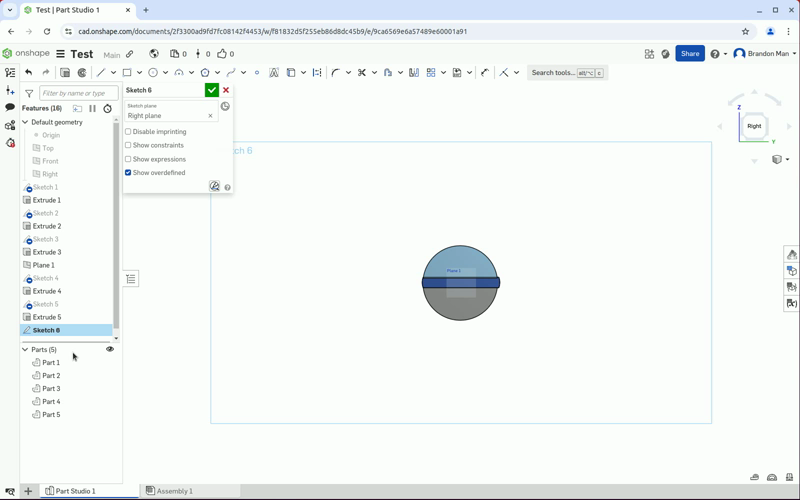
key(y)
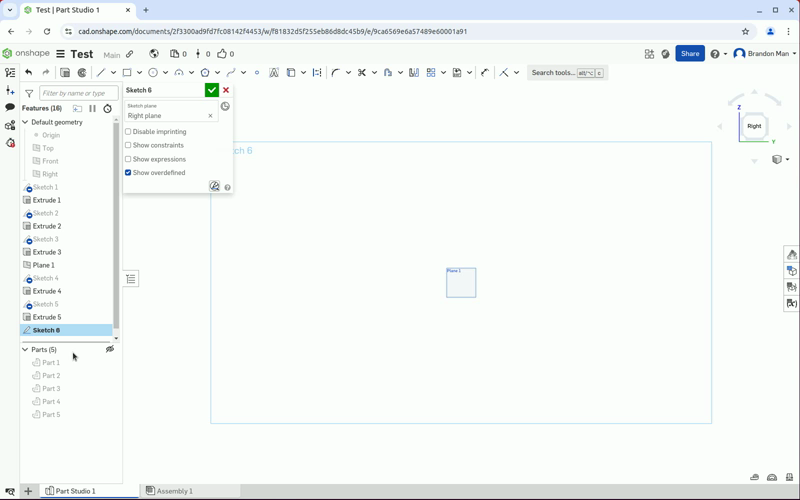
key(l)
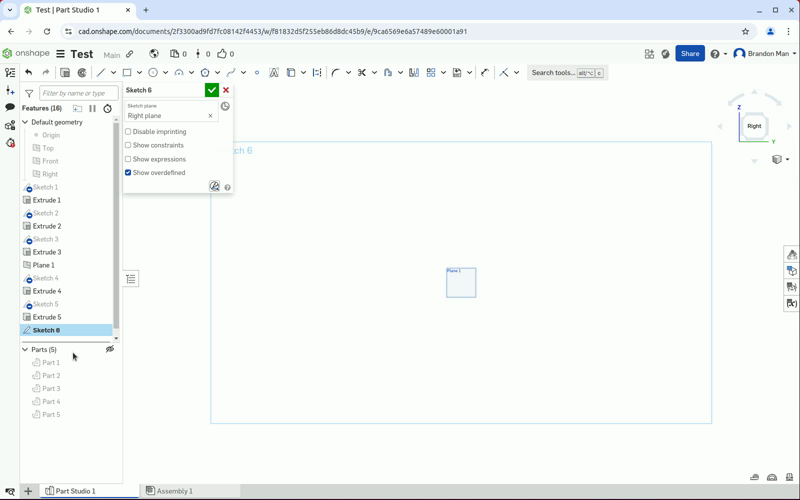
key_down(shift)
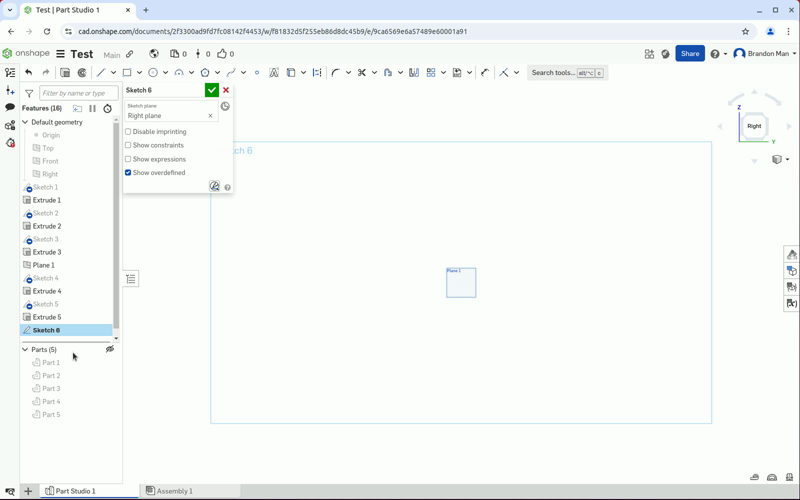
mouse_move(433, 278)
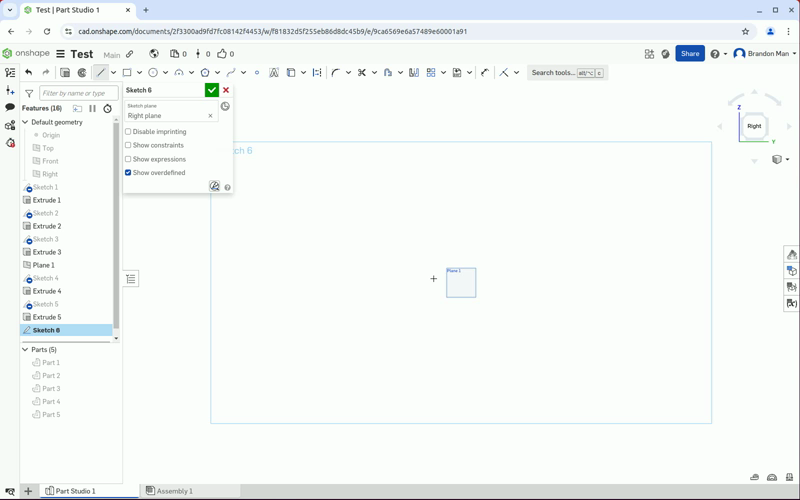
click(433, 278)
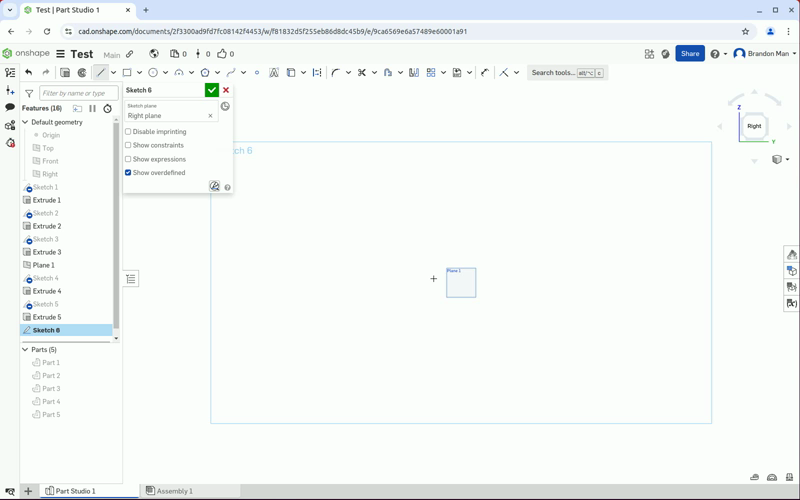
key_up(shift)
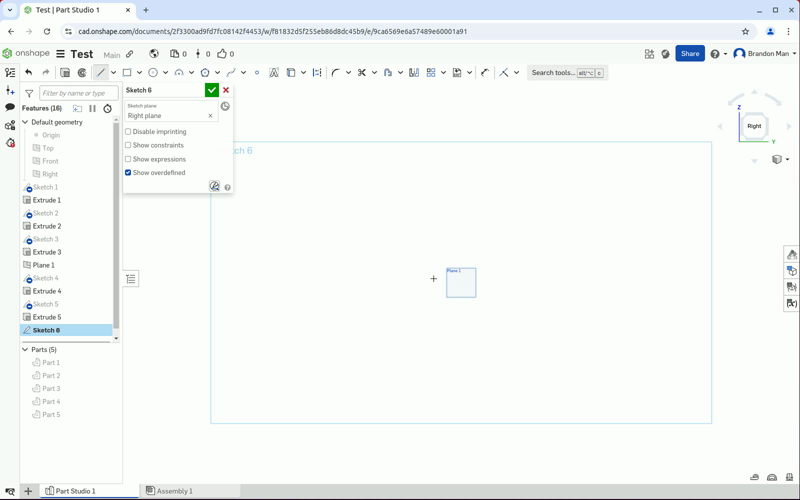
key_down(shift)
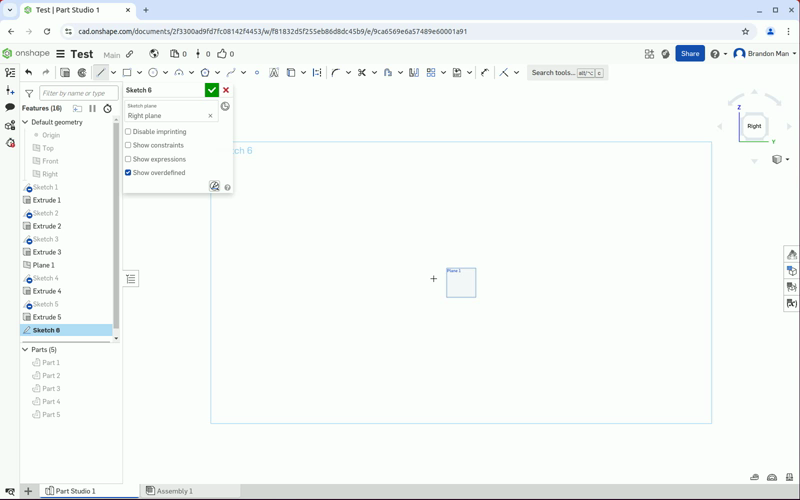
mouse_move(463, 278)
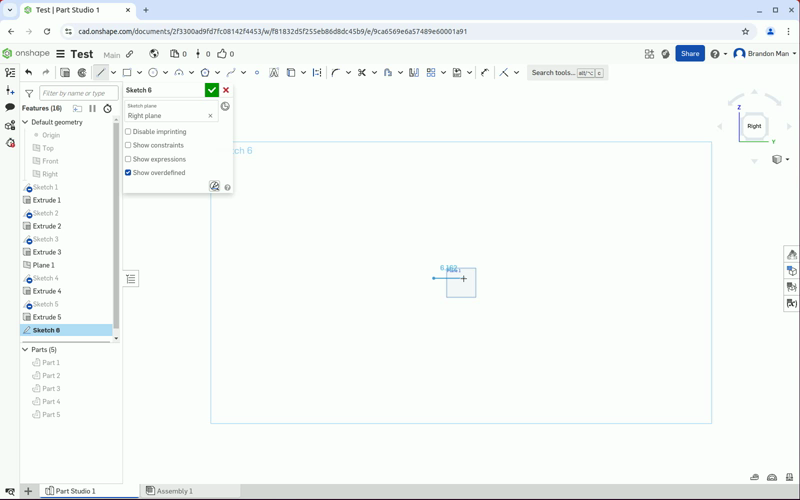
mouse_move(488, 278)
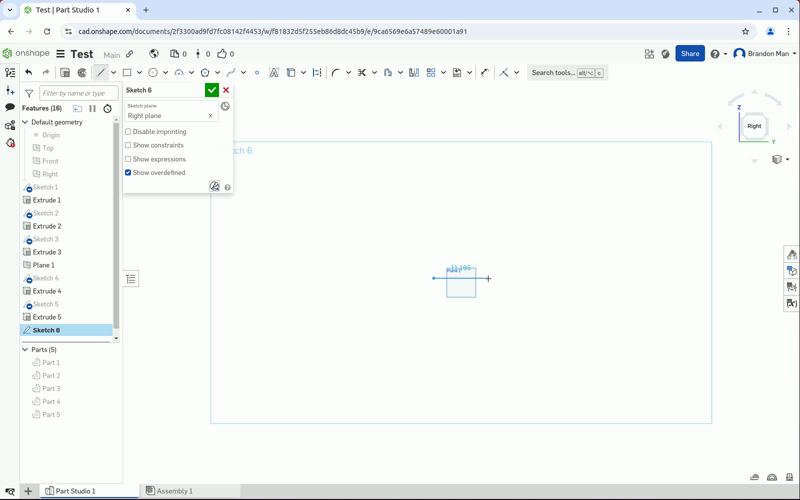
click(488, 278)
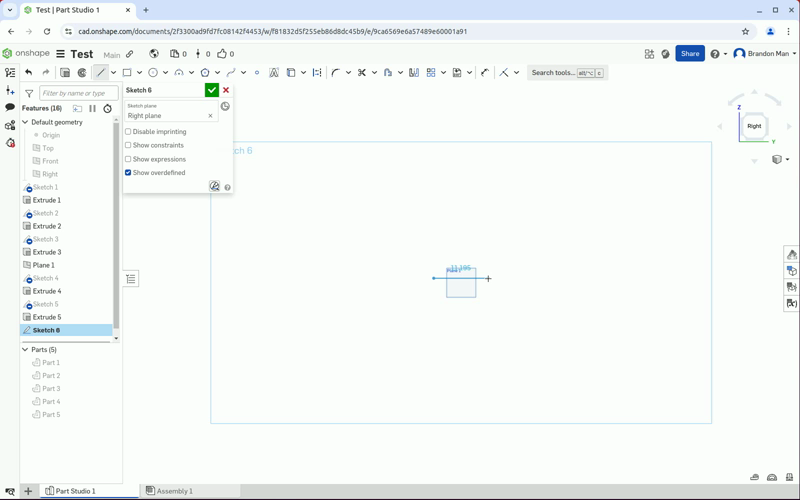
key_up(shift)
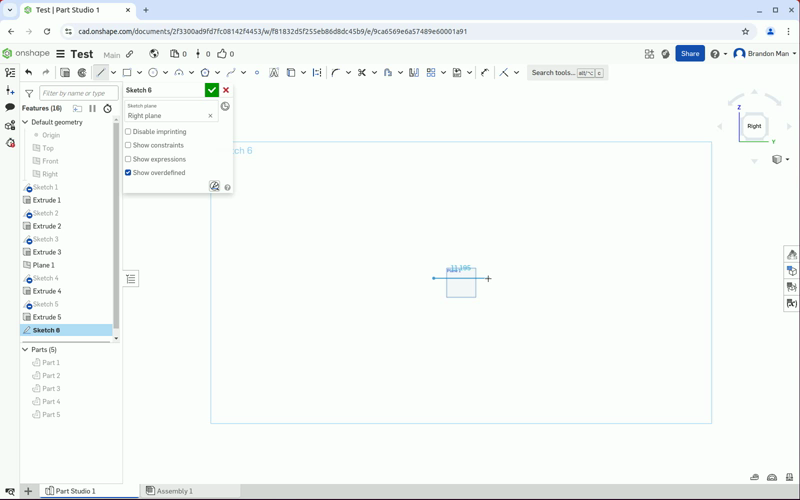
key(esc)
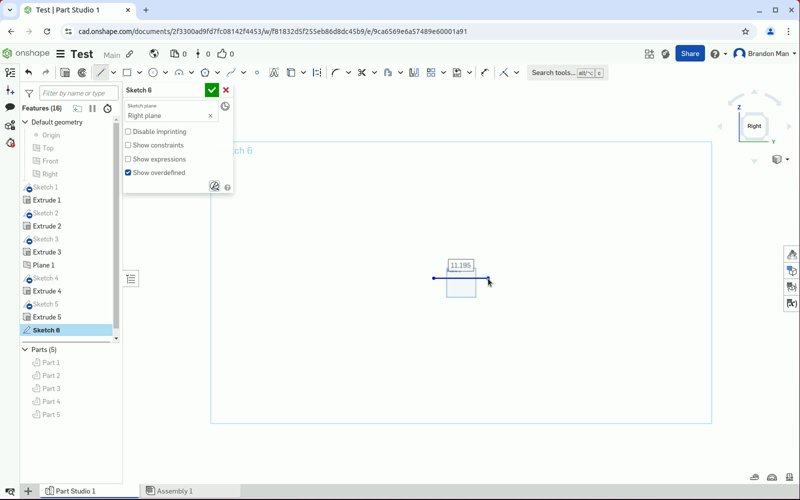
key(a)
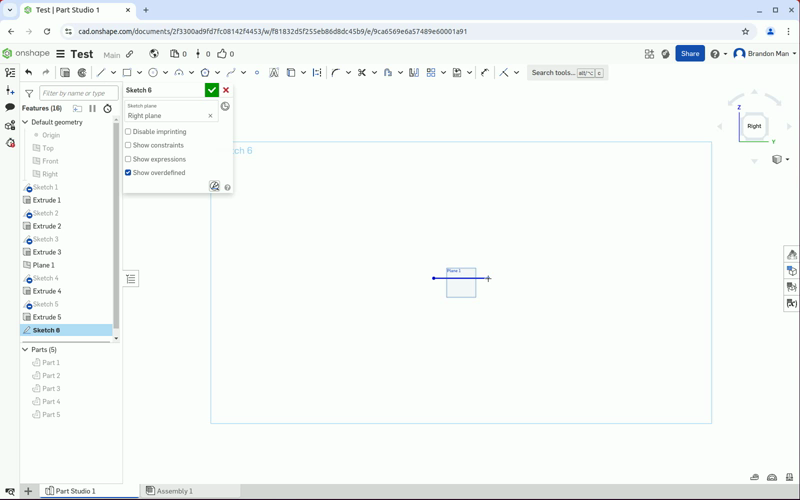
mouse_move(488, 278)
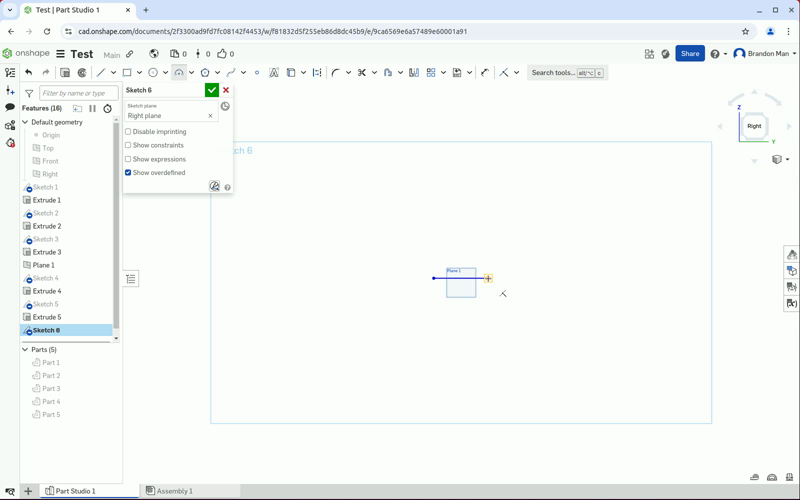
click(488, 278)
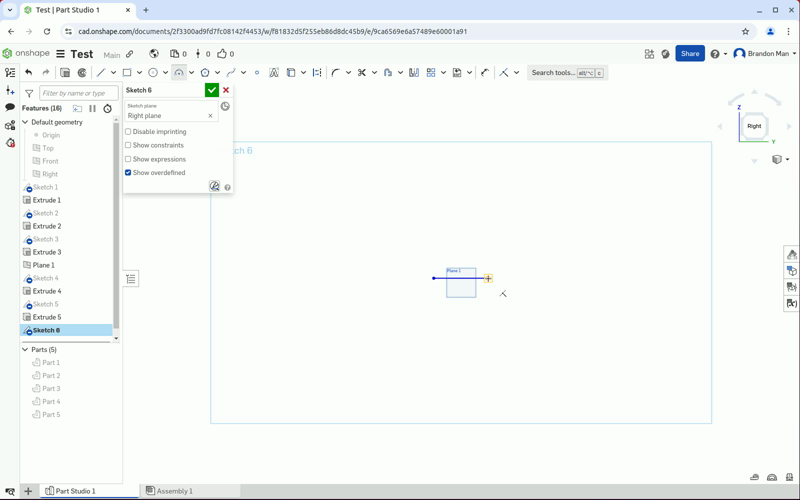
mouse_move(433, 278)
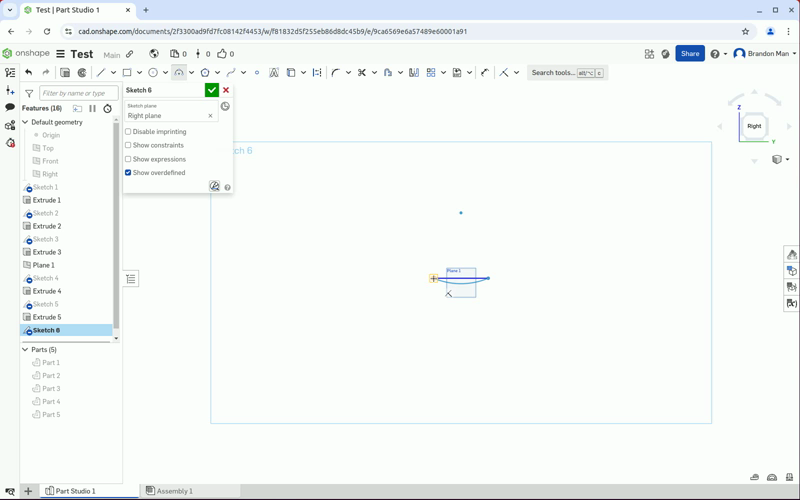
click(433, 278)
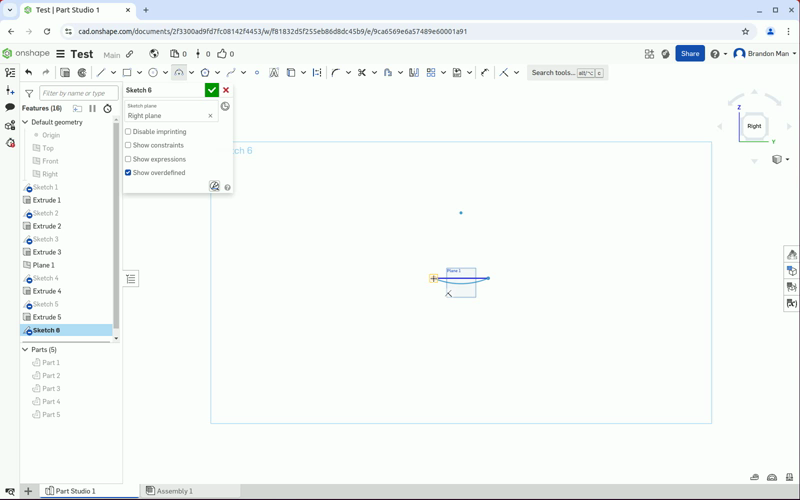
key_down(shift)
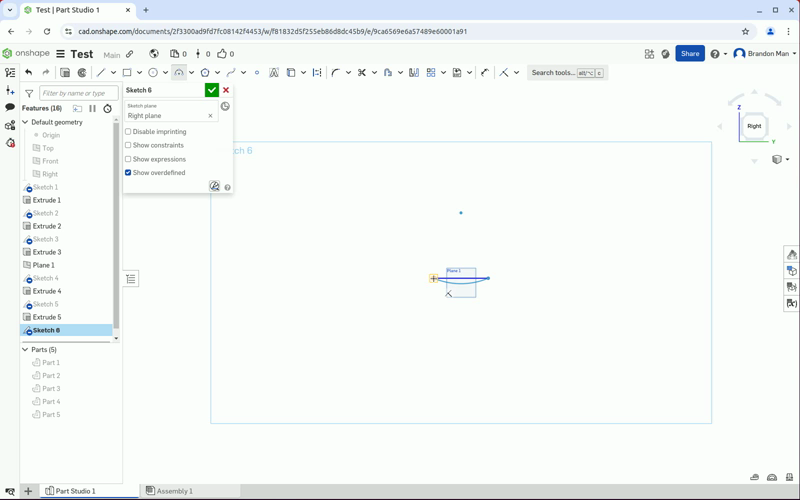
mouse_move(461, 255)
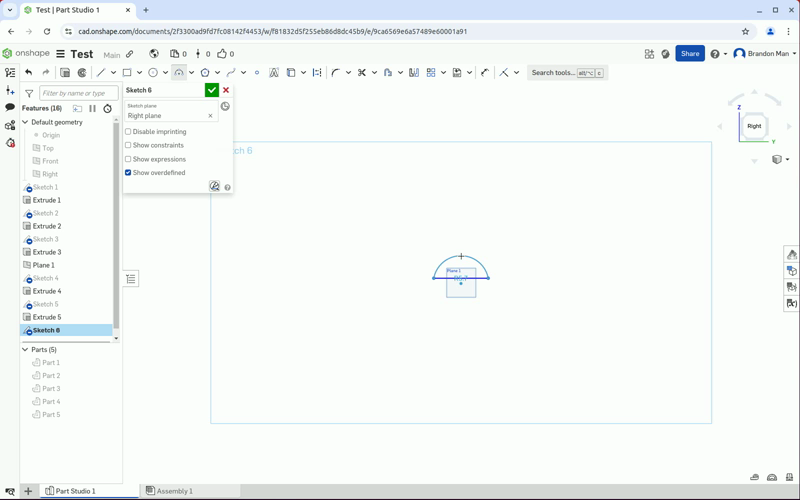
click(461, 255)
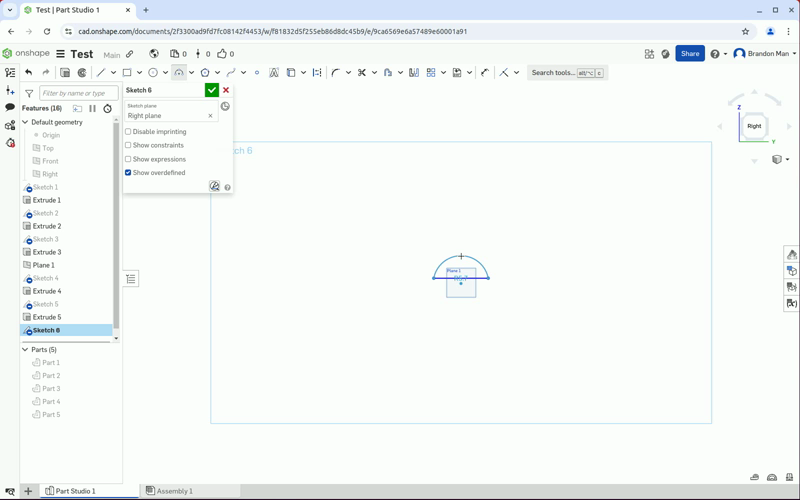
key_up(shift)
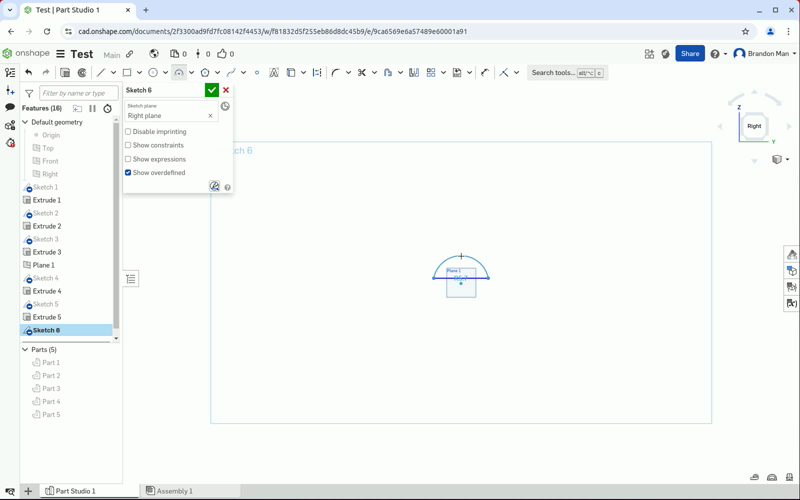
key(esc)
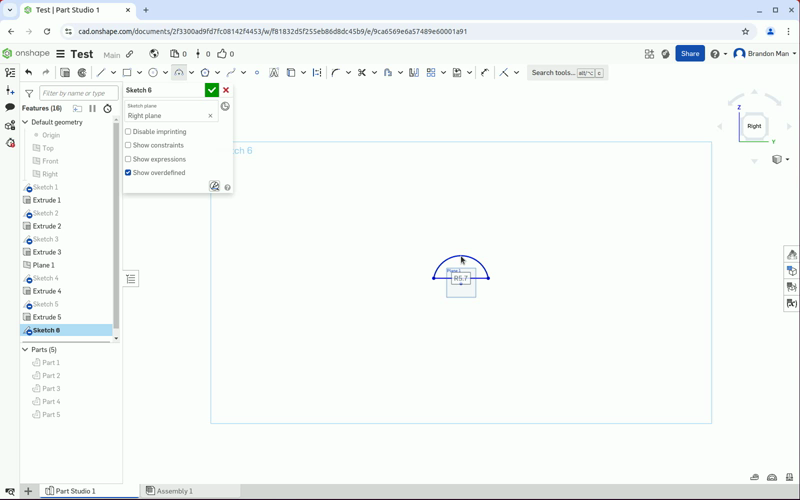
mouse_move(480, 265)
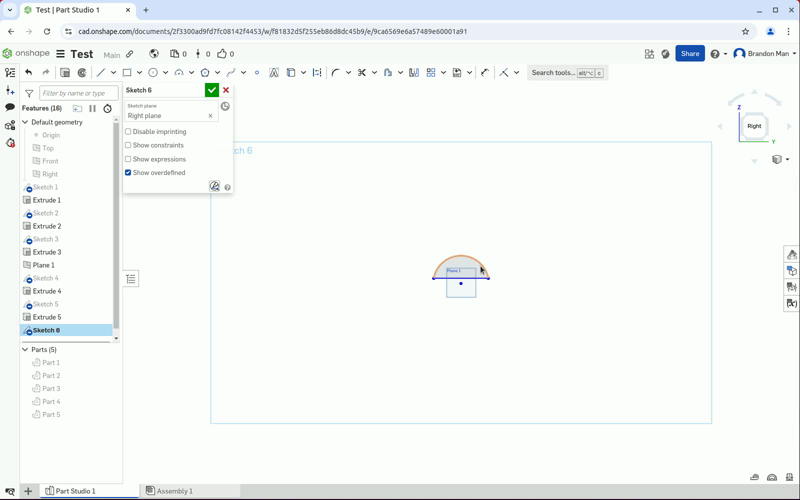
scroll(6)
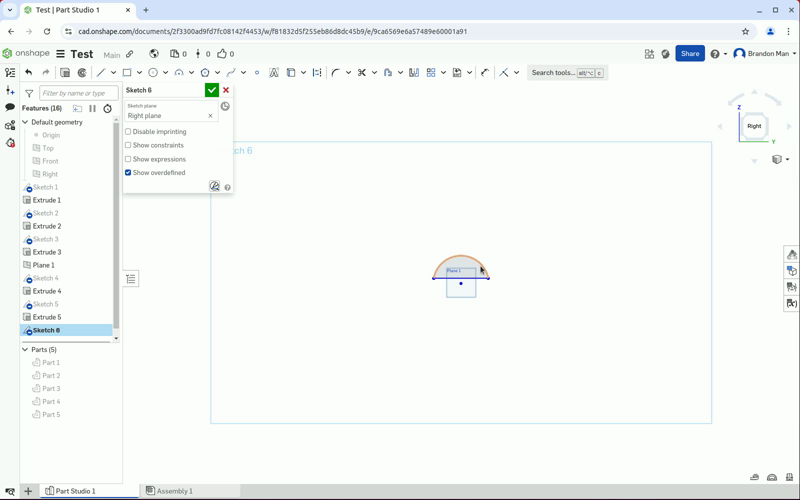
scroll(6)
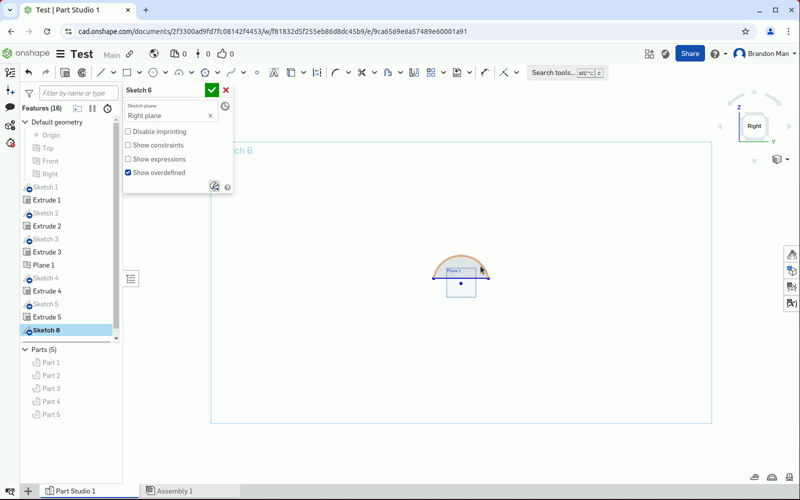
scroll(6)
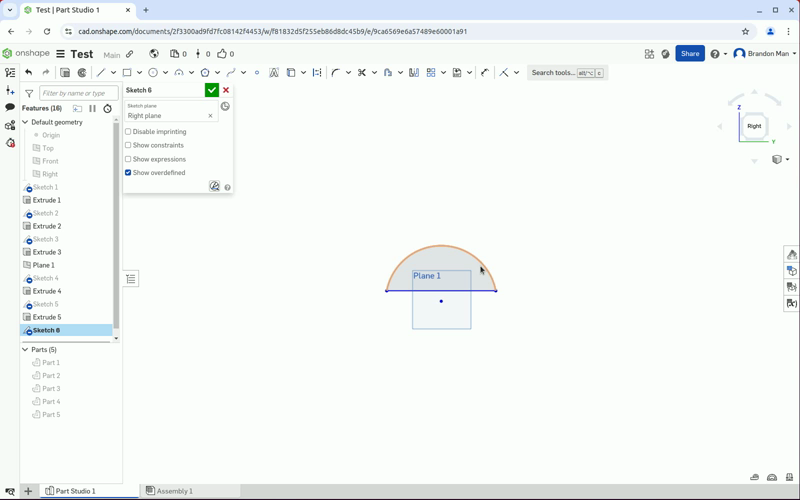
scroll(6)
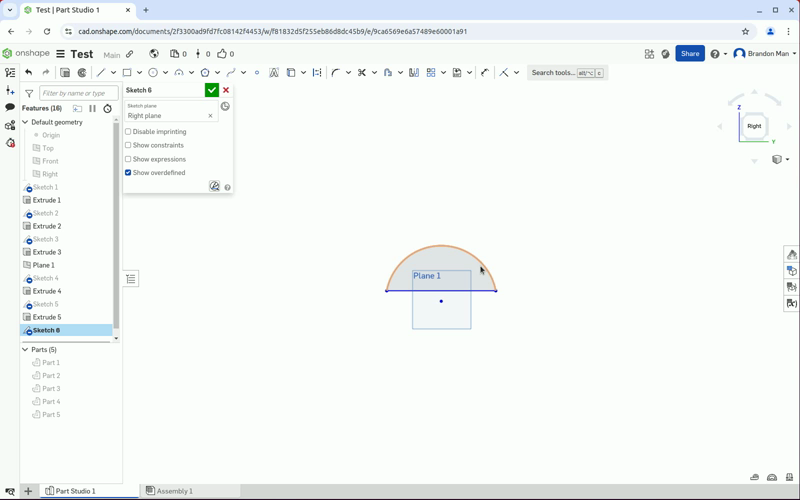
scroll(6)
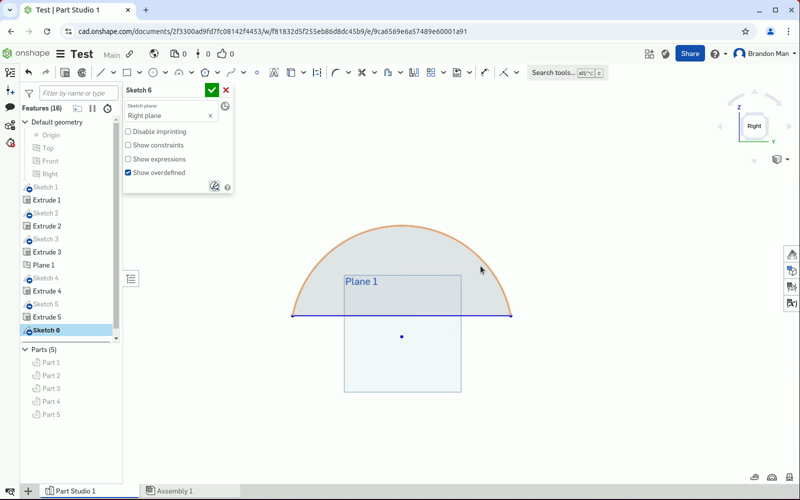
scroll(6)
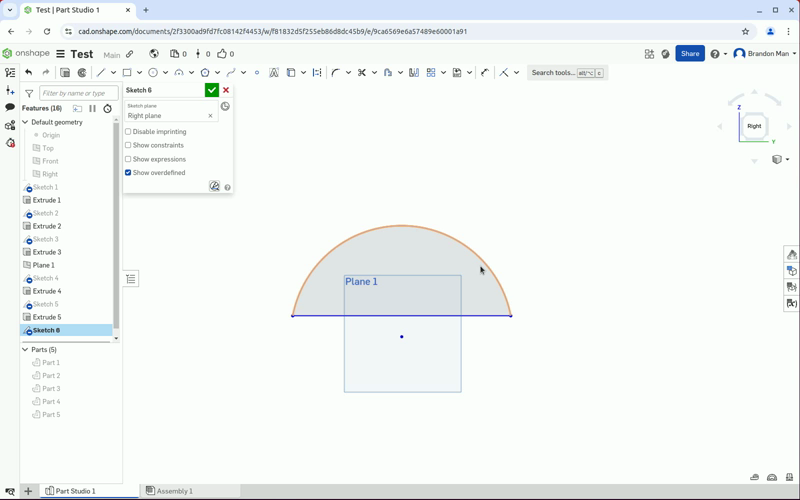
scroll(6)
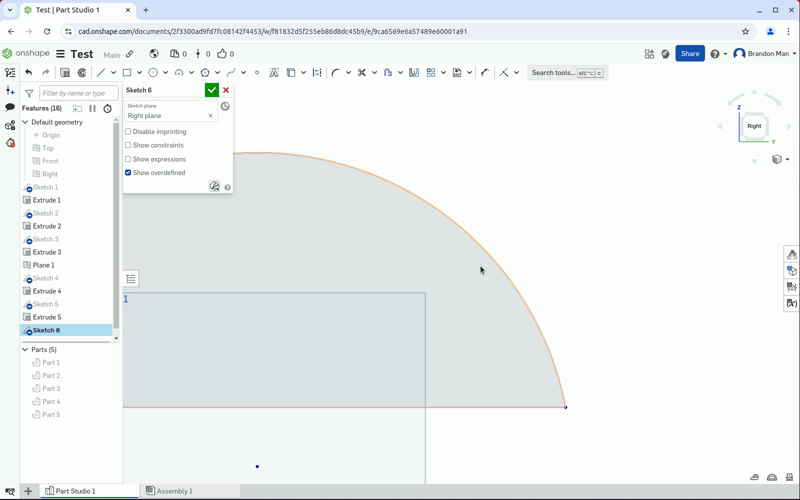
click(480, 265)
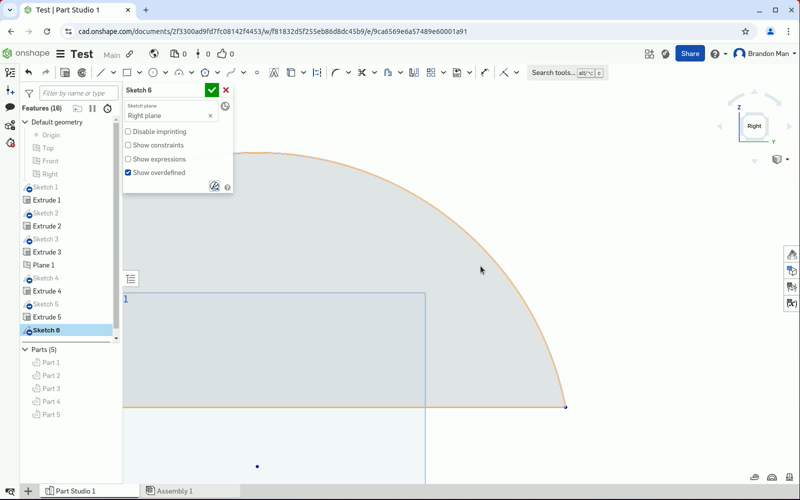
scroll(-6)
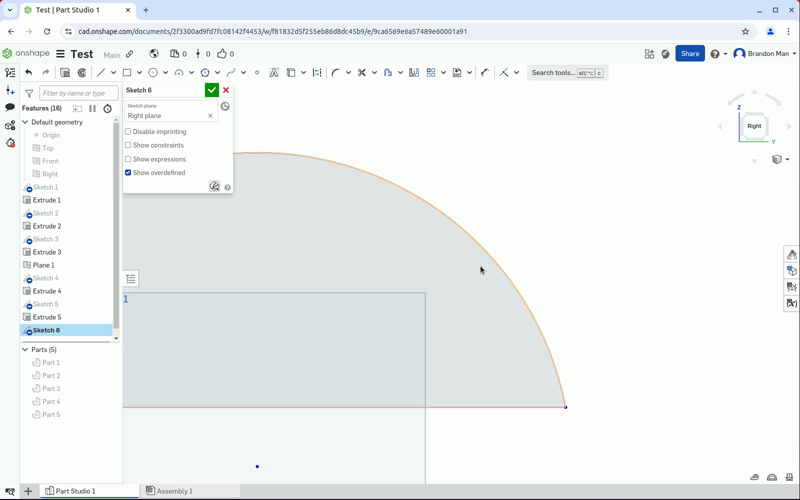
scroll(-6)
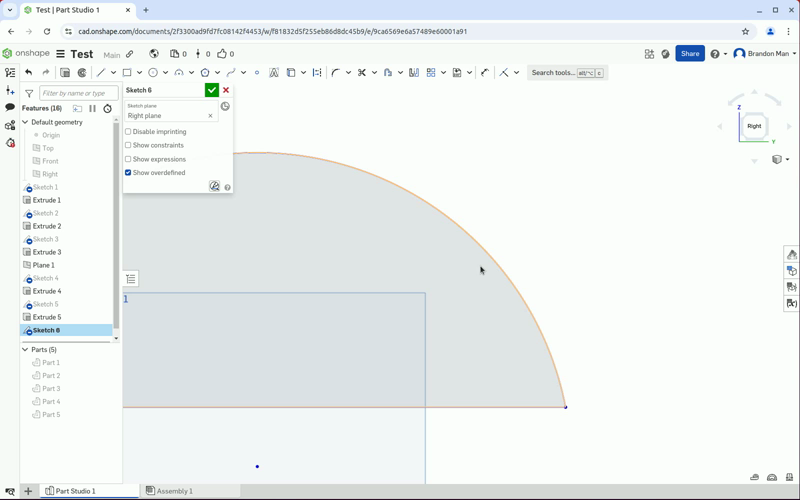
scroll(-6)
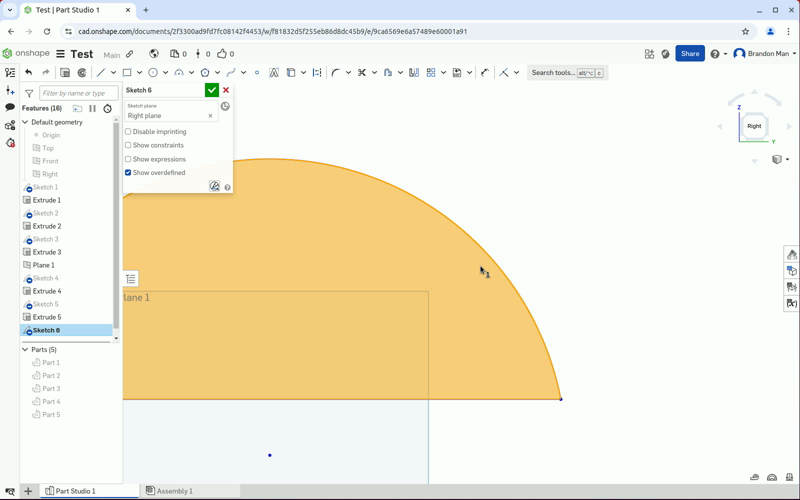
scroll(-6)
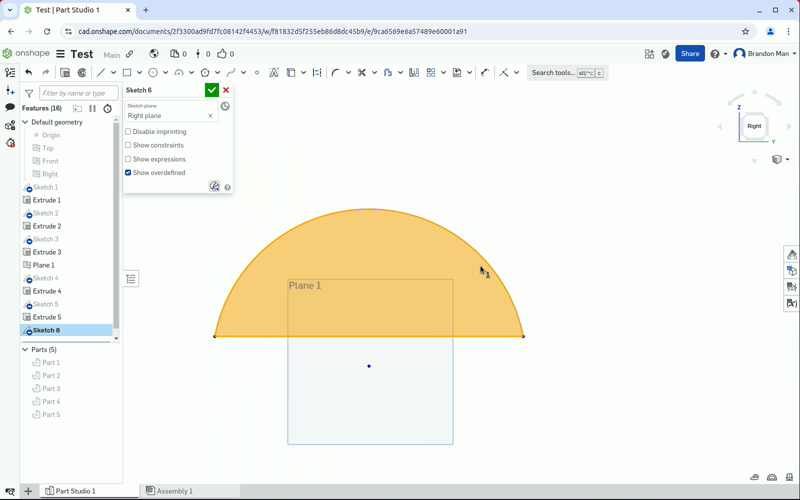
scroll(-6)
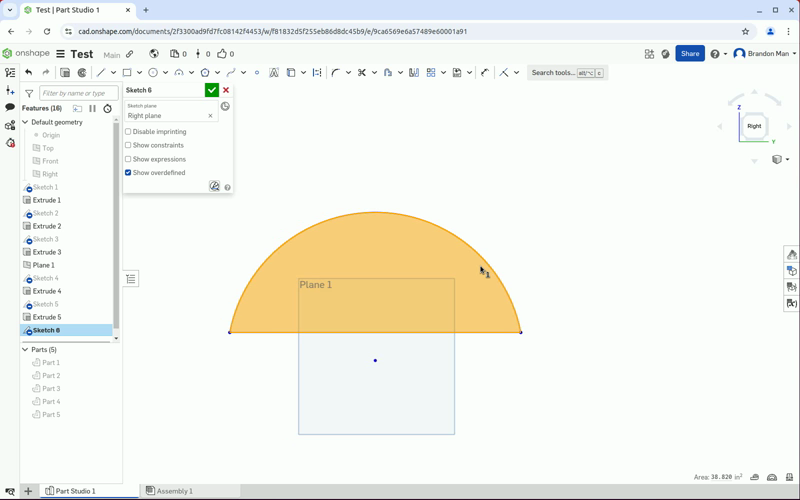
scroll(-6)
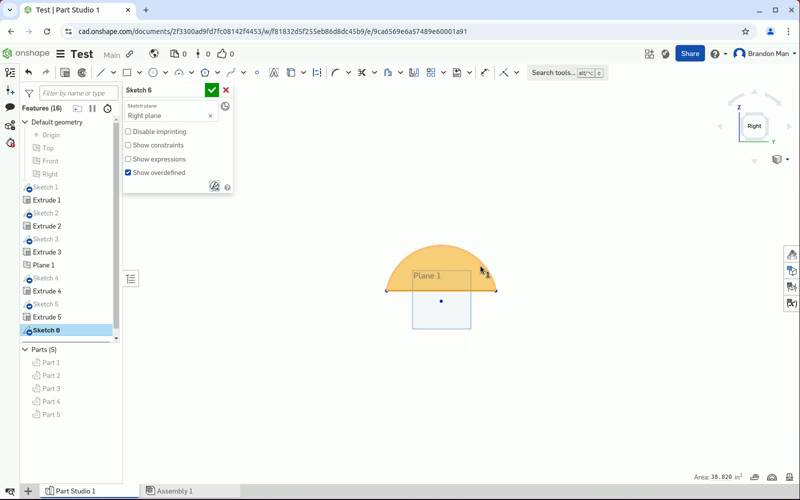
scroll(-6)
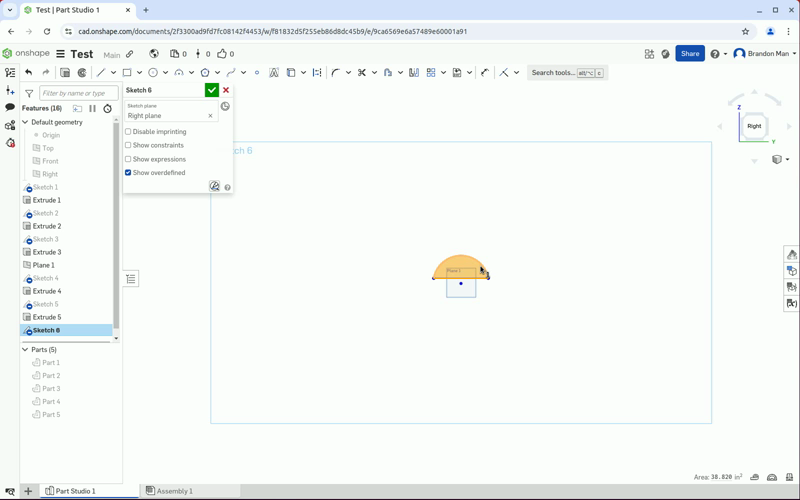
mouse_move(73, 352)
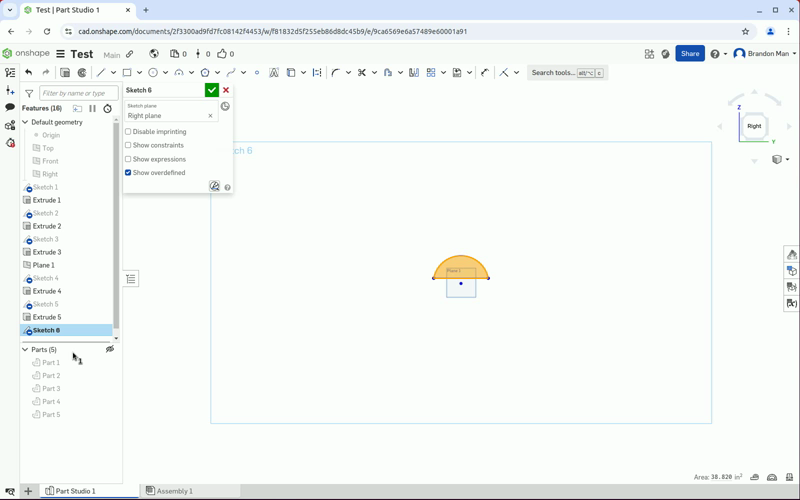
key(shift+y)
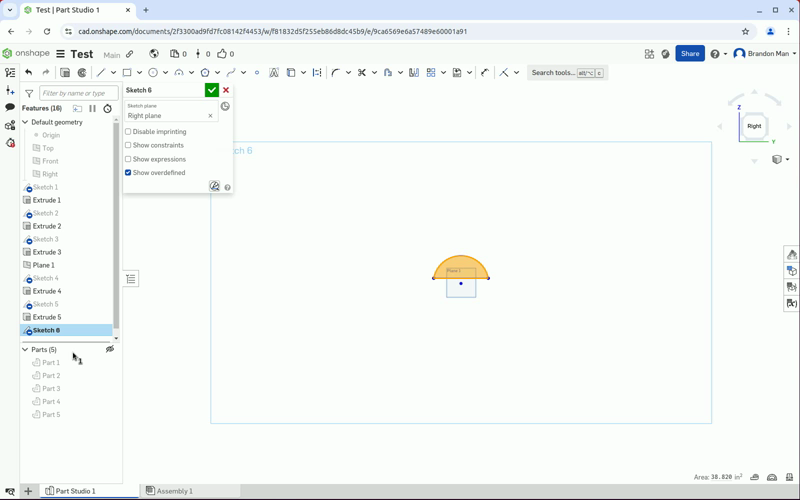
key(shift+e)
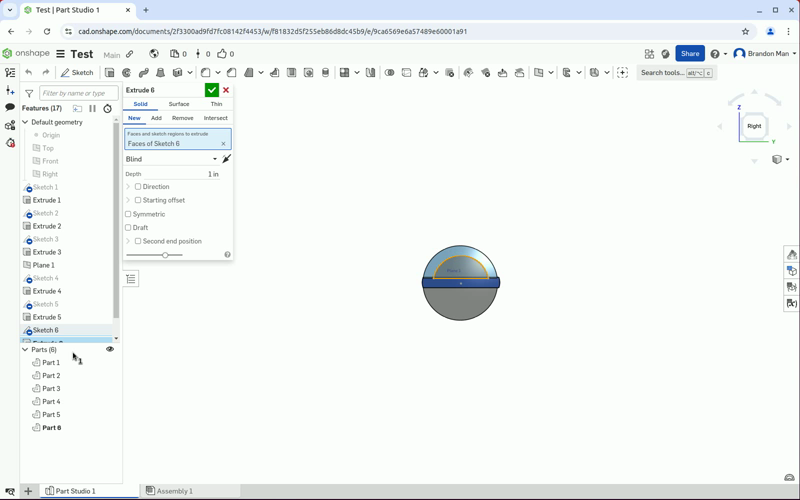
mouse_move(143, 106)
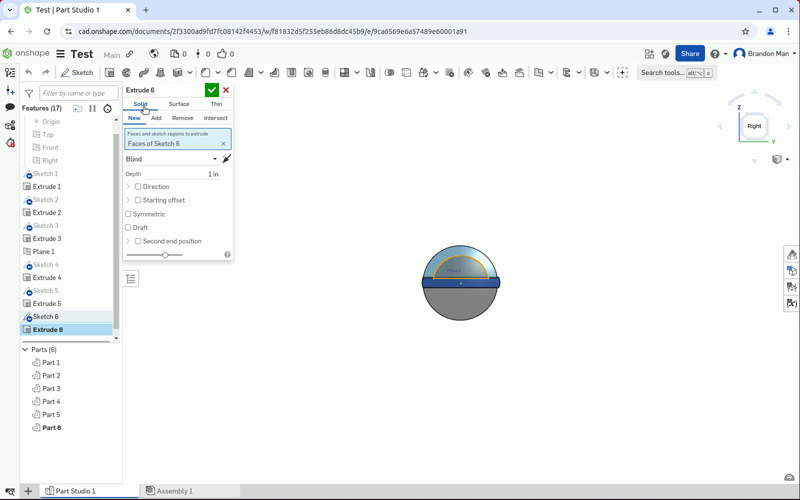
click(143, 106)
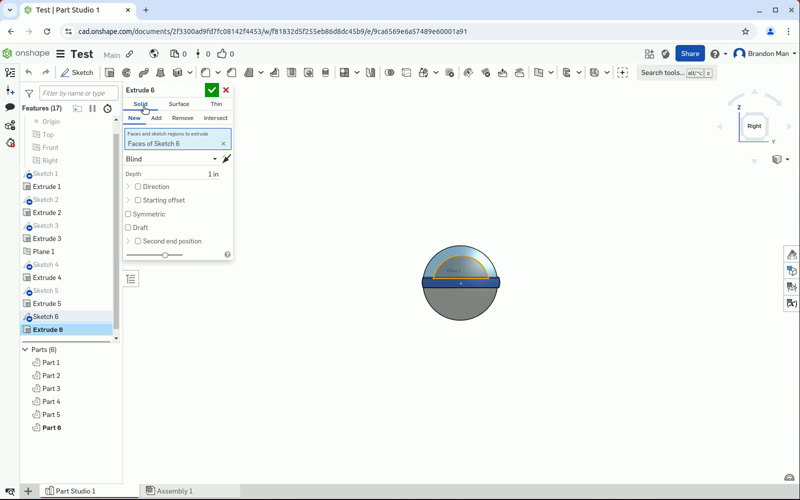
mouse_move(137, 120)
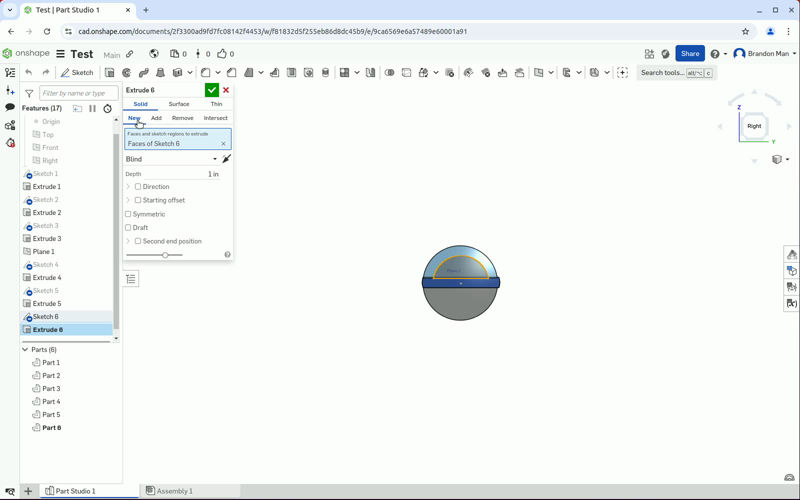
click(137, 120)
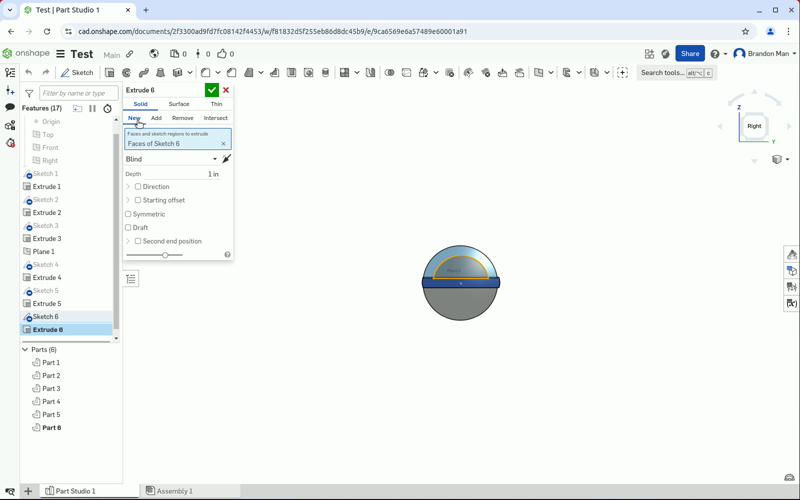
key(tab, 4)
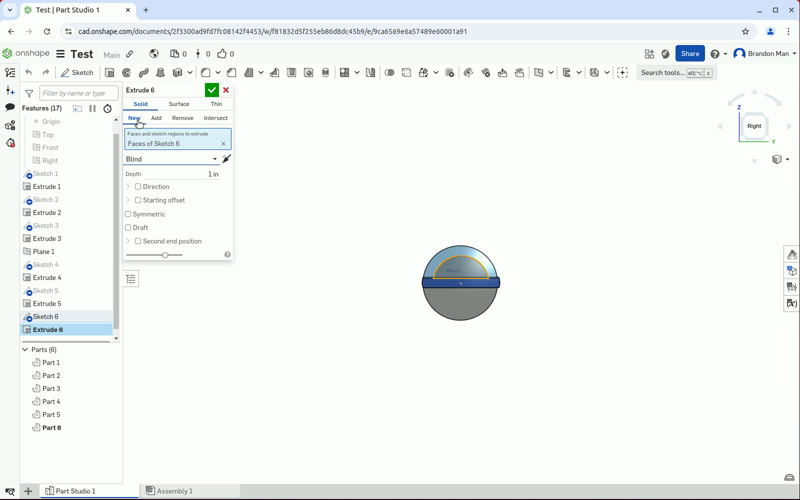
text(-23.108)
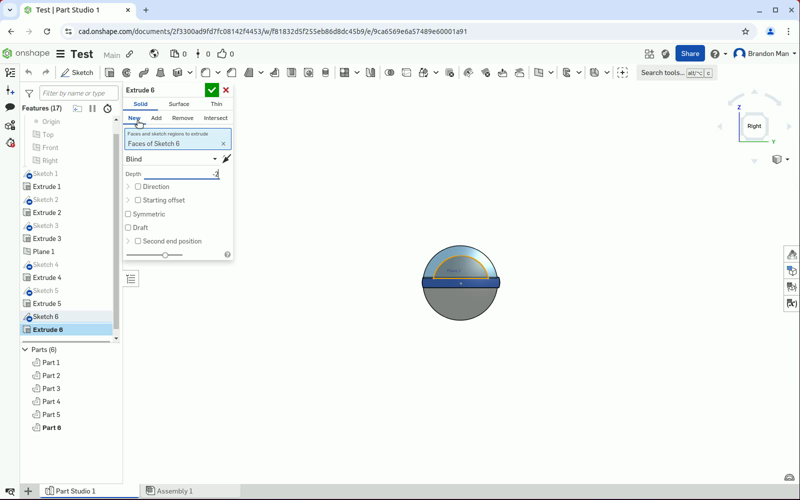
key(enter)
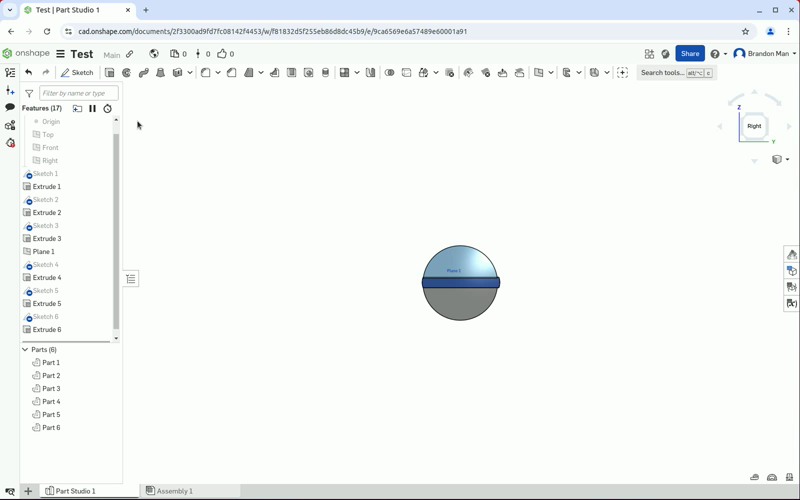
key(shift+h)
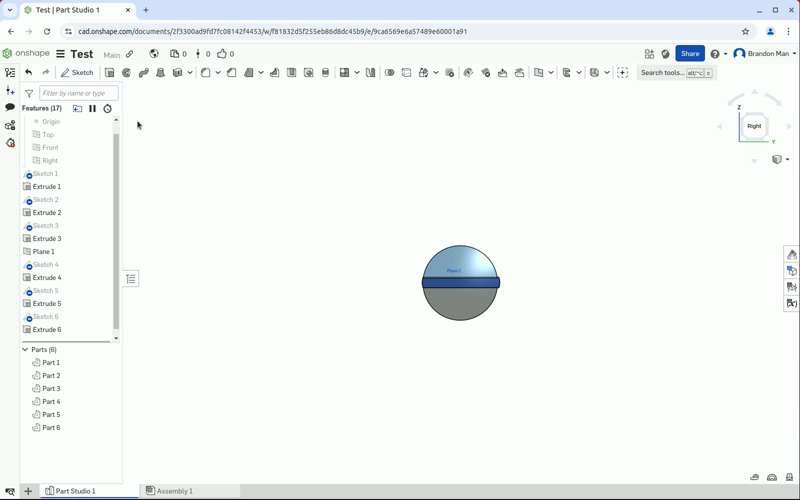
key(shift+h)
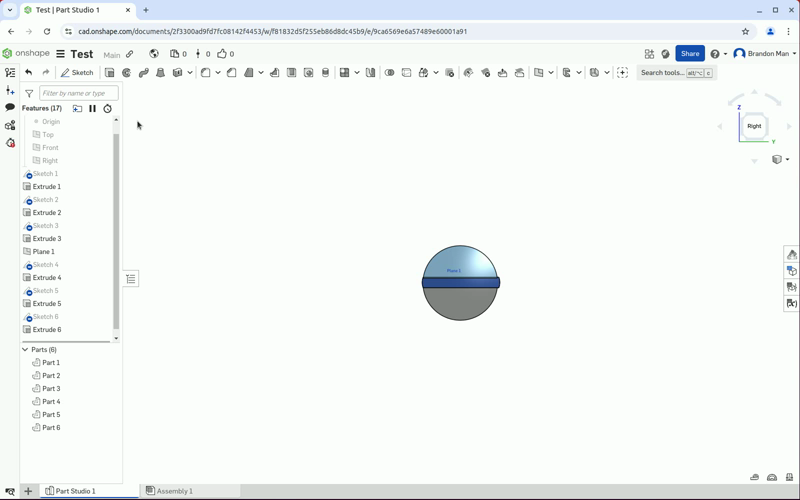
key(shift+7)
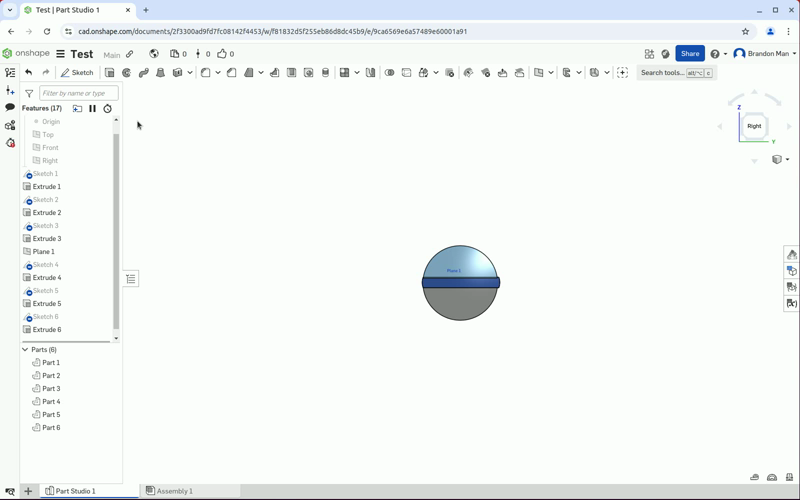
key(right, 2)
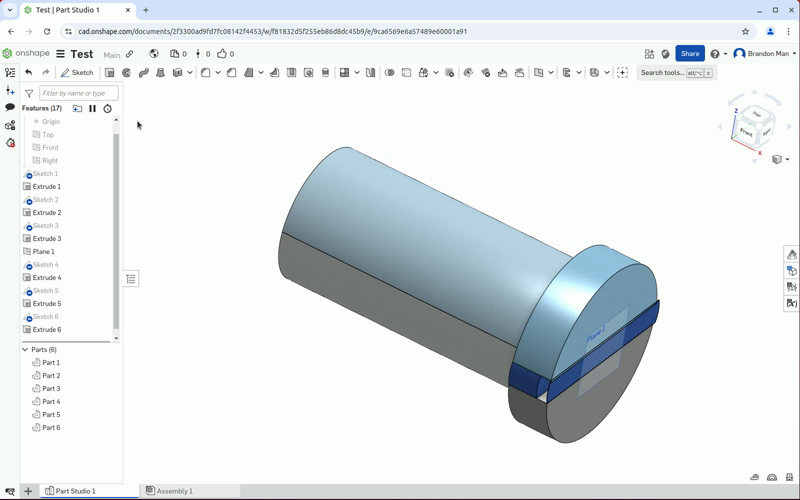
key(down, 2)
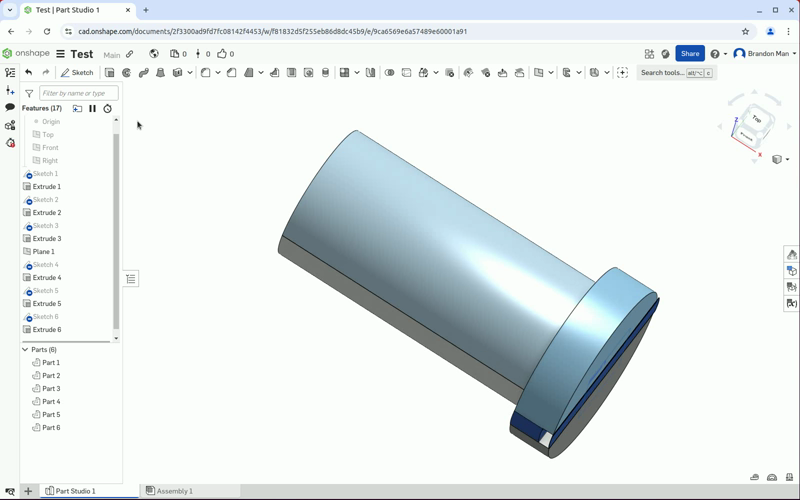
key(up, 2)
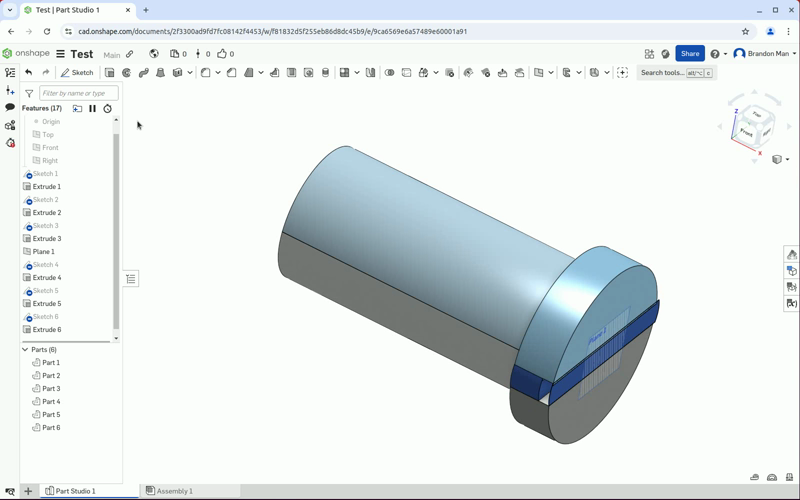
key(left, 2)
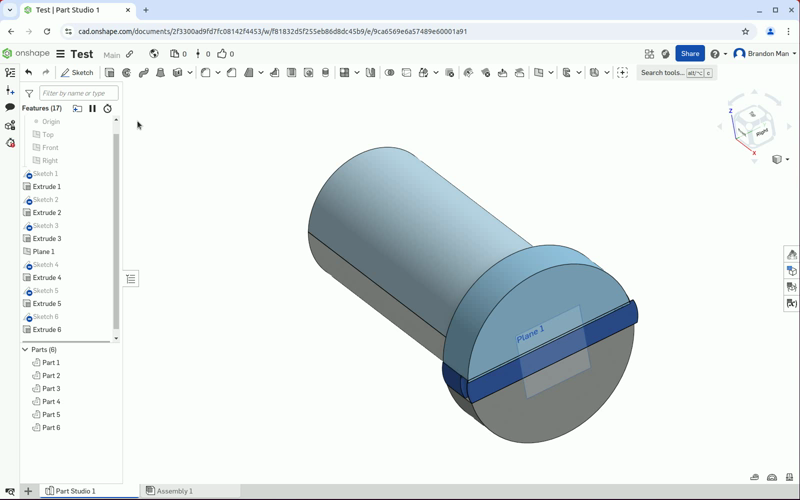
mouse_move(69, 176)
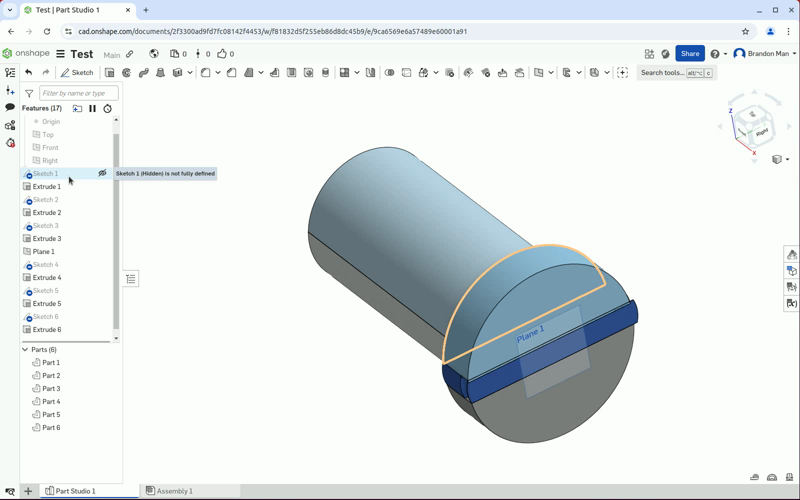
click(69, 176)